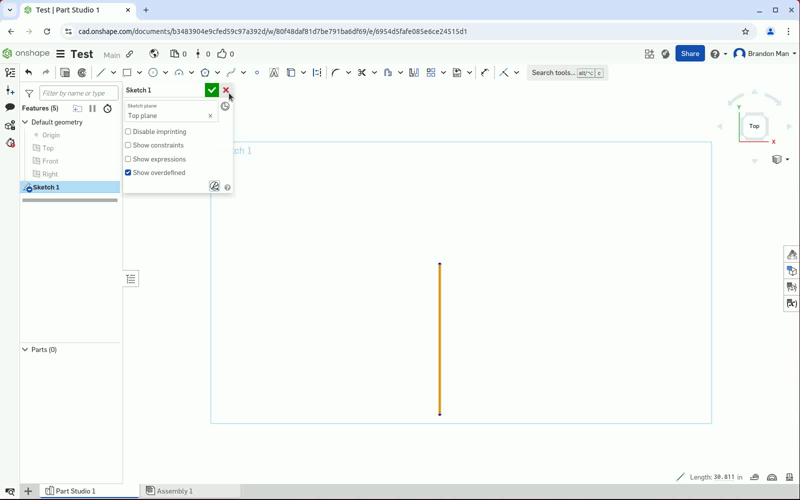
key(shift+h)
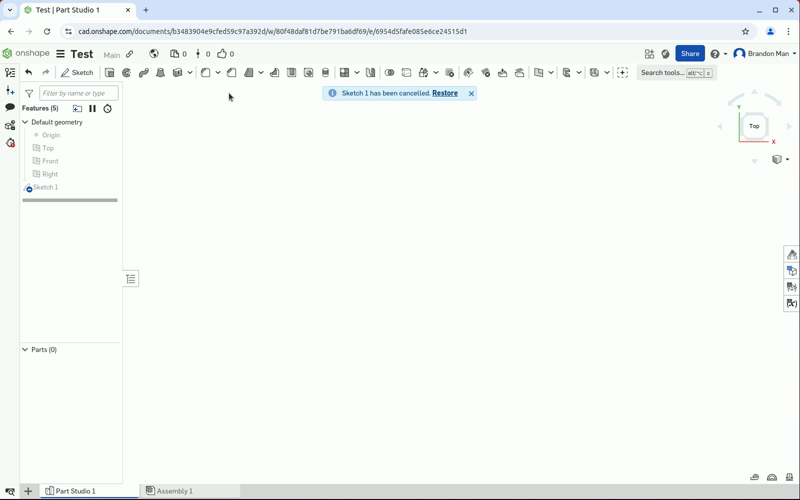
mouse_move(73, 352)
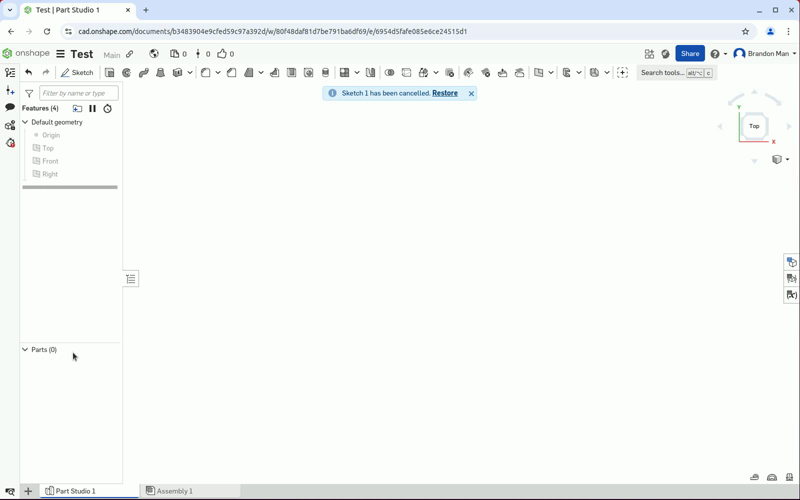
key(y)
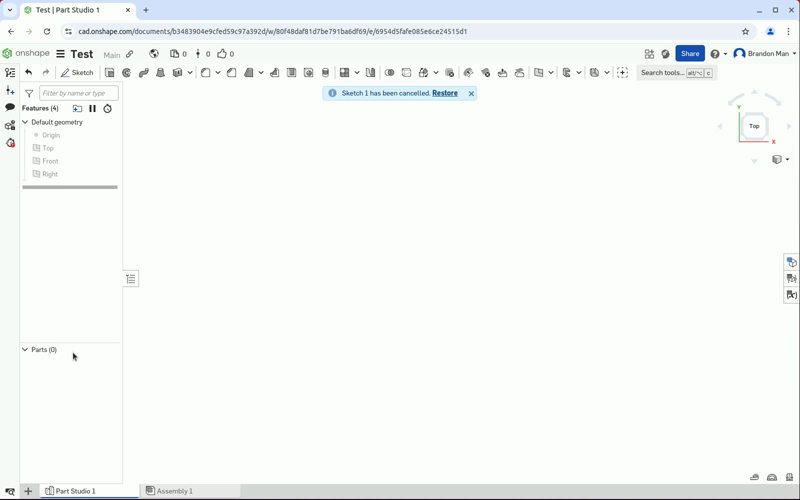
key(shift+p)
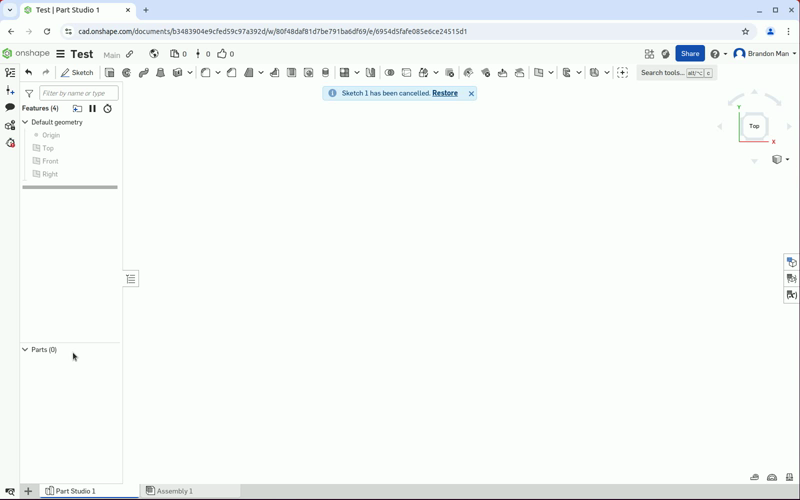
key(space)
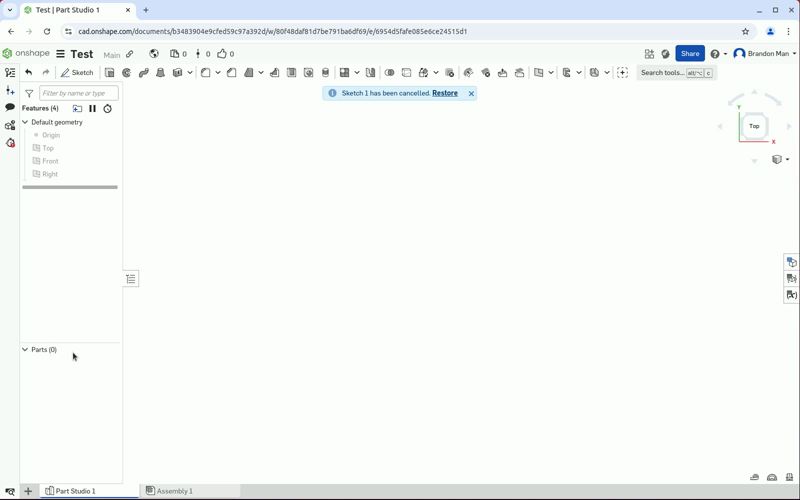
key_down(shift)
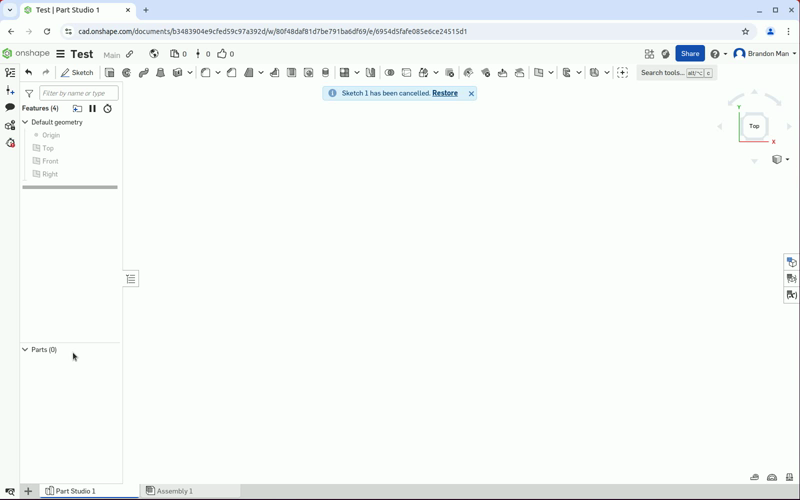
key(up)
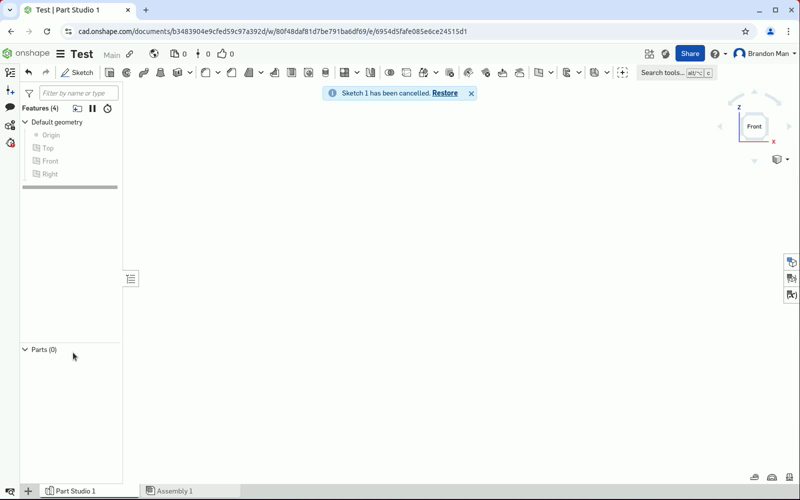
key_up(shift)
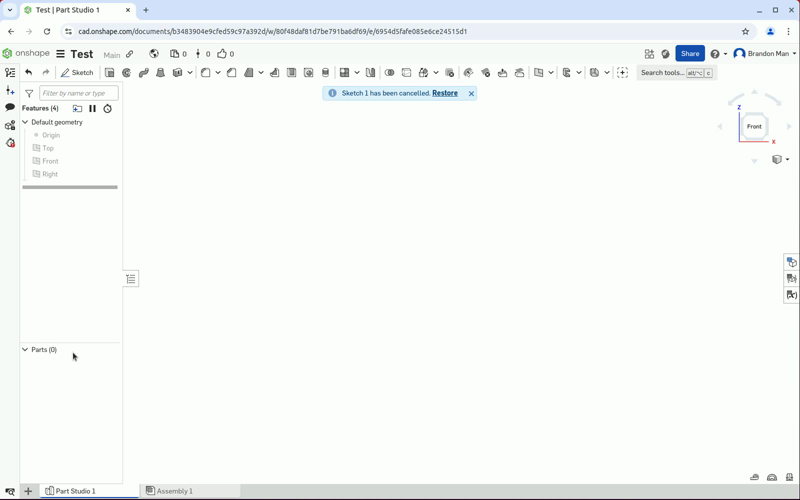
mouse_move(73, 352)
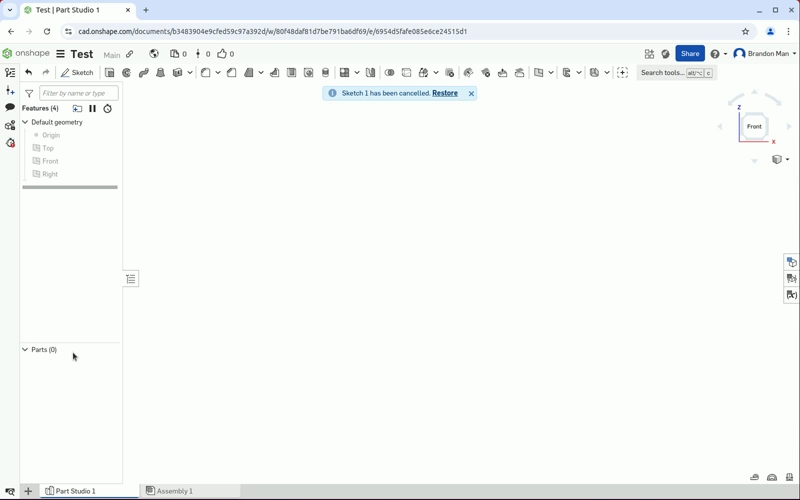
key(shift+y)
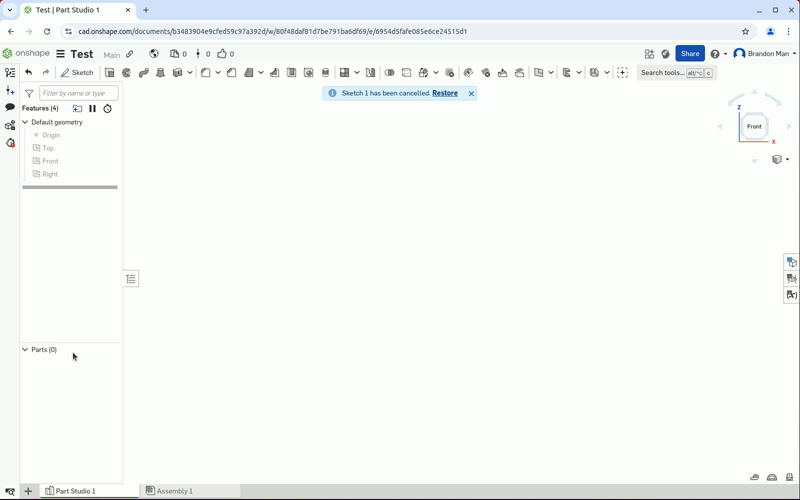
key(shift+s)
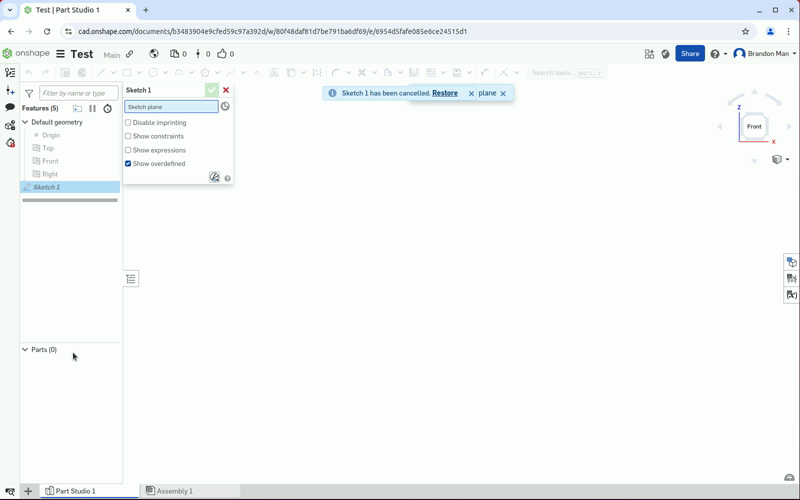
mouse_move(73, 163)
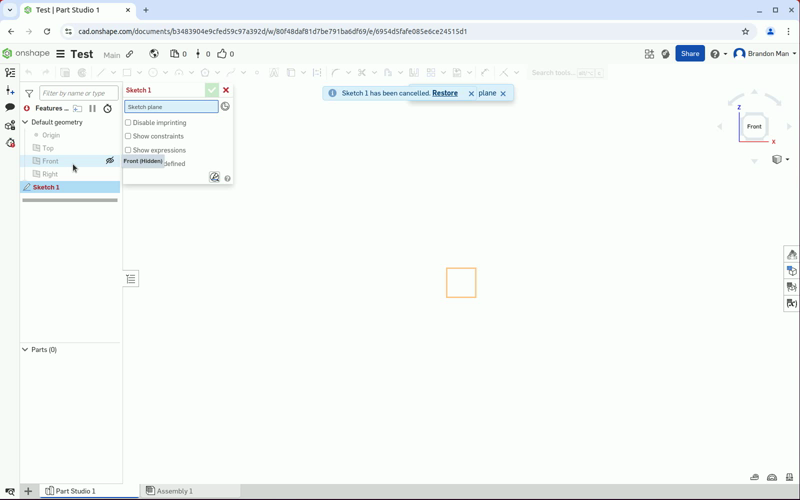
click(73, 163)
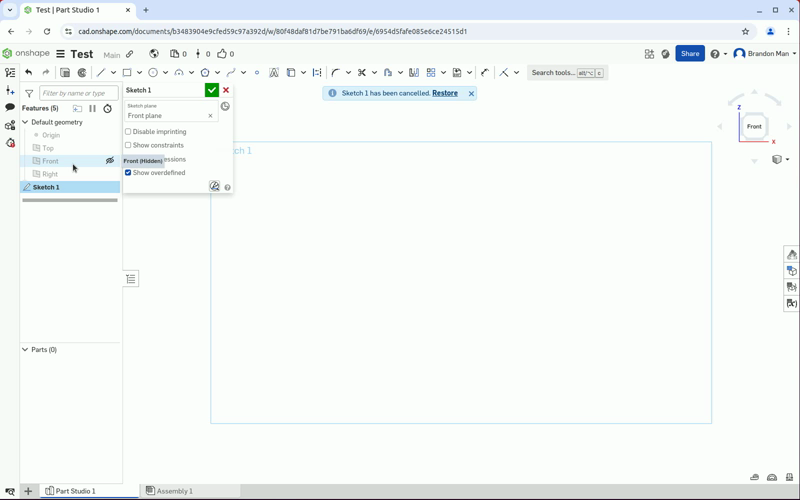
mouse_move(73, 352)
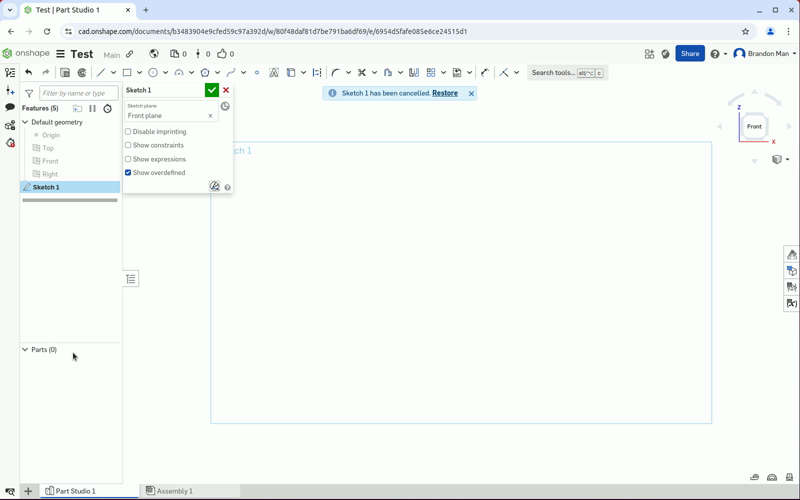
key(y)
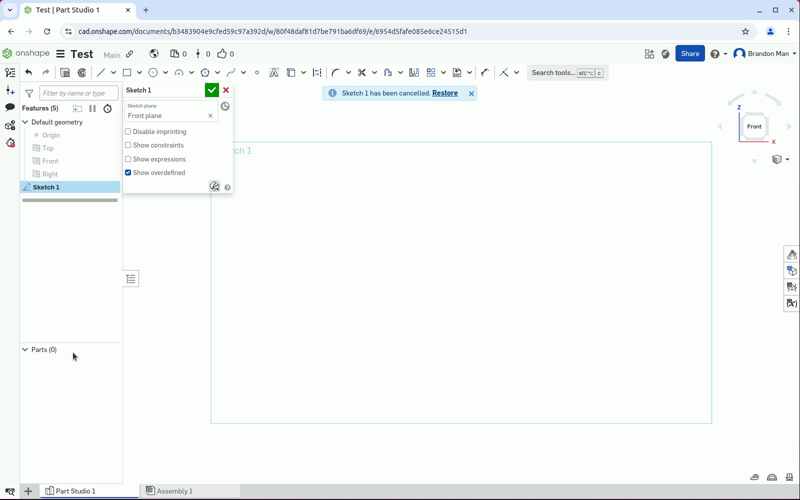
key(c)
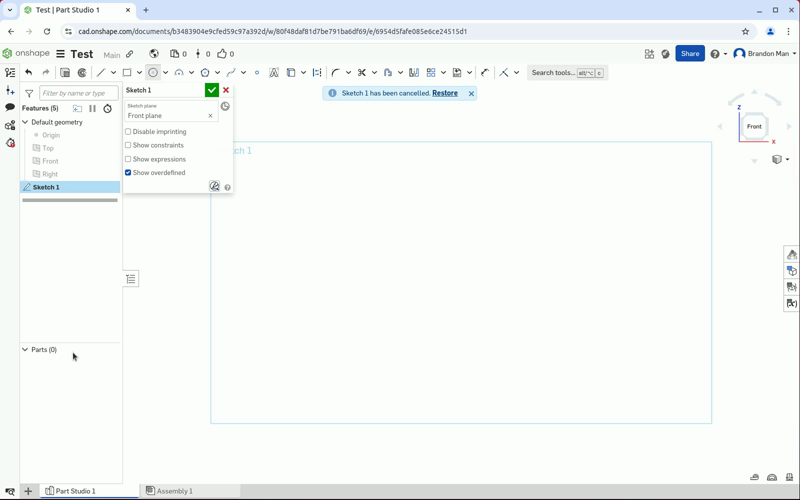
key_down(shift)
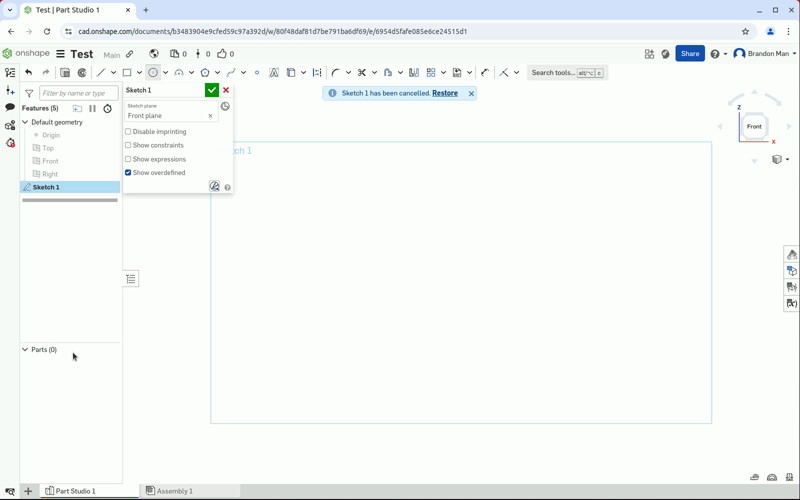
mouse_move(460, 282)
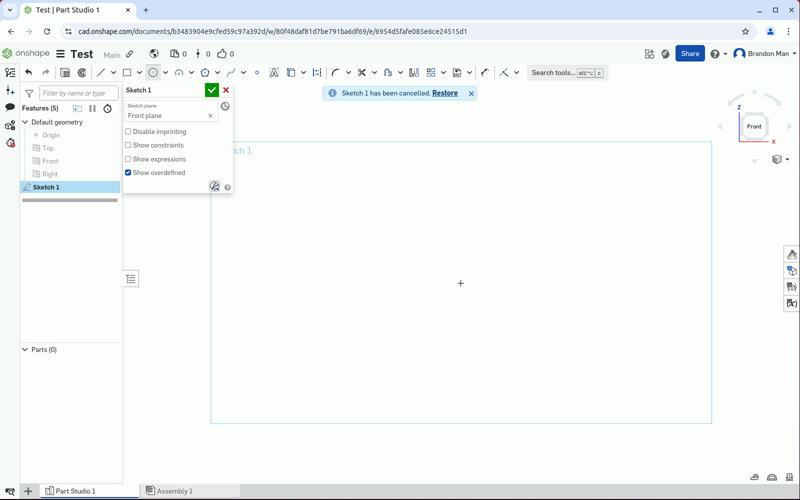
click(460, 282)
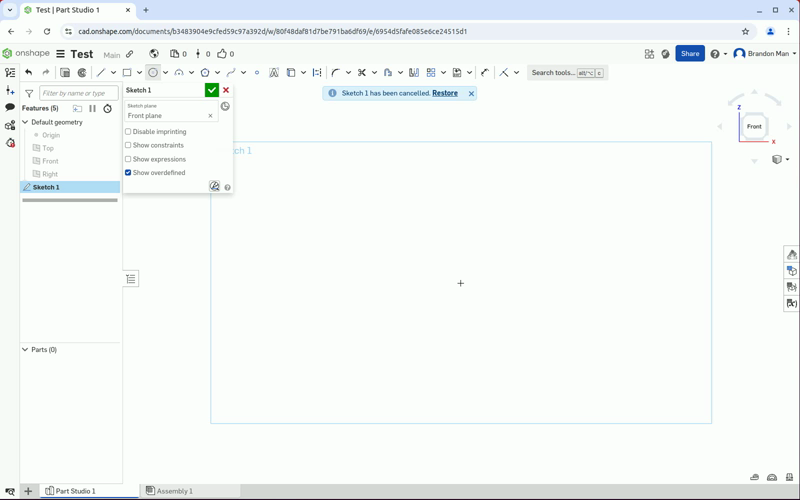
key_up(shift)
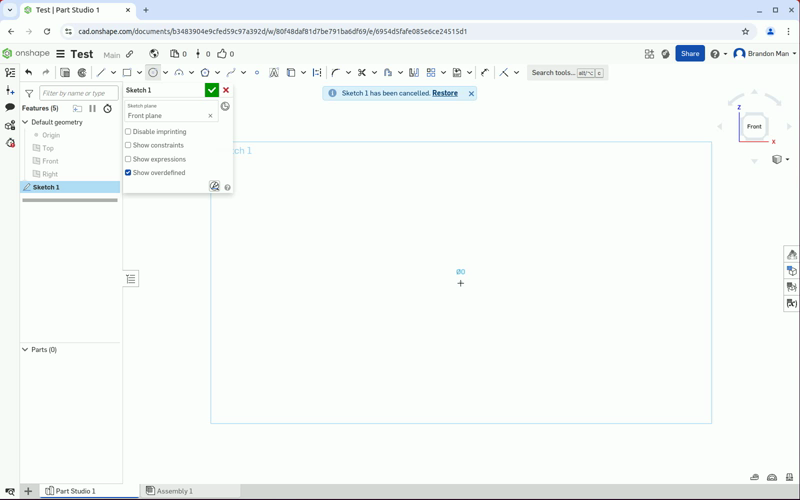
mouse_move(505, 282)
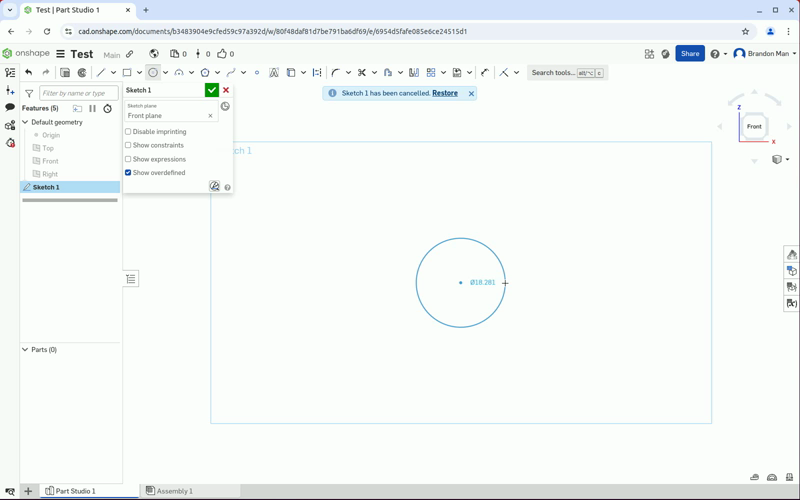
click(505, 282)
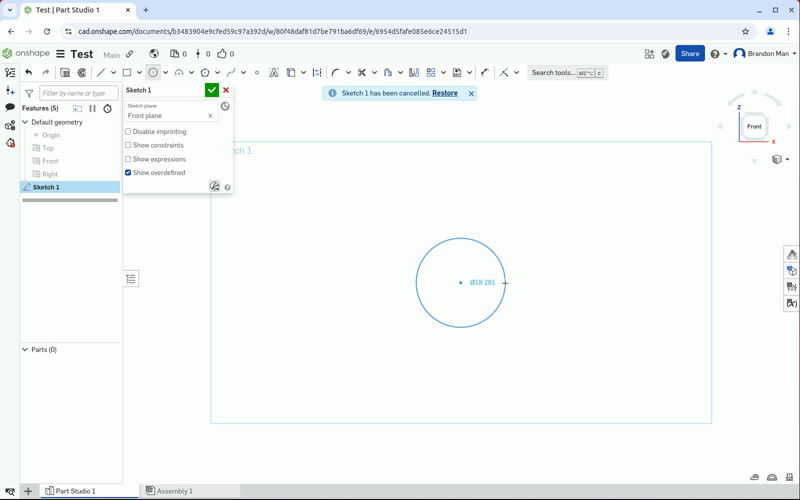
key(esc)
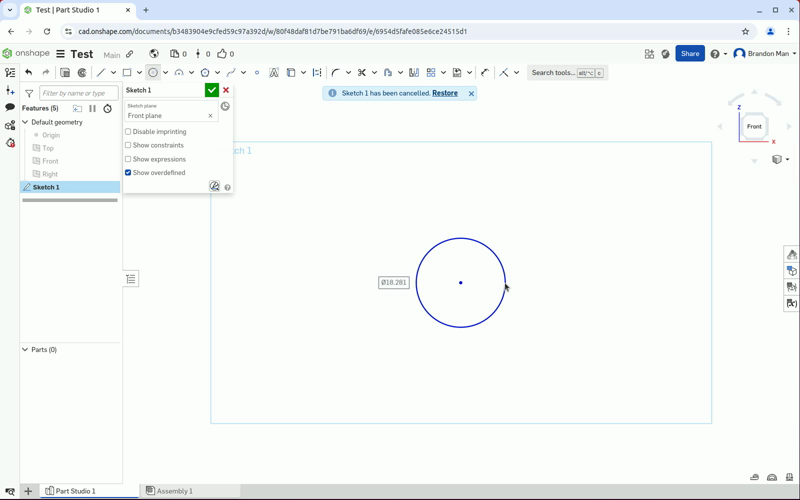
key(l)
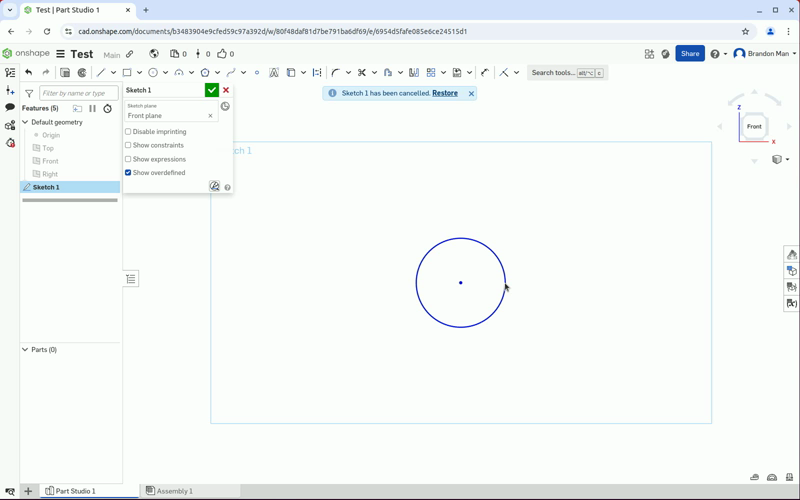
key_down(shift)
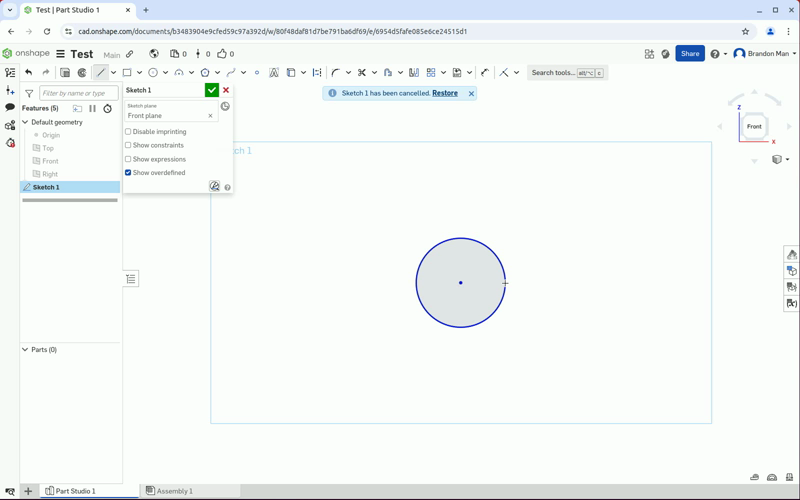
mouse_move(431, 290)
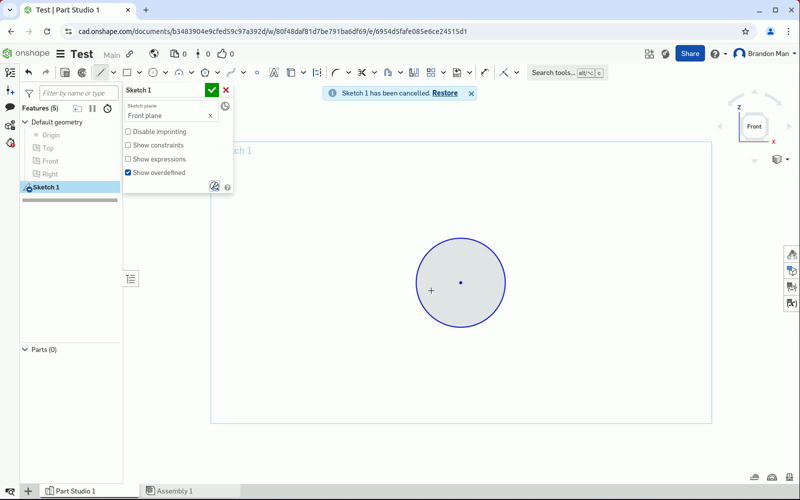
click(431, 290)
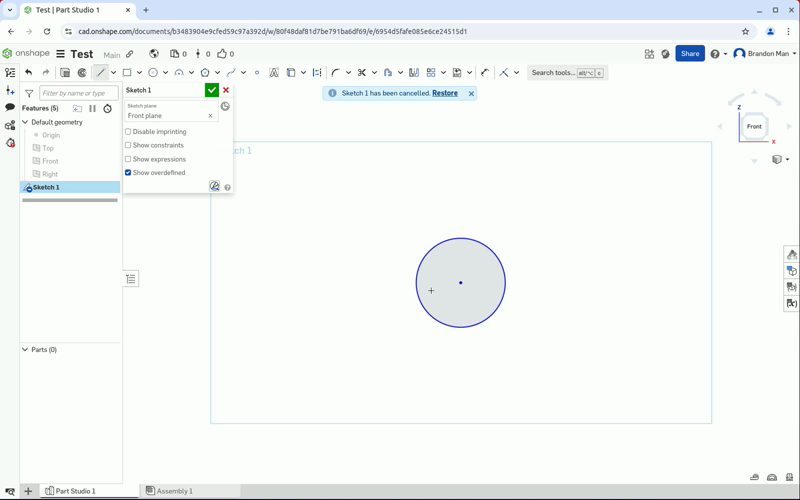
key_up(shift)
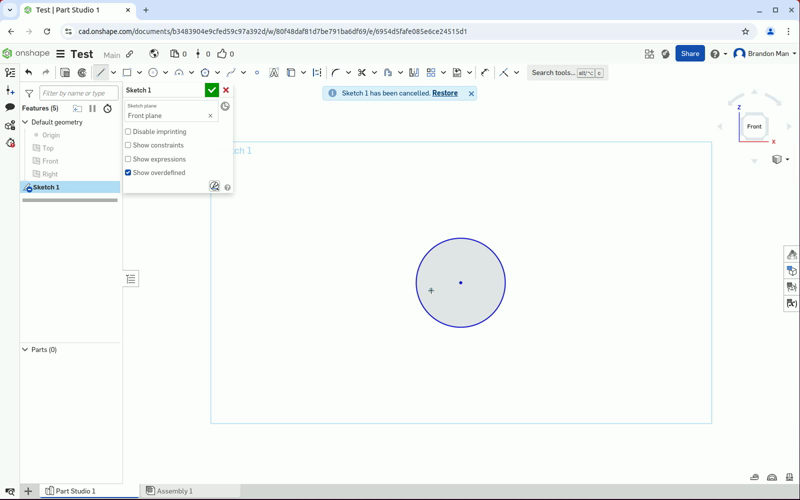
key_down(shift)
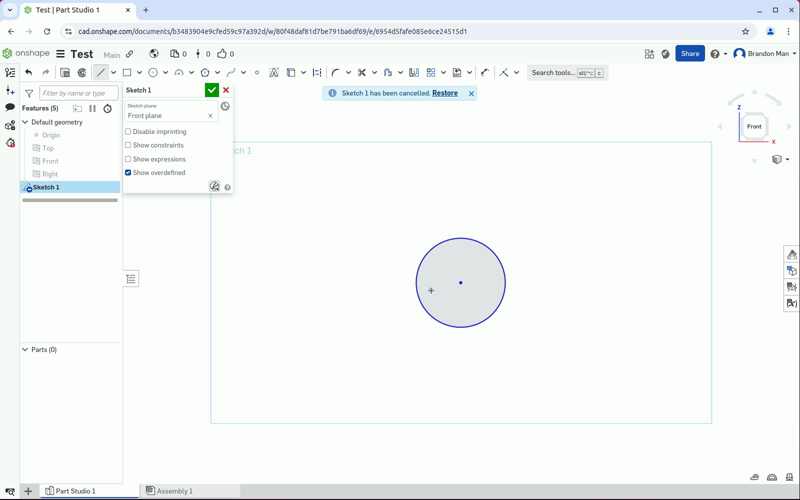
mouse_move(461, 290)
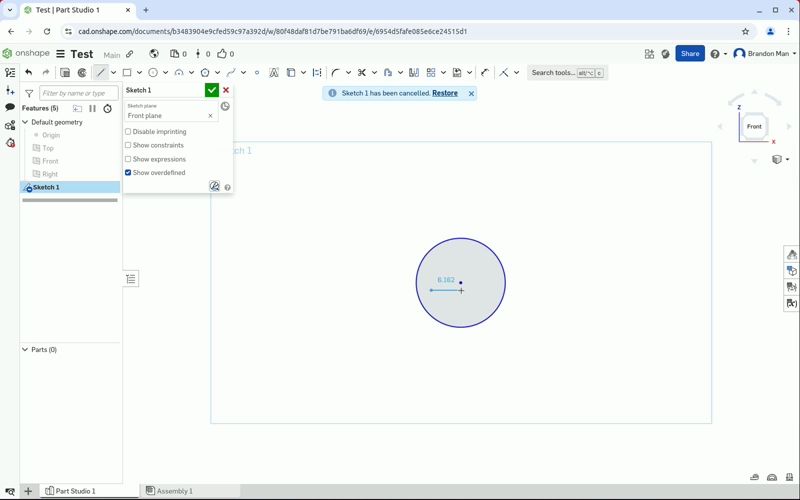
mouse_move(439, 290)
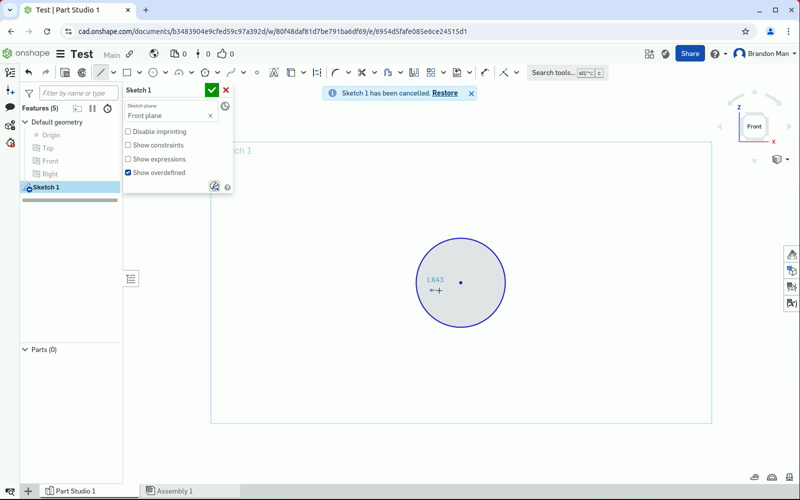
click(439, 290)
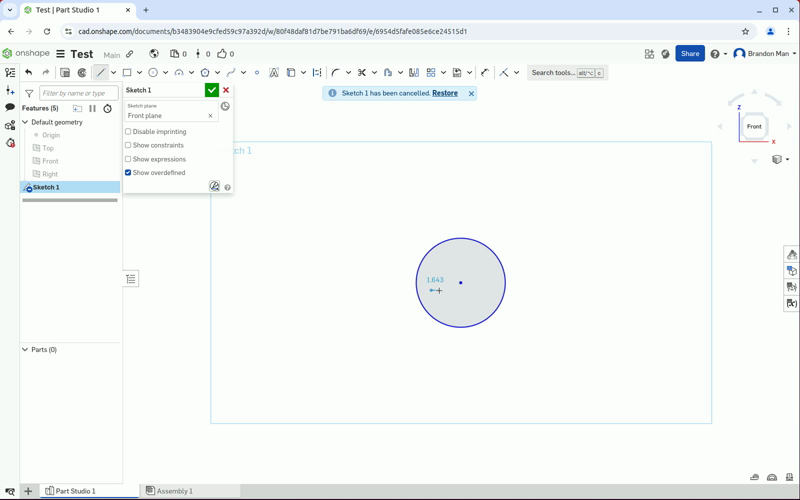
key_up(shift)
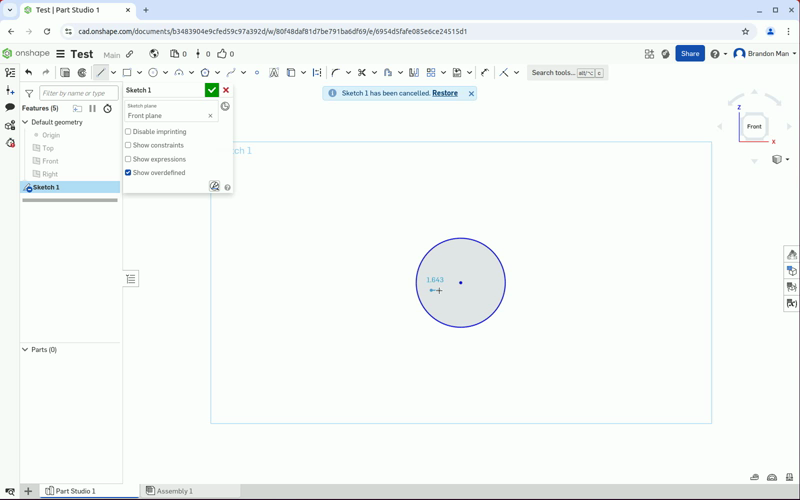
key(esc)
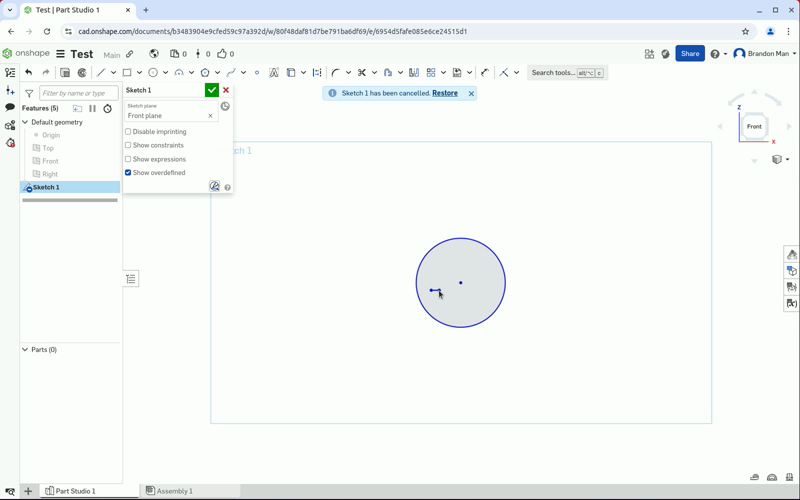
key(a)
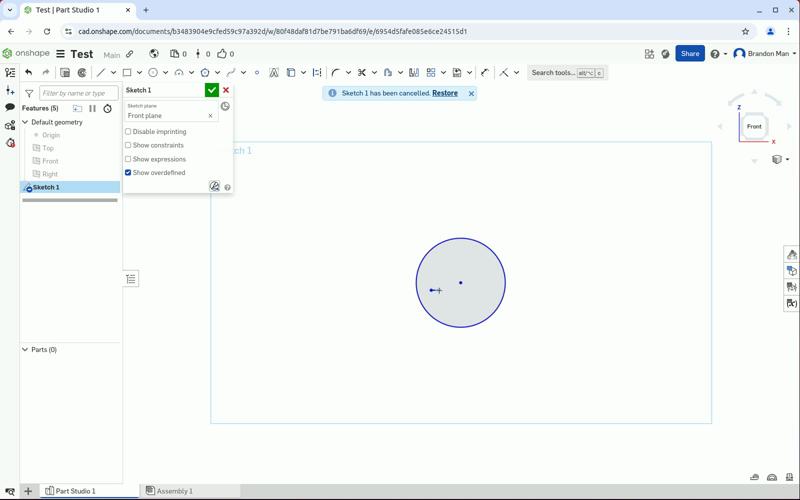
mouse_move(439, 290)
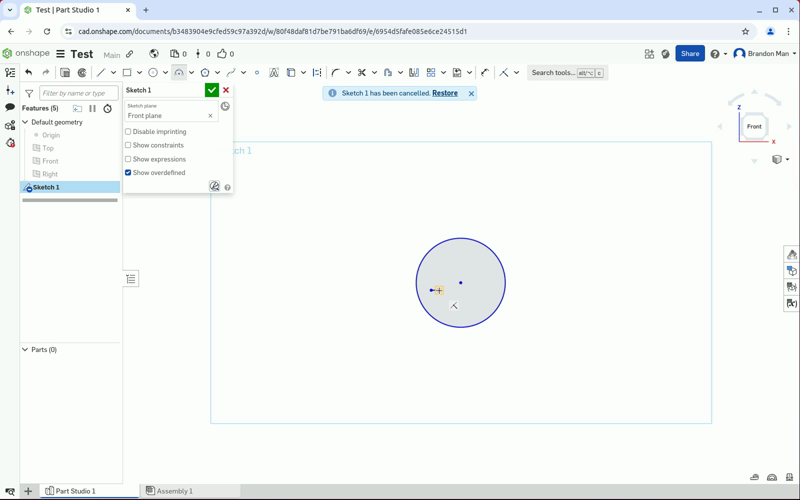
click(439, 290)
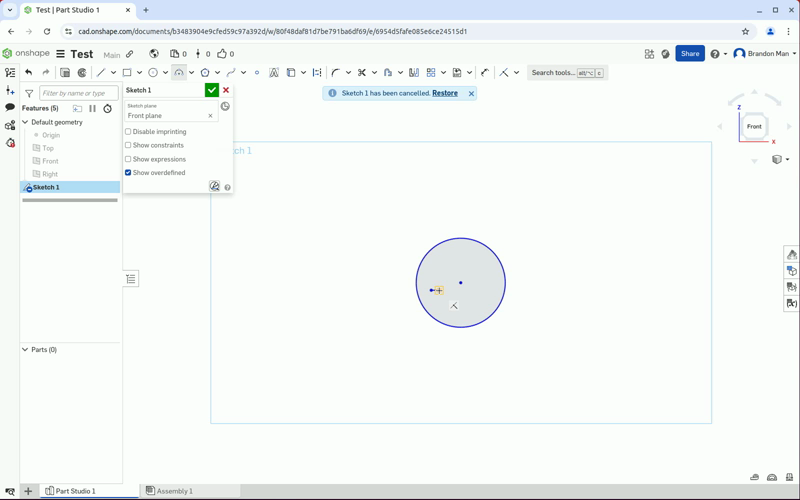
key_down(shift)
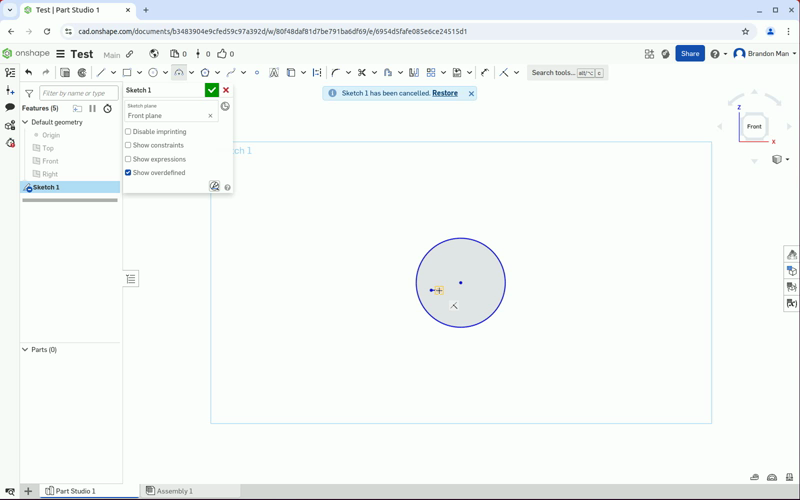
mouse_move(481, 290)
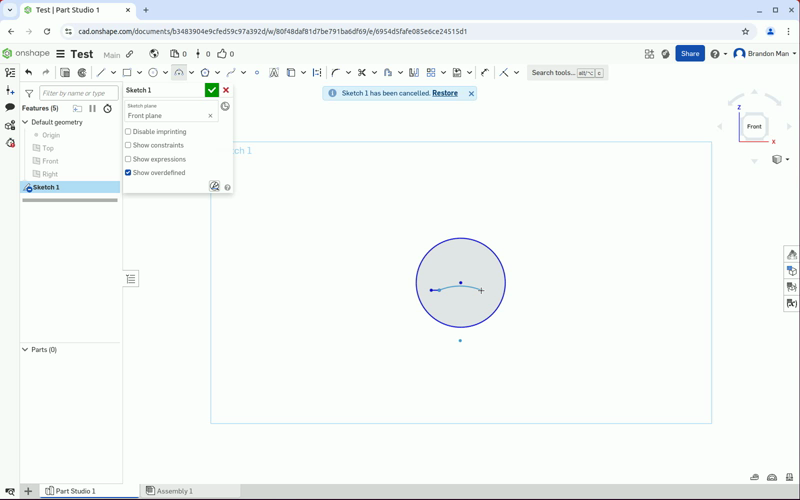
click(481, 290)
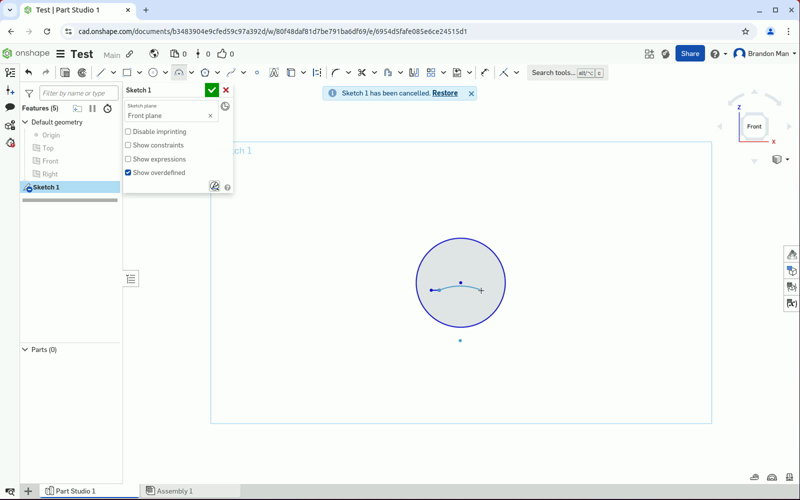
mouse_move(460, 305)
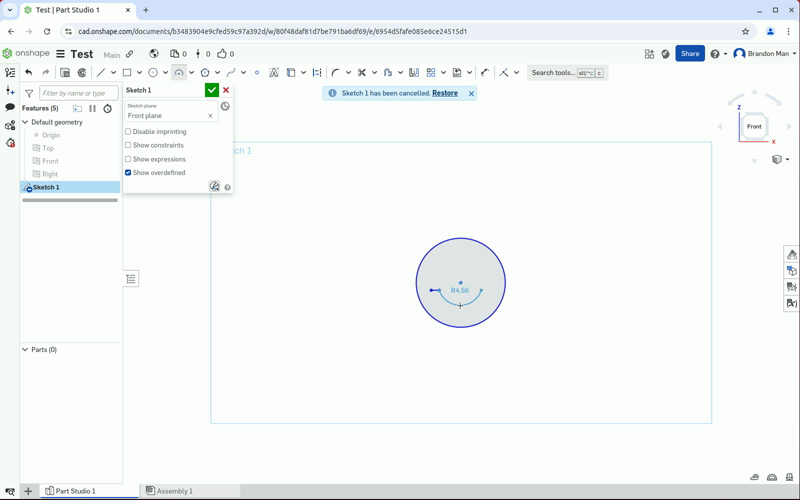
click(460, 305)
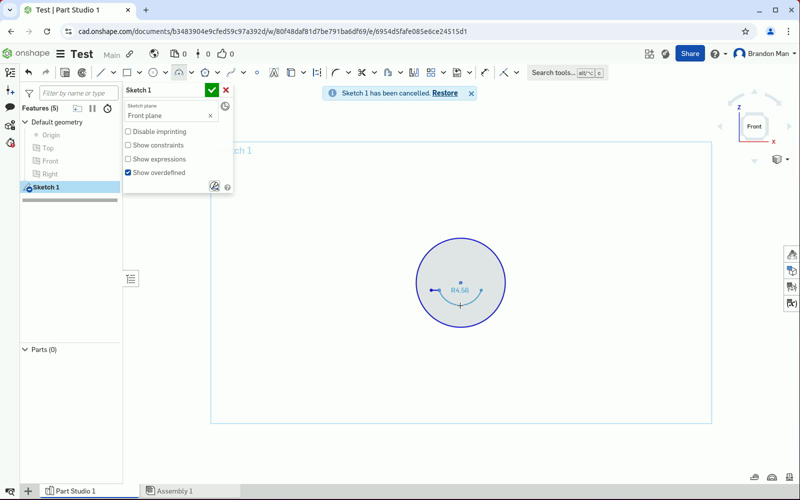
key_up(shift)
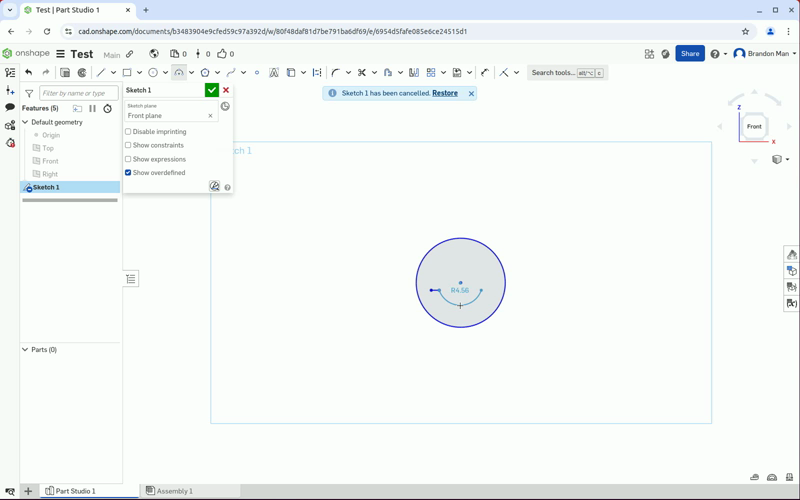
key(esc)
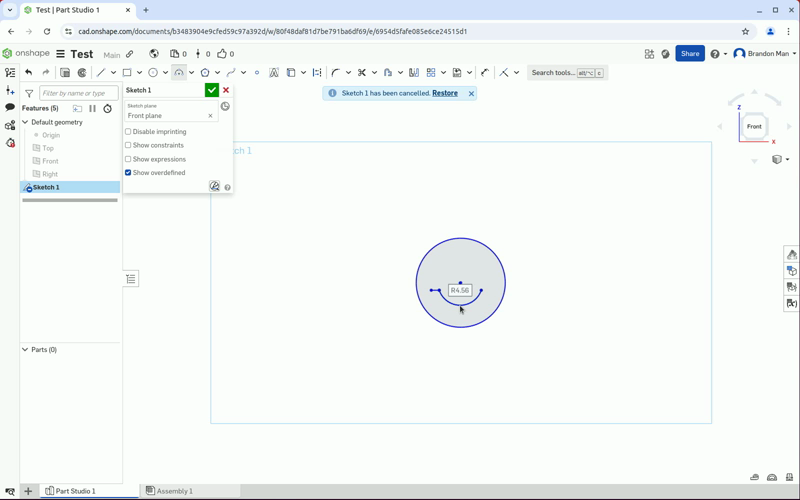
key(l)
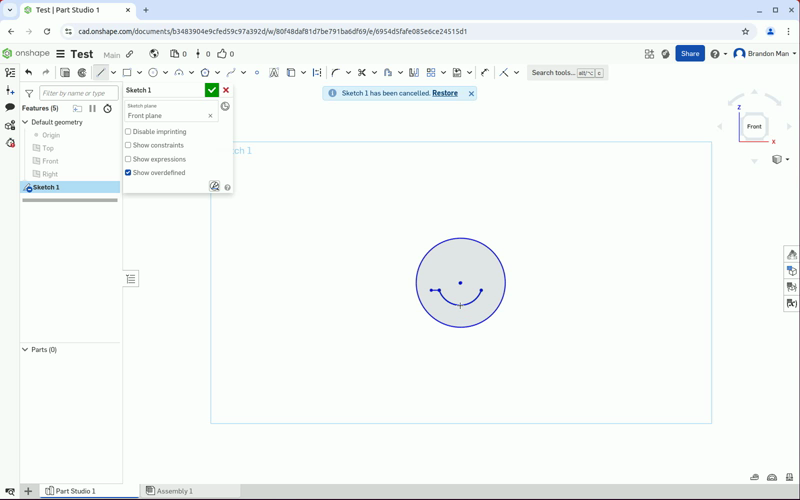
mouse_move(481, 290)
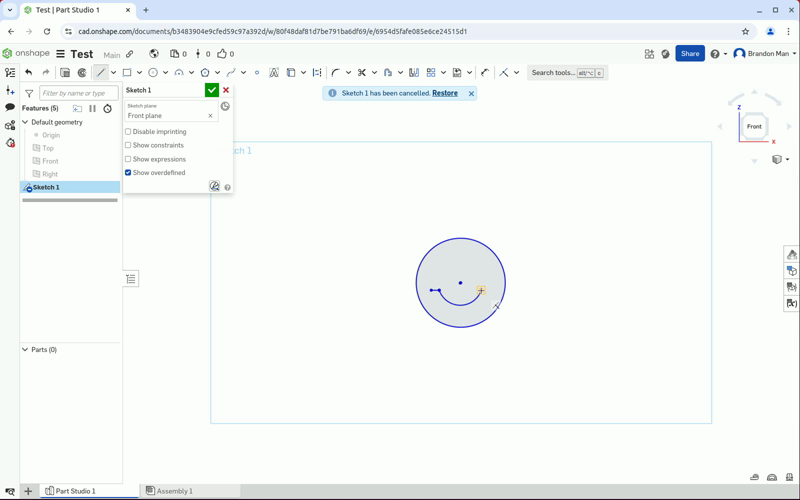
click(481, 290)
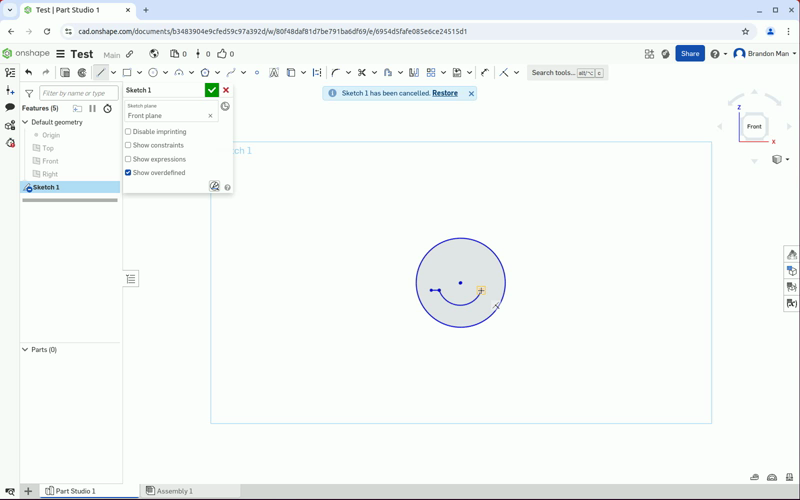
key_down(shift)
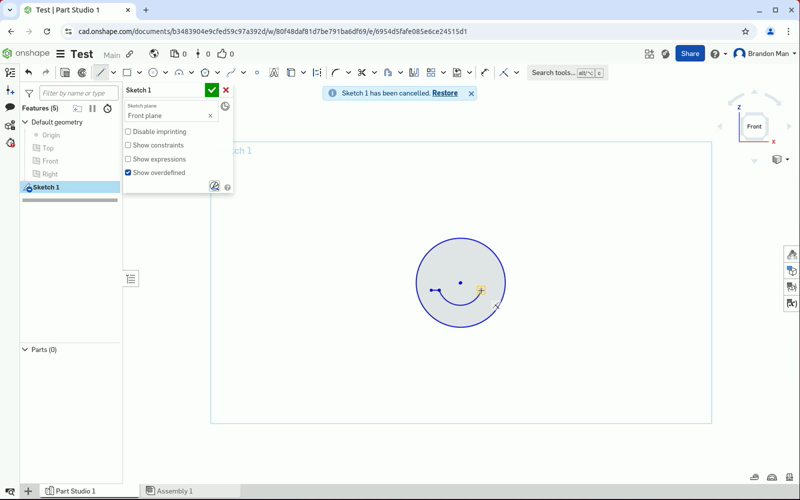
mouse_move(511, 290)
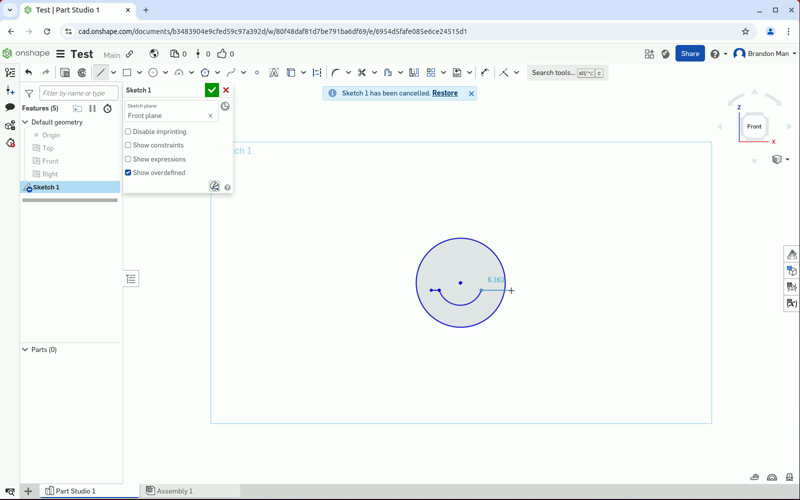
mouse_move(489, 290)
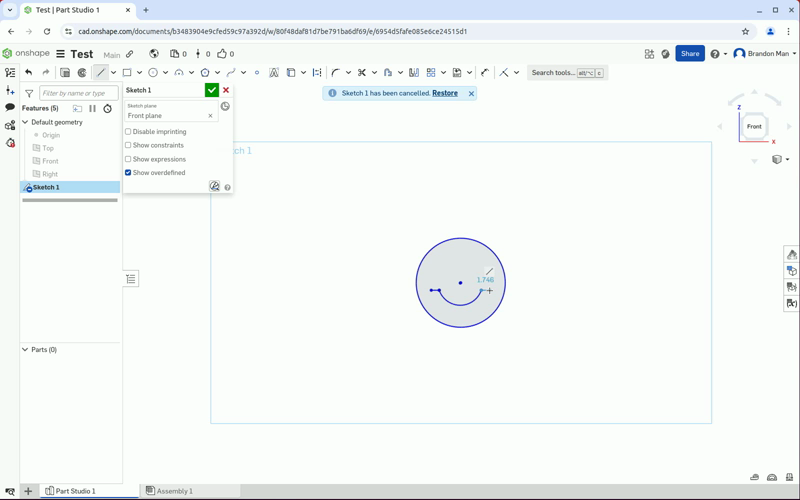
click(489, 290)
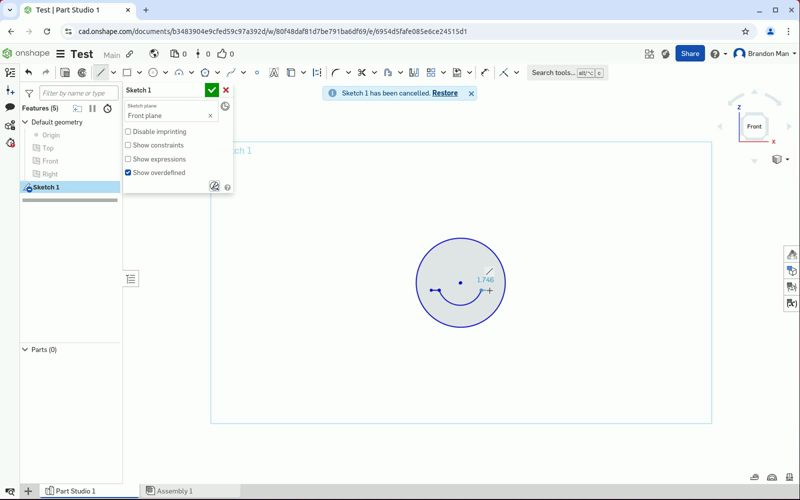
key_up(shift)
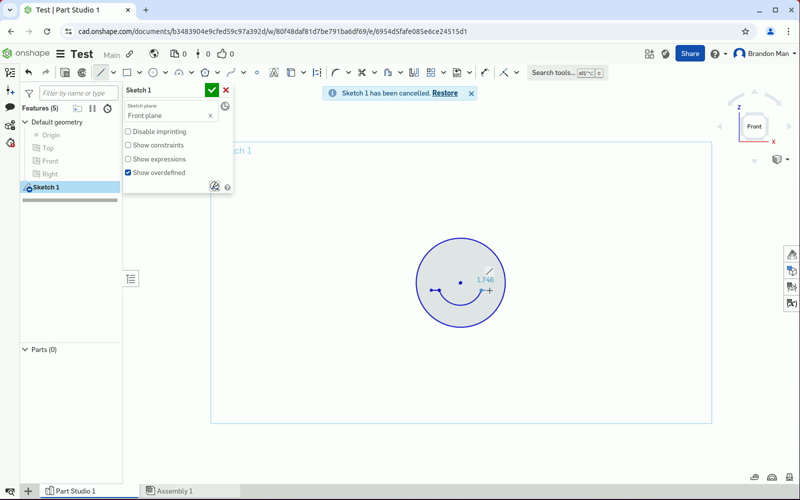
key_down(shift)
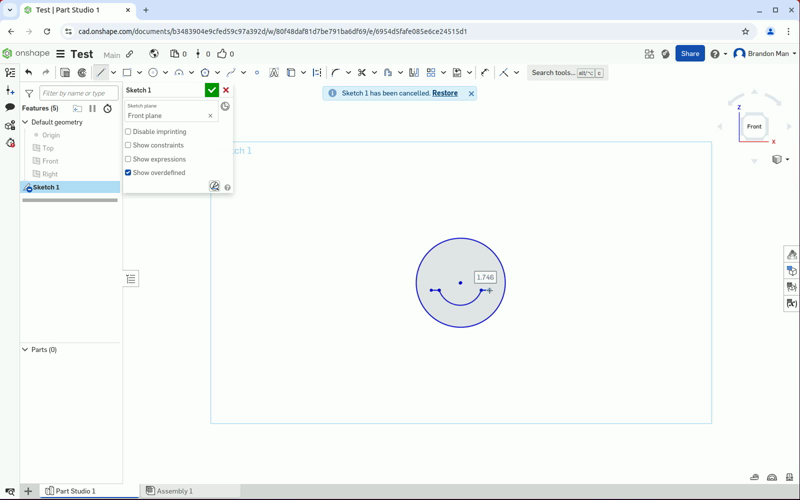
mouse_move(519, 290)
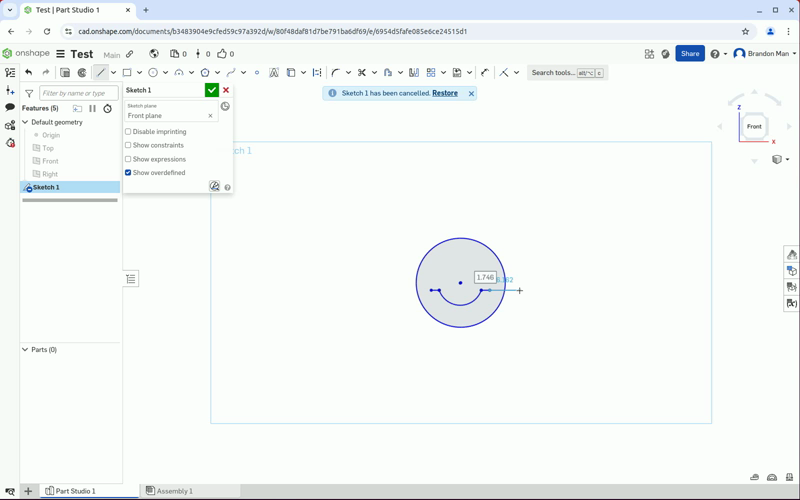
mouse_move(489, 275)
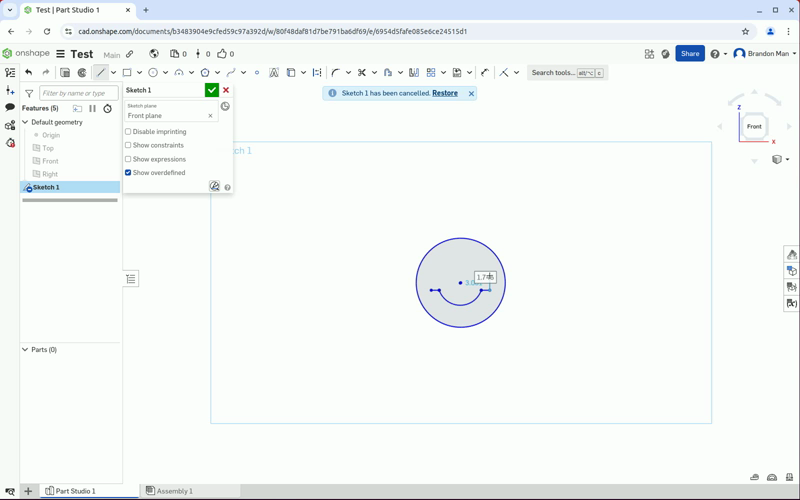
click(489, 275)
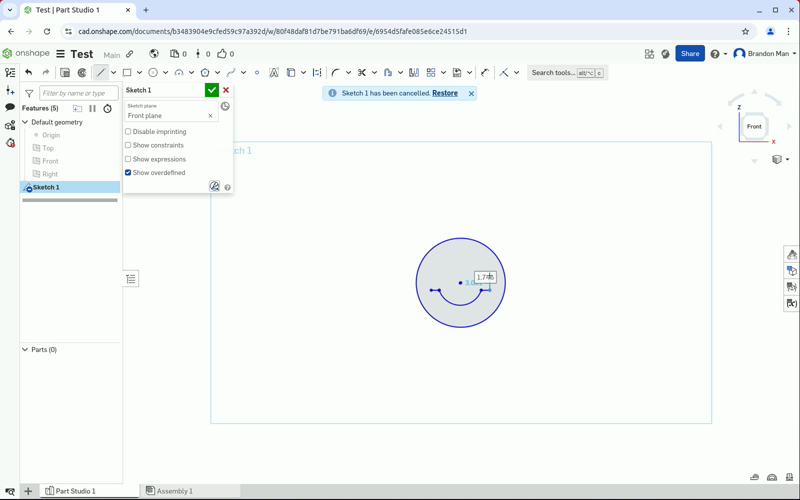
key_up(shift)
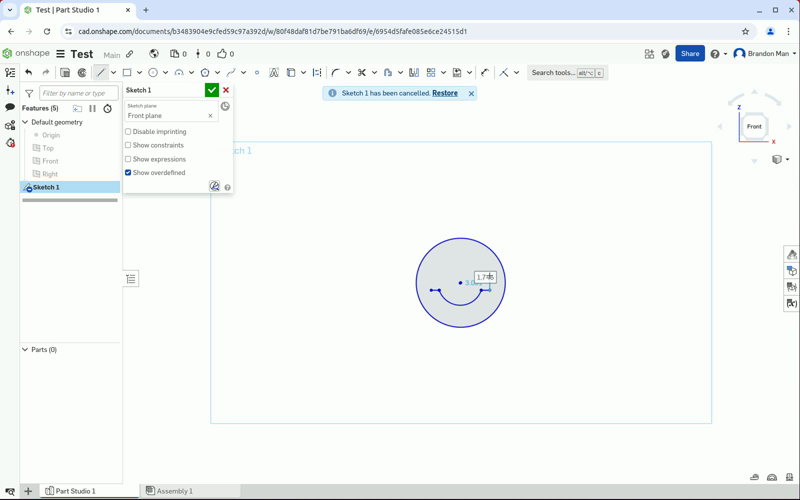
key_down(shift)
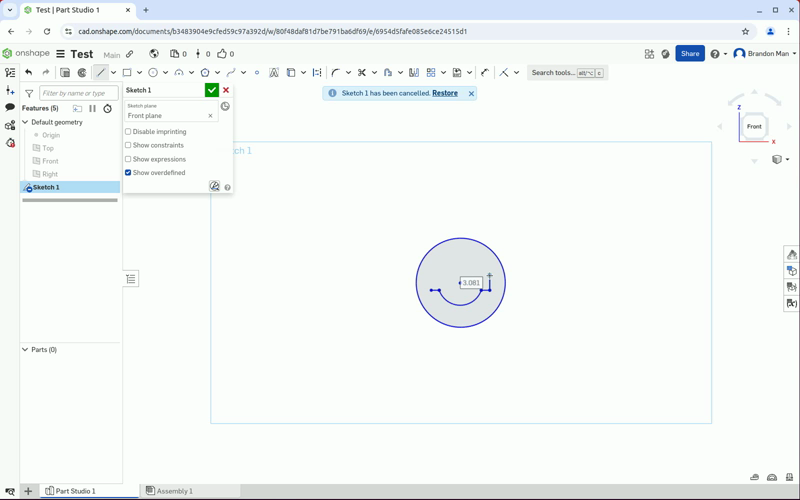
mouse_move(519, 275)
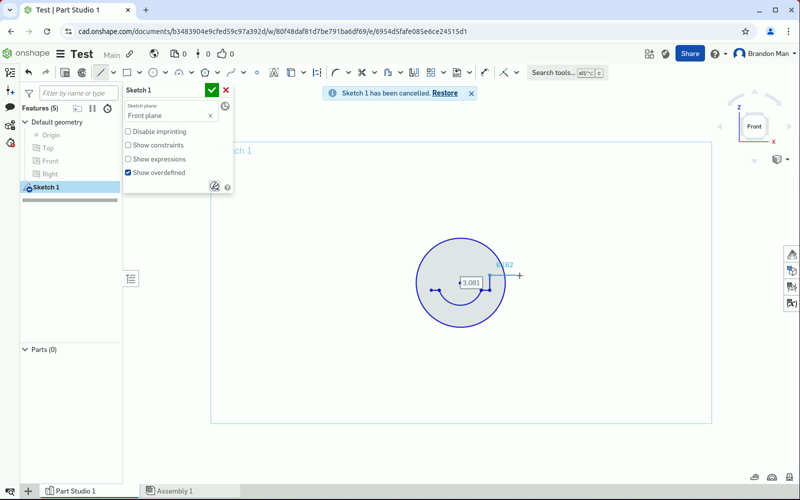
mouse_move(481, 275)
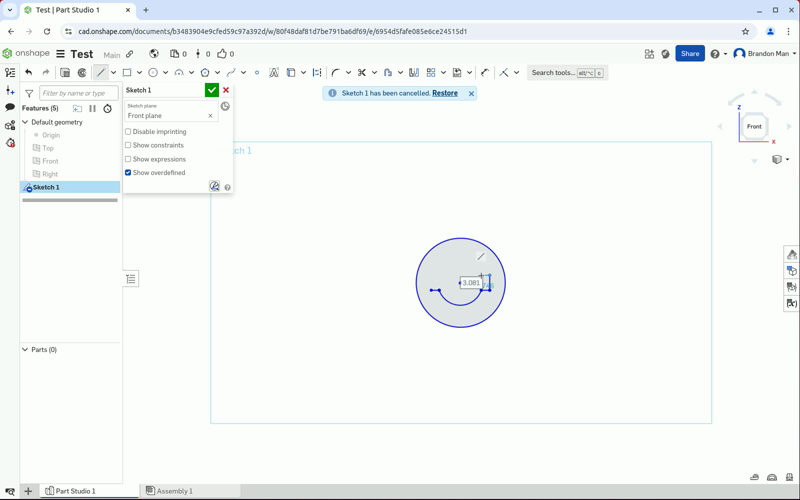
click(481, 275)
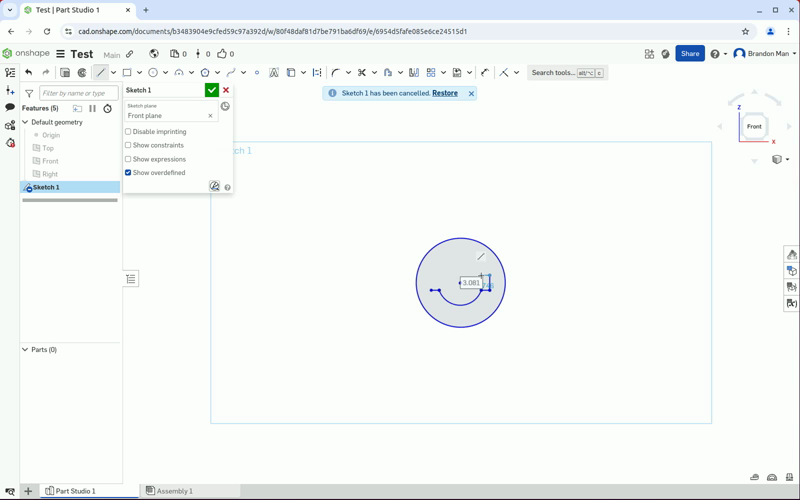
key_up(shift)
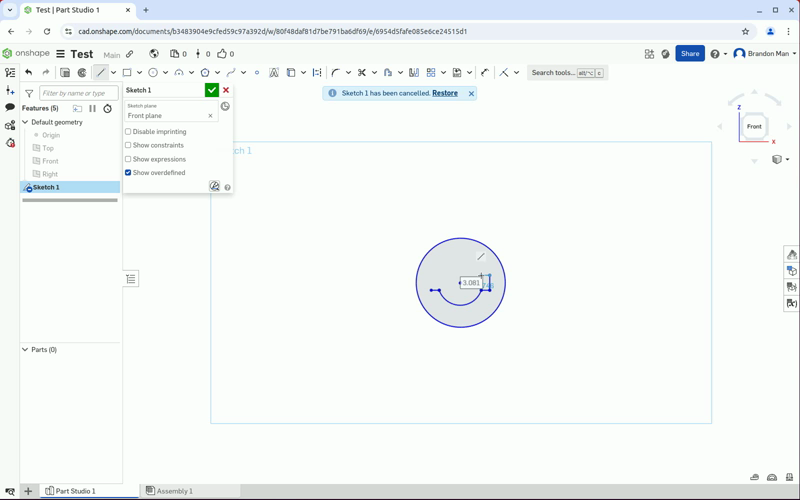
key(esc)
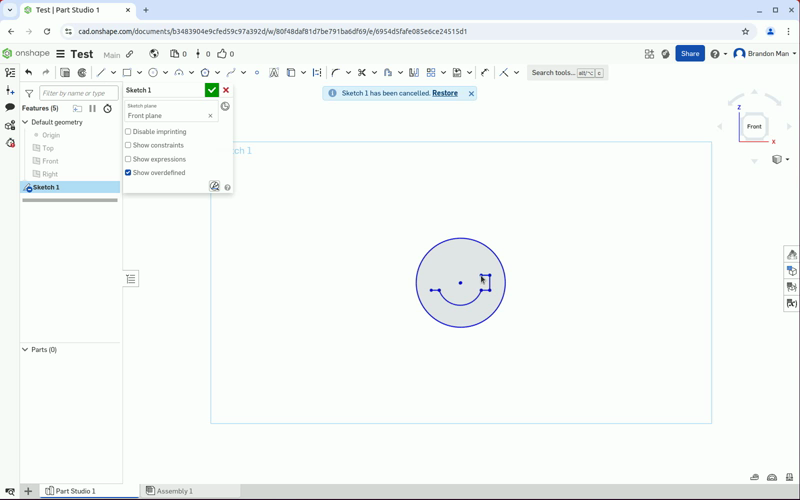
key(a)
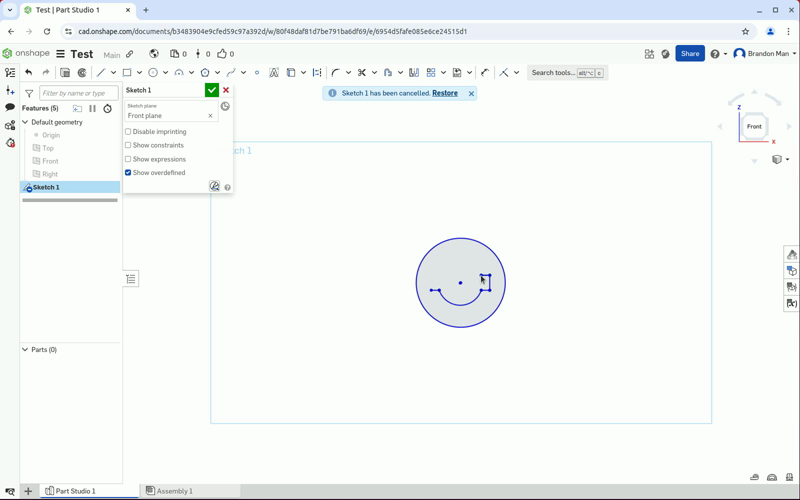
mouse_move(481, 275)
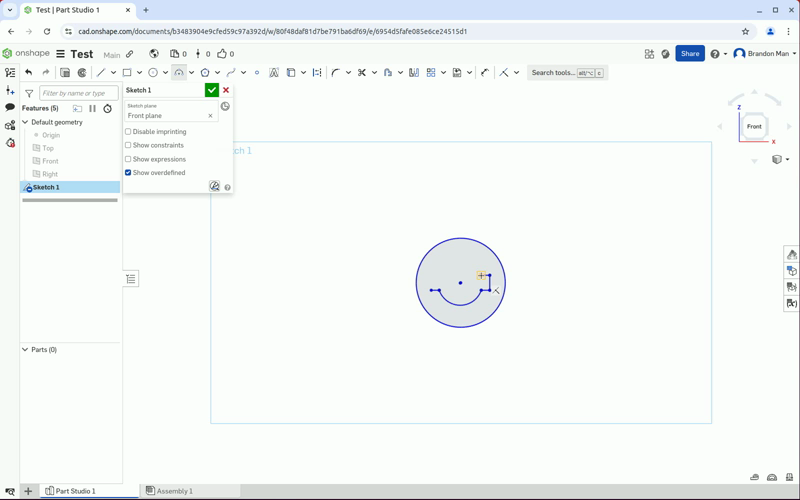
click(481, 275)
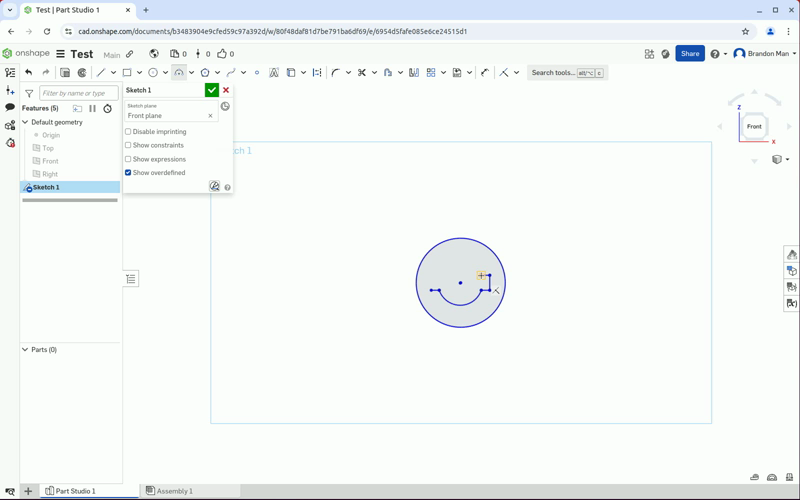
key_down(shift)
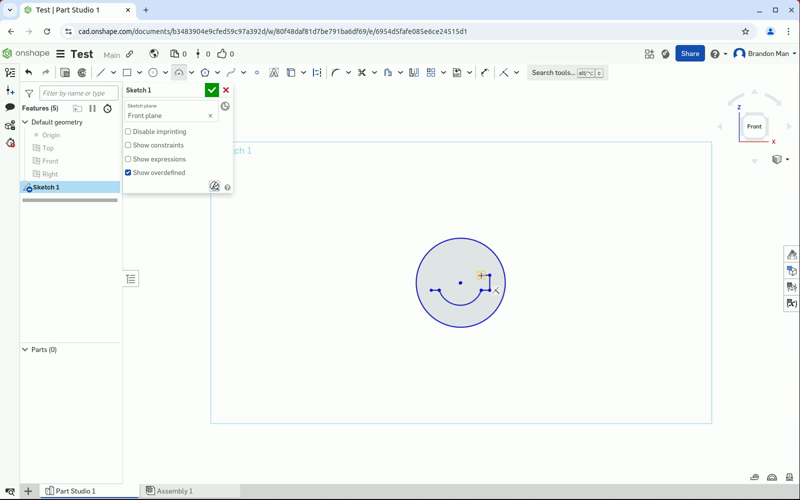
mouse_move(439, 275)
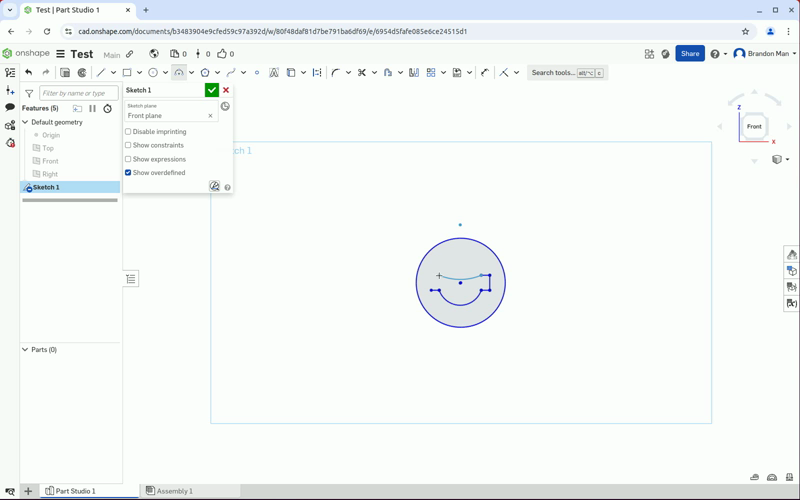
click(439, 275)
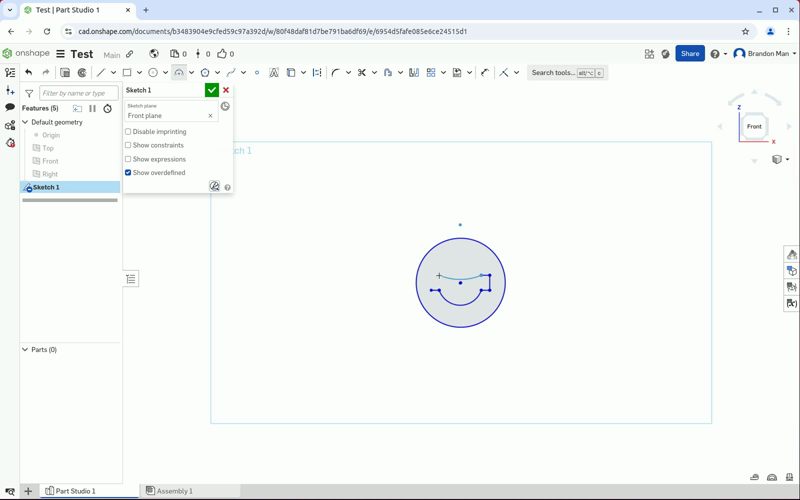
mouse_move(460, 260)
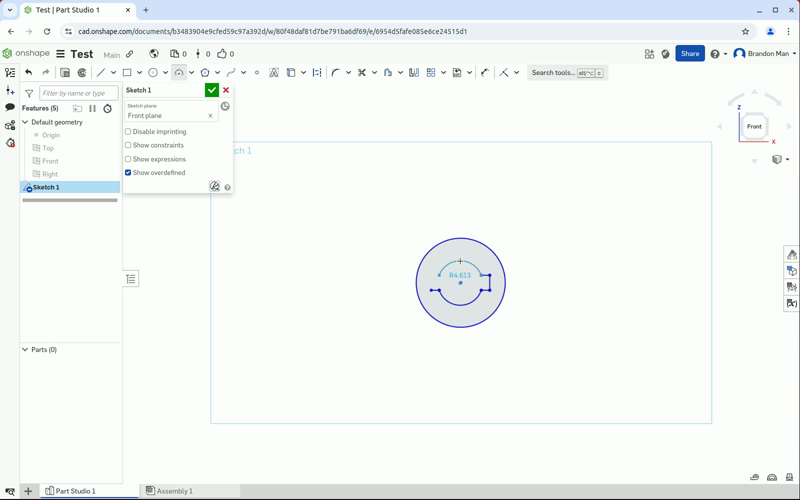
click(460, 260)
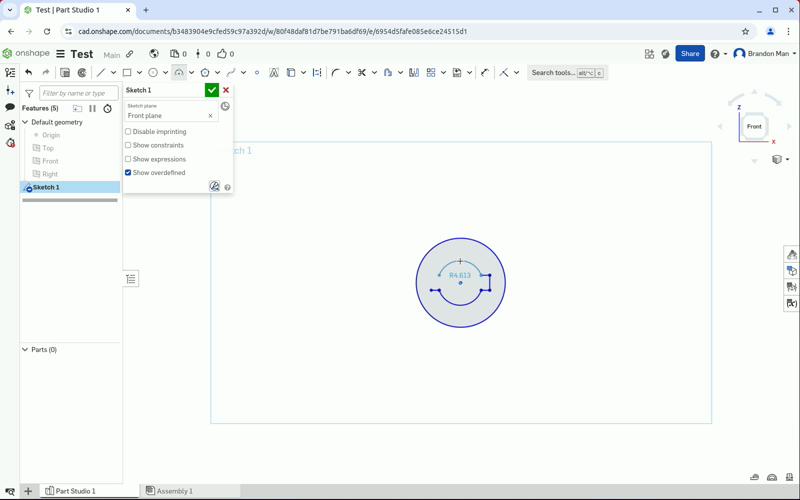
key_up(shift)
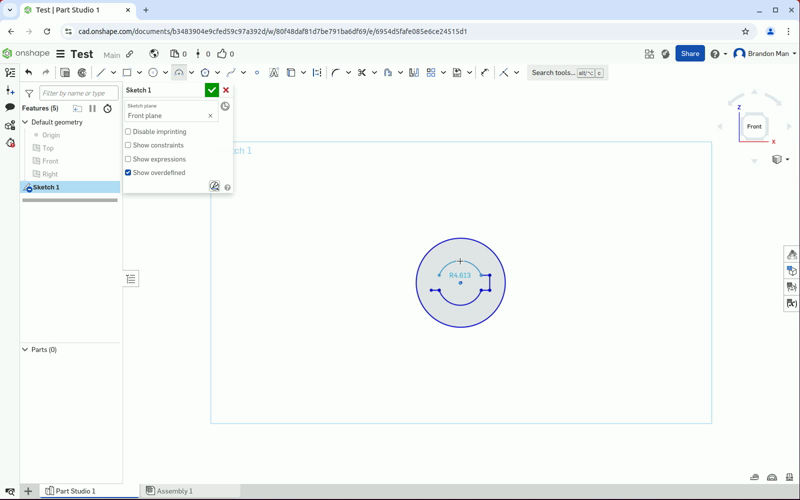
key(esc)
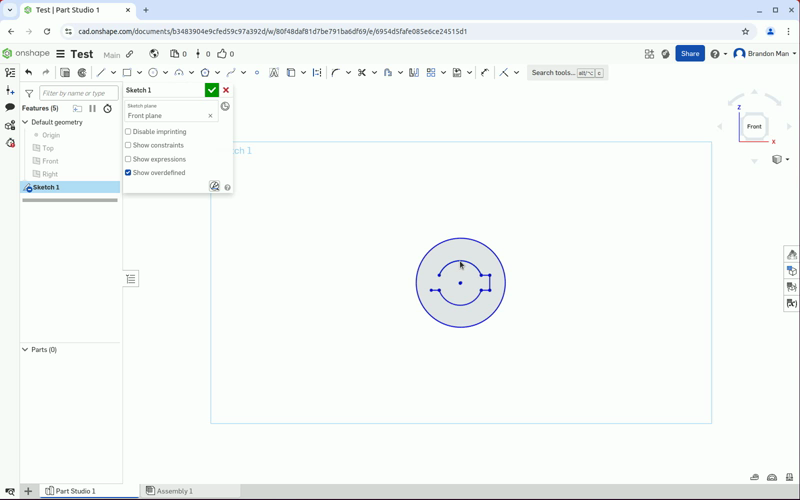
key(l)
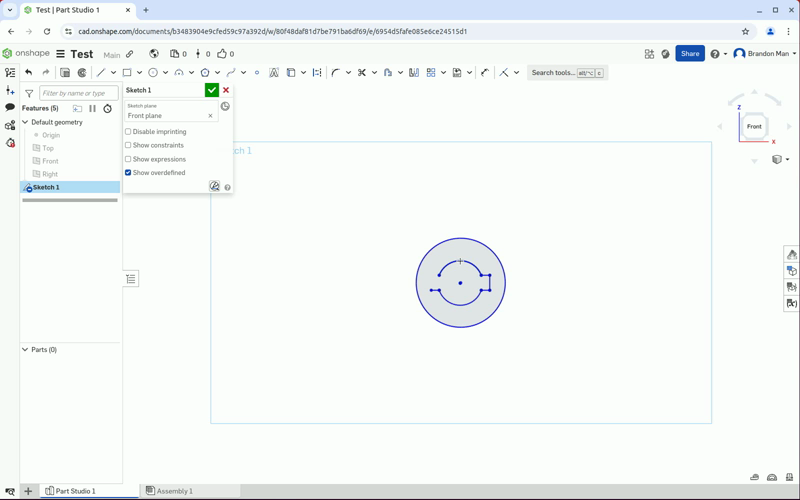
mouse_move(439, 275)
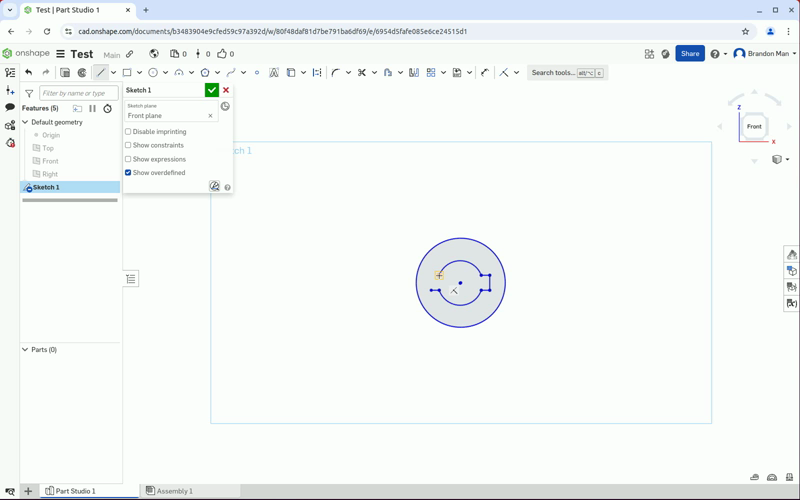
click(439, 275)
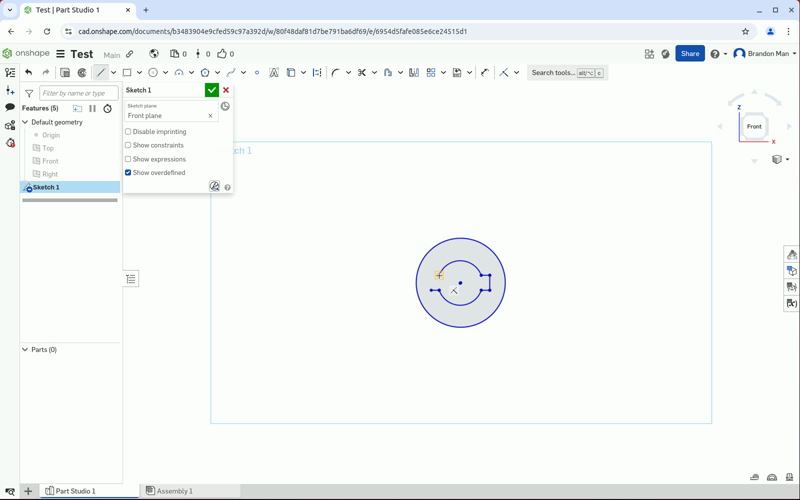
key_down(shift)
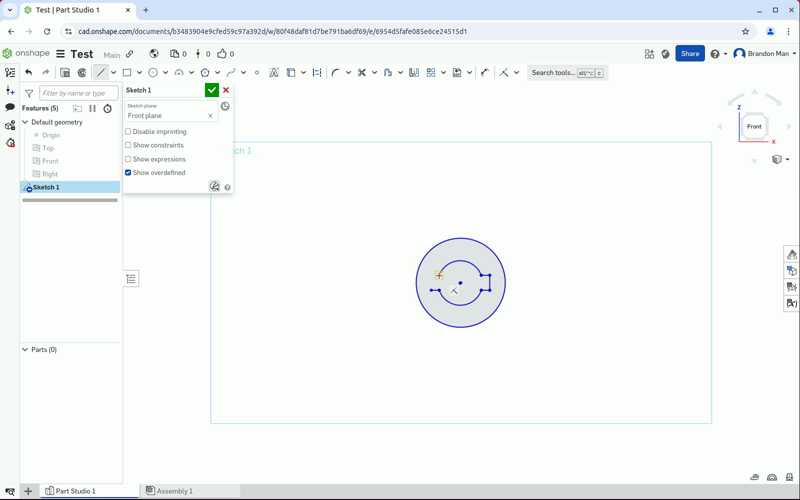
mouse_move(469, 275)
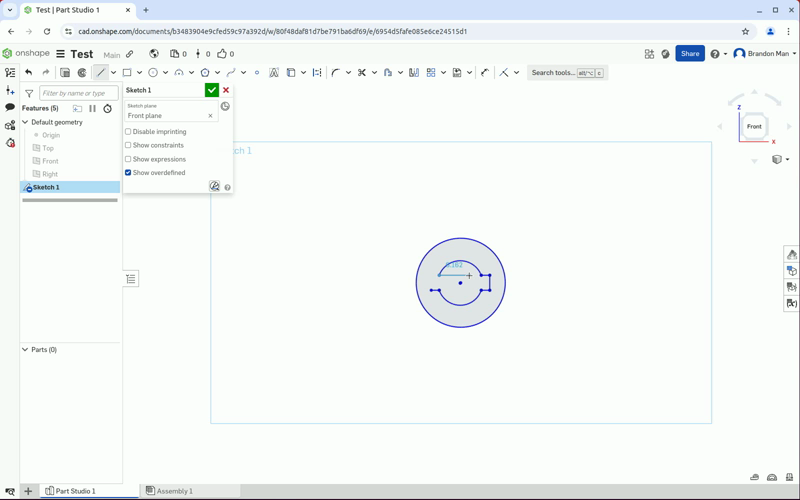
mouse_move(431, 275)
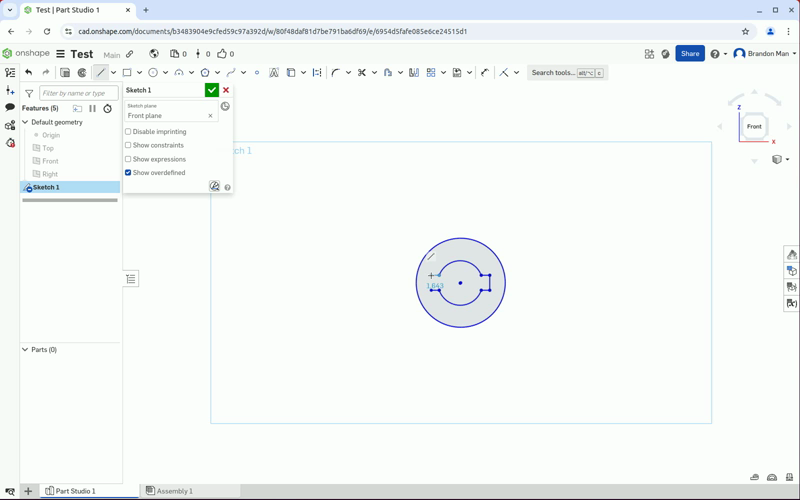
click(431, 275)
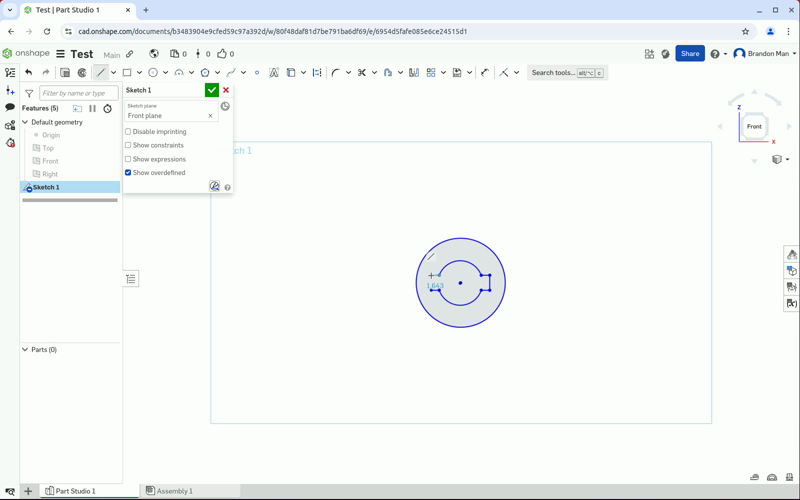
key_up(shift)
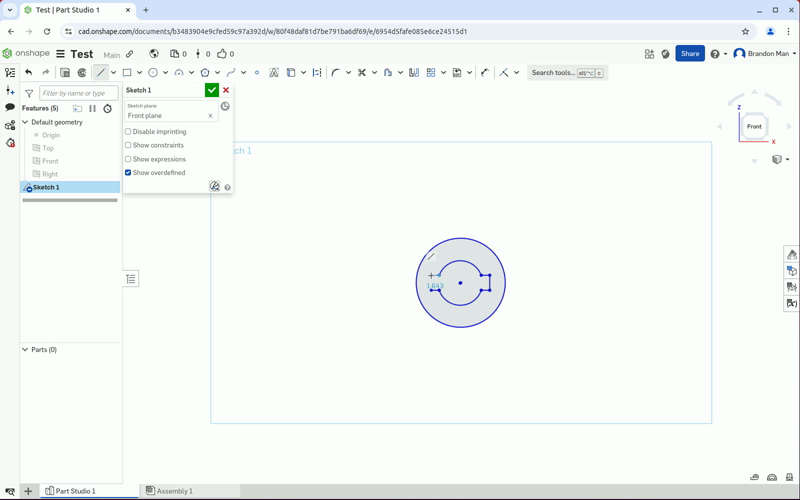
mouse_move(461, 275)
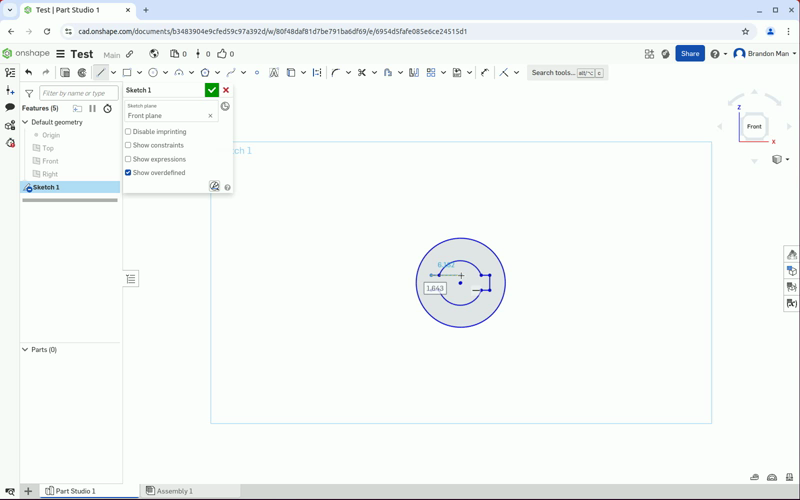
key_down(shift)
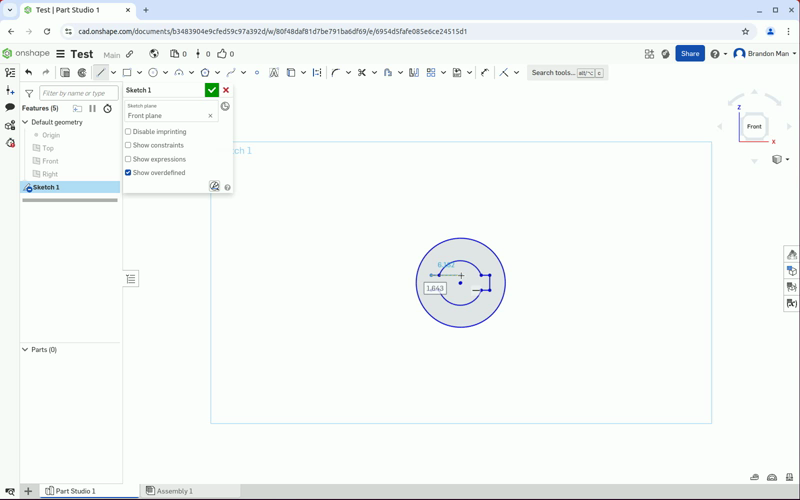
mouse_move(431, 290)
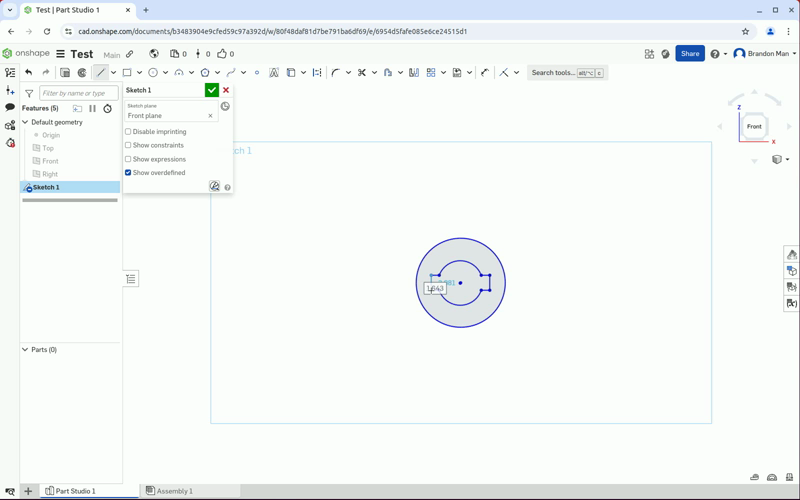
key_up(shift)
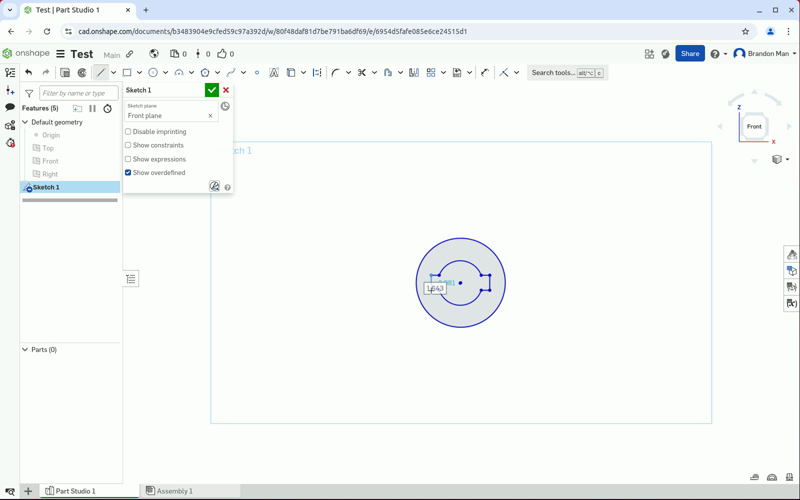
click(431, 290)
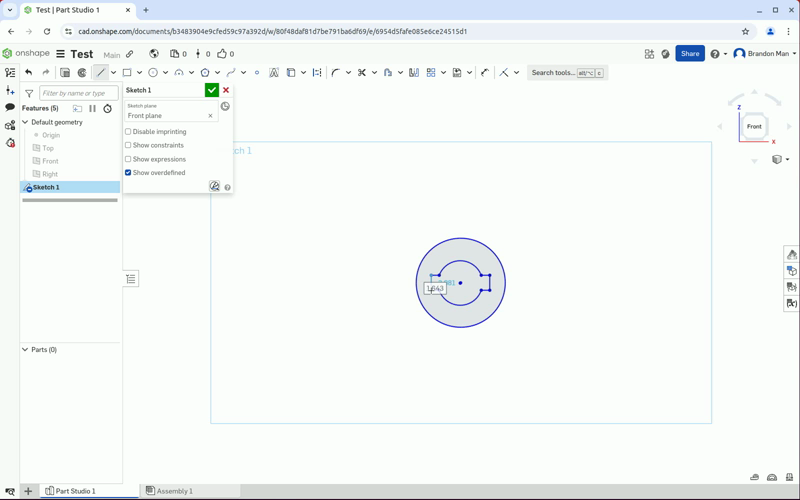
key(esc)
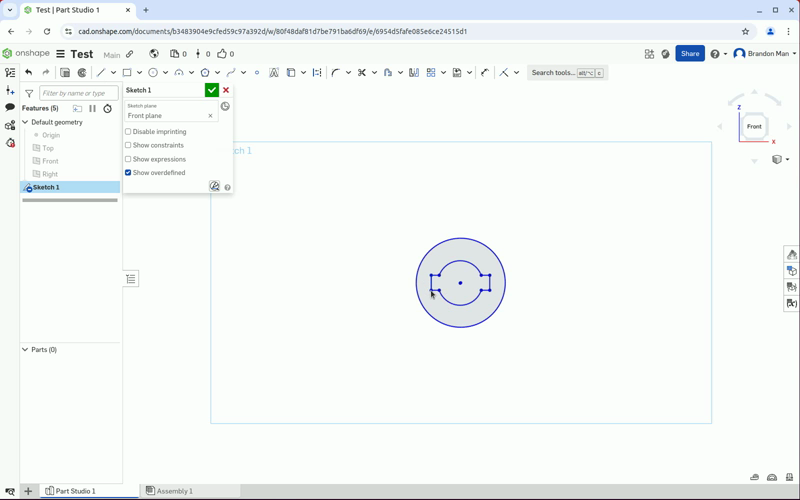
mouse_move(485, 259)
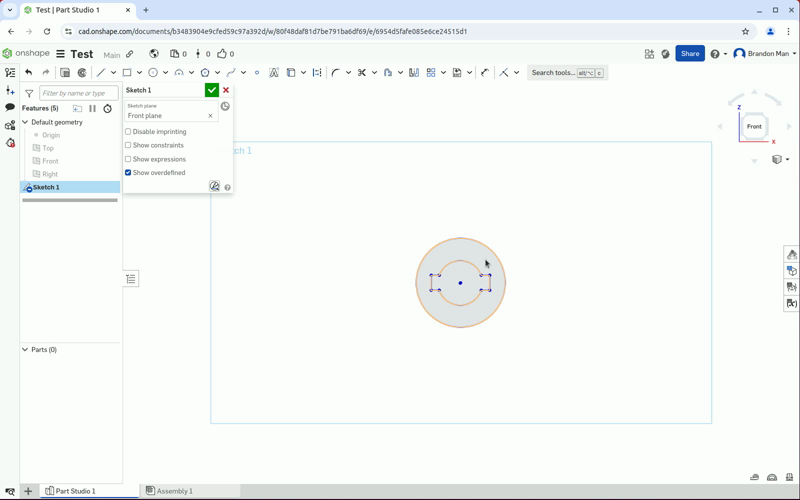
click(485, 259)
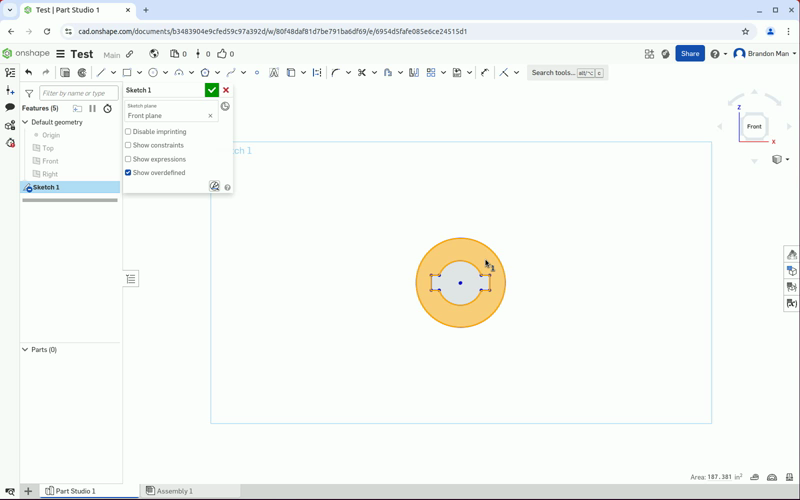
mouse_move(73, 352)
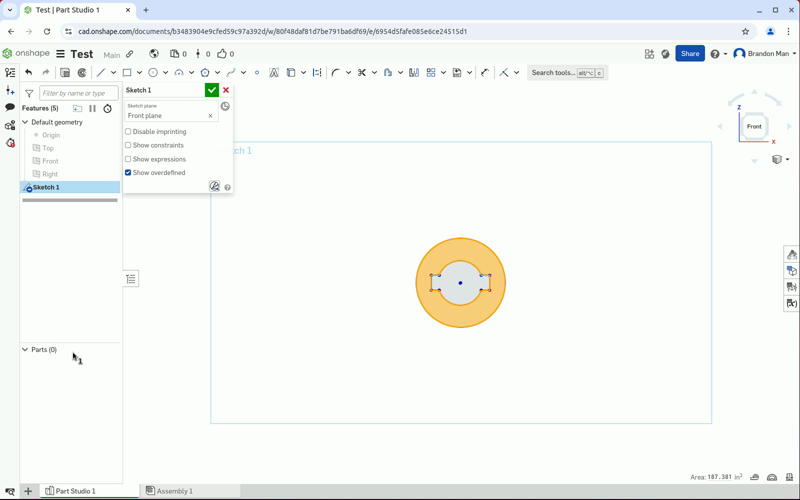
key(shift+y)
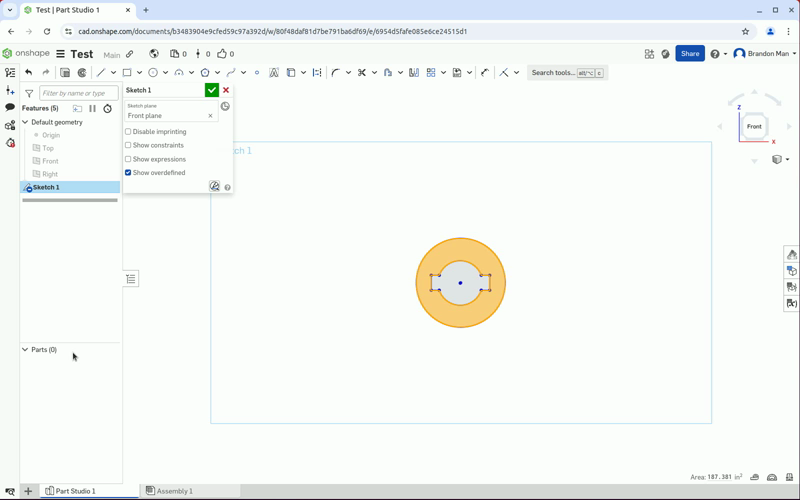
key(shift+e)
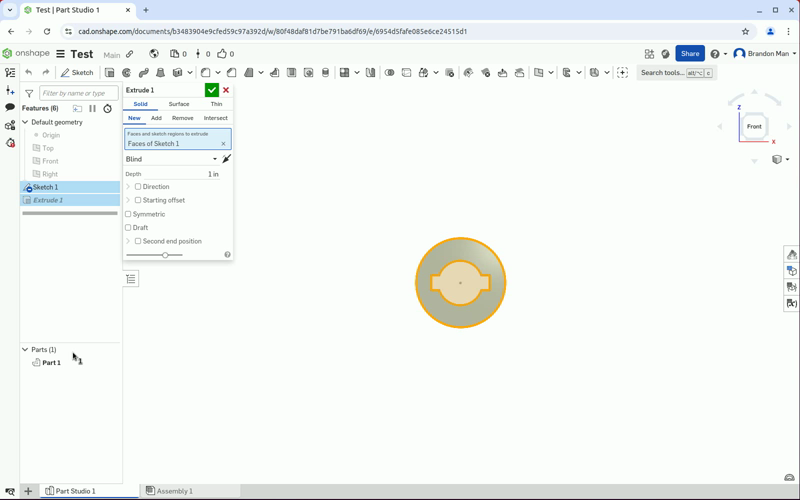
mouse_move(143, 106)
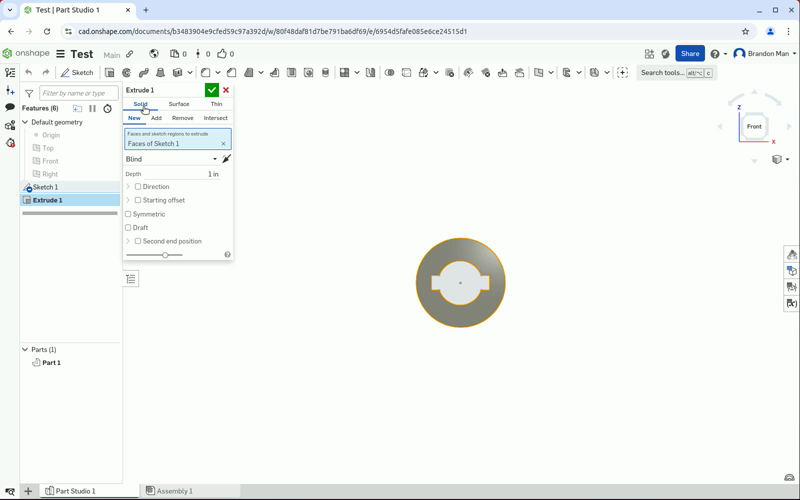
click(143, 106)
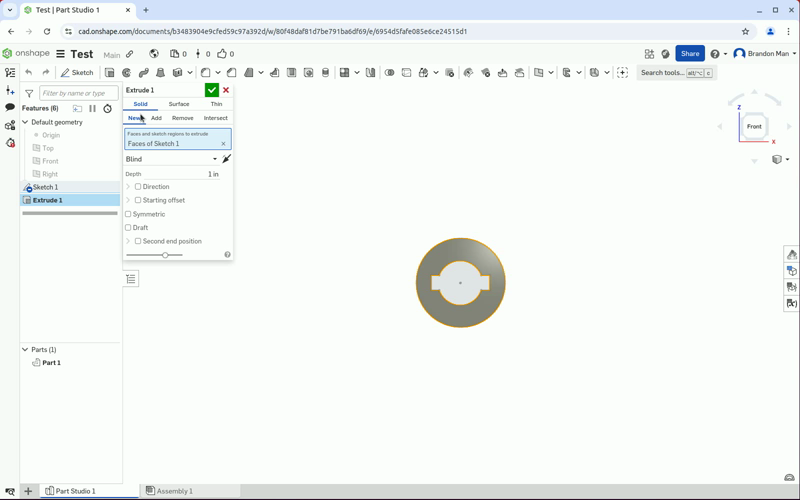
mouse_move(137, 120)
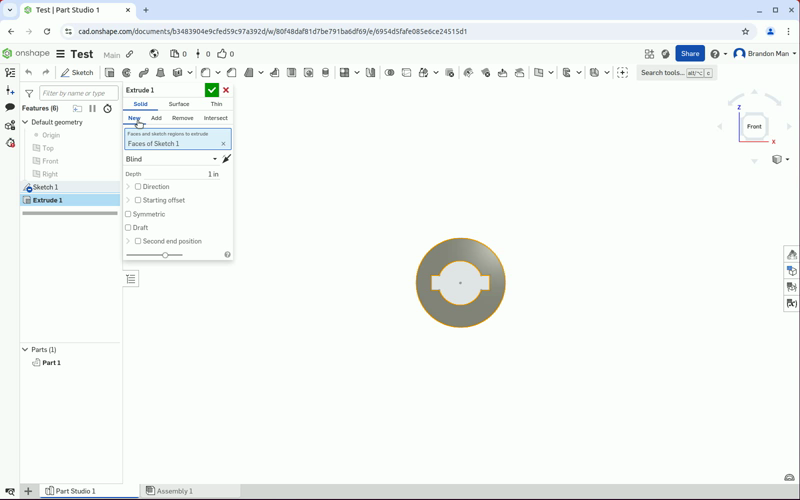
click(137, 120)
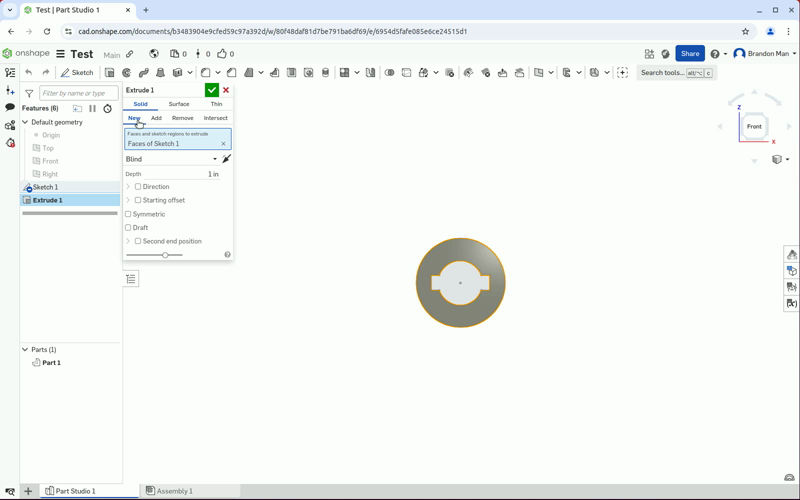
key(tab, 4)
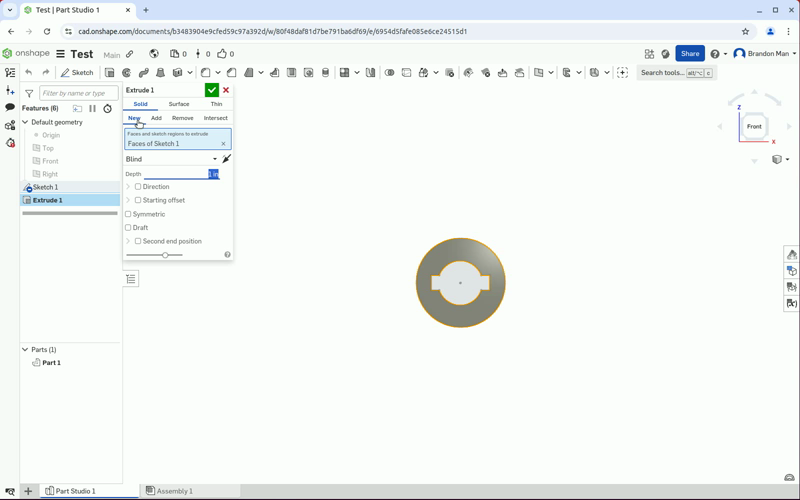
text(7.943)
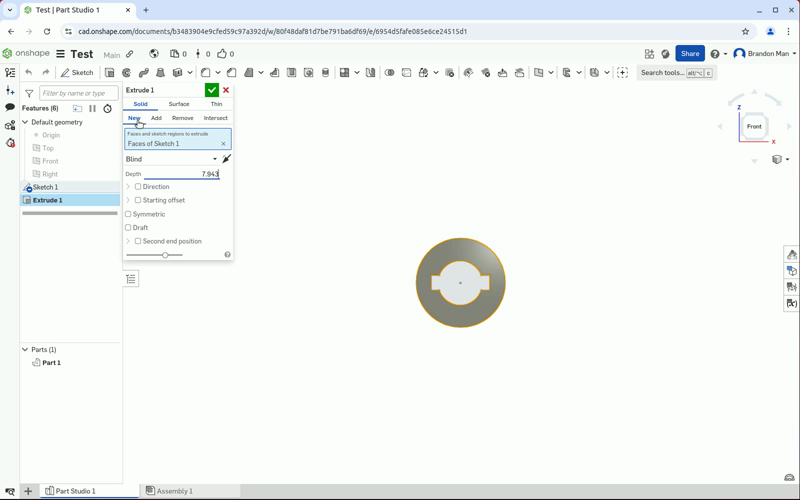
key(enter)
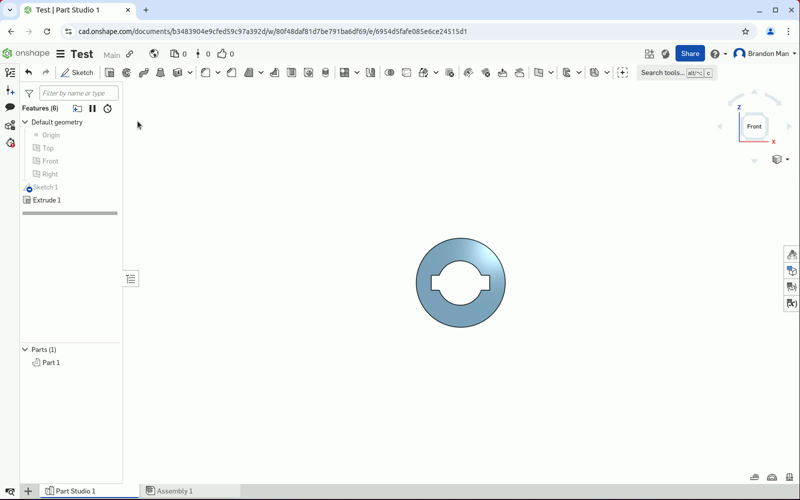
key(shift+h)
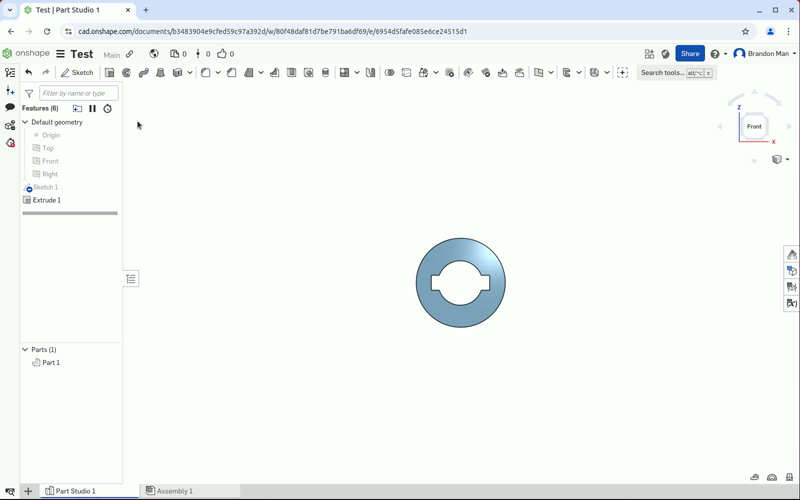
key(shift+h)
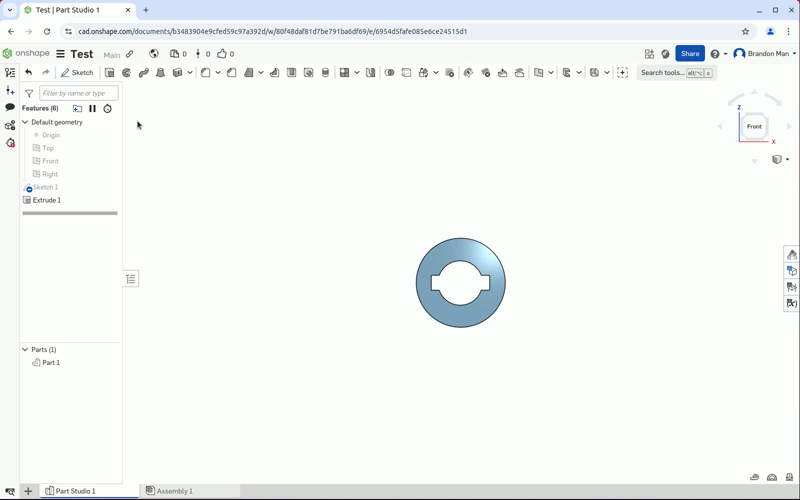
mouse_move(73, 189)
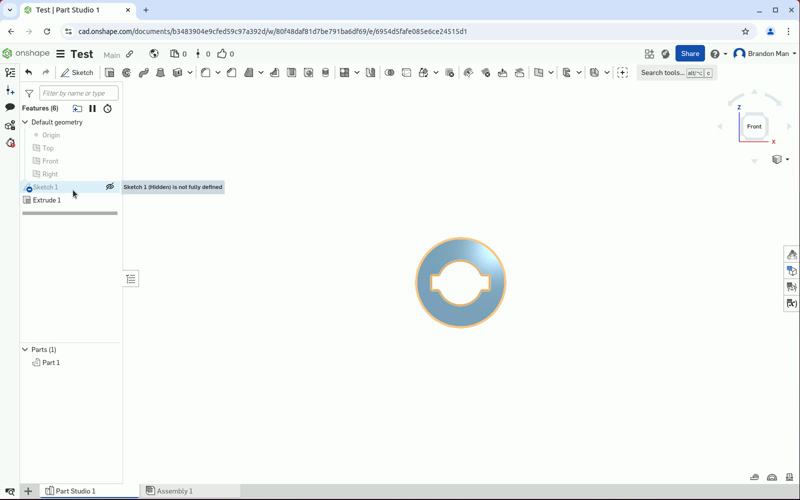
click(73, 189)
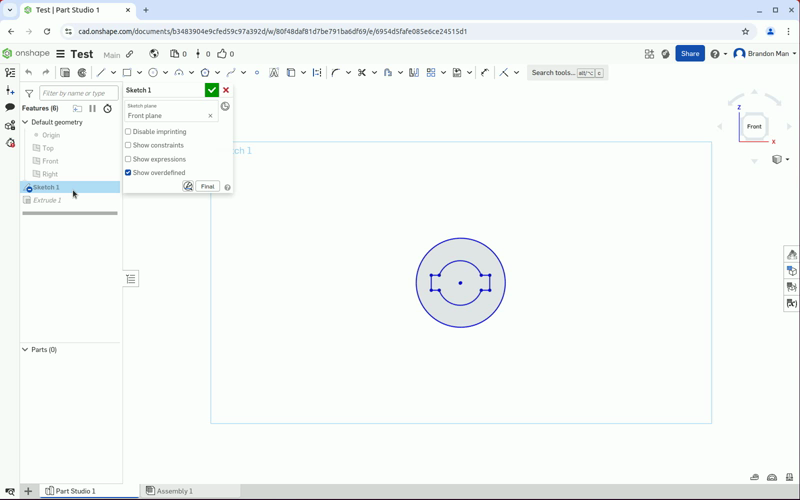
mouse_move(229, 92)
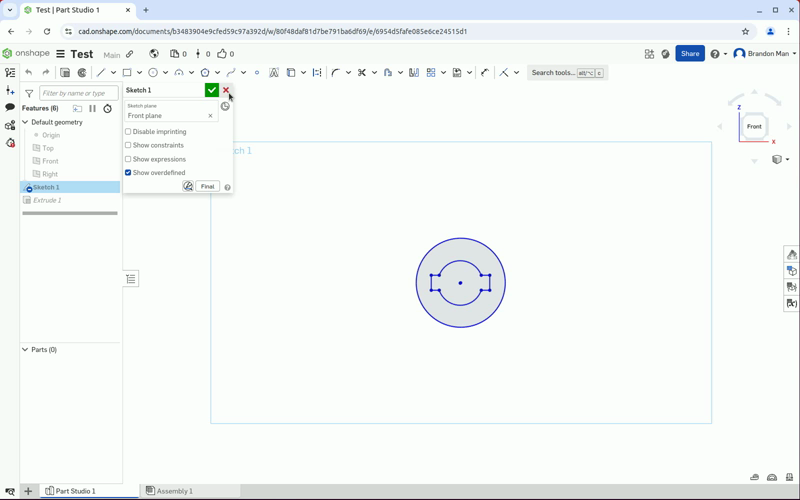
click(229, 92)
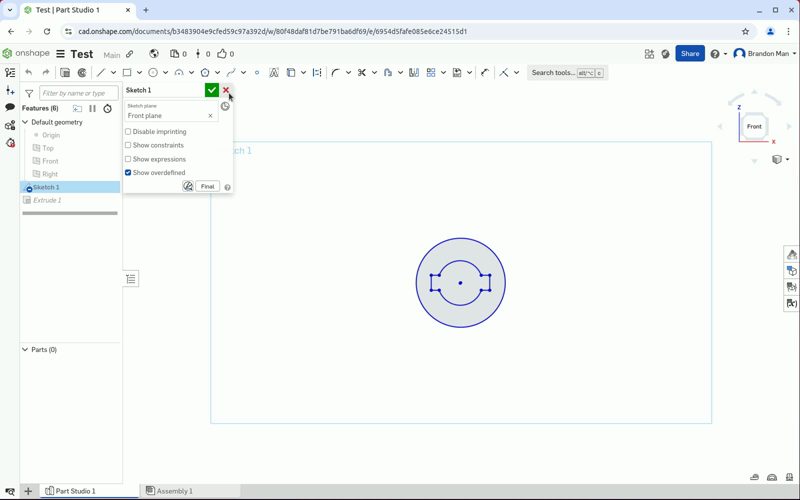
key(shift+s)
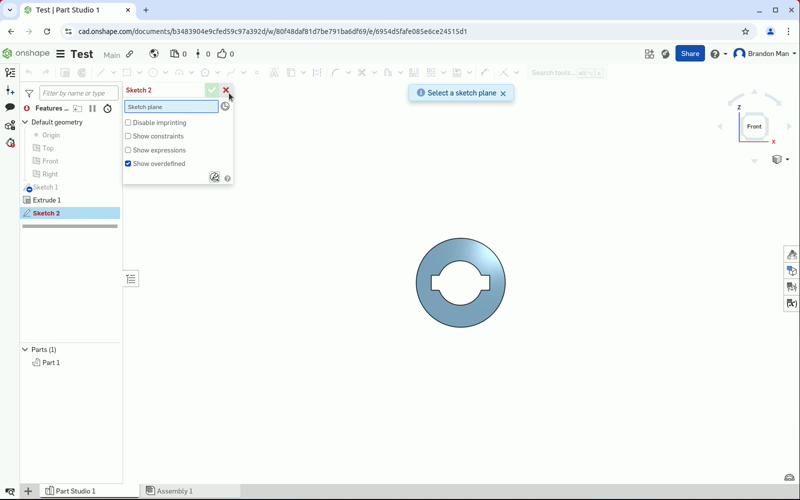
mouse_move(73, 163)
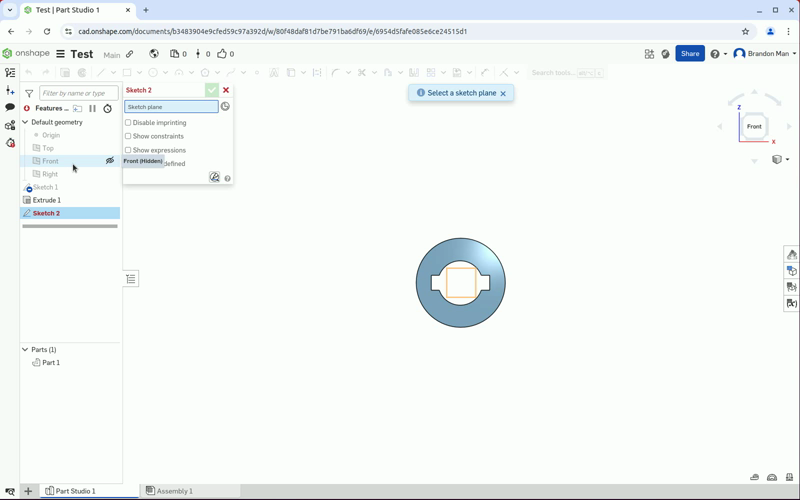
click(73, 163)
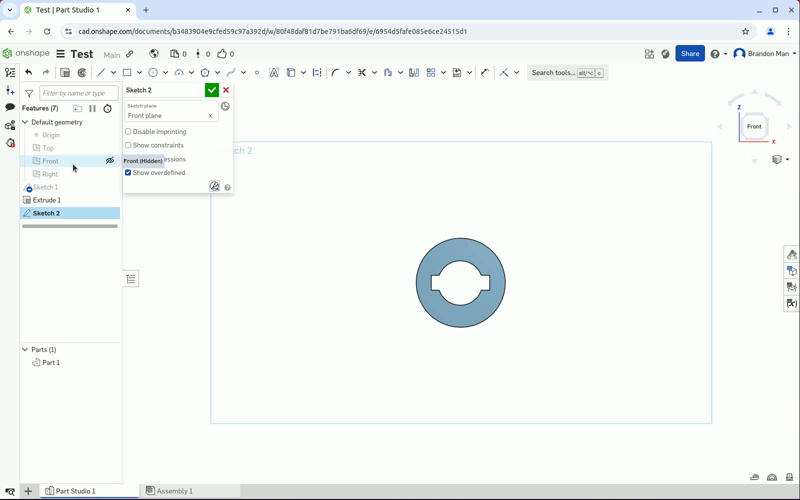
mouse_move(73, 352)
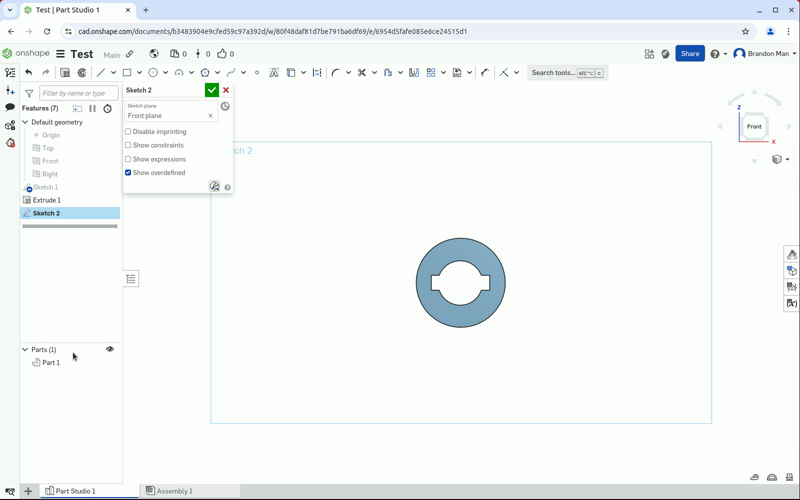
key(y)
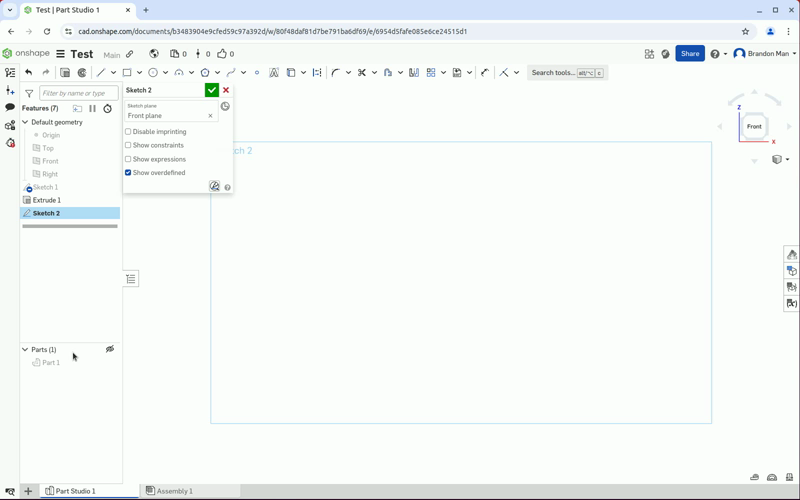
key(l)
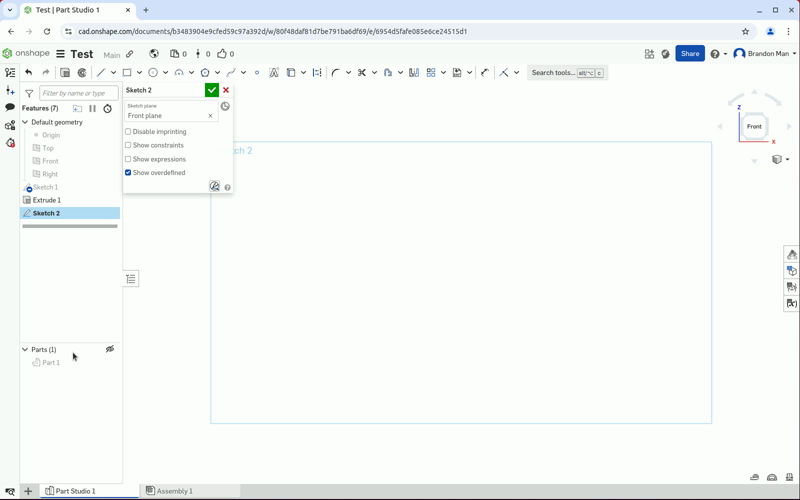
key_down(shift)
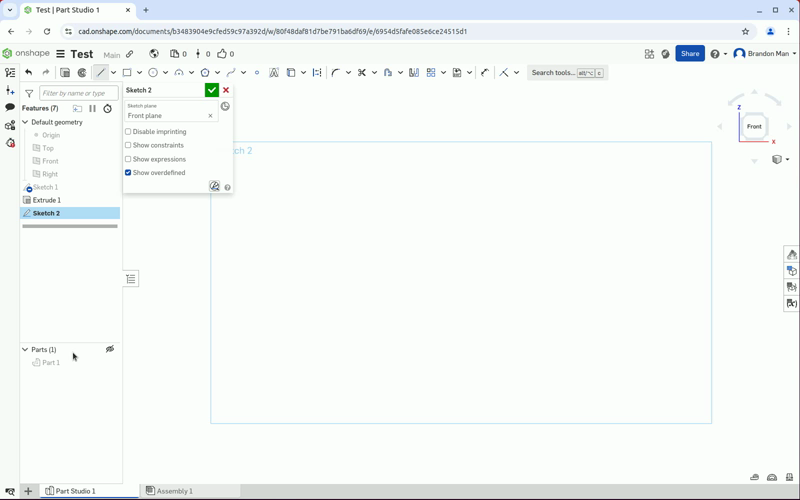
mouse_move(431, 290)
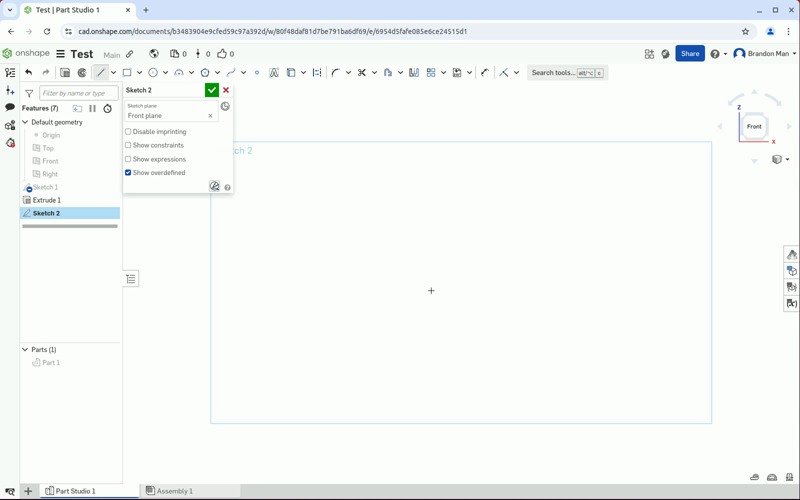
click(431, 290)
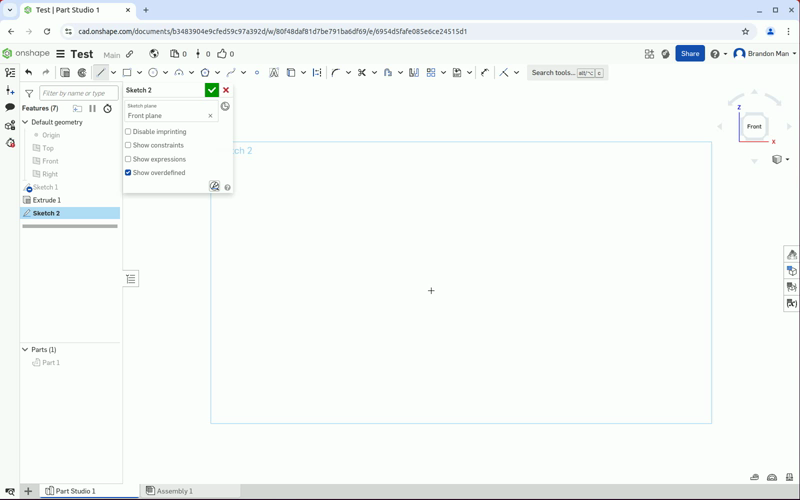
key_up(shift)
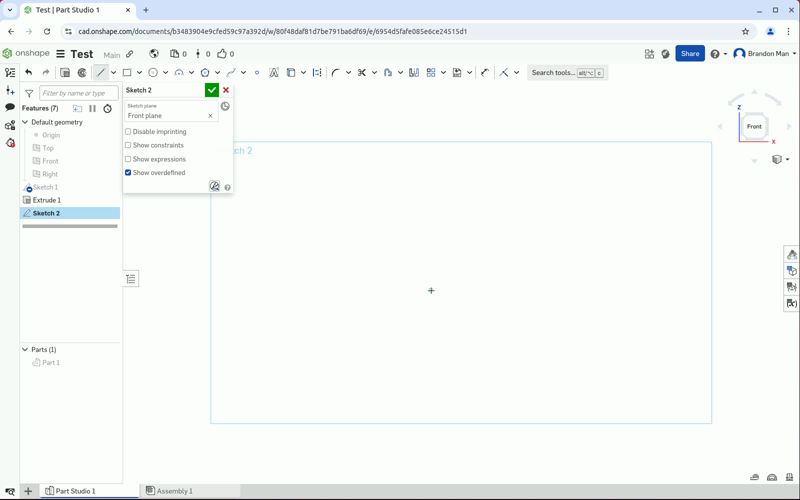
key_down(shift)
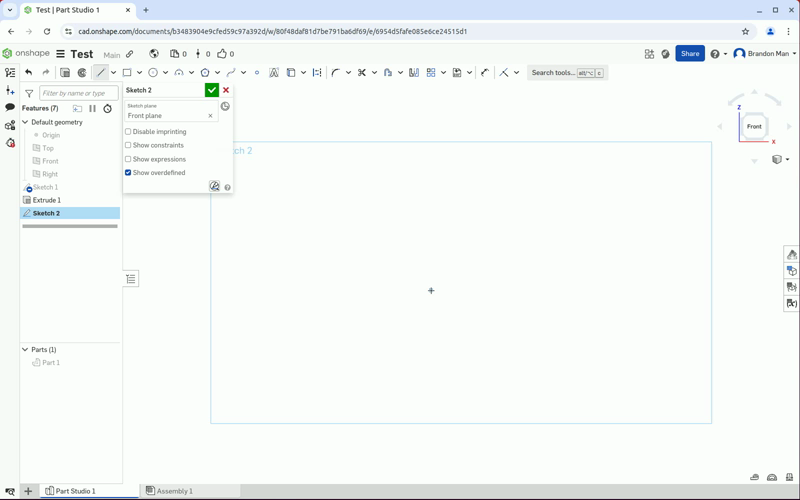
mouse_move(461, 290)
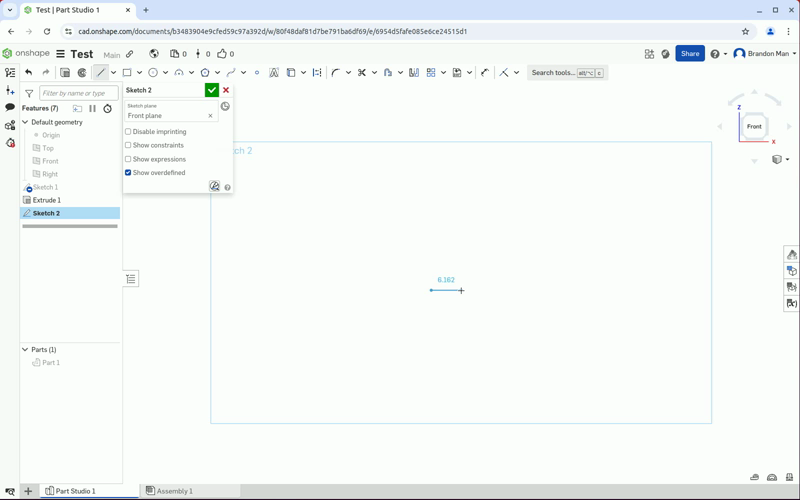
mouse_move(440, 290)
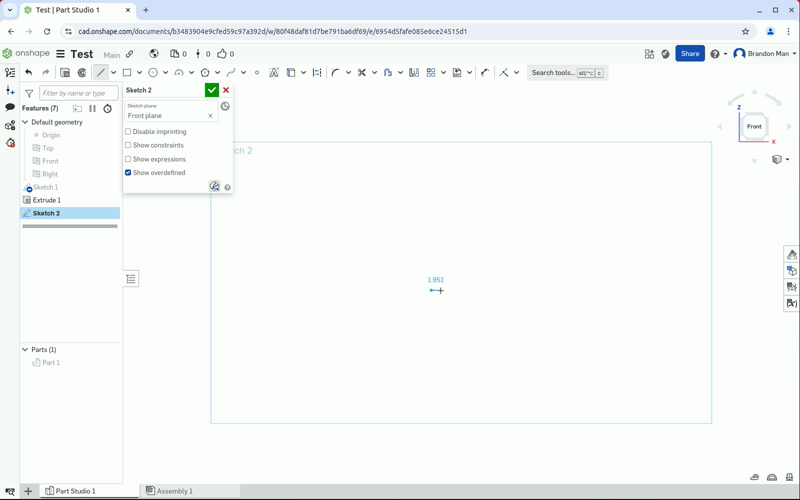
click(440, 290)
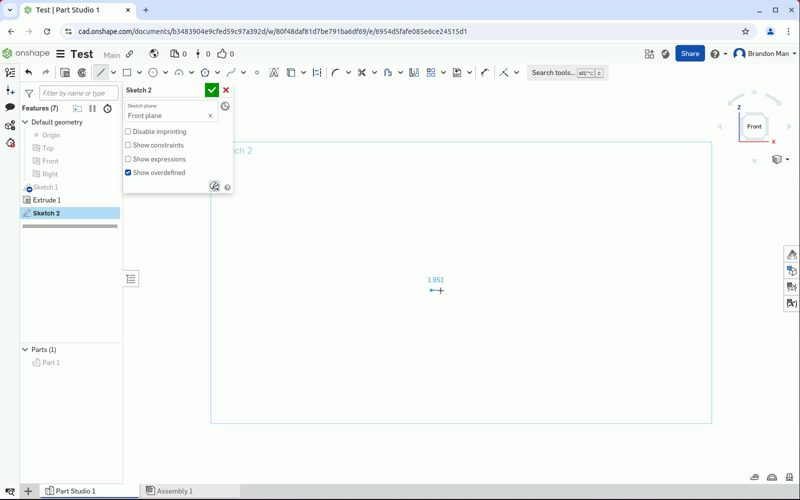
key_up(shift)
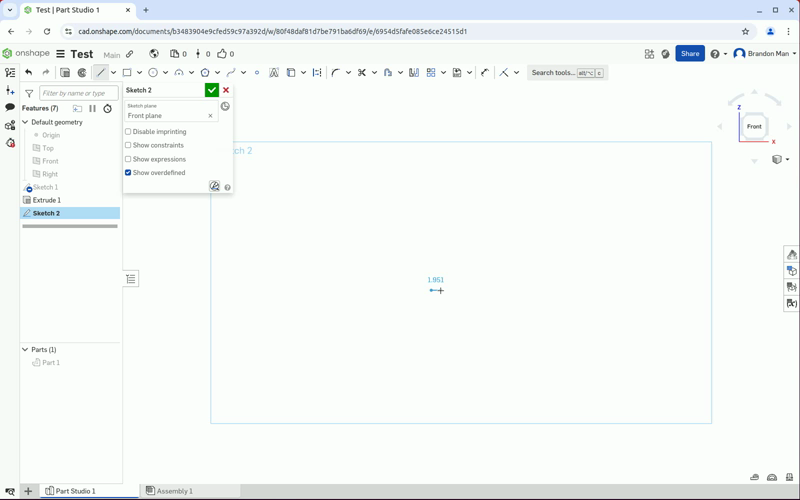
key(esc)
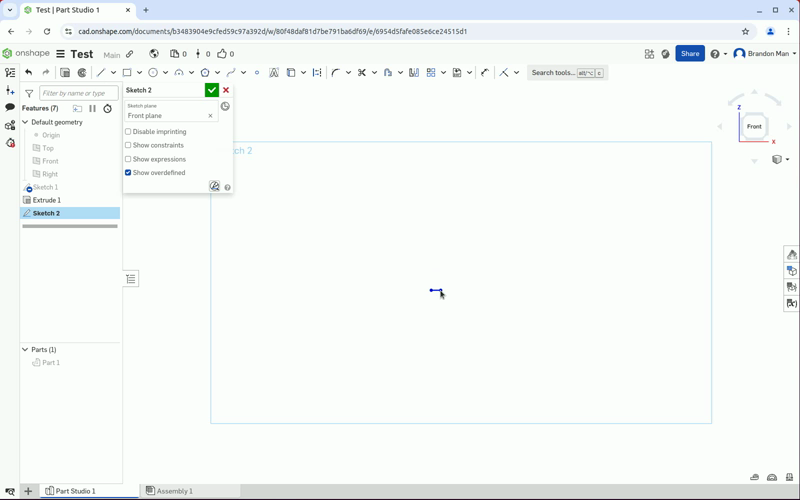
key(a)
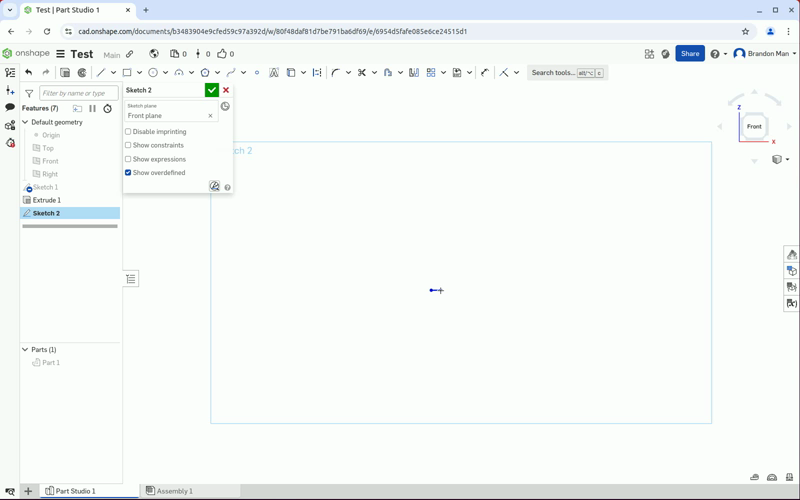
mouse_move(440, 290)
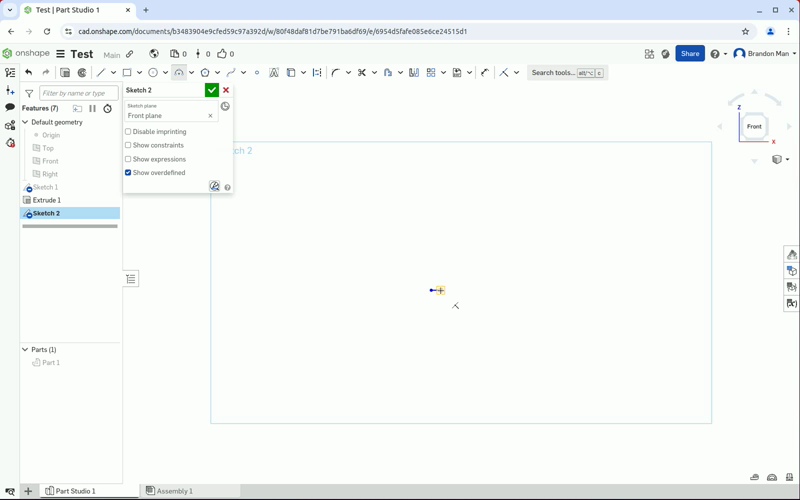
click(440, 290)
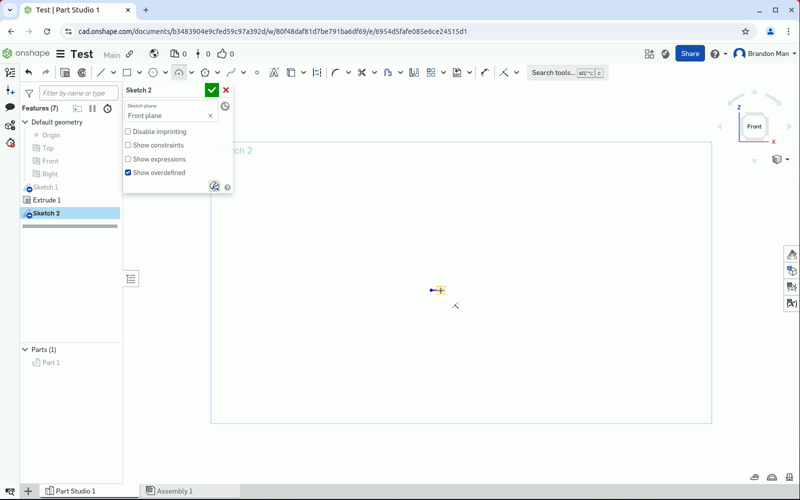
key_down(shift)
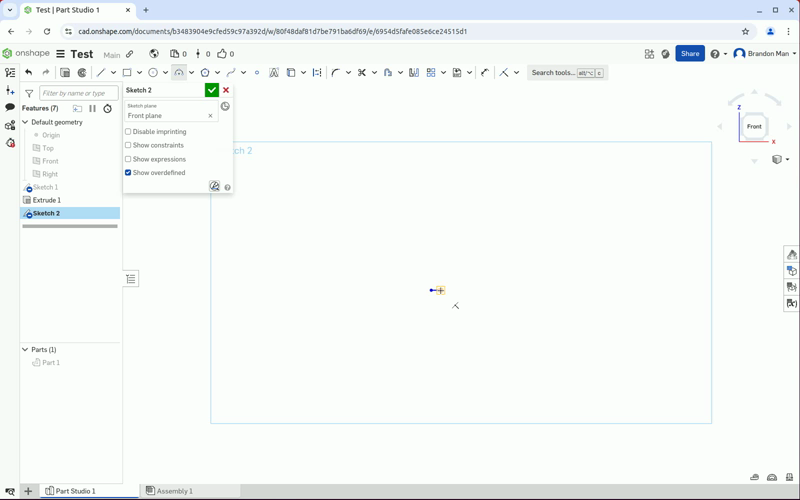
mouse_move(440, 273)
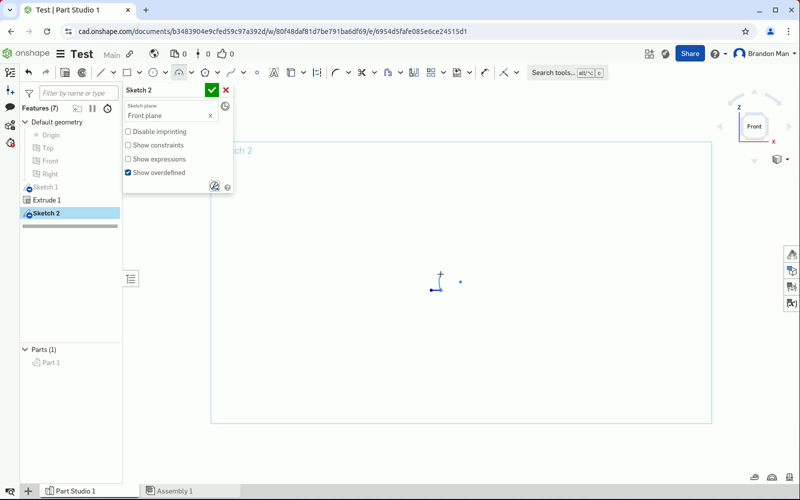
click(440, 273)
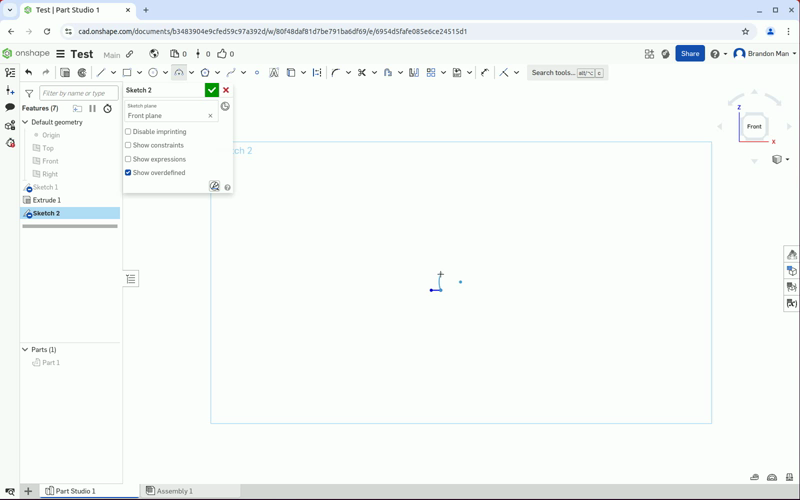
mouse_move(439, 281)
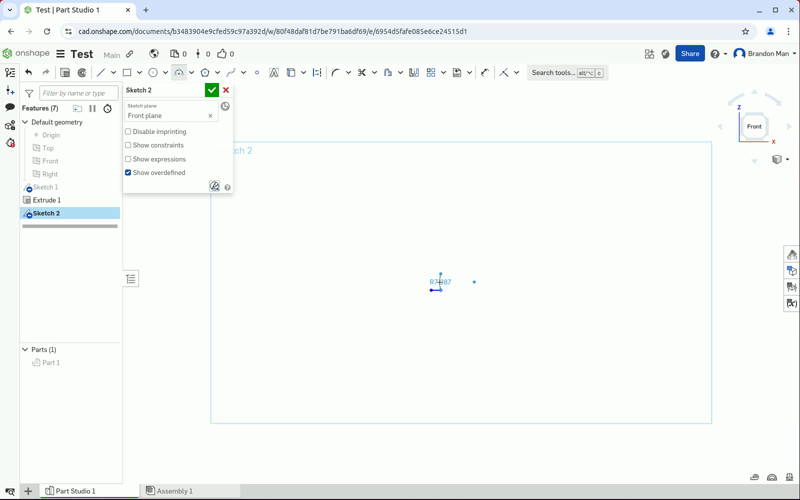
click(439, 281)
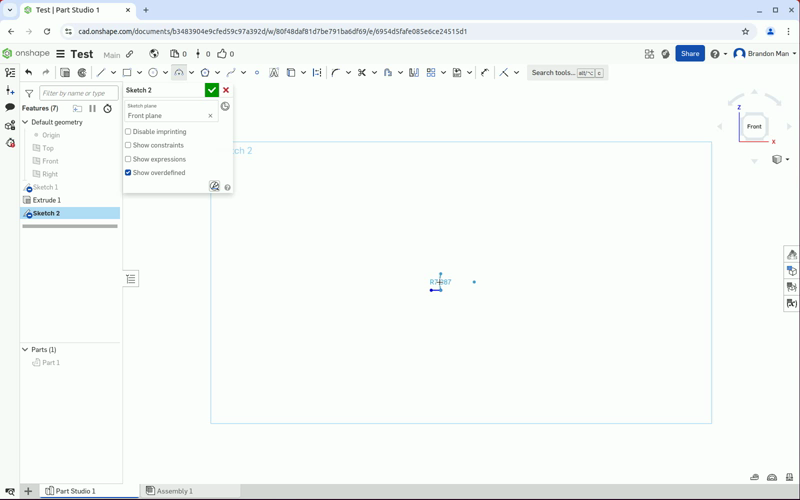
key_up(shift)
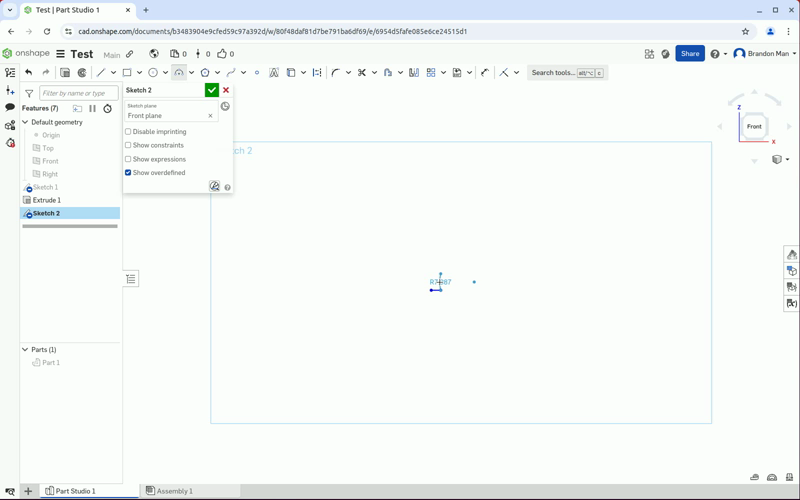
key(esc)
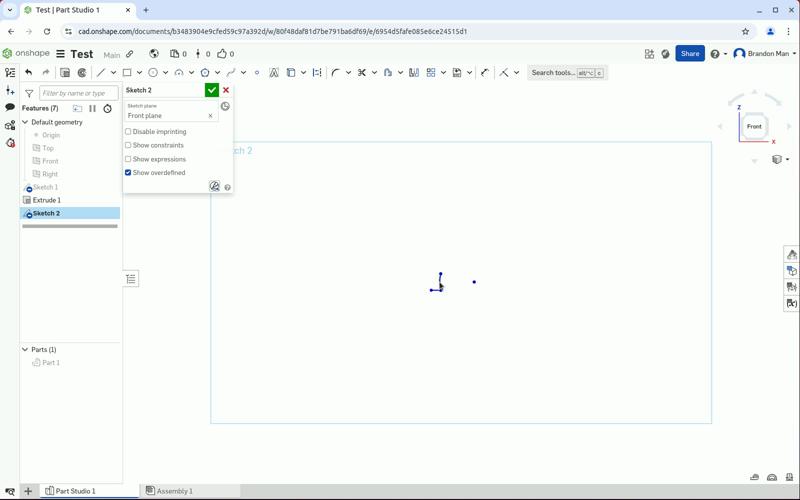
key(l)
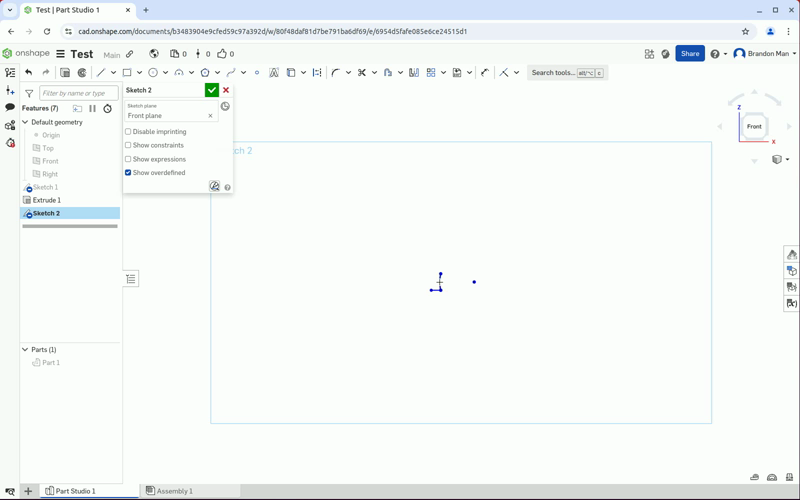
mouse_move(440, 273)
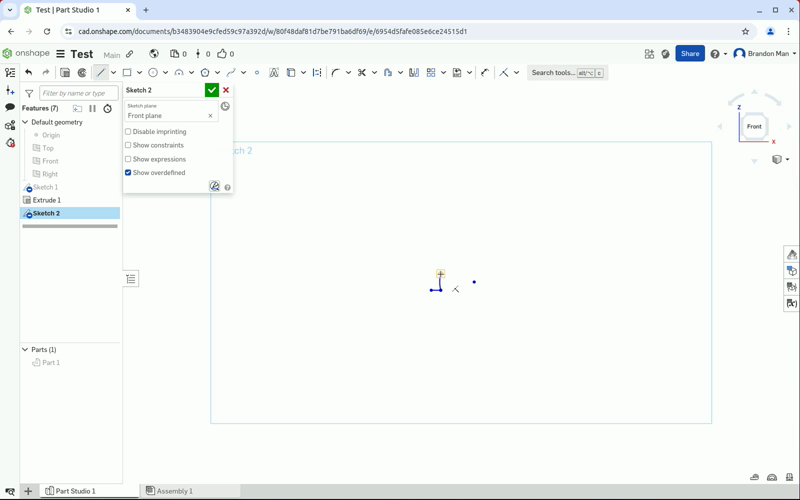
click(440, 273)
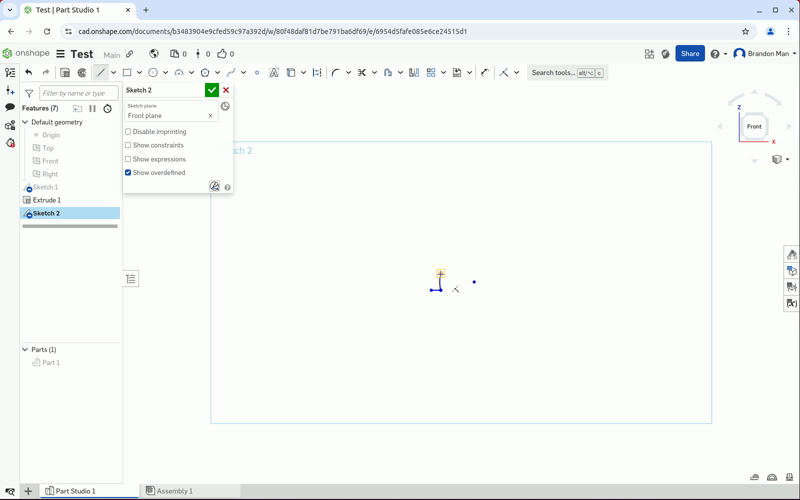
key_down(shift)
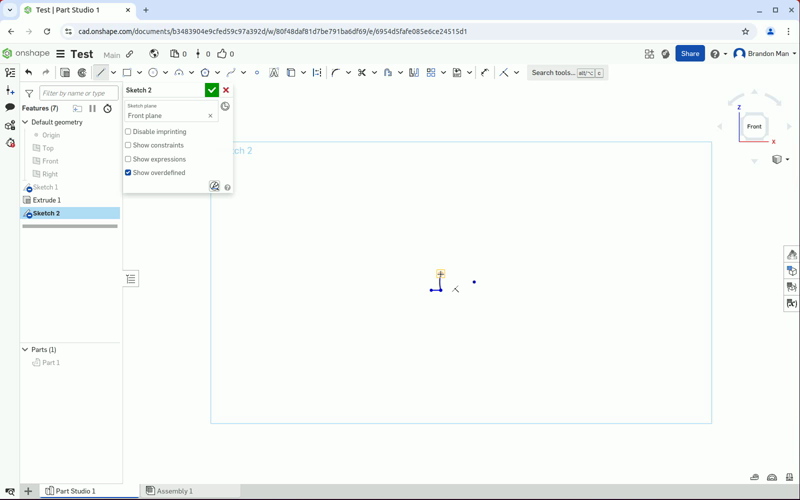
mouse_move(470, 273)
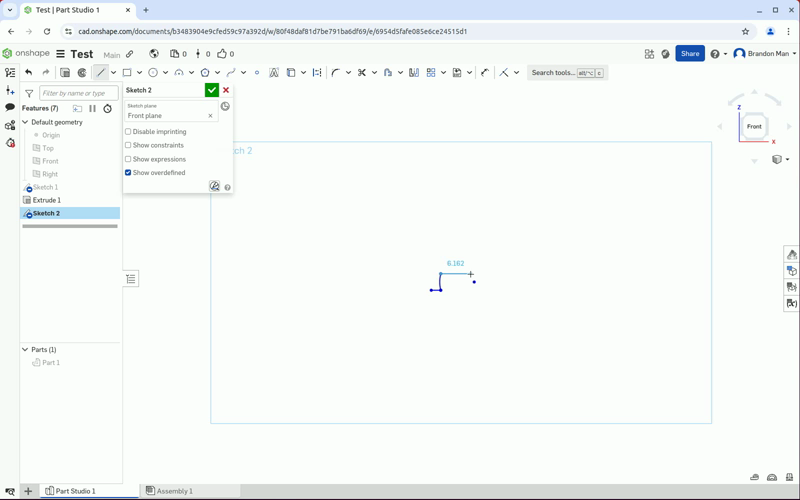
mouse_move(431, 273)
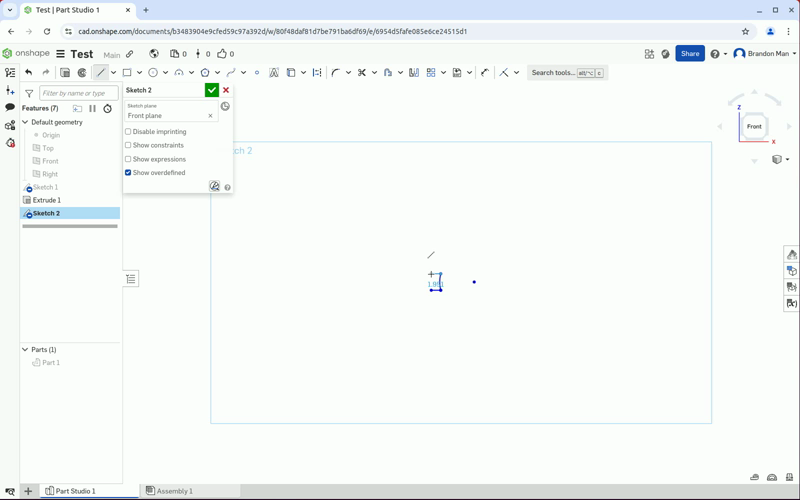
click(431, 273)
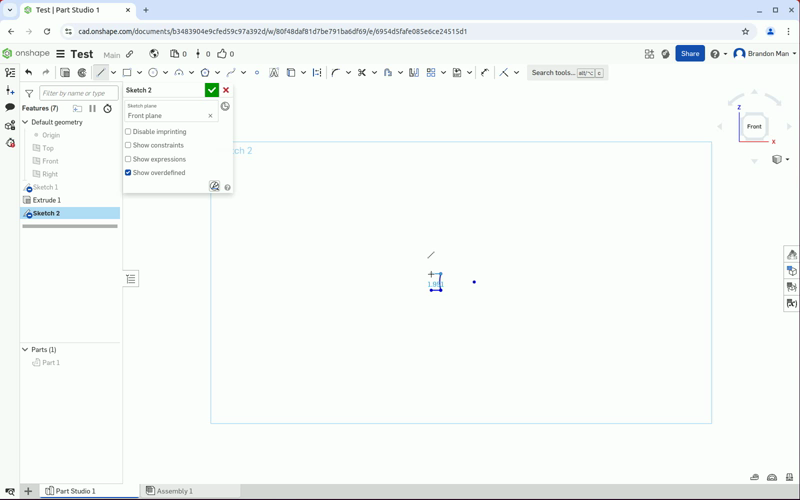
key_up(shift)
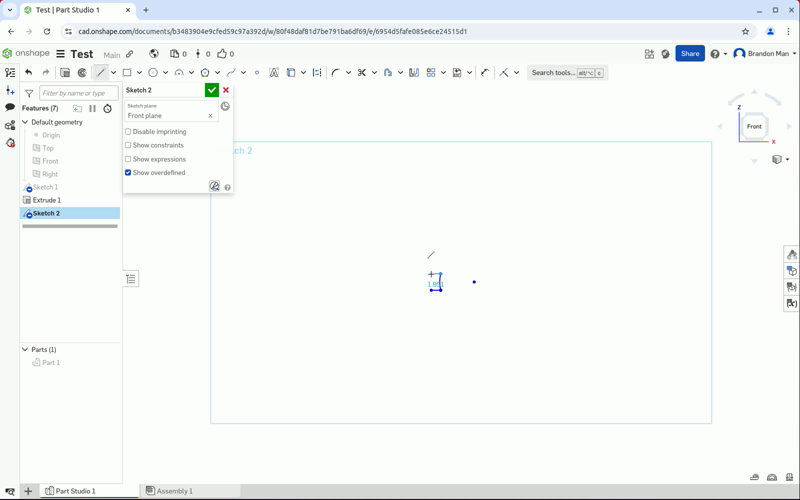
mouse_move(461, 273)
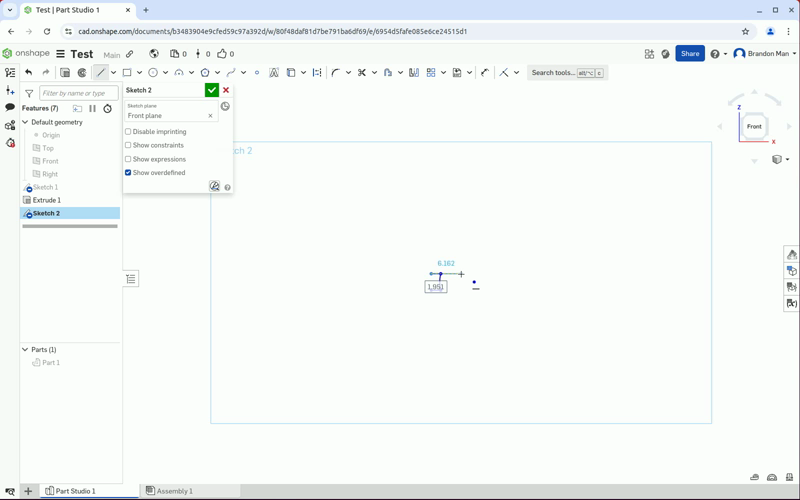
key_down(shift)
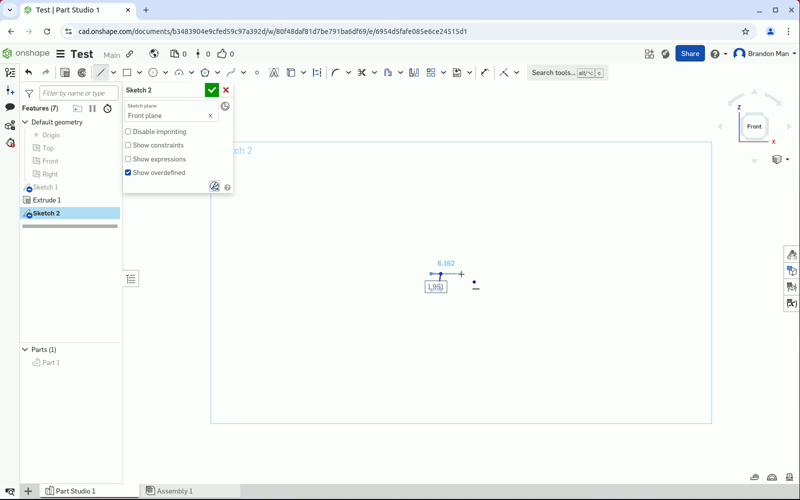
mouse_move(431, 290)
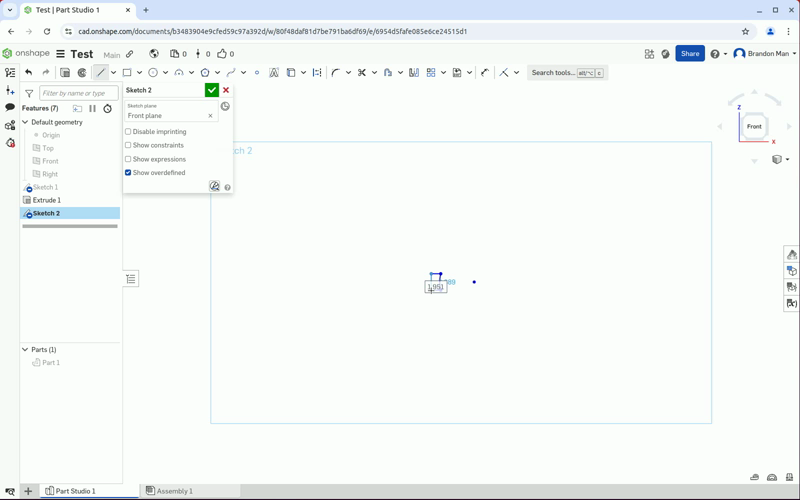
key_up(shift)
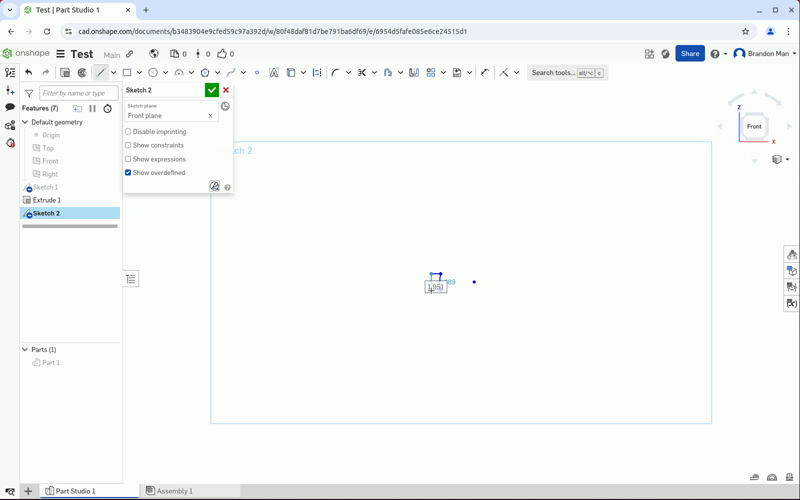
click(431, 290)
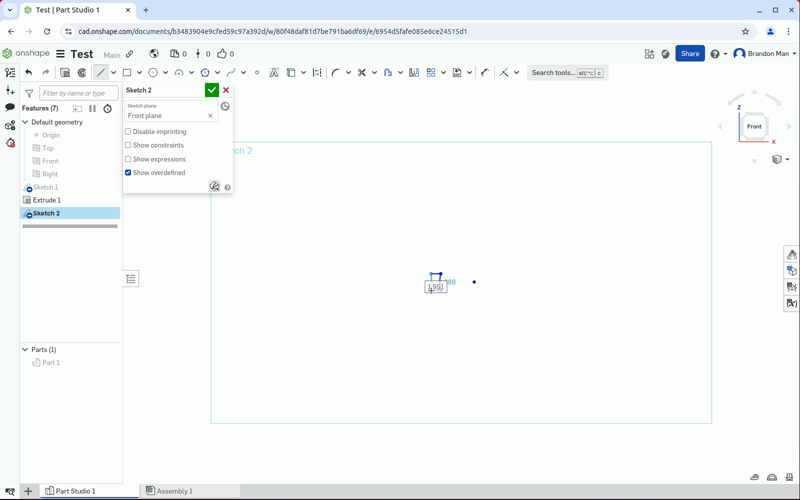
key(esc)
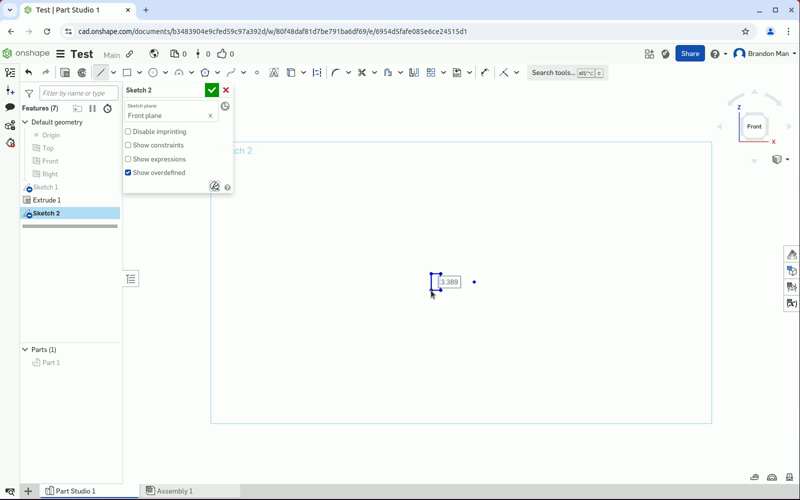
mouse_move(432, 286)
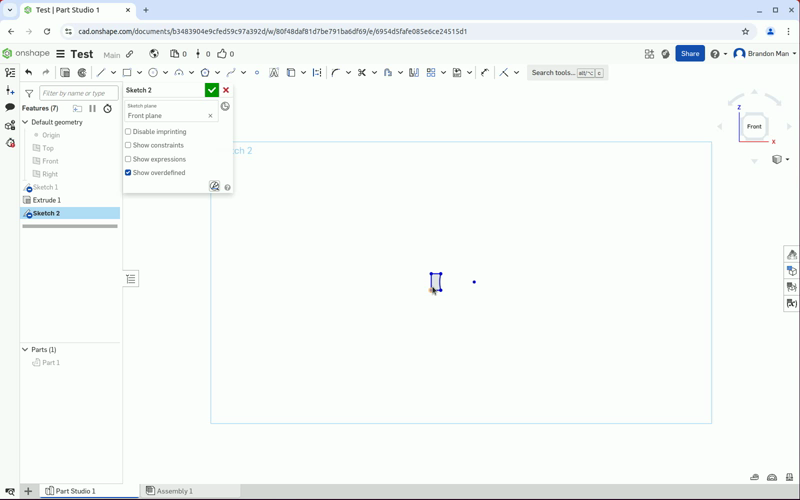
scroll(6)
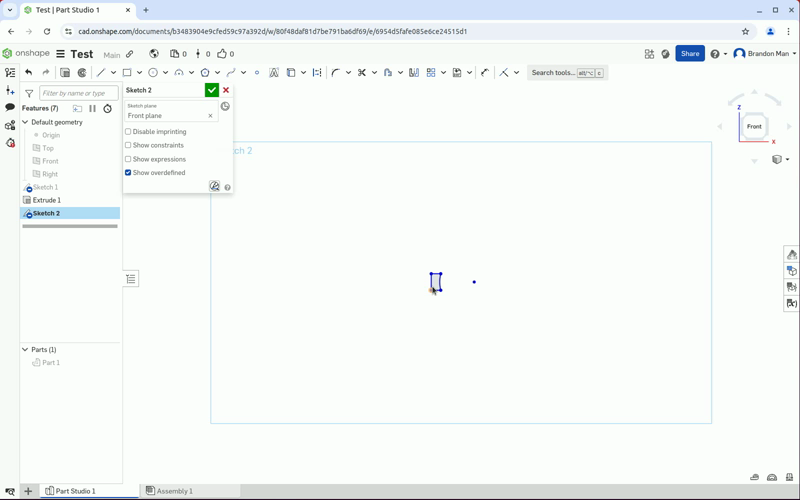
scroll(6)
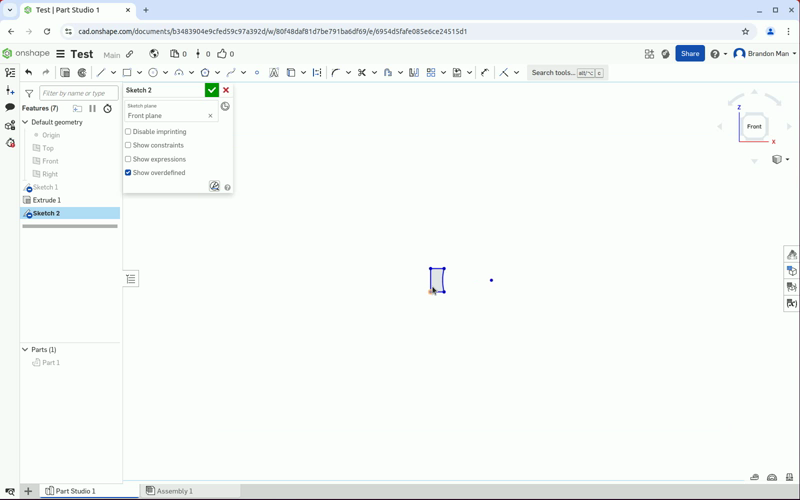
scroll(6)
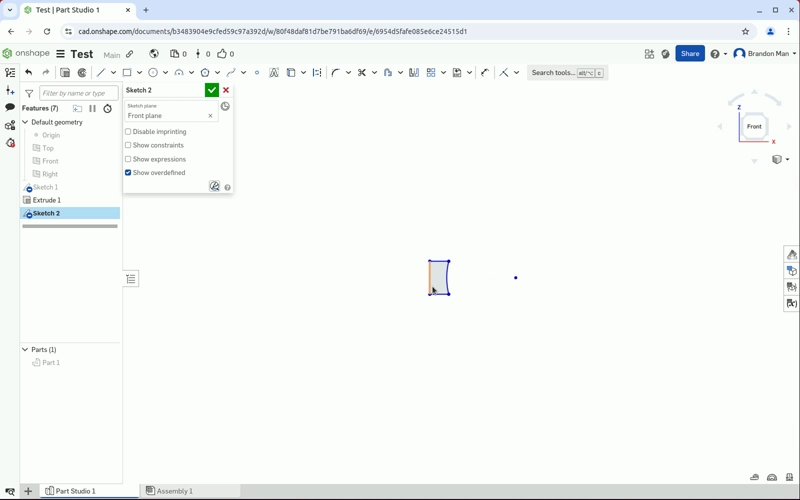
scroll(6)
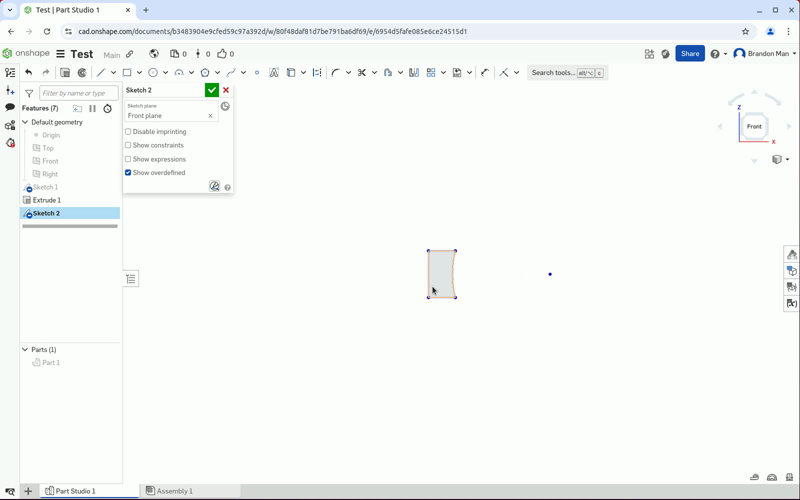
scroll(6)
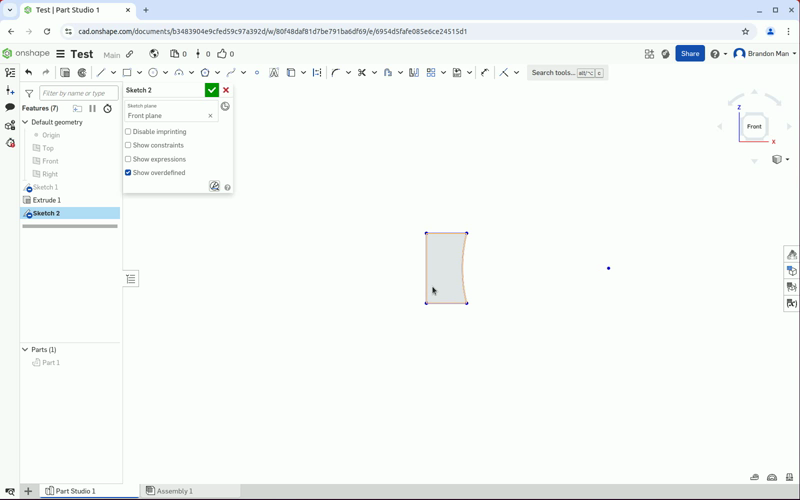
scroll(6)
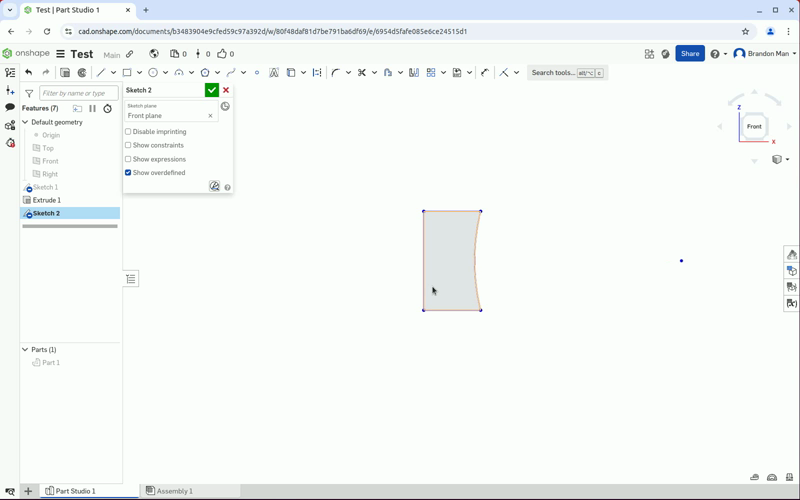
scroll(6)
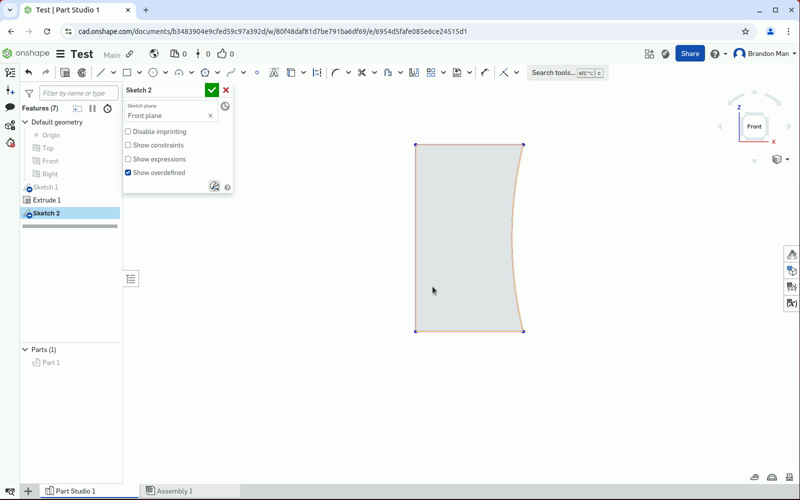
click(432, 286)
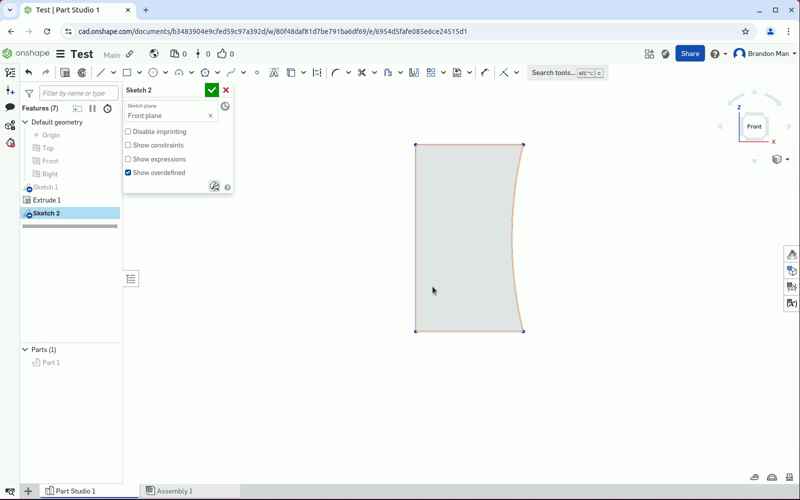
scroll(-6)
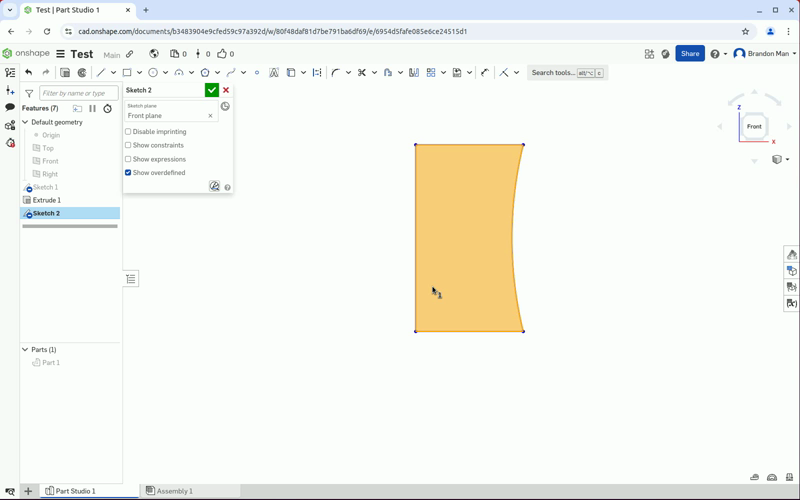
scroll(-6)
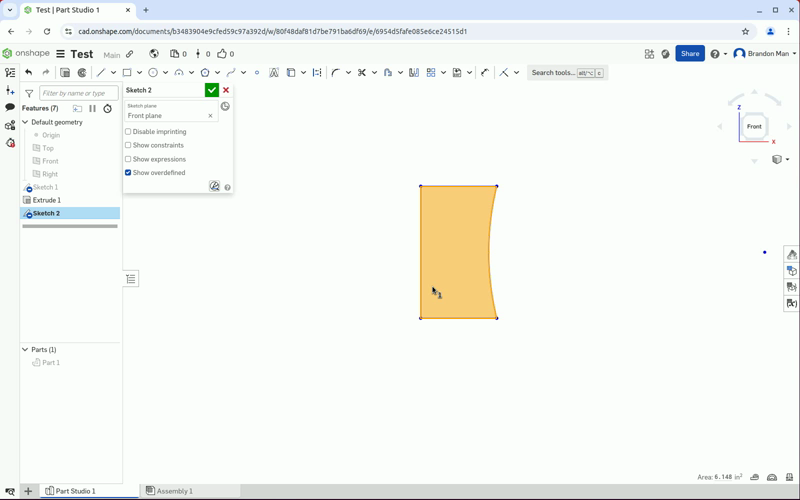
scroll(-6)
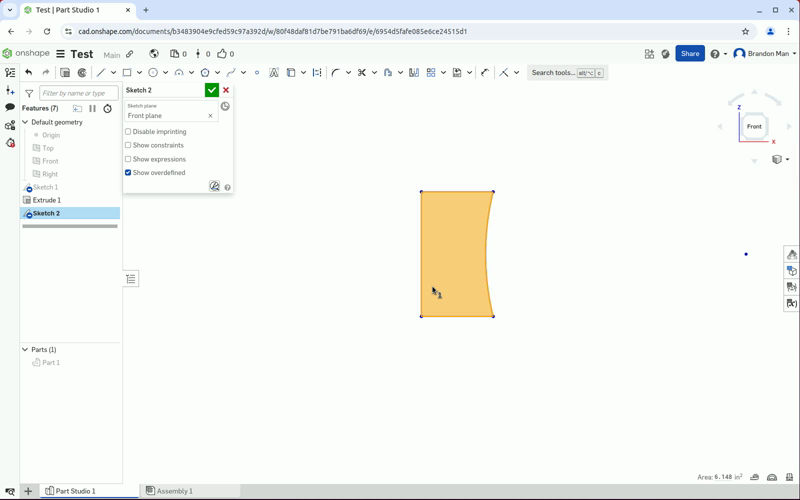
scroll(-6)
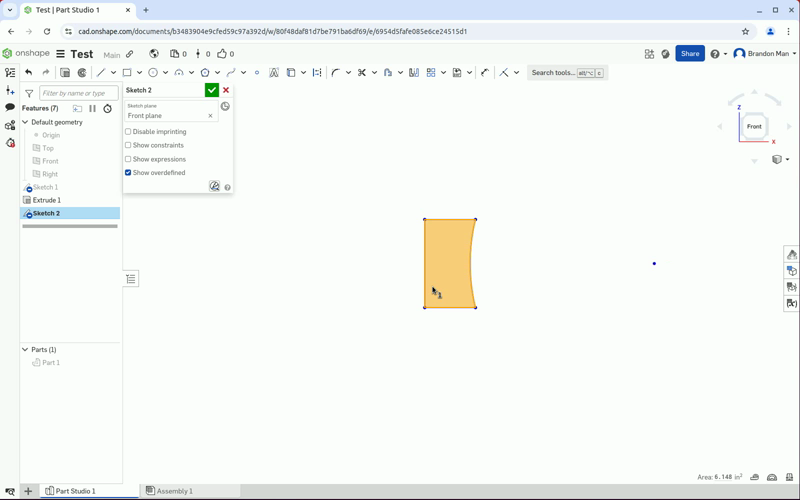
scroll(-6)
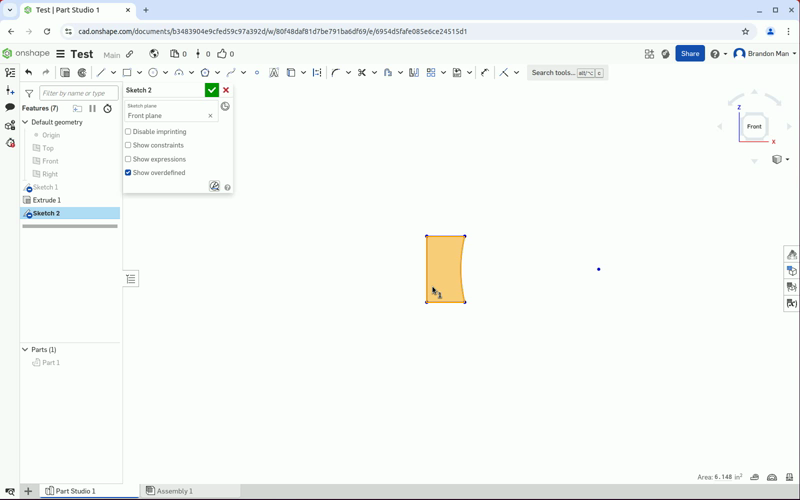
scroll(-6)
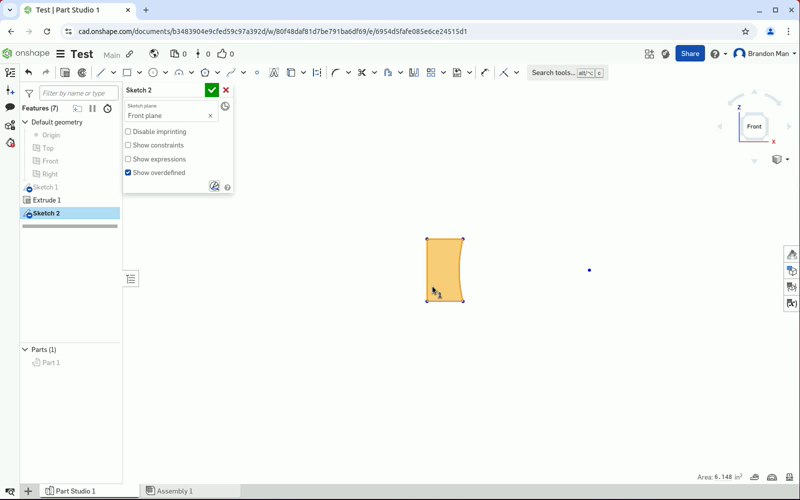
scroll(-6)
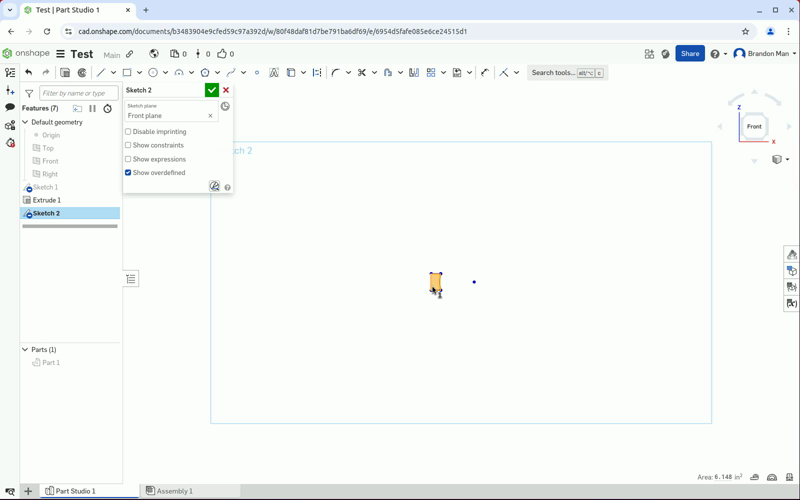
mouse_move(73, 352)
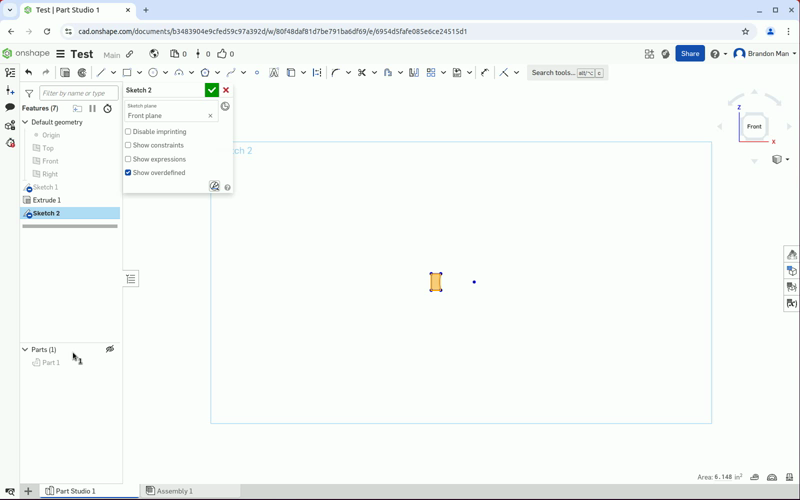
key(shift+y)
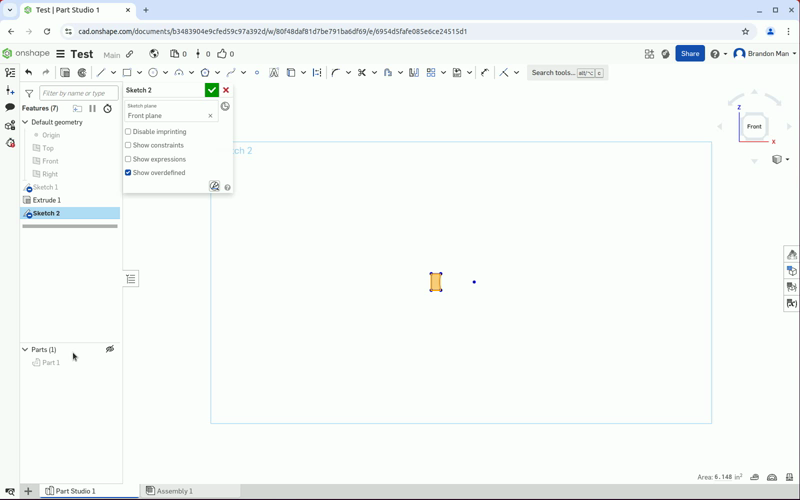
key(shift+e)
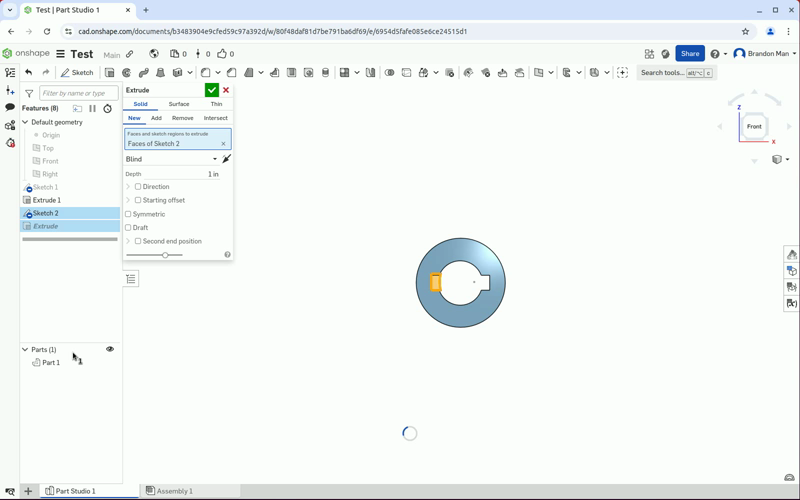
mouse_move(143, 106)
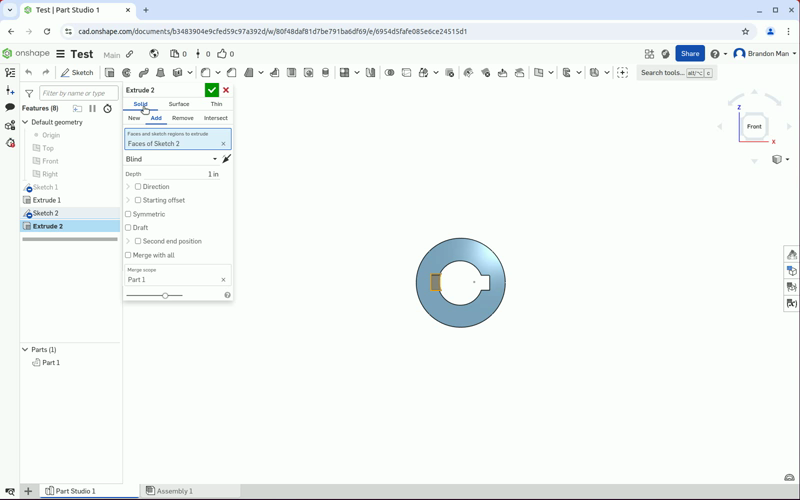
click(143, 106)
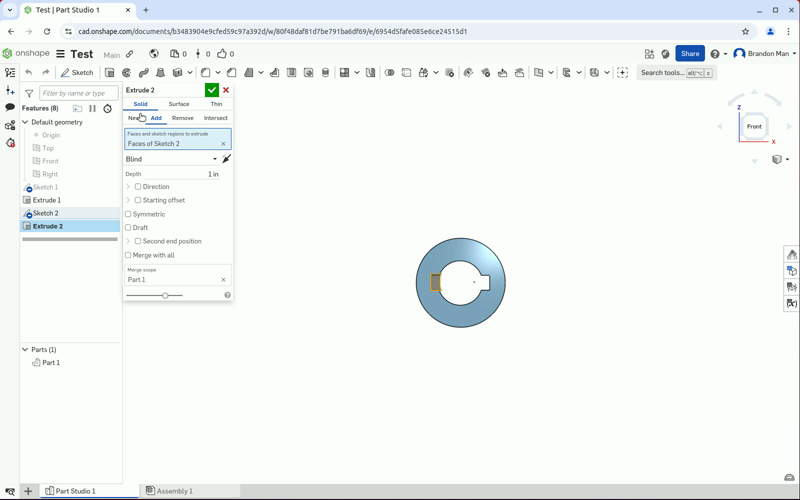
mouse_move(137, 120)
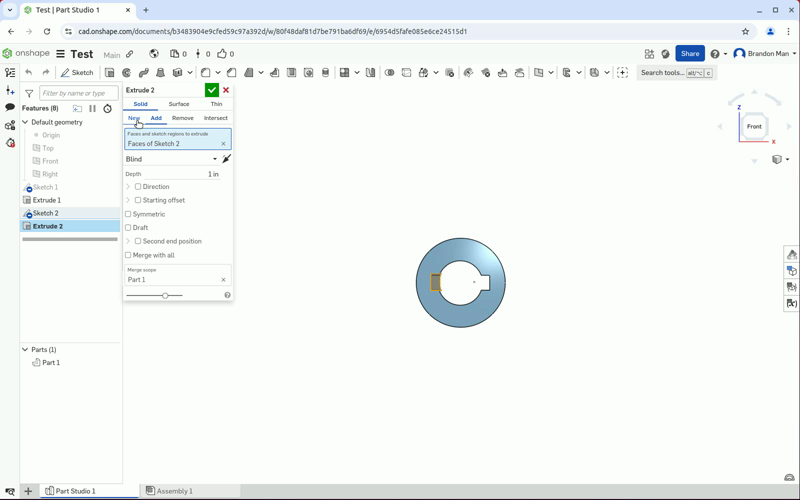
click(137, 120)
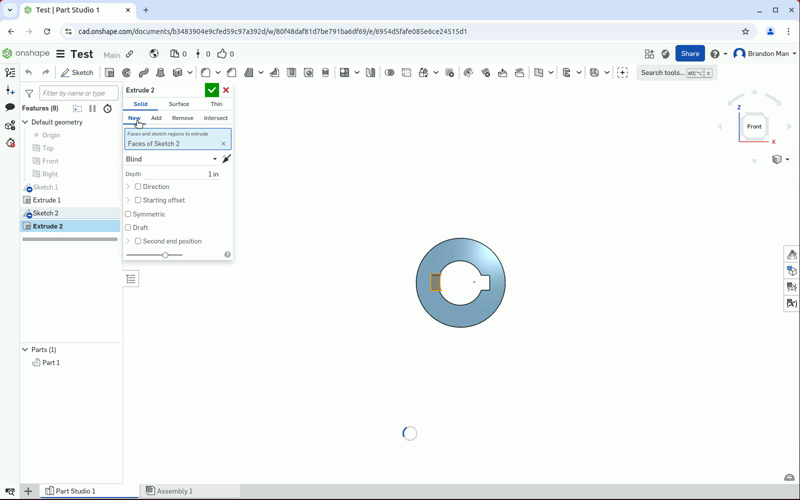
key(tab, 4)
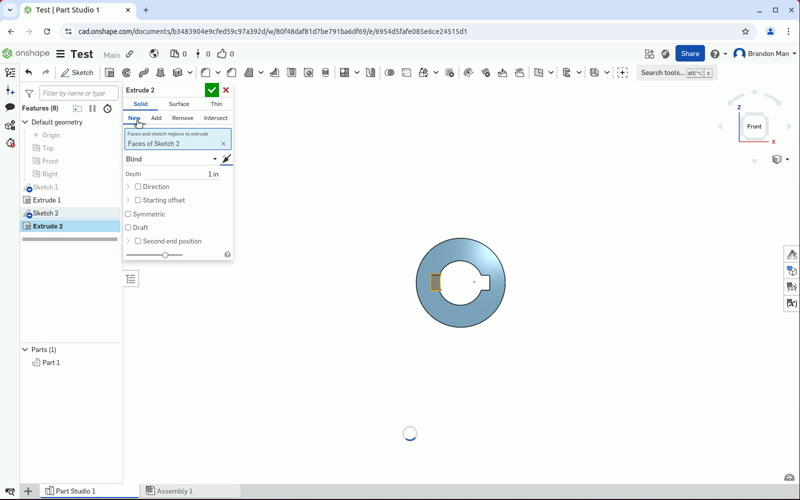
text(7.943)
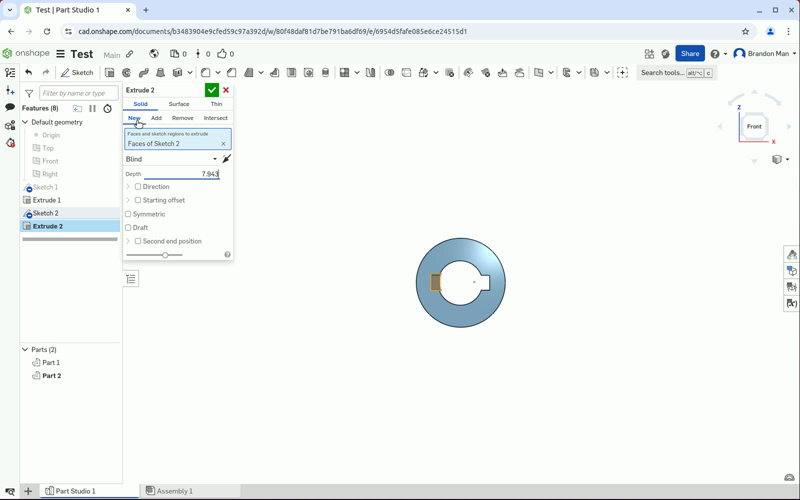
key(enter)
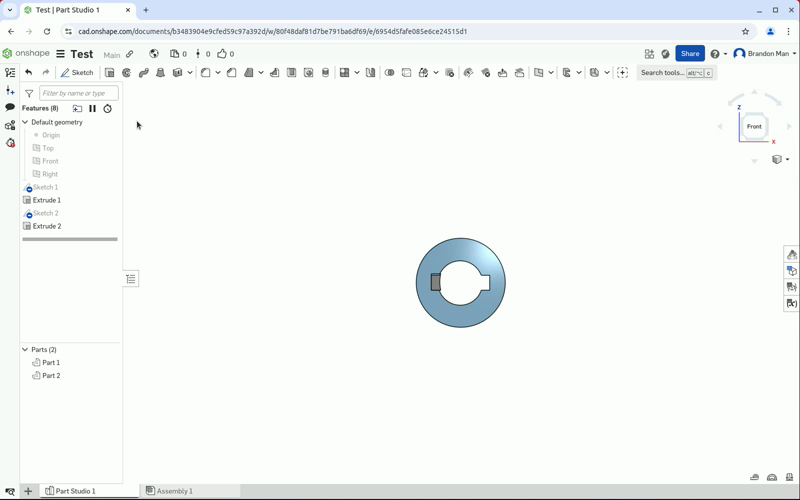
key(shift+h)
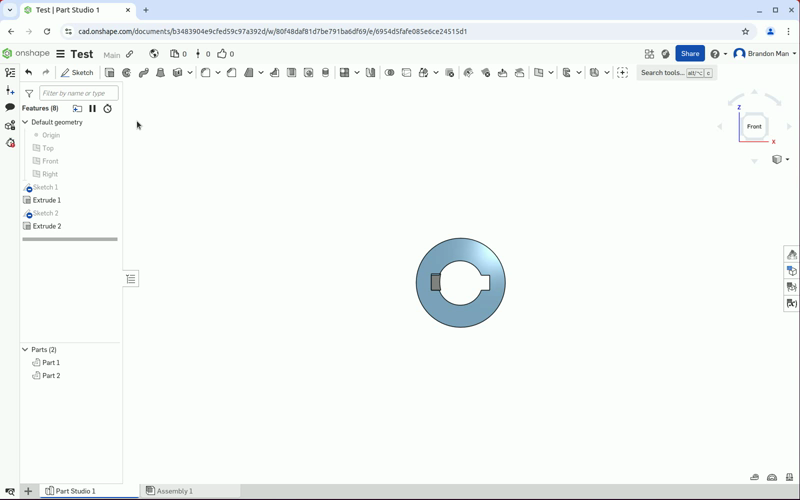
key(shift+h)
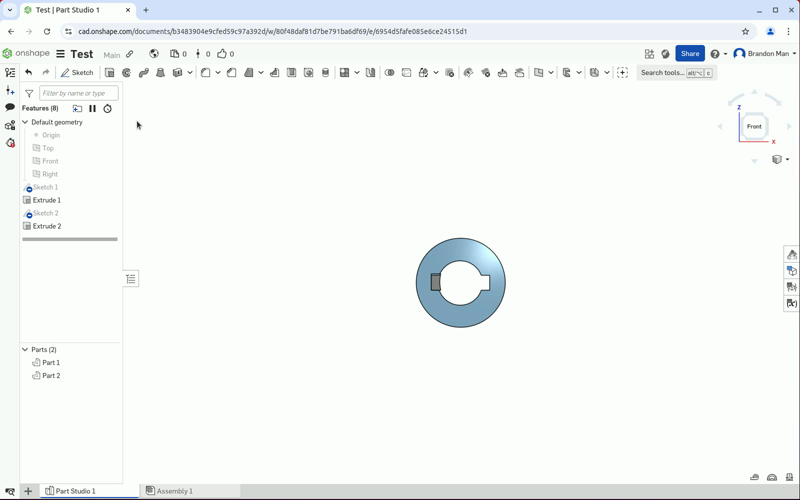
mouse_move(73, 189)
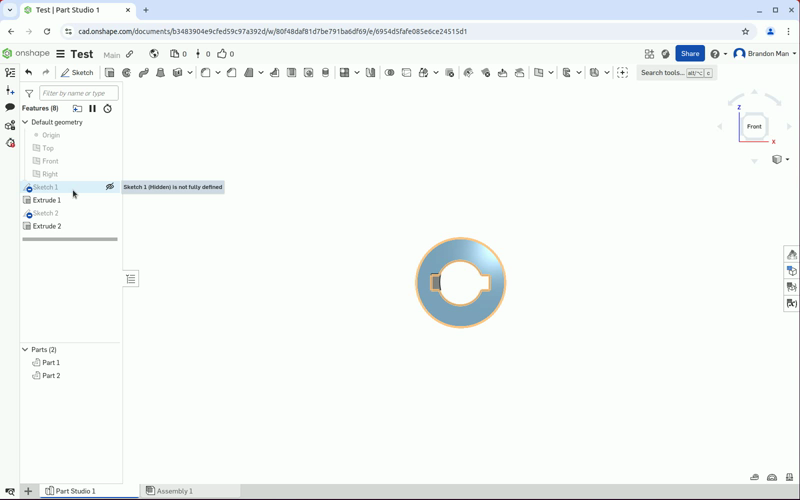
click(73, 189)
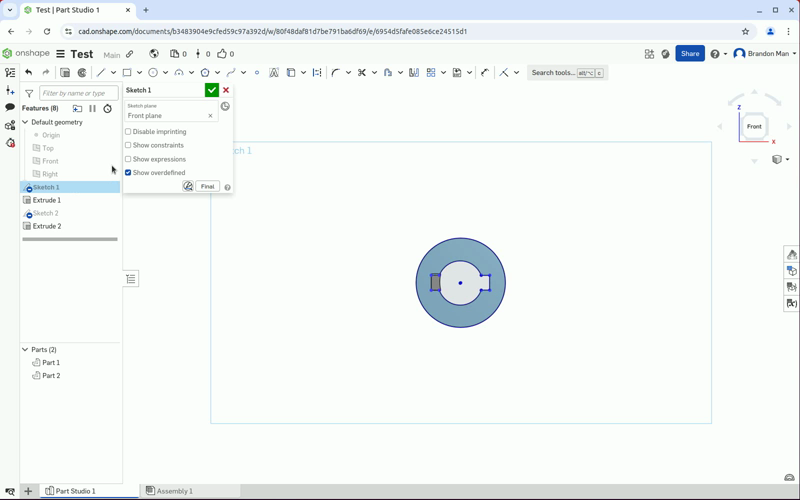
mouse_move(229, 92)
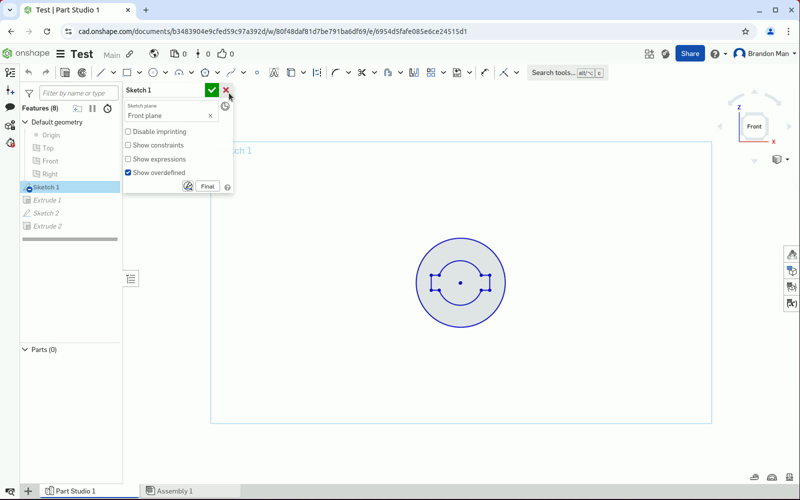
click(229, 92)
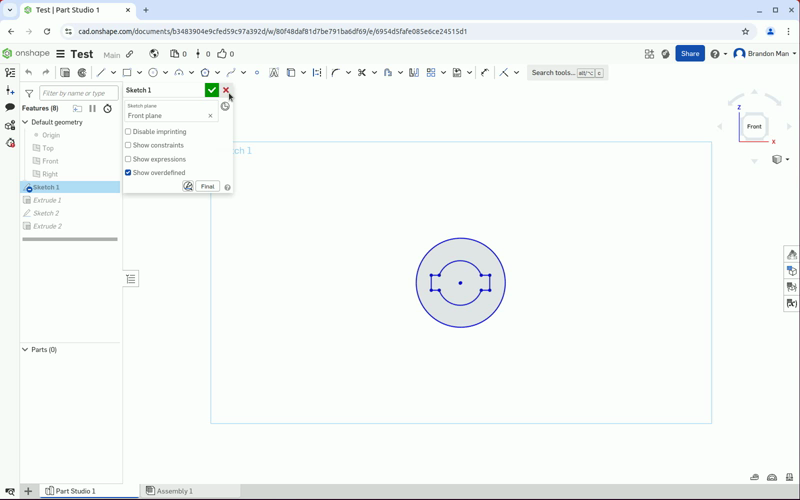
key(shift+s)
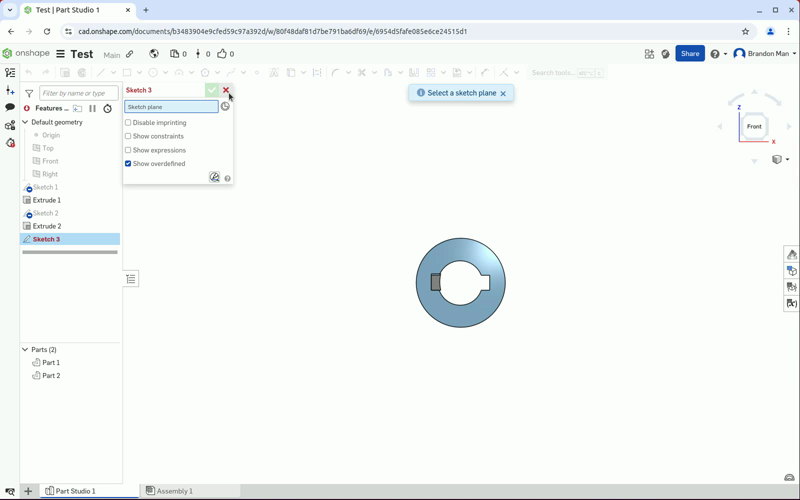
mouse_move(73, 163)
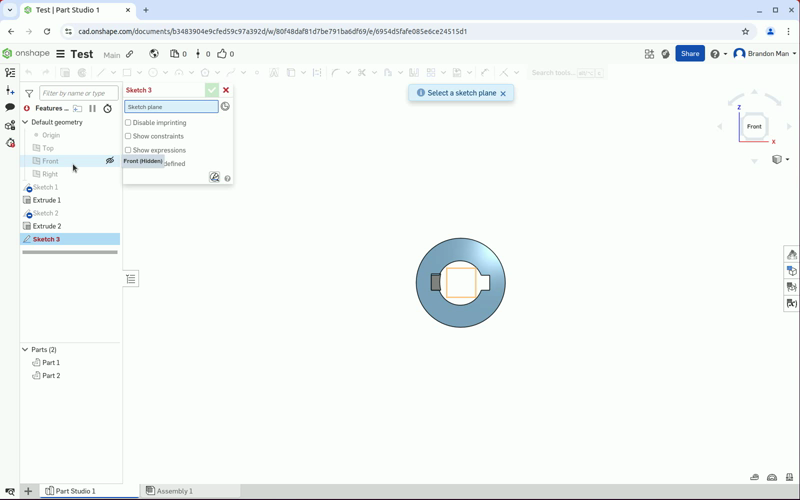
click(73, 163)
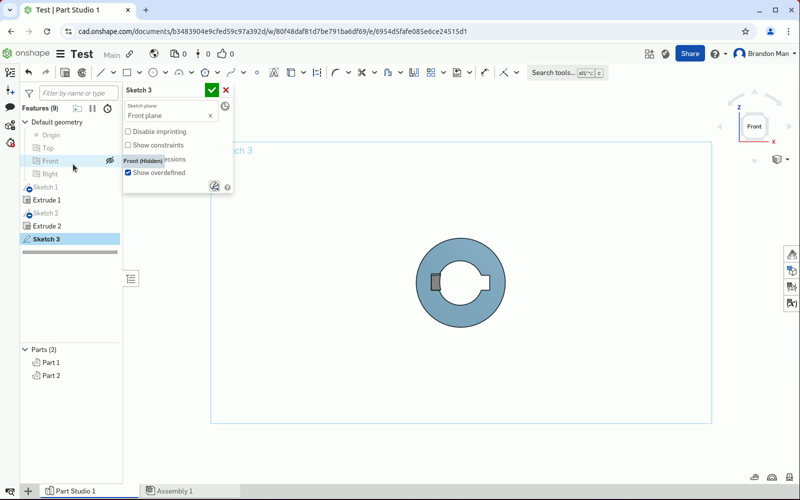
mouse_move(73, 352)
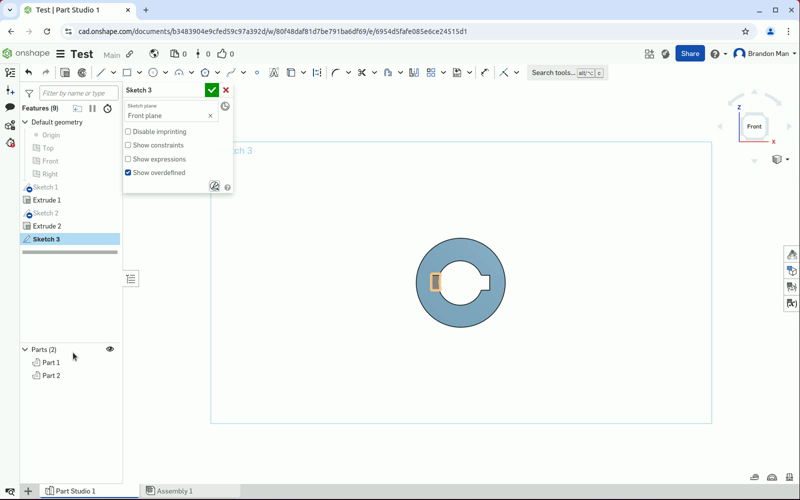
key(y)
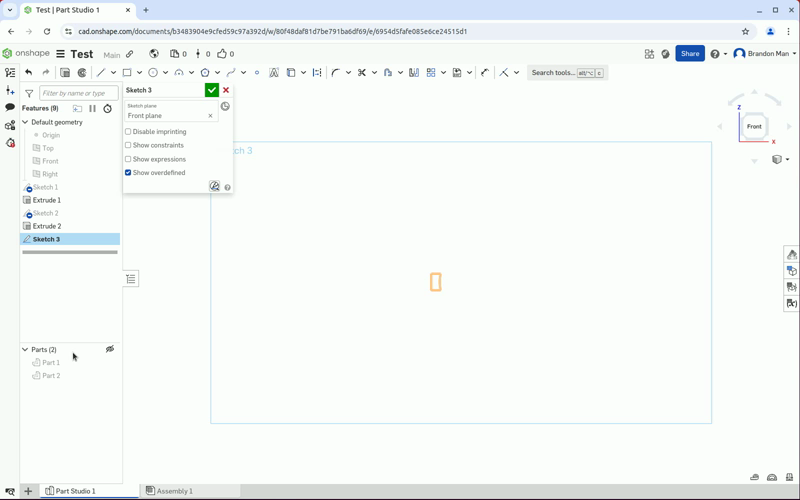
key(l)
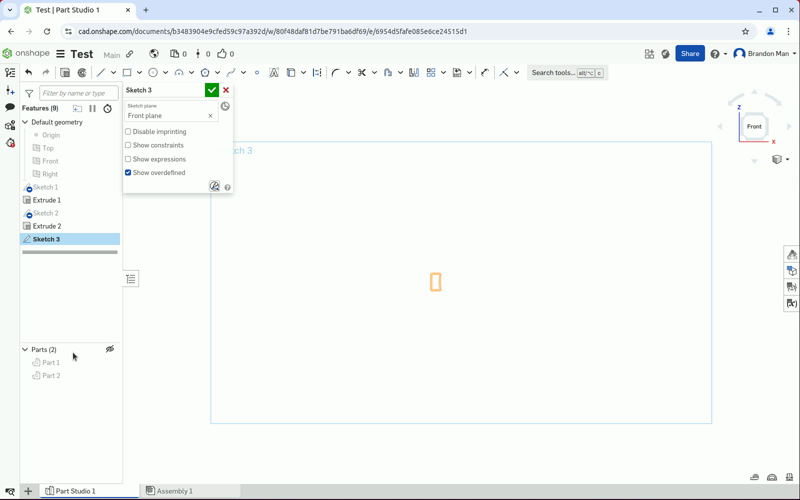
key_down(shift)
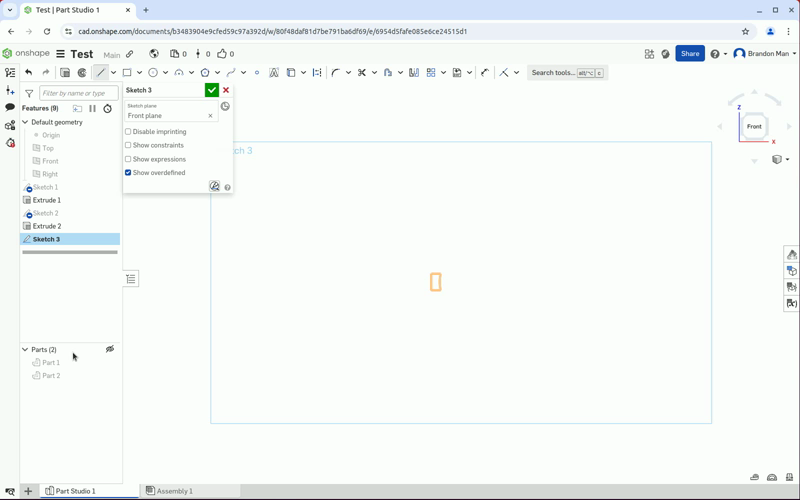
mouse_move(468, 326)
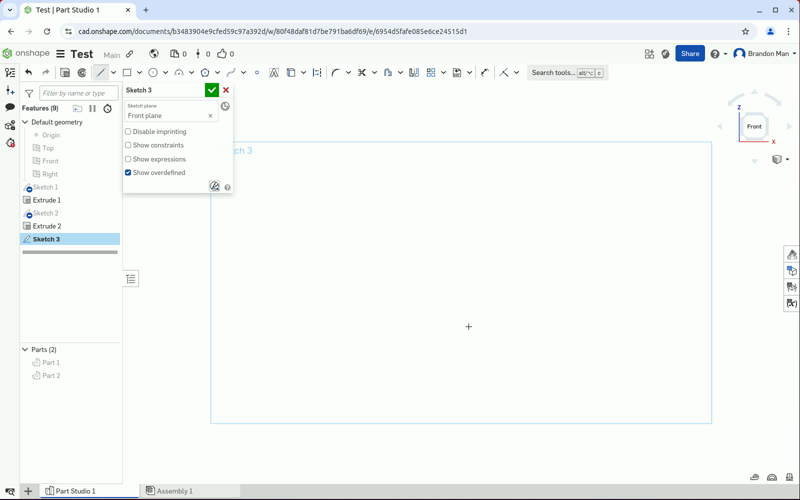
click(468, 326)
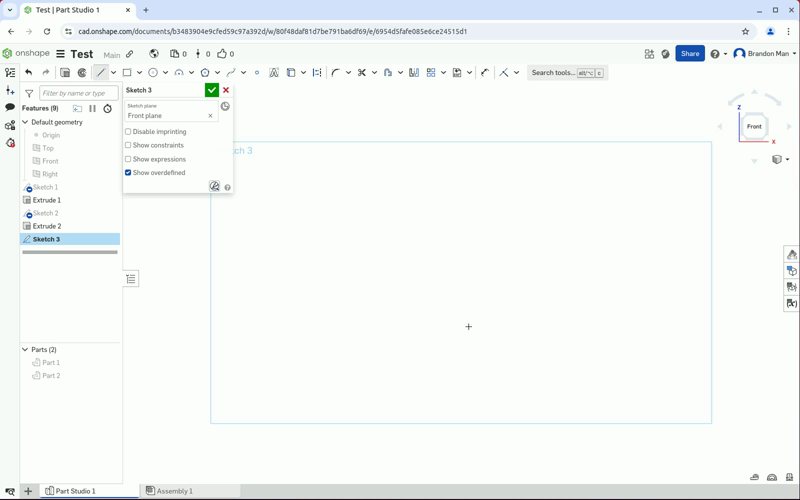
key_up(shift)
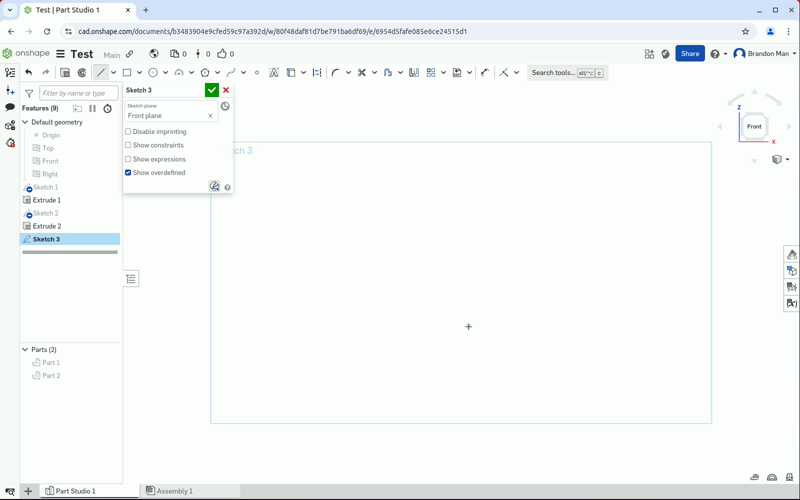
key_down(shift)
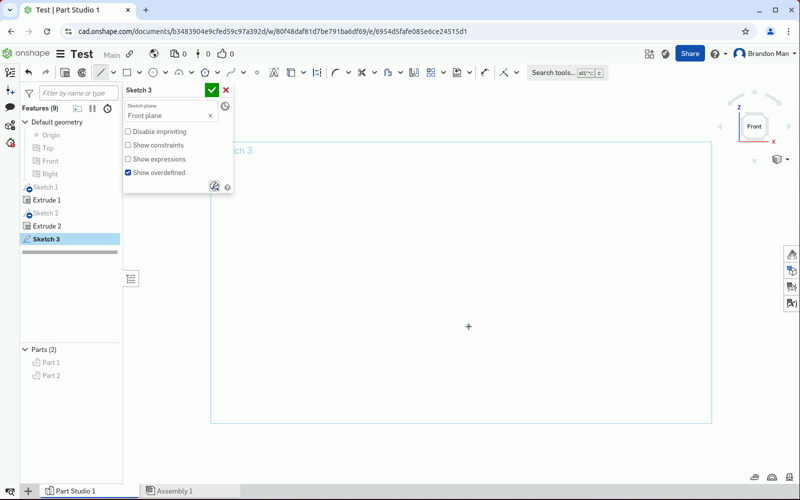
mouse_move(545, 312)
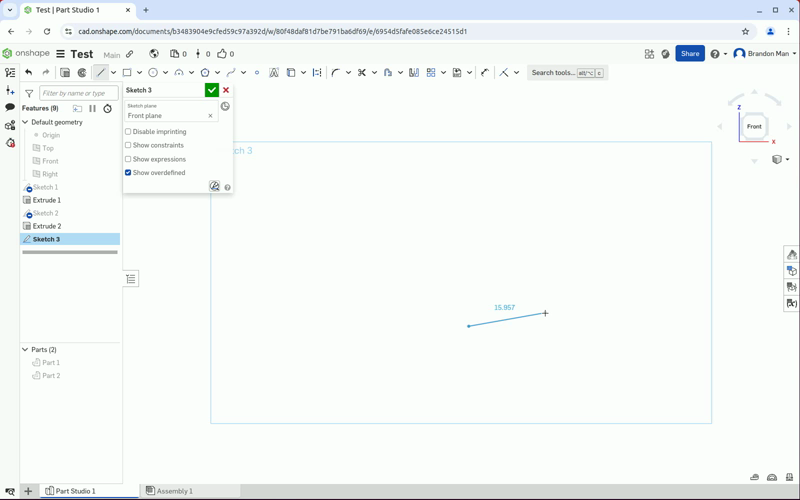
click(545, 312)
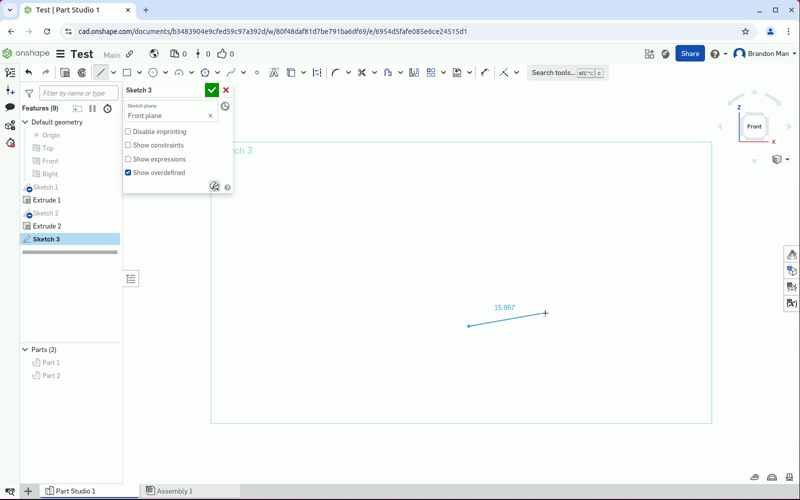
key_up(shift)
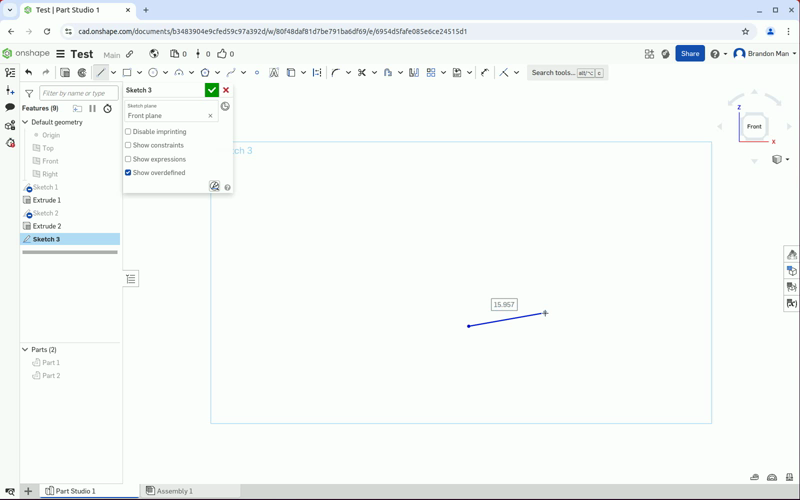
key(esc)
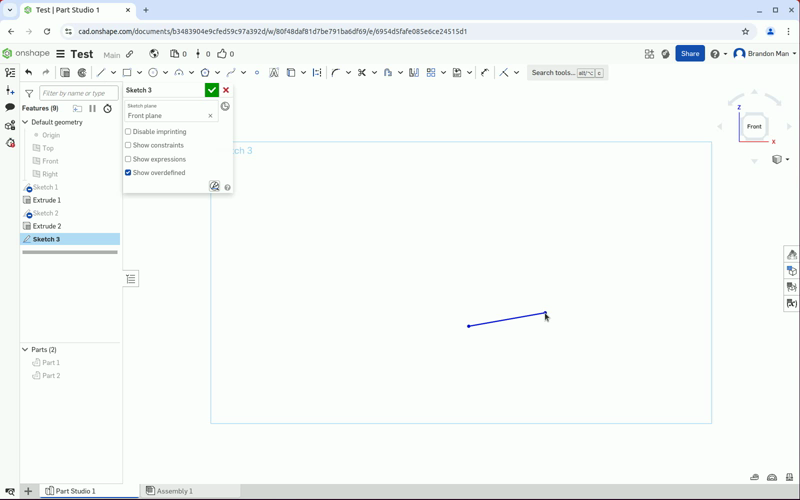
key(a)
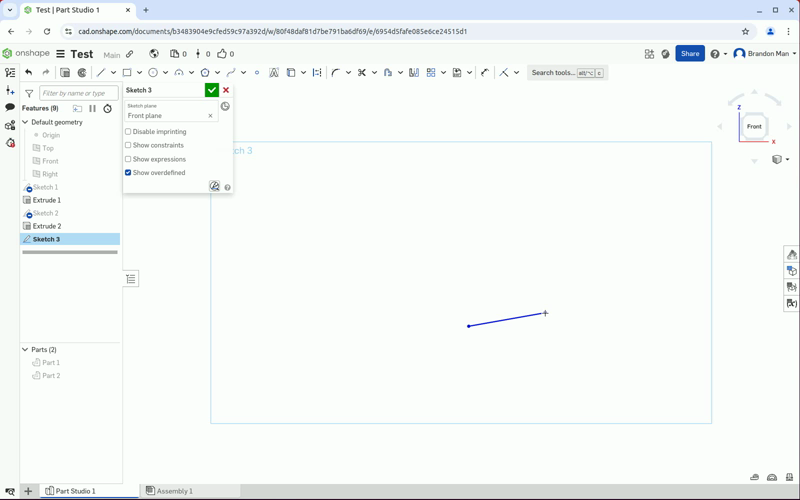
mouse_move(545, 312)
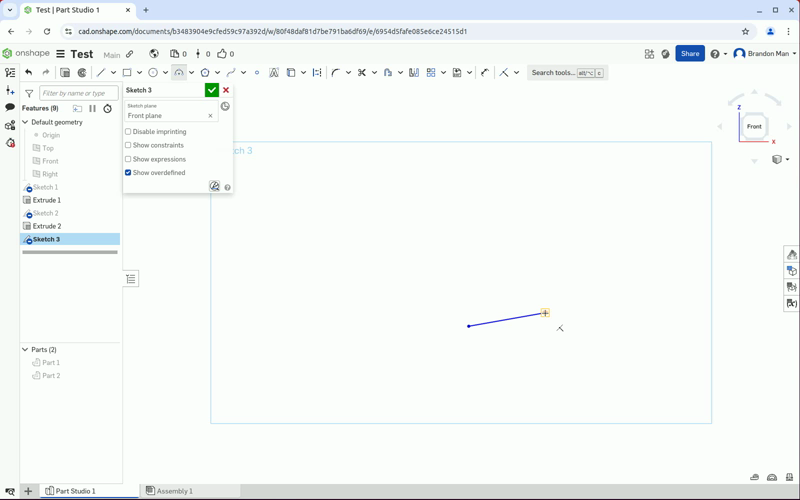
click(545, 312)
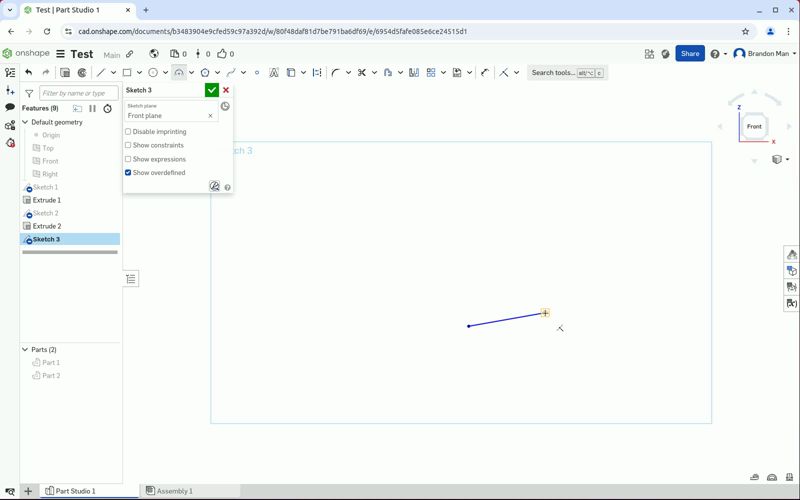
key_down(shift)
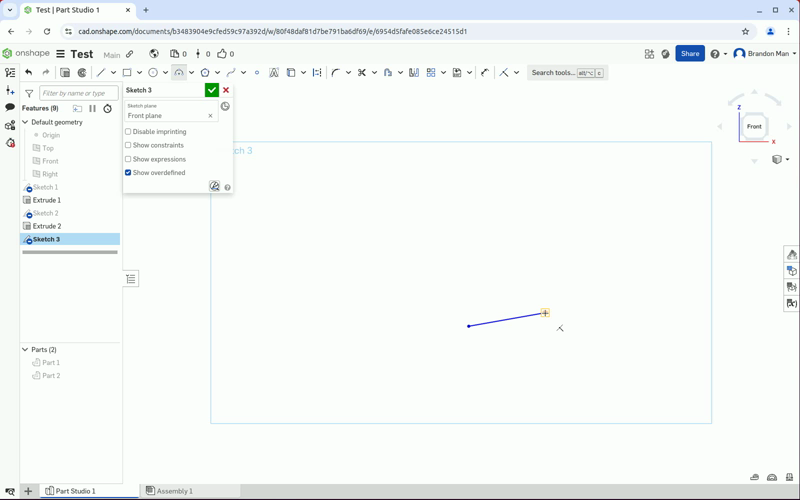
mouse_move(549, 254)
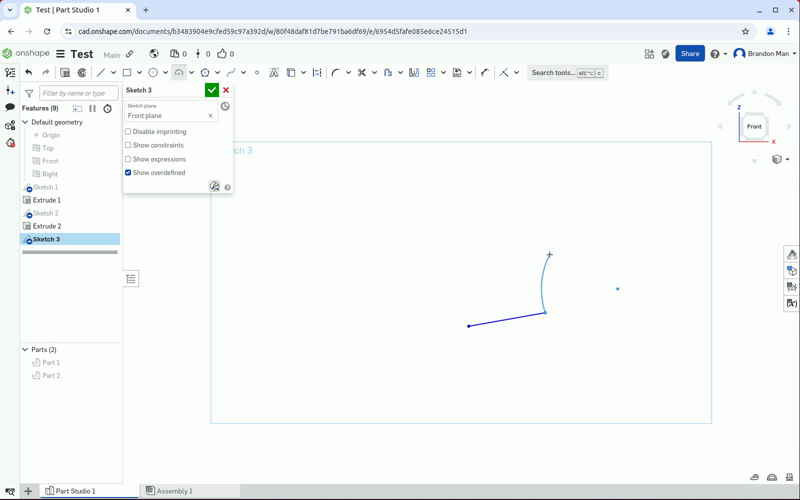
click(549, 254)
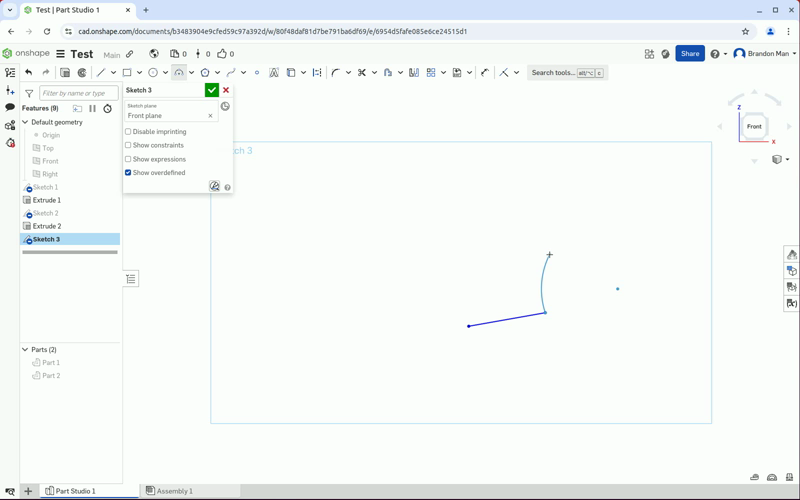
mouse_move(515, 281)
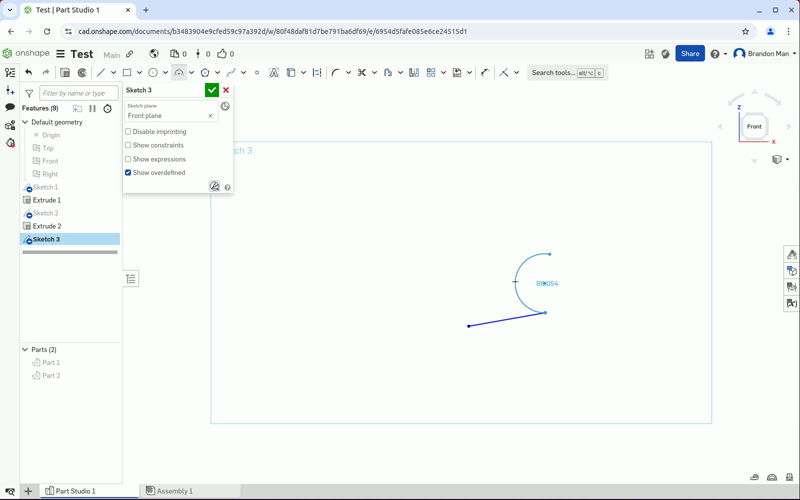
click(515, 281)
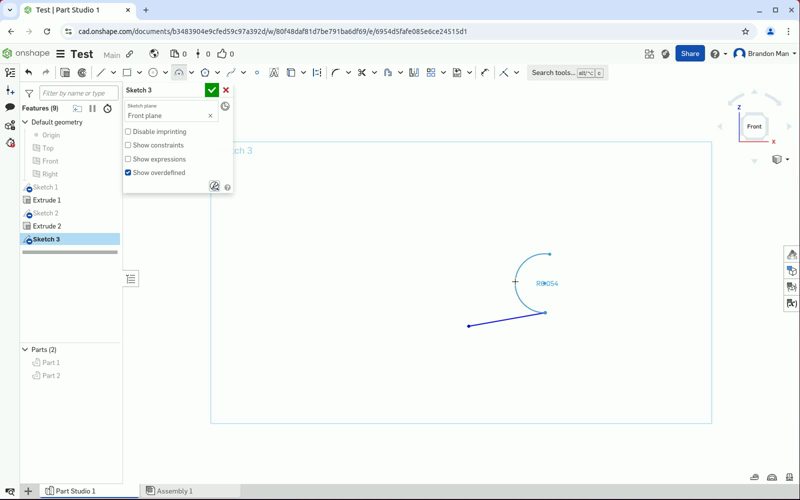
key_up(shift)
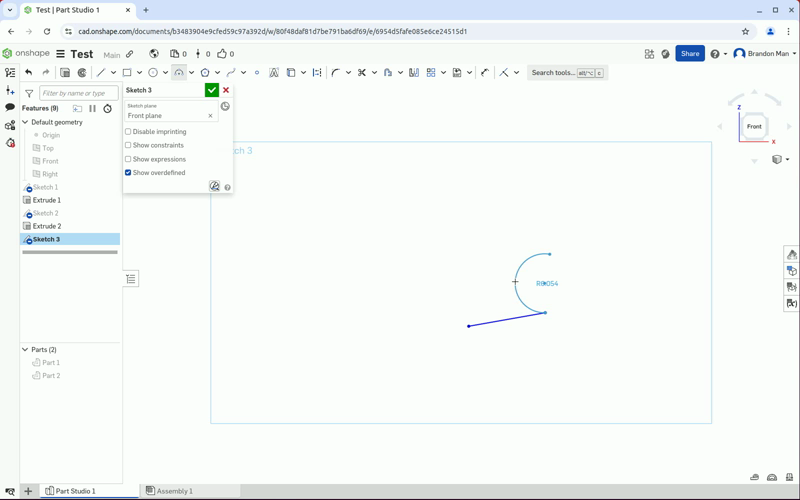
key(esc)
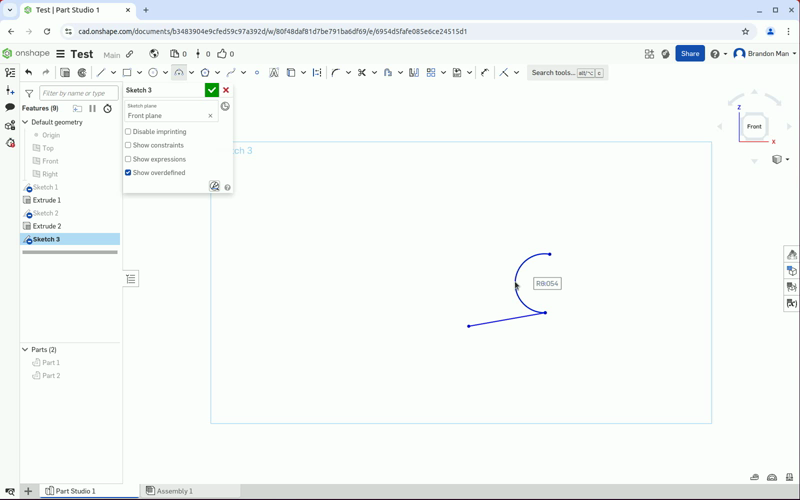
key(l)
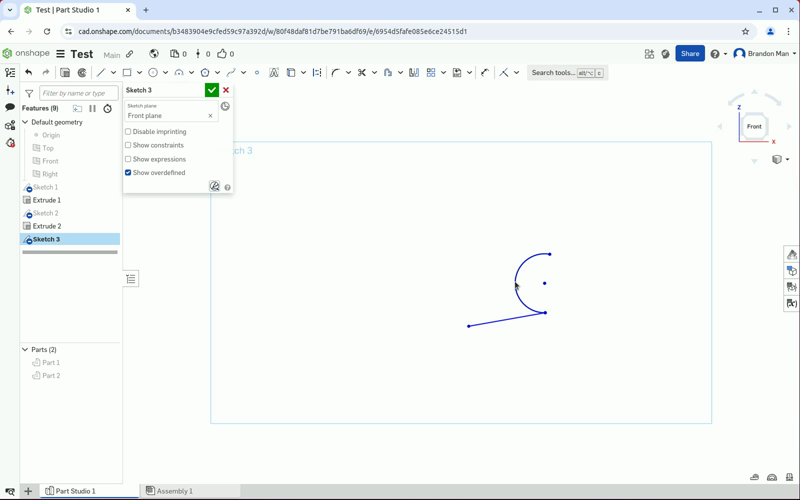
mouse_move(549, 254)
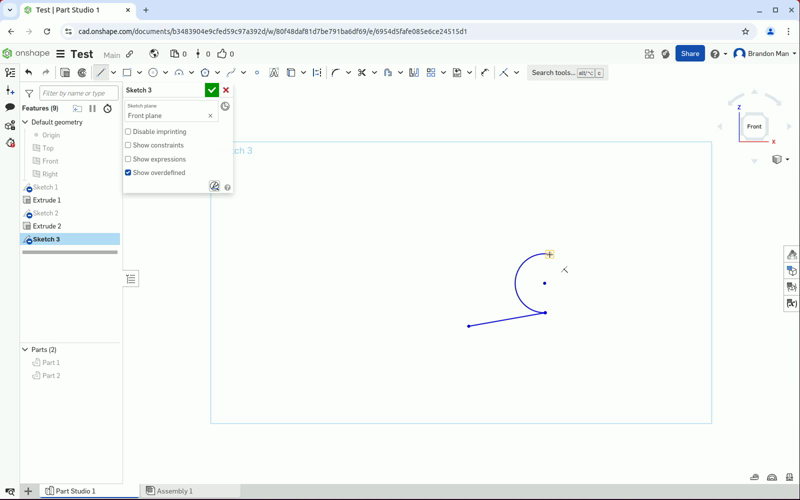
click(549, 254)
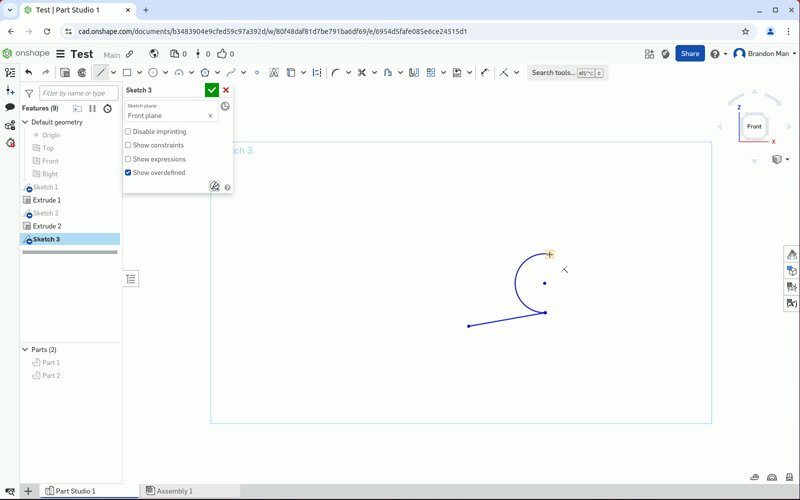
key_down(shift)
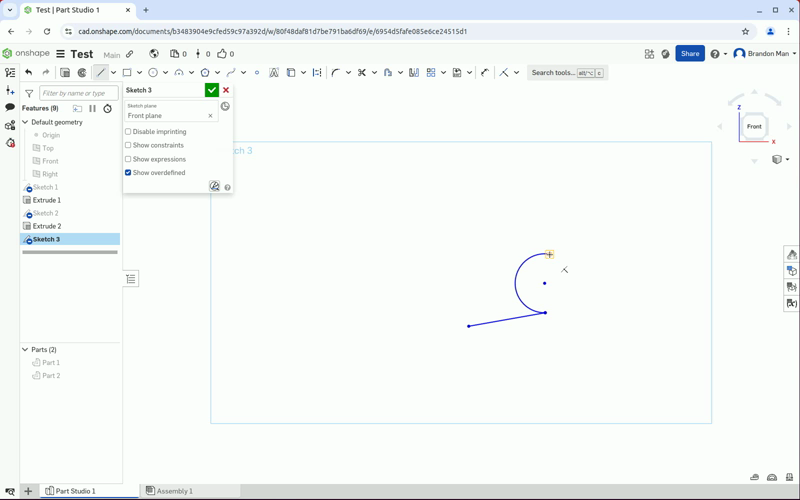
mouse_move(468, 239)
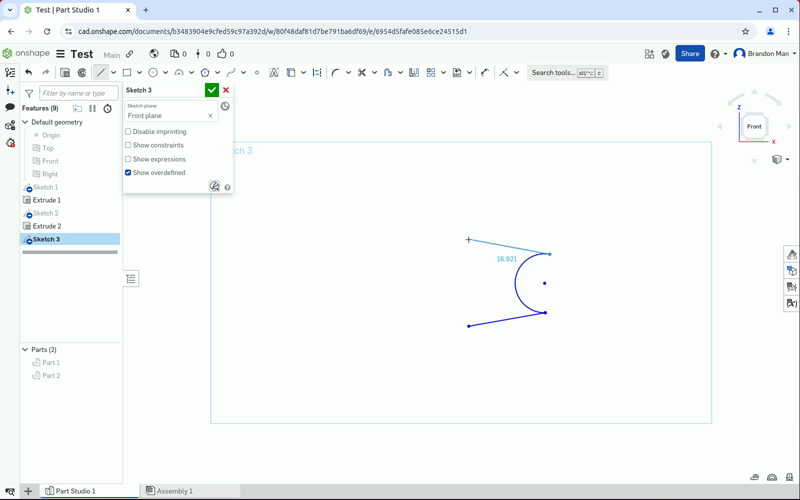
click(468, 239)
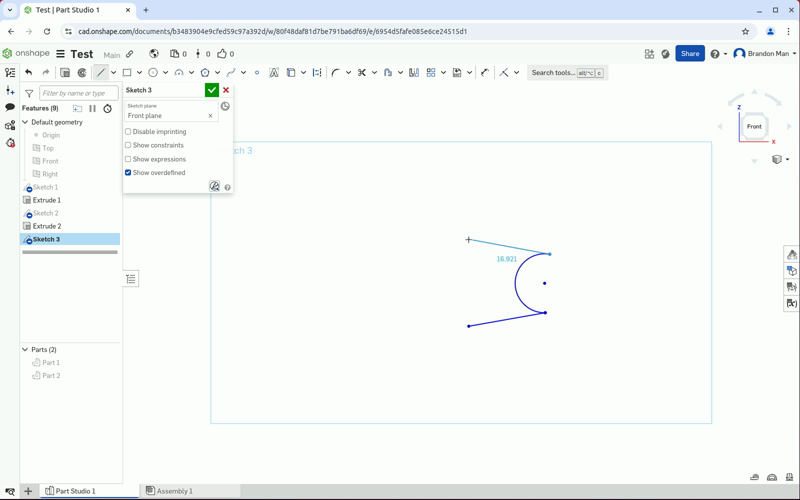
key_up(shift)
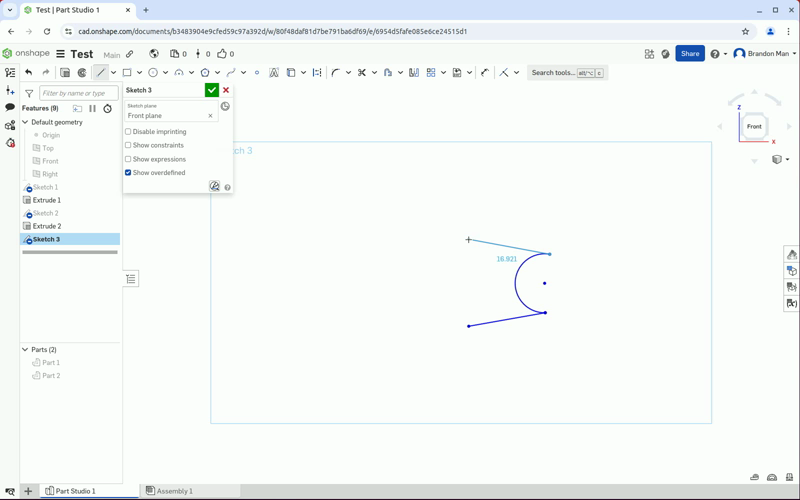
key(esc)
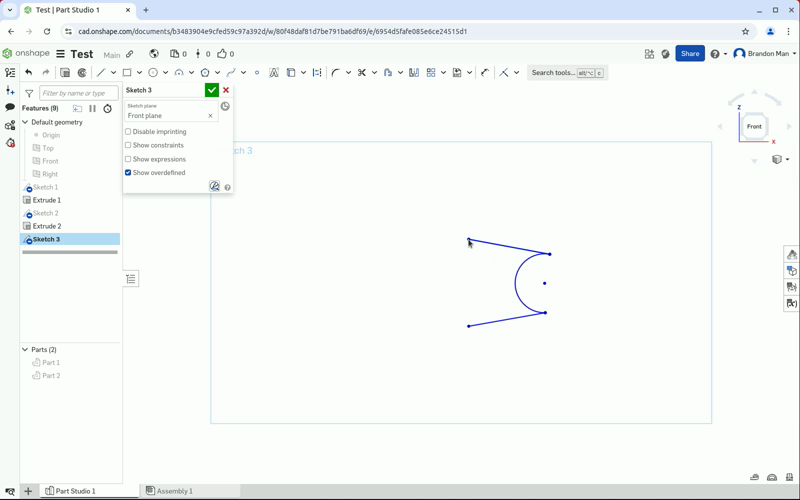
key(a)
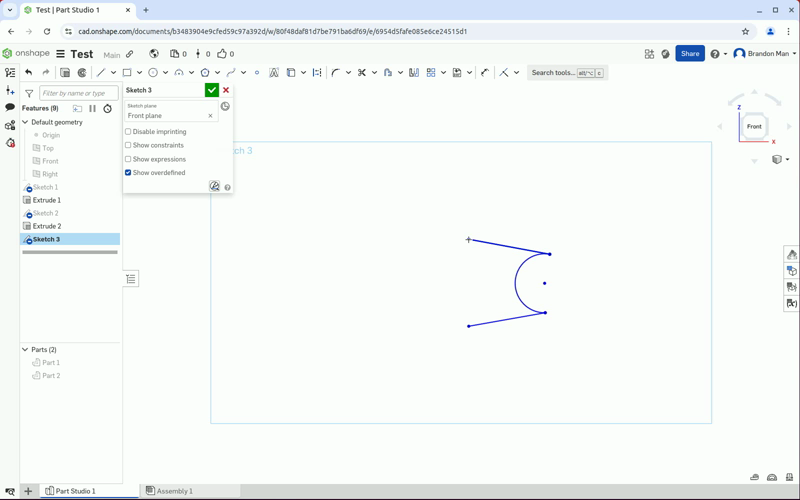
mouse_move(468, 239)
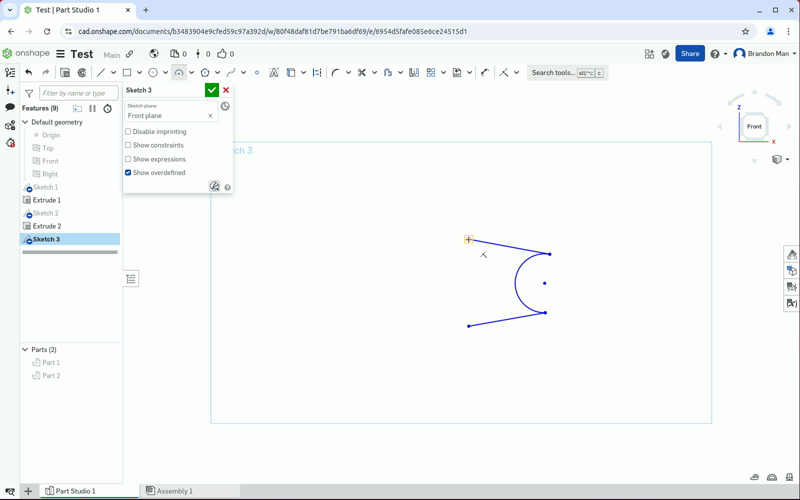
click(468, 239)
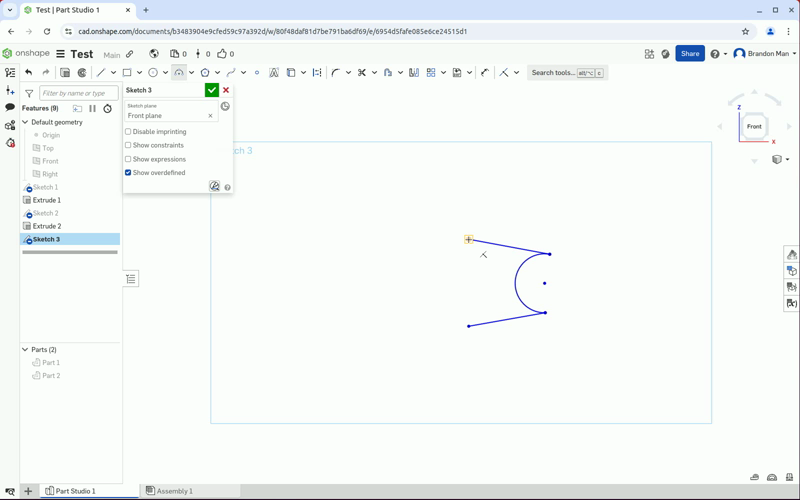
mouse_move(468, 326)
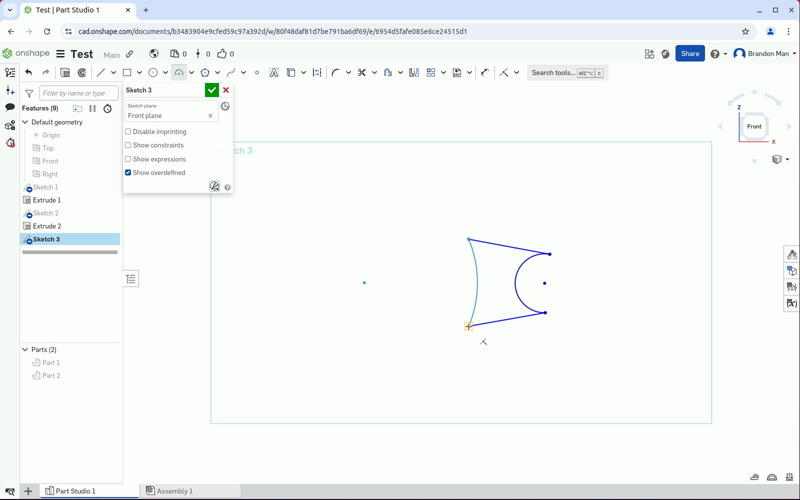
click(468, 326)
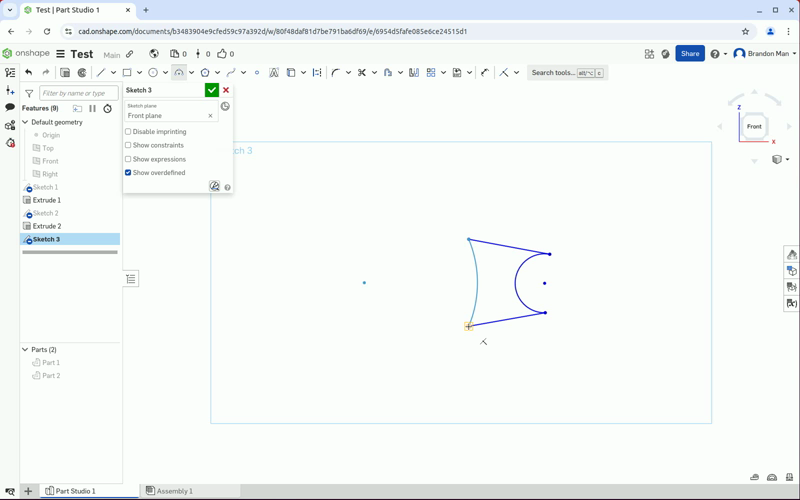
key_down(shift)
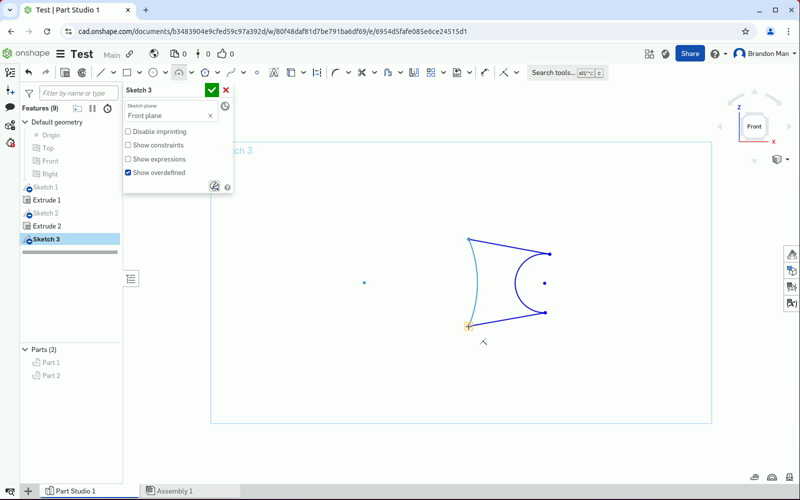
mouse_move(505, 282)
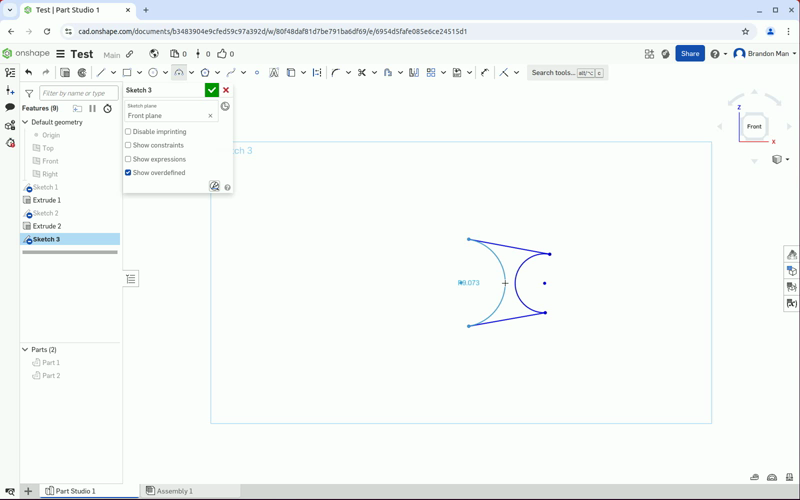
click(505, 282)
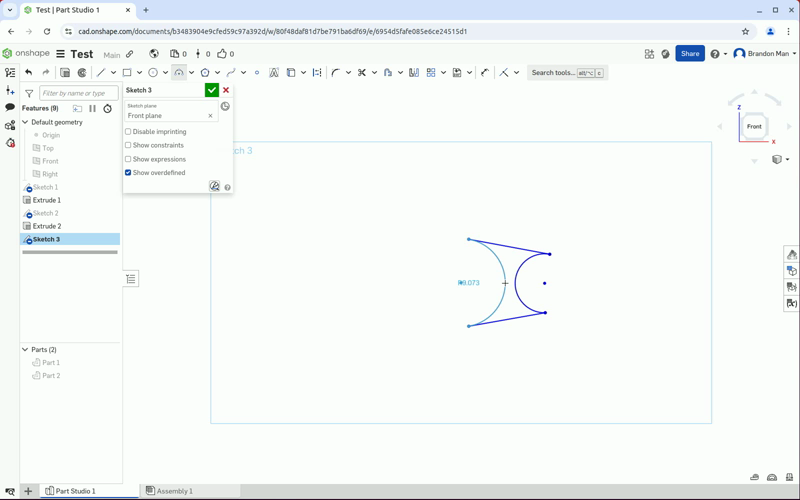
key_up(shift)
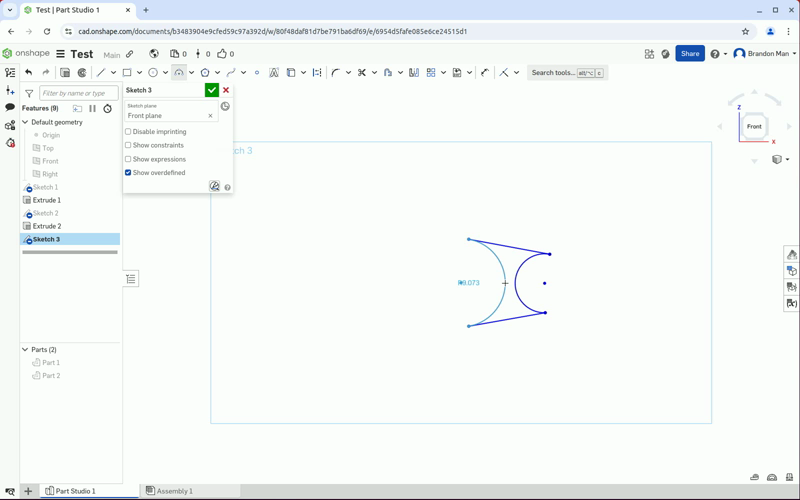
key(esc)
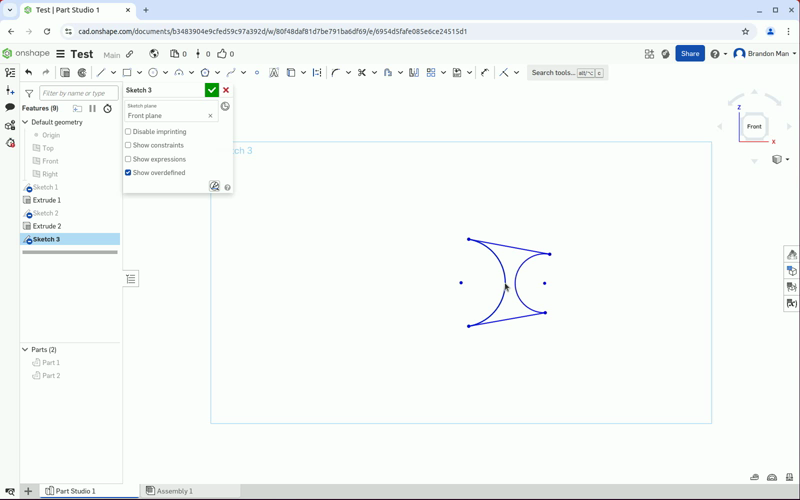
mouse_move(509, 262)
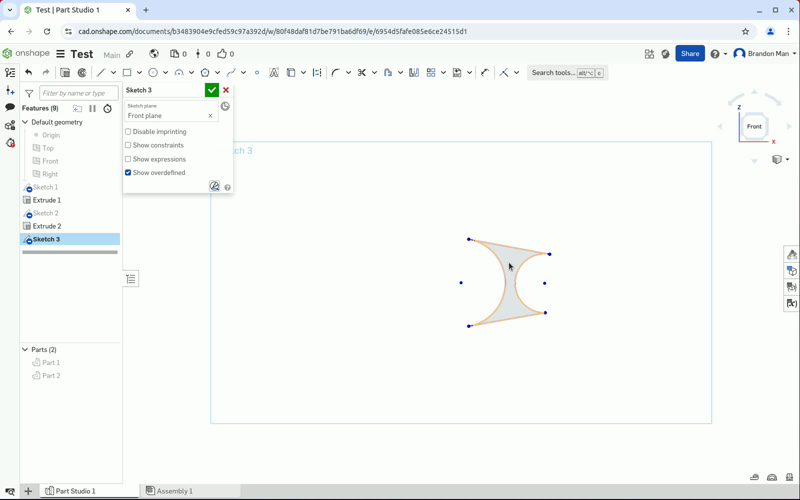
click(509, 262)
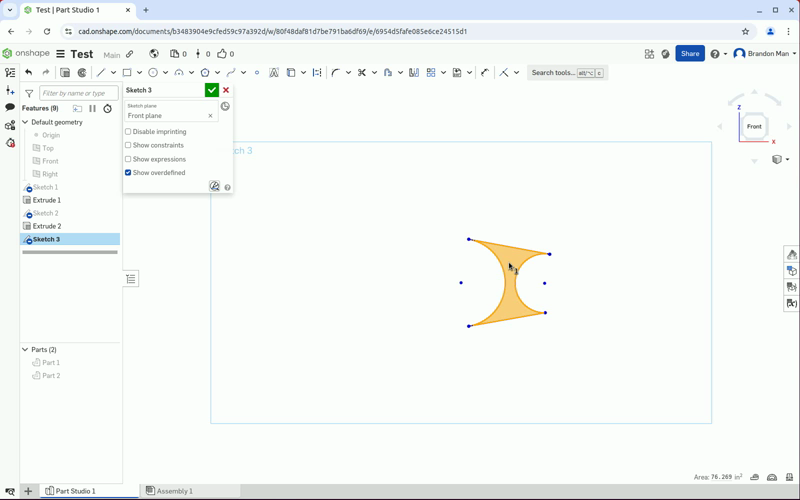
mouse_move(73, 352)
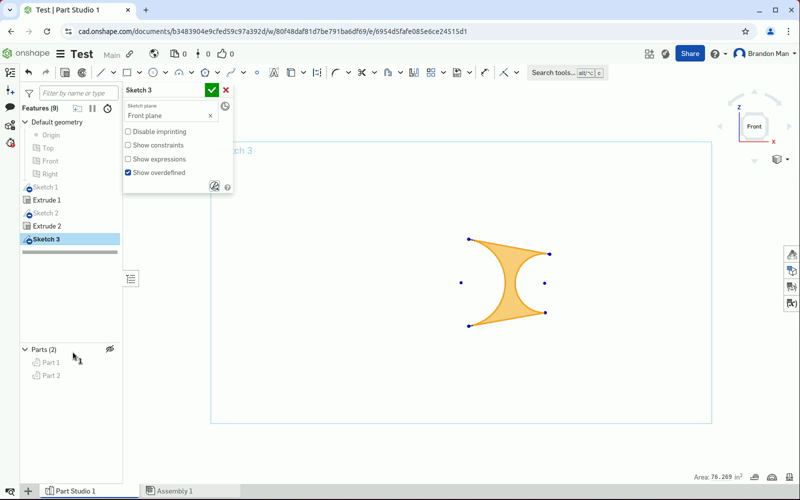
key(shift+y)
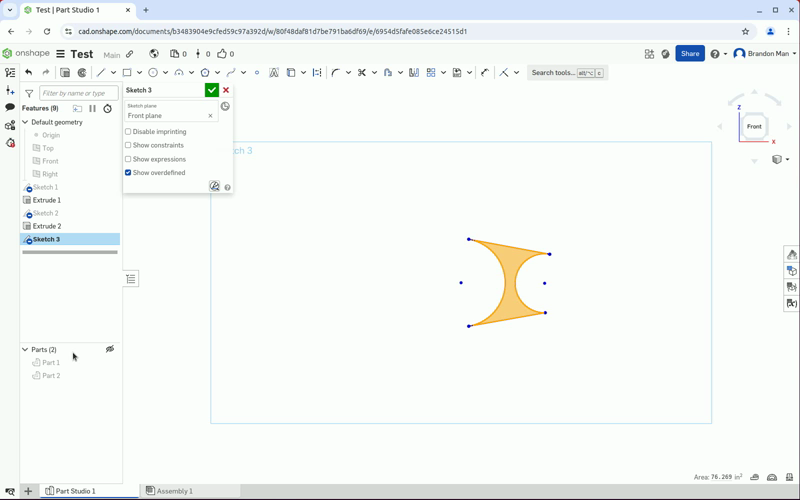
key(shift+e)
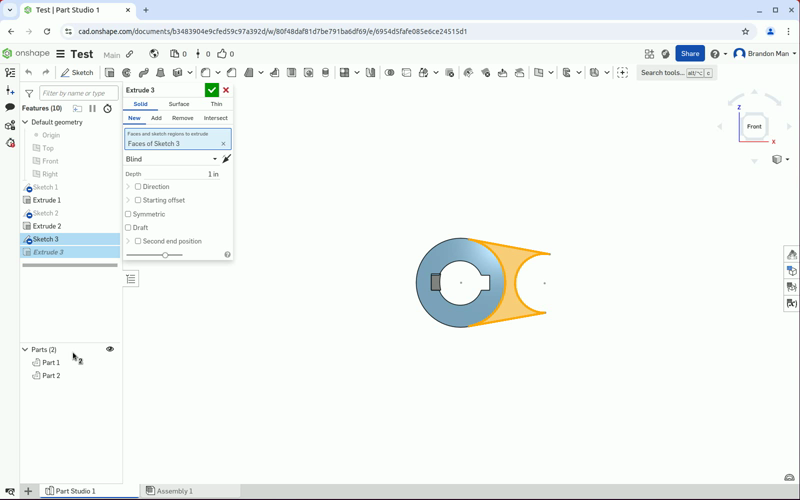
mouse_move(143, 106)
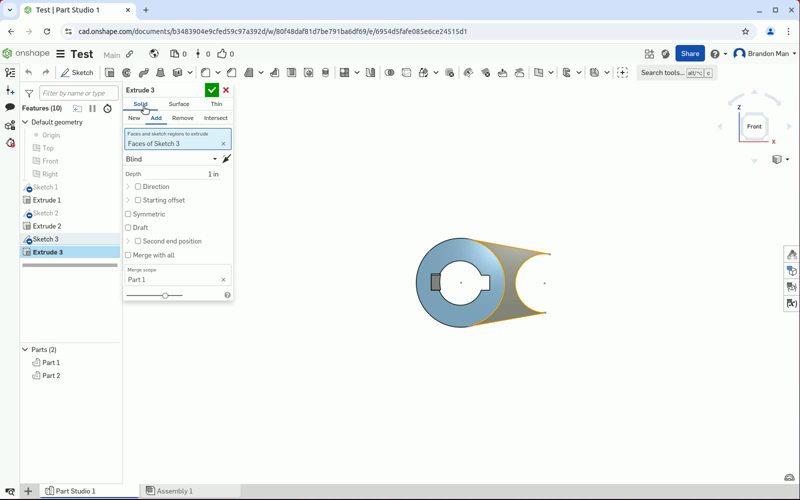
click(143, 106)
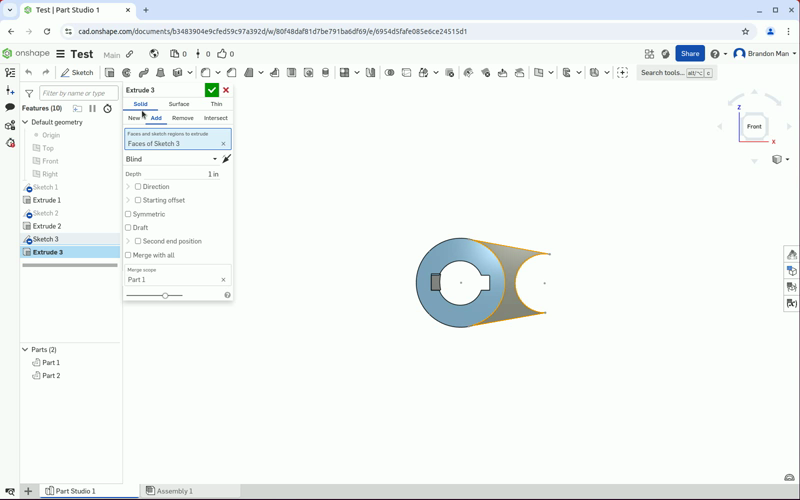
mouse_move(137, 120)
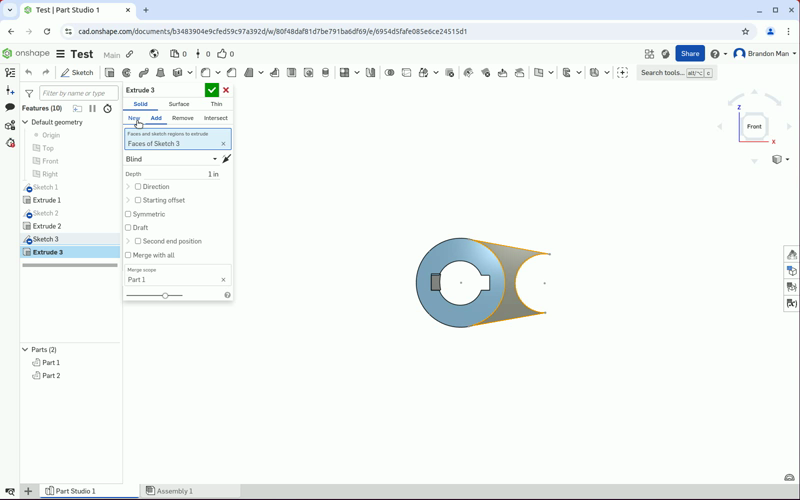
click(137, 120)
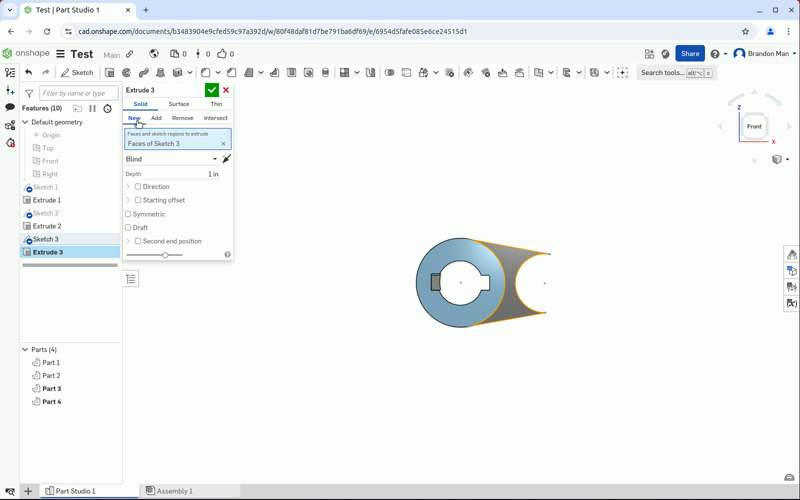
key(tab, 4)
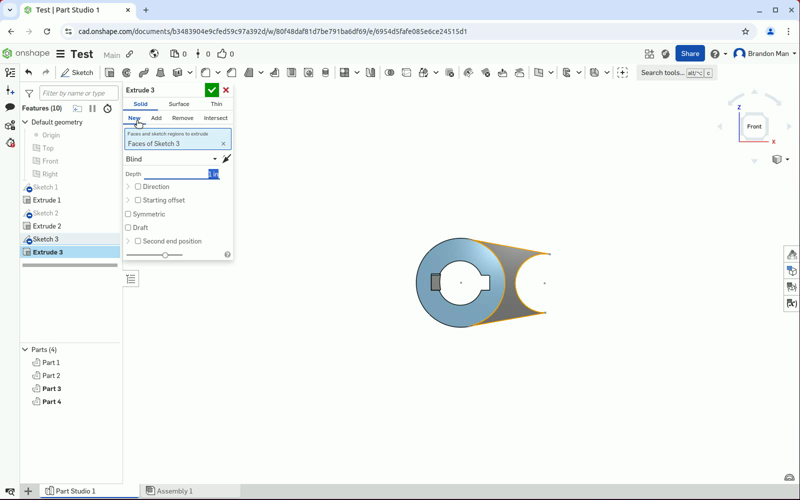
text(7.943)
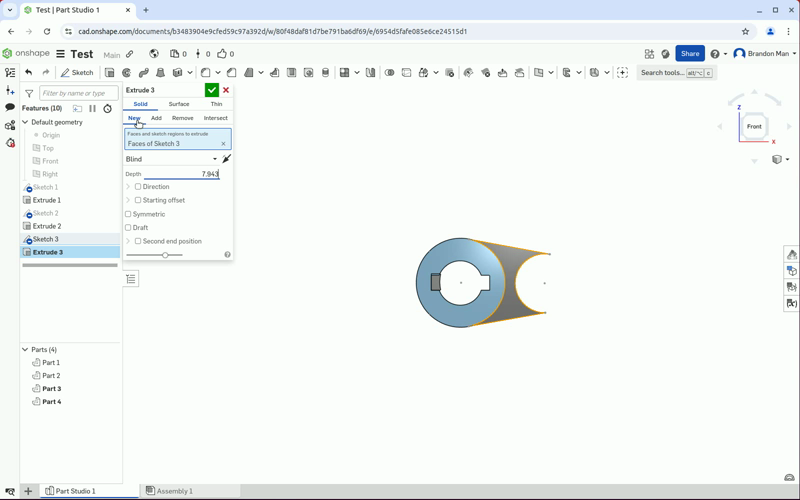
key(enter)
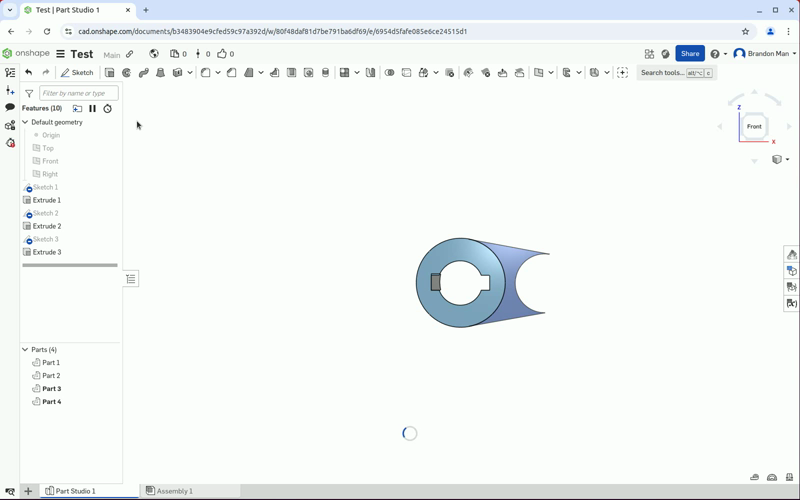
key(shift+h)
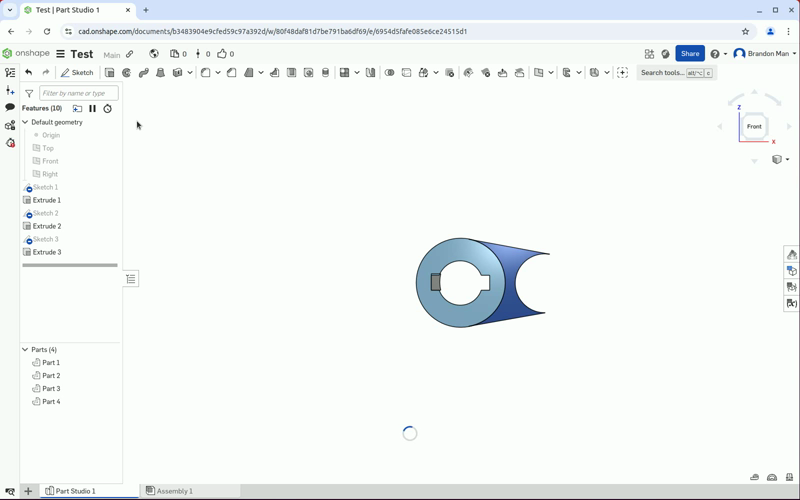
key(shift+h)
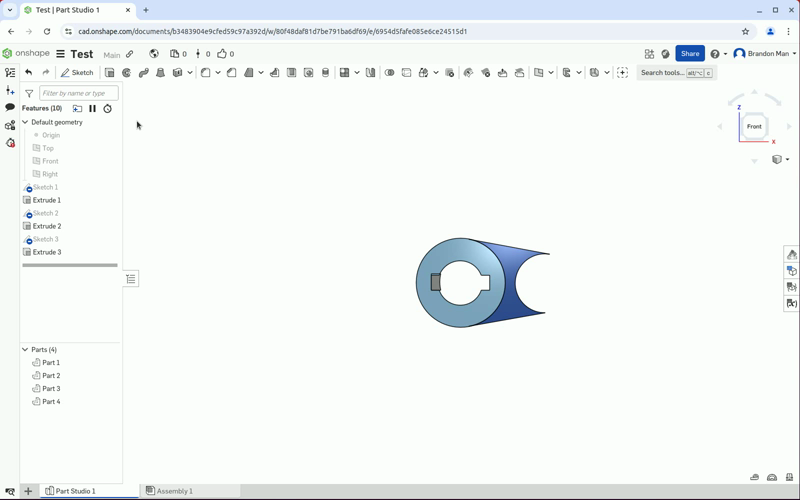
mouse_move(73, 189)
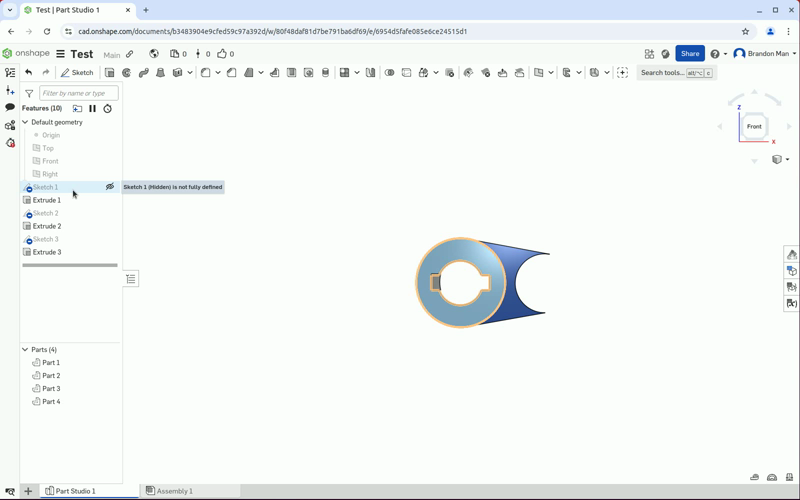
click(73, 189)
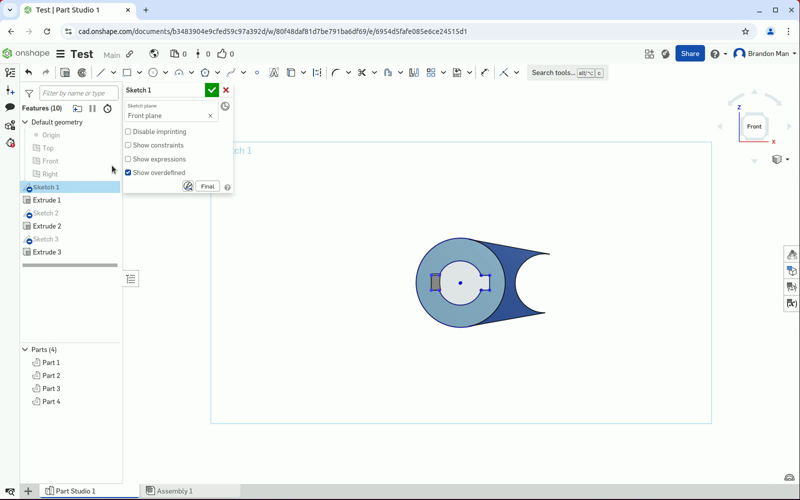
mouse_move(229, 92)
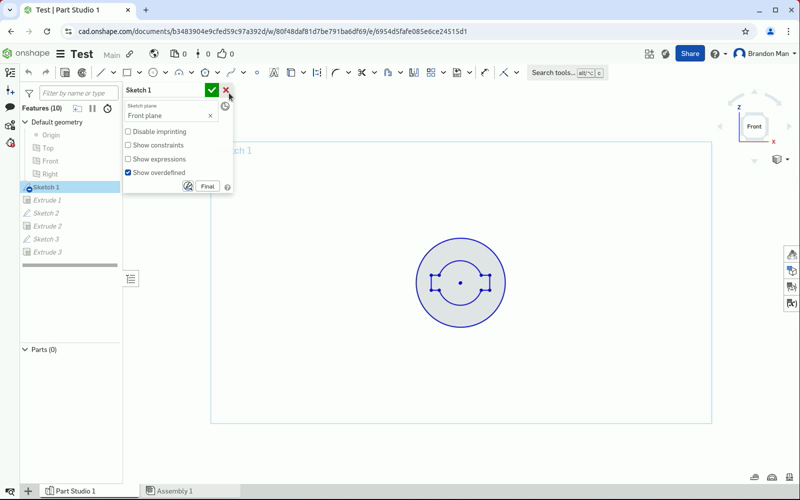
click(229, 92)
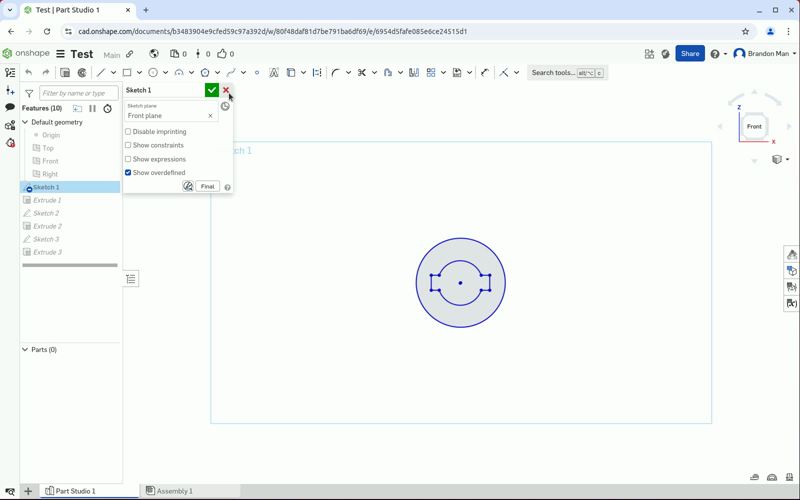
key(shift+s)
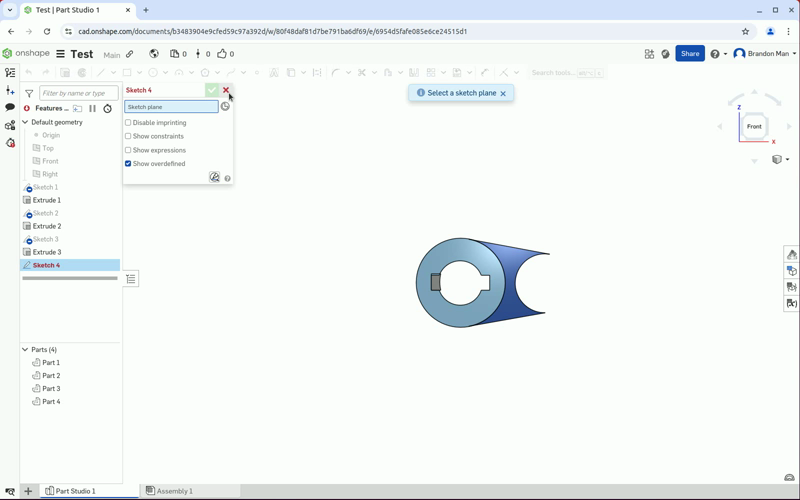
mouse_move(73, 163)
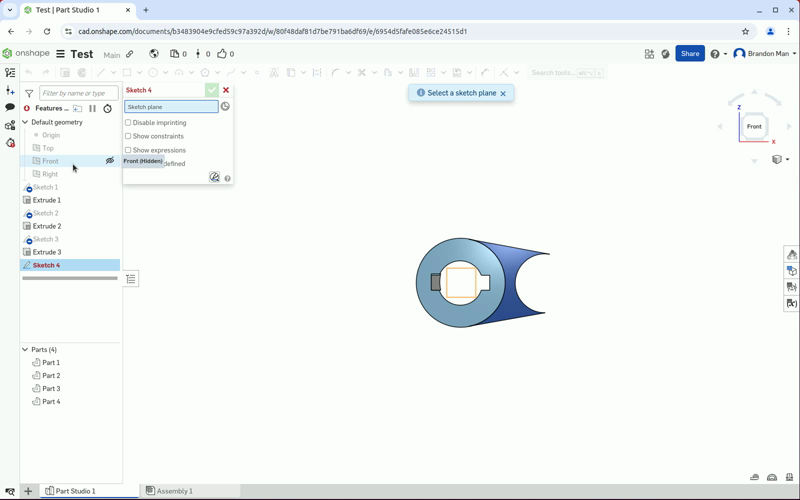
click(73, 163)
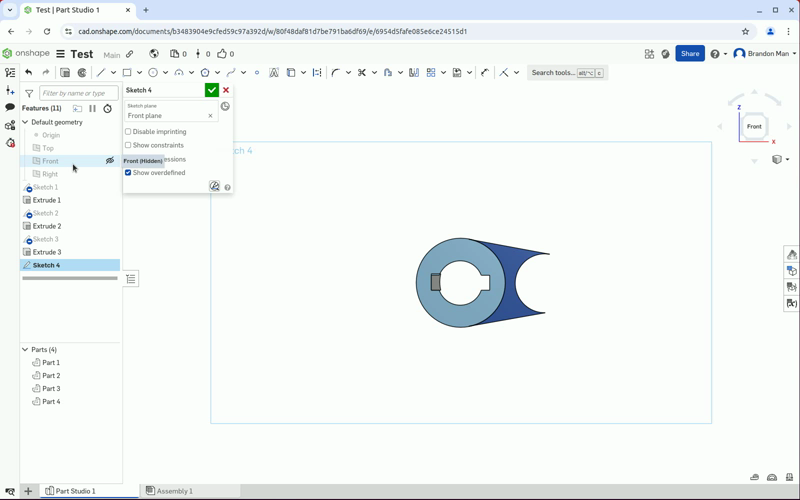
mouse_move(73, 352)
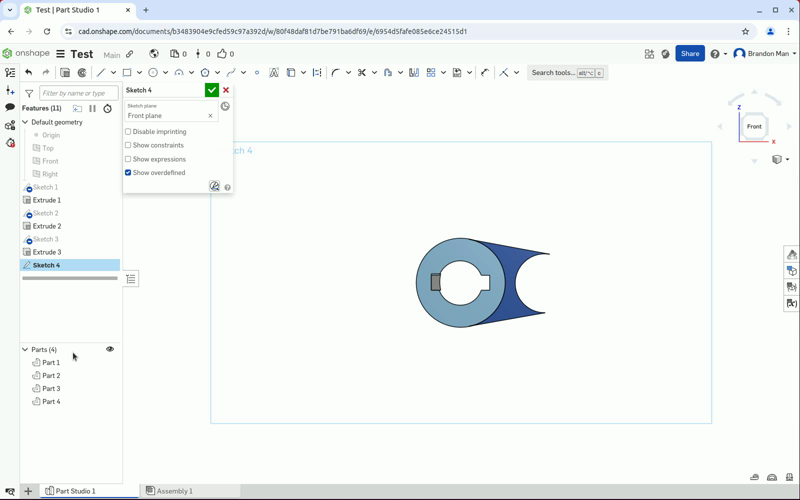
key(y)
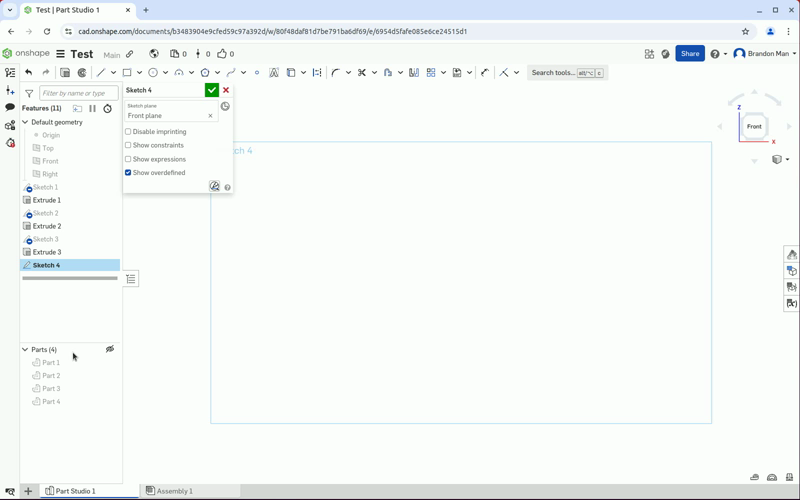
key(c)
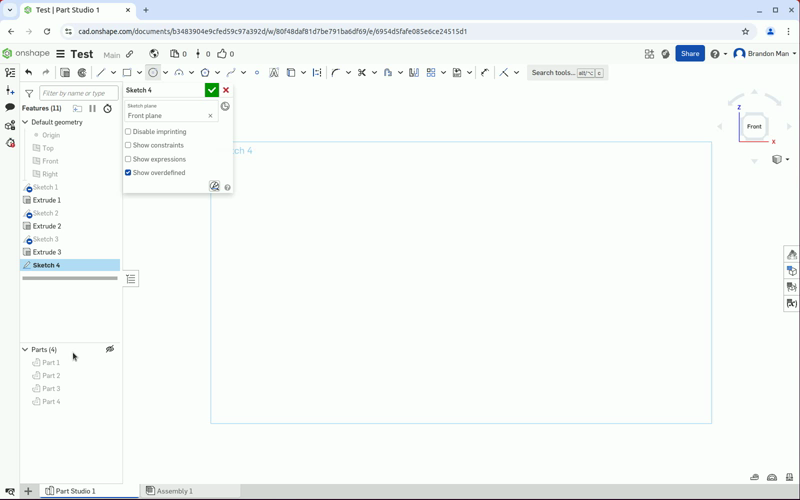
key_down(shift)
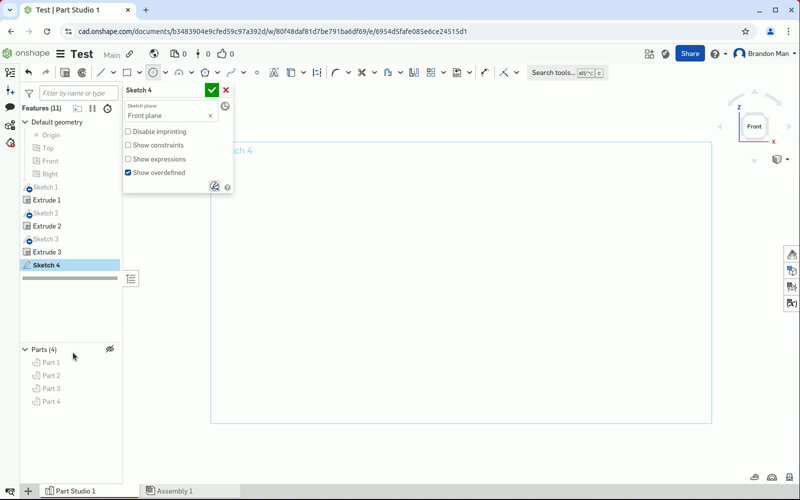
mouse_move(544, 282)
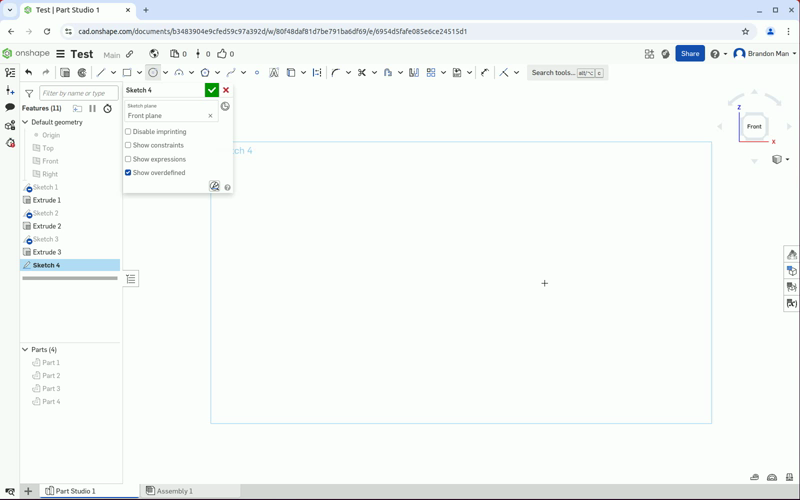
click(544, 282)
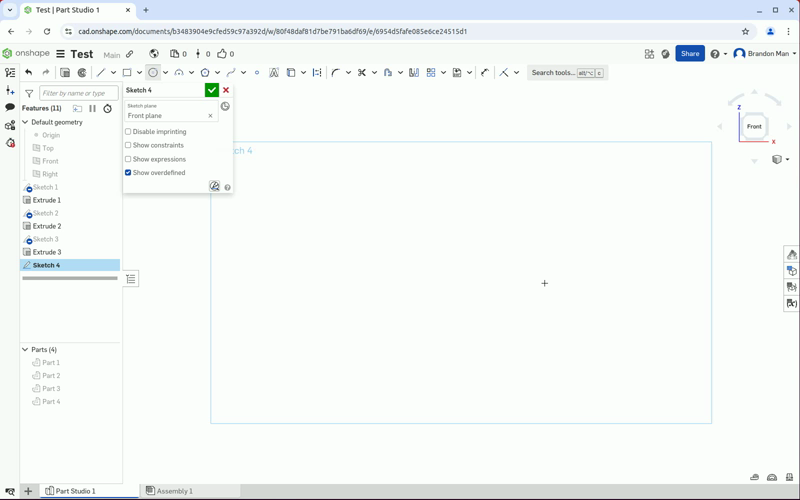
key_up(shift)
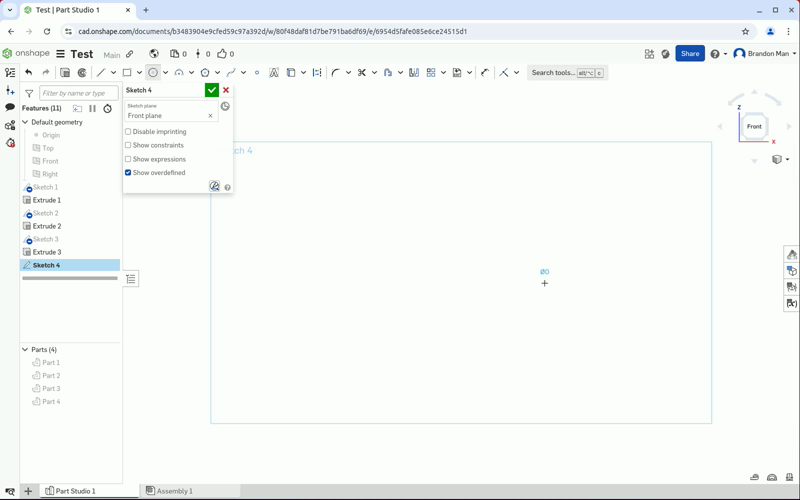
mouse_move(573, 282)
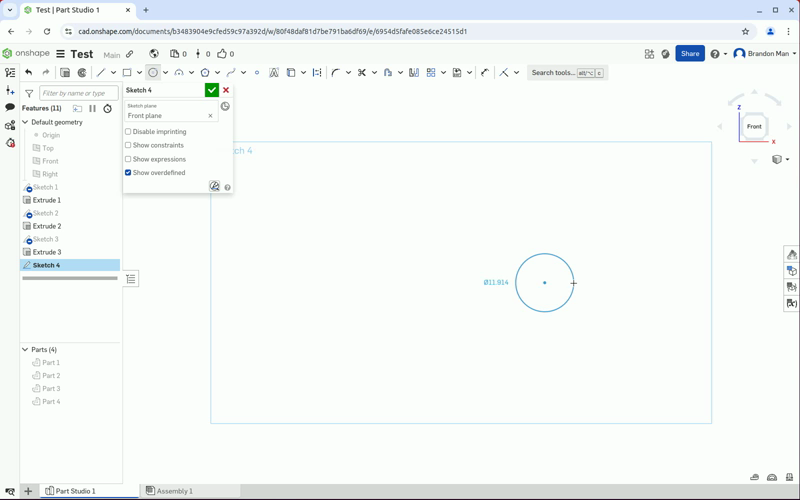
click(573, 282)
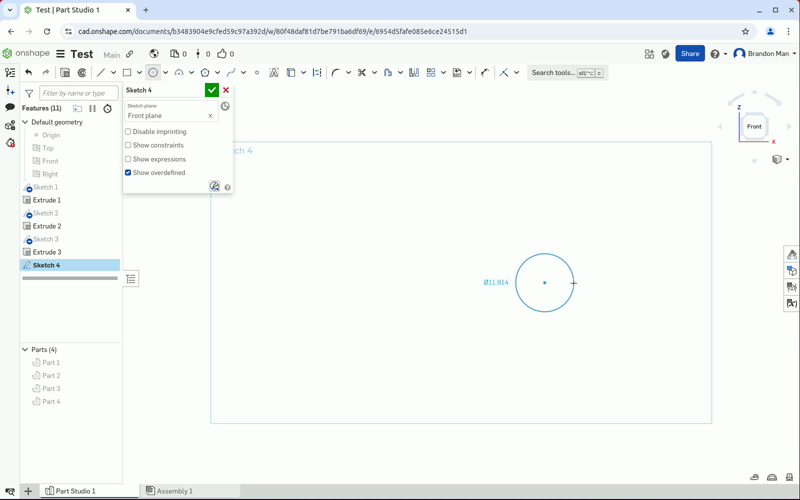
key(esc)
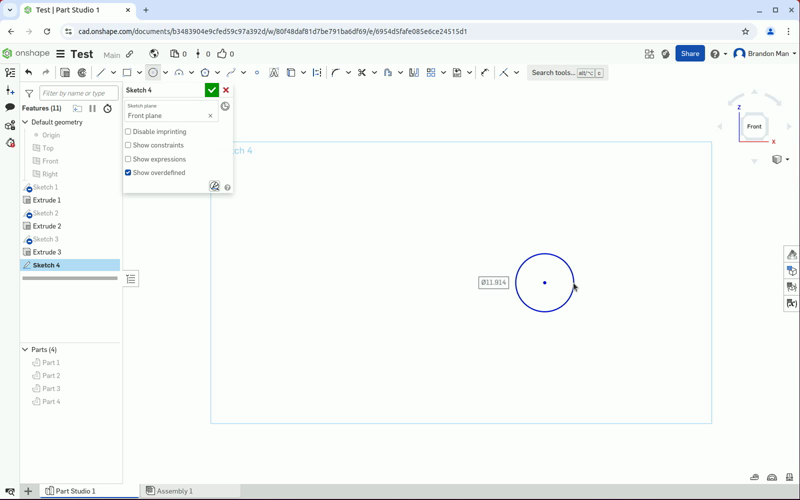
key(c)
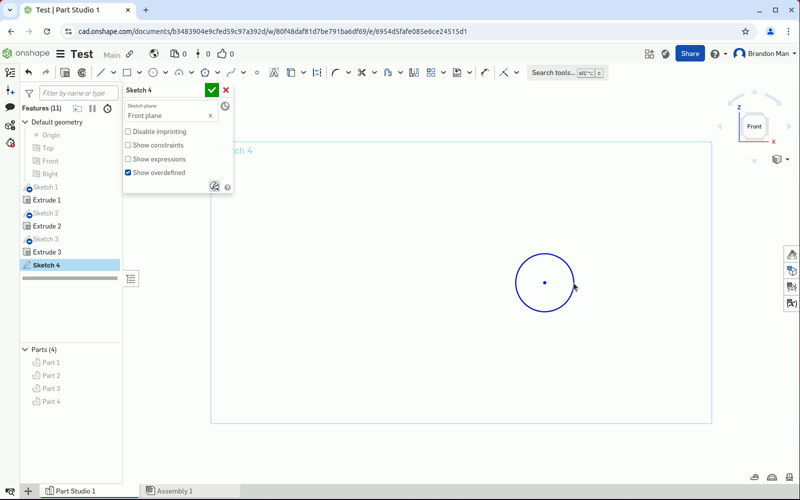
key_down(shift)
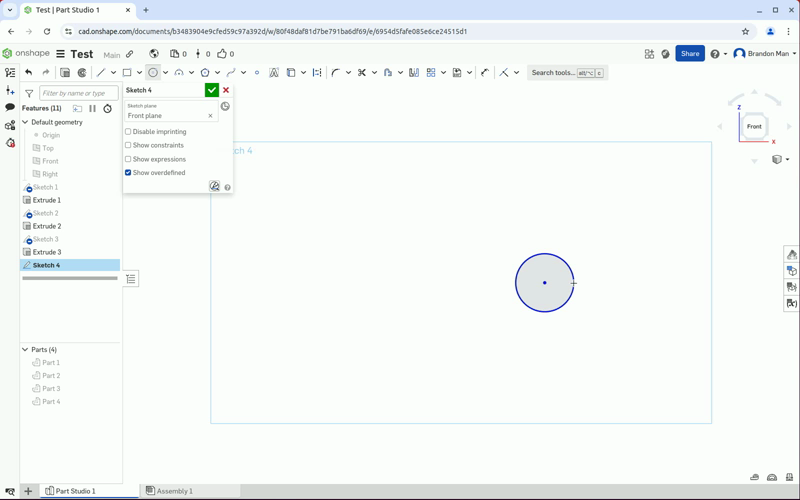
mouse_move(544, 282)
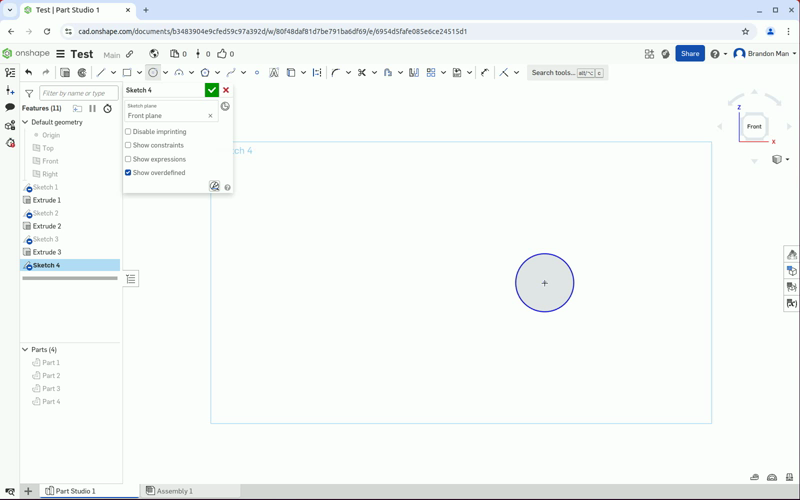
click(544, 282)
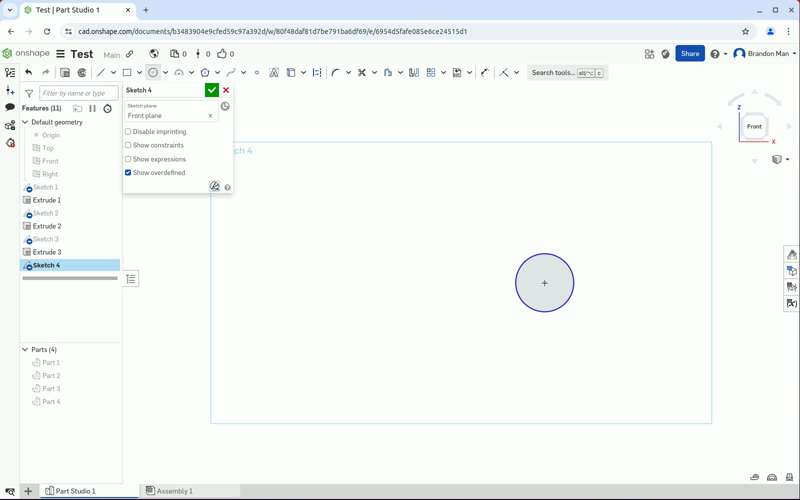
key_up(shift)
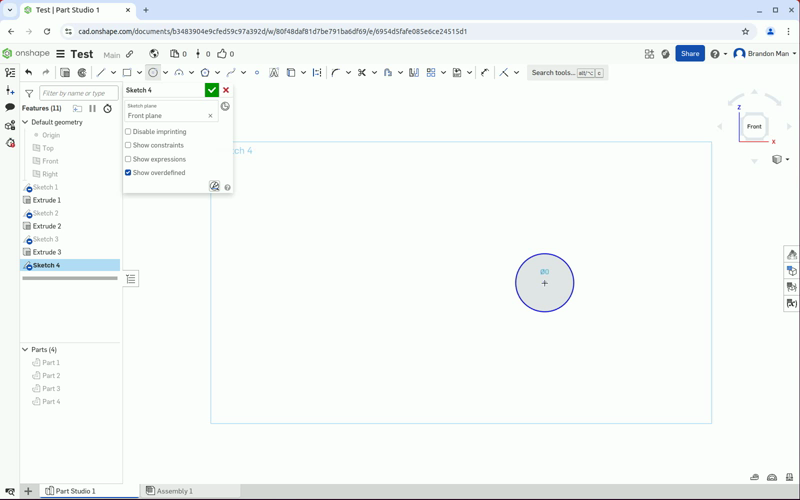
mouse_move(567, 282)
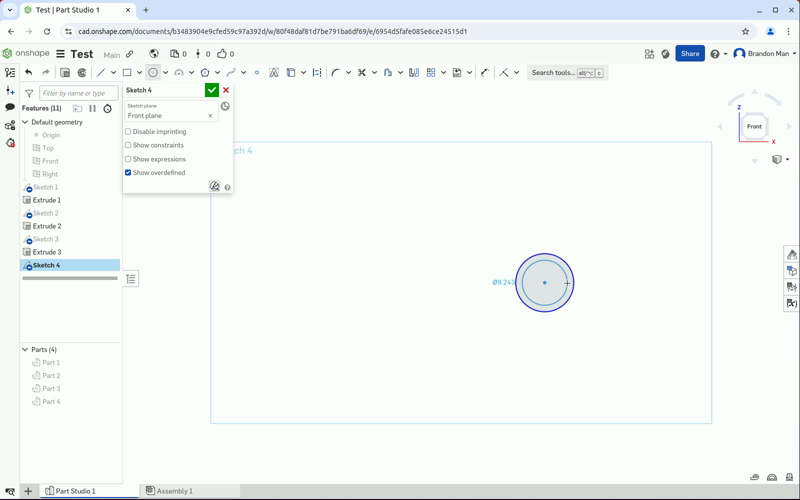
click(567, 282)
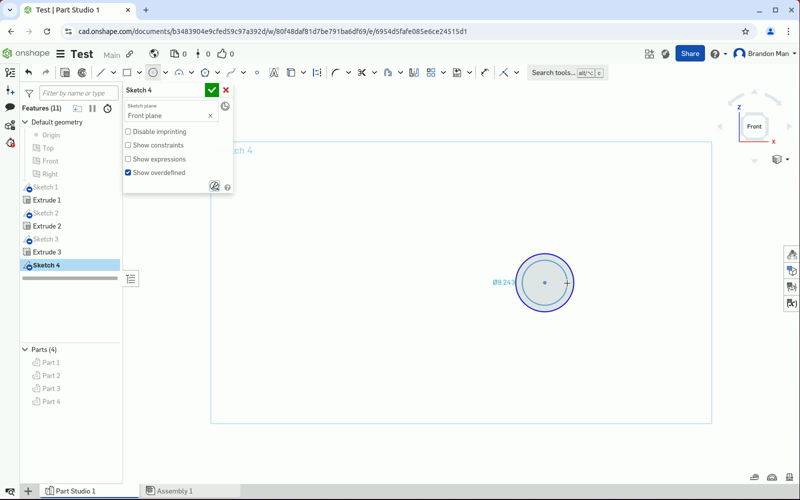
key(esc)
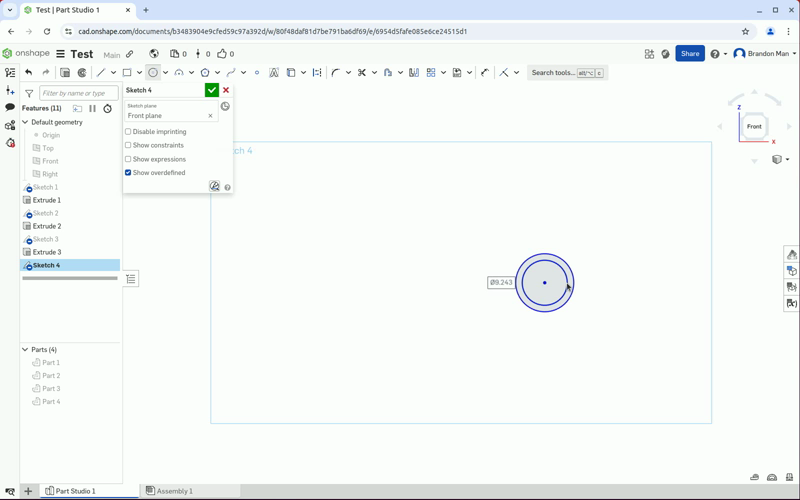
mouse_move(518, 289)
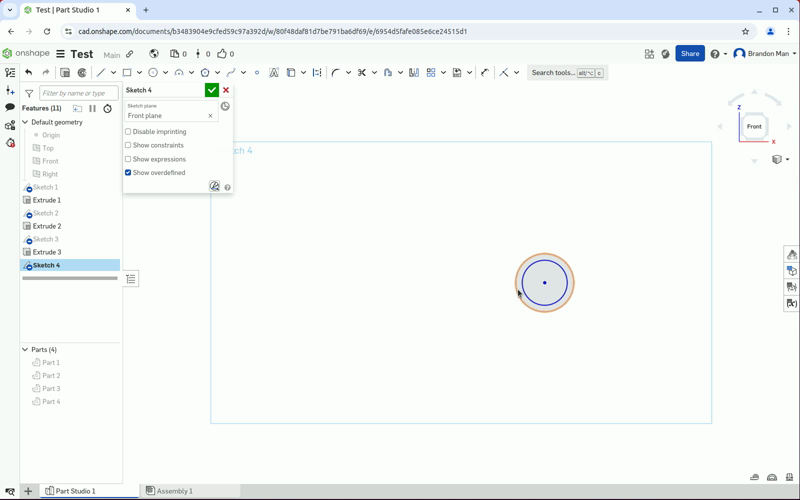
scroll(6)
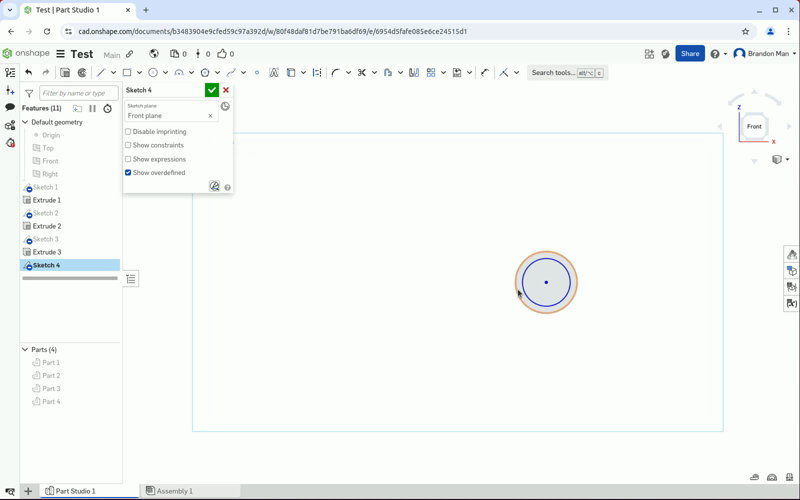
scroll(6)
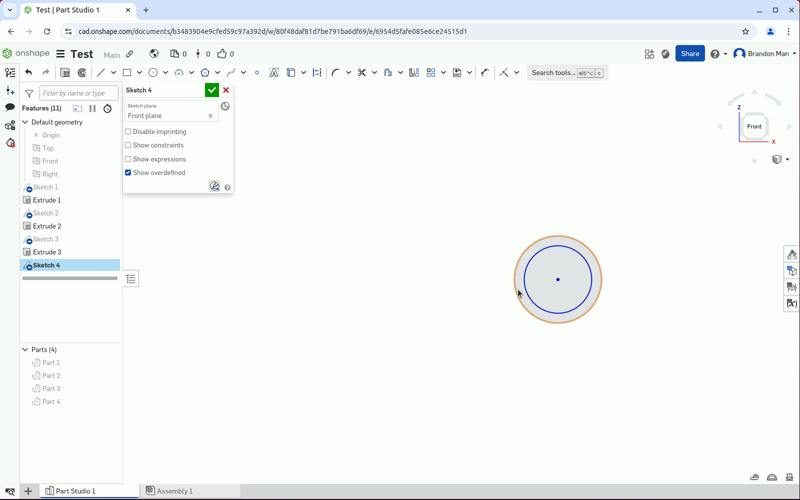
scroll(6)
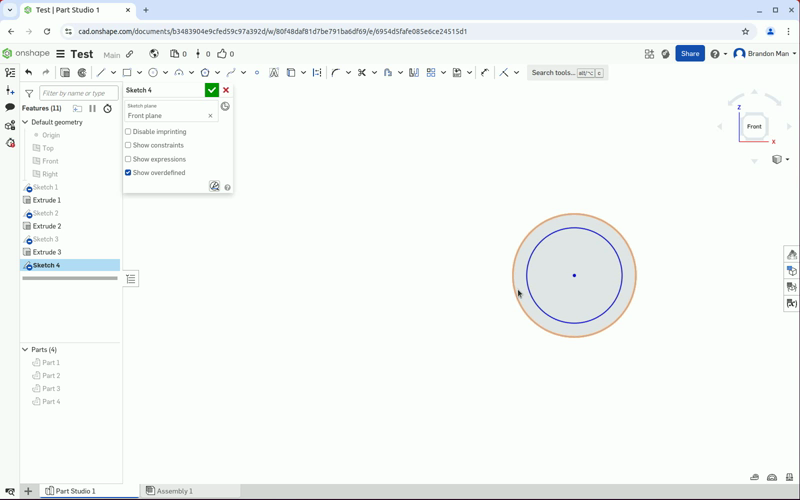
scroll(6)
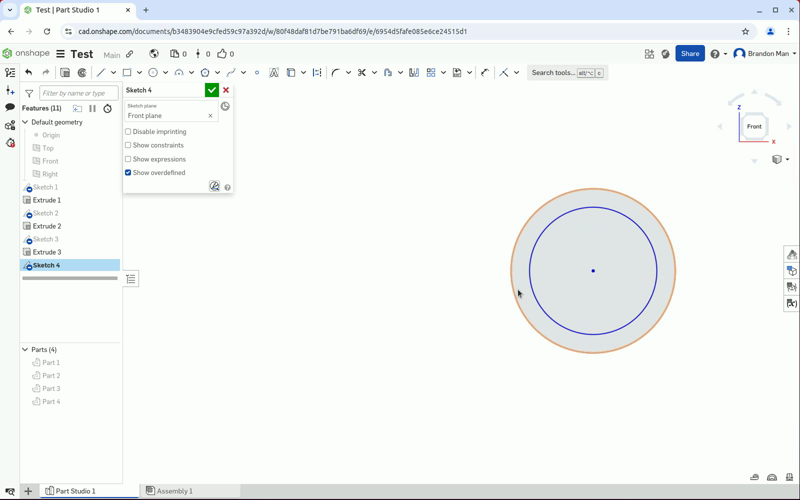
scroll(6)
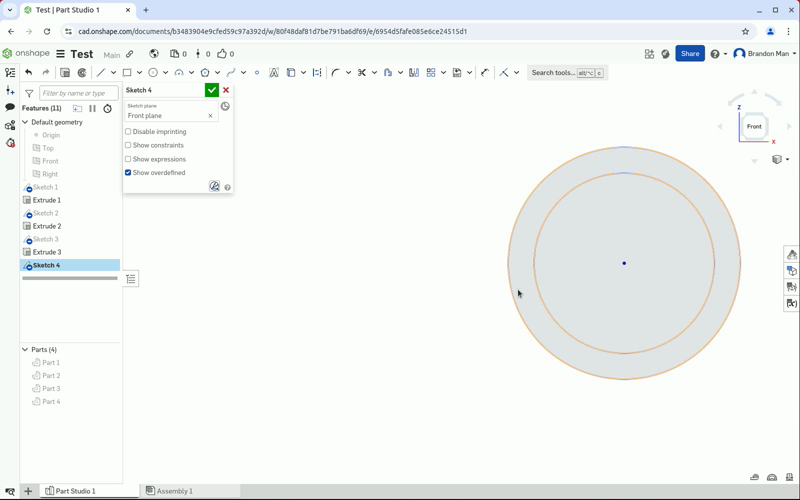
scroll(6)
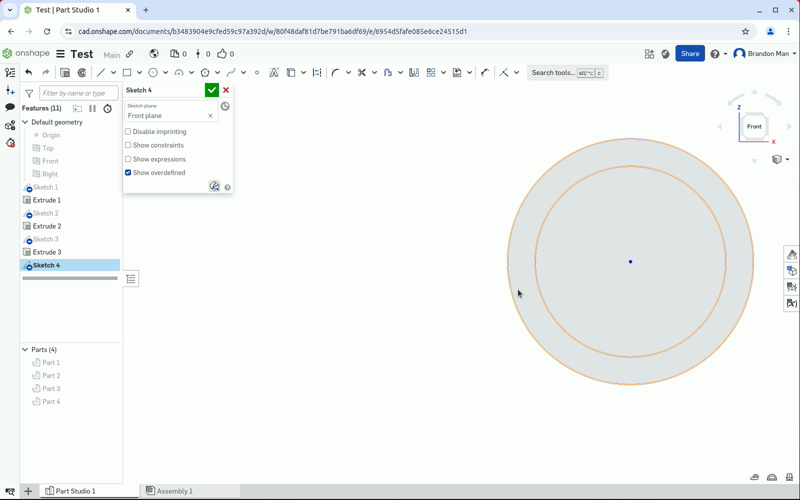
scroll(6)
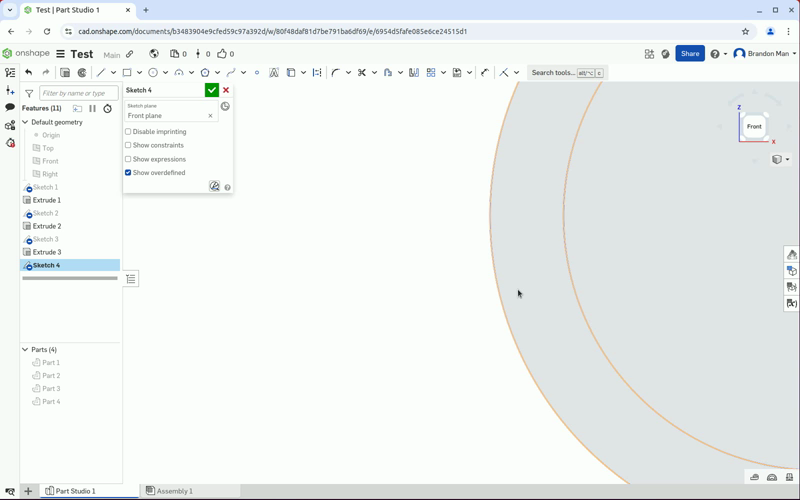
click(518, 289)
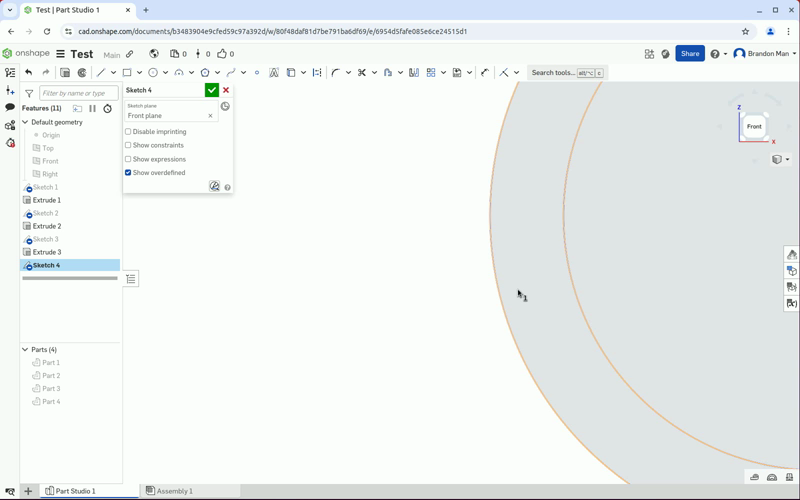
scroll(-6)
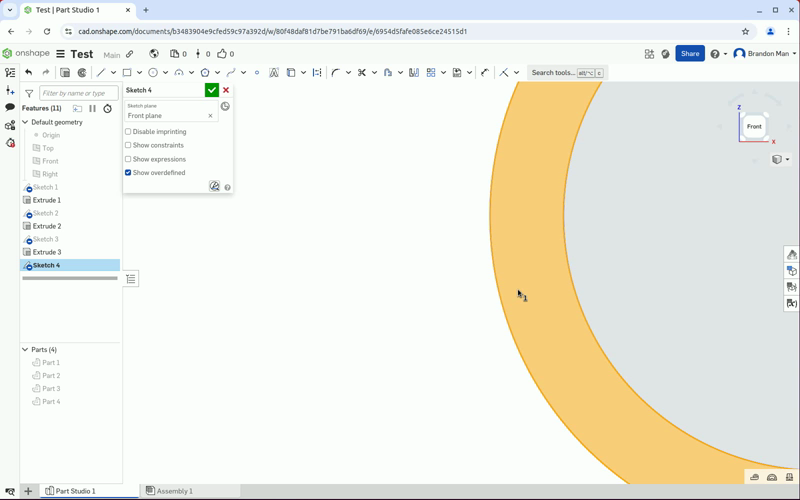
scroll(-6)
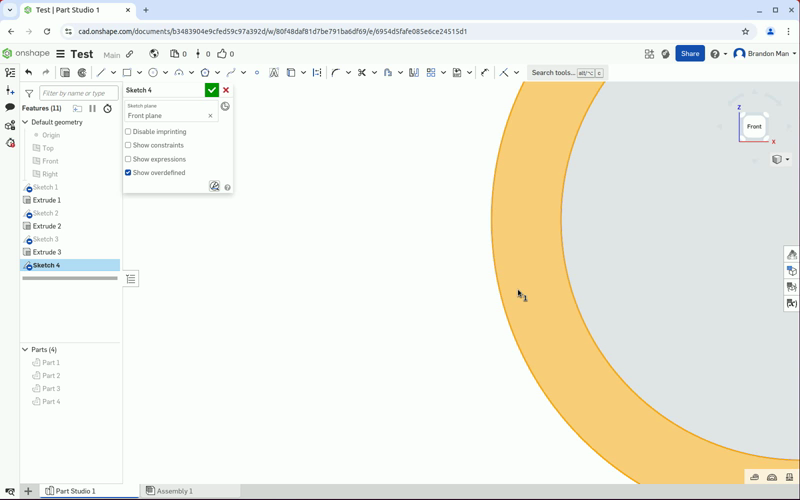
scroll(-6)
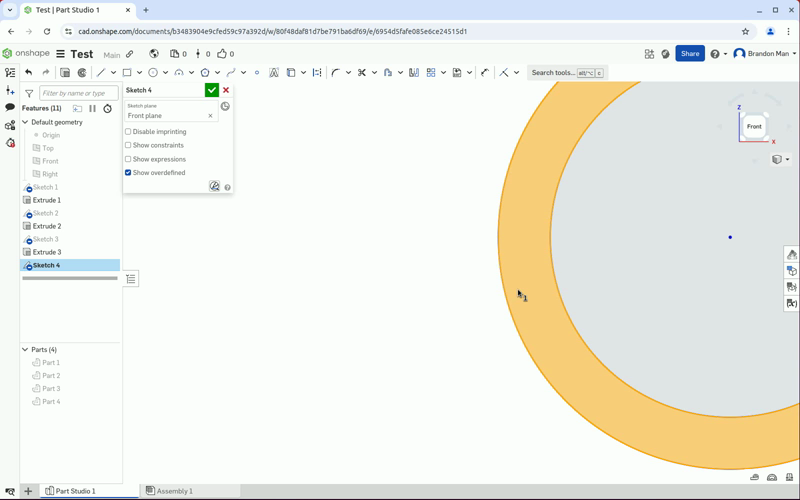
scroll(-6)
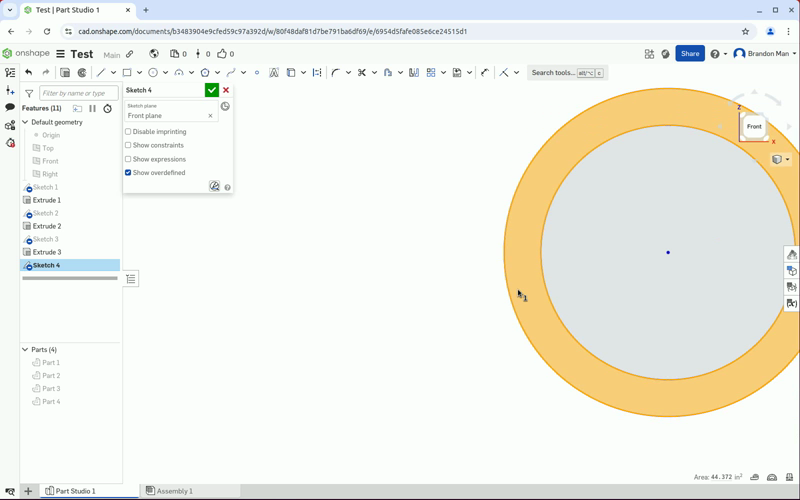
scroll(-6)
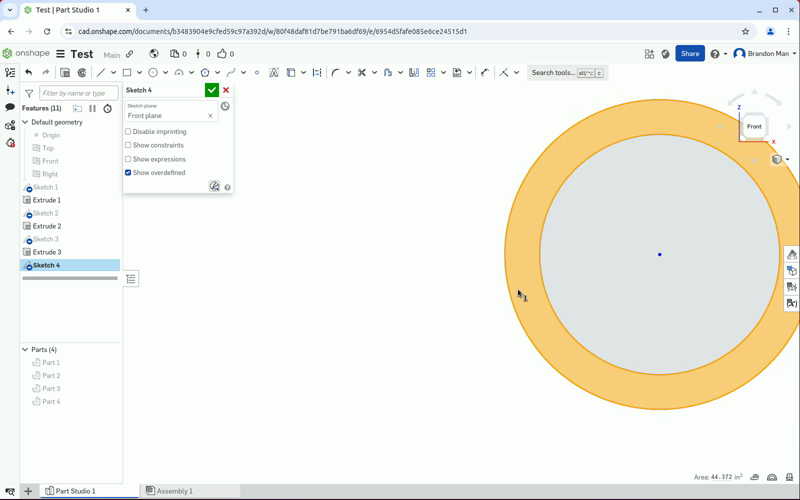
scroll(-6)
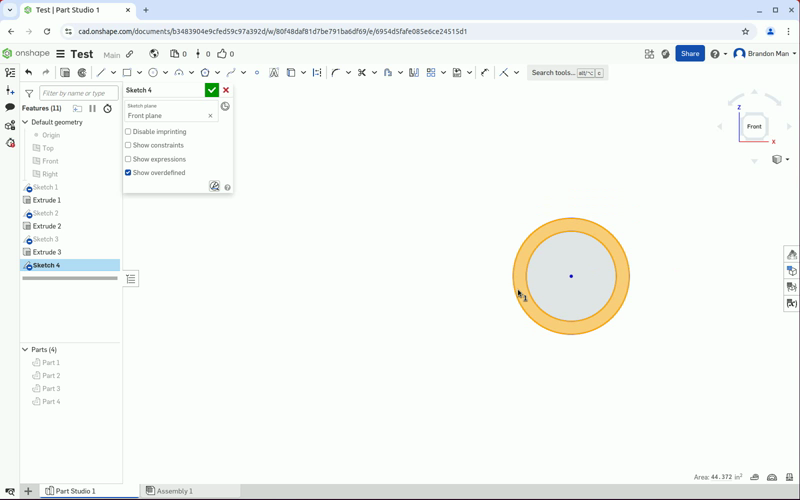
scroll(-6)
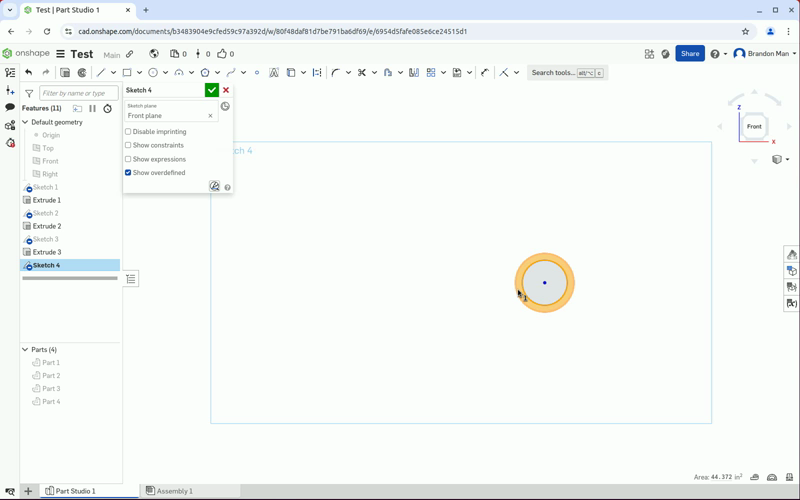
mouse_move(73, 352)
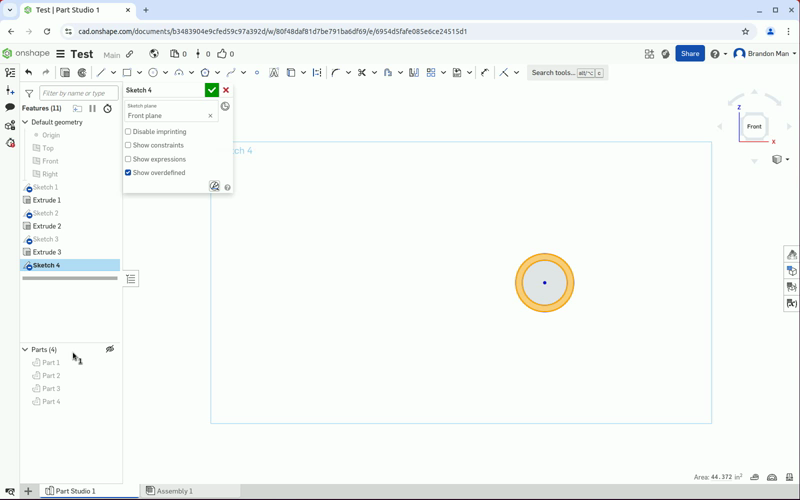
key(shift+y)
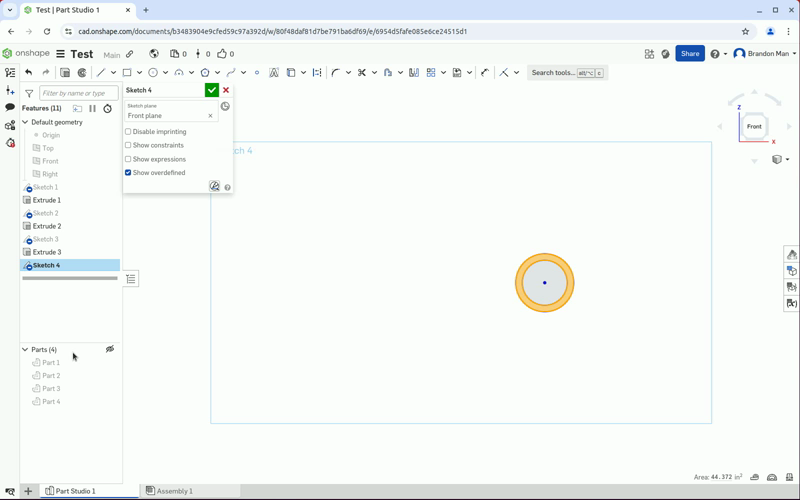
key(shift+e)
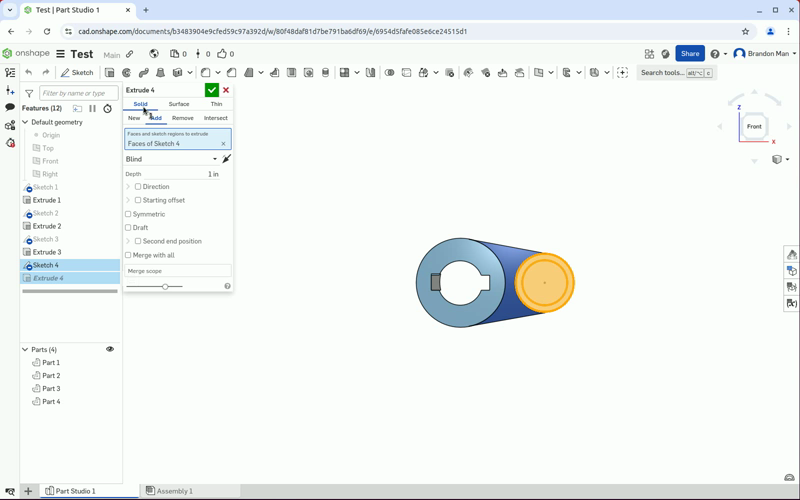
mouse_move(143, 106)
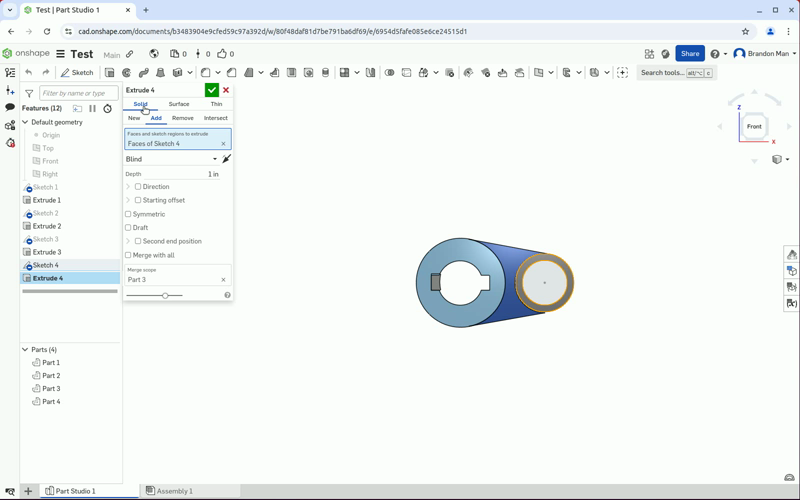
click(143, 106)
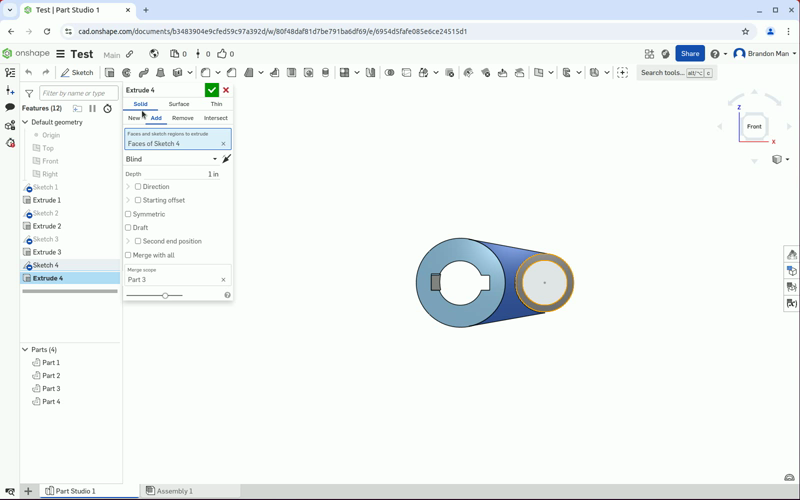
mouse_move(137, 120)
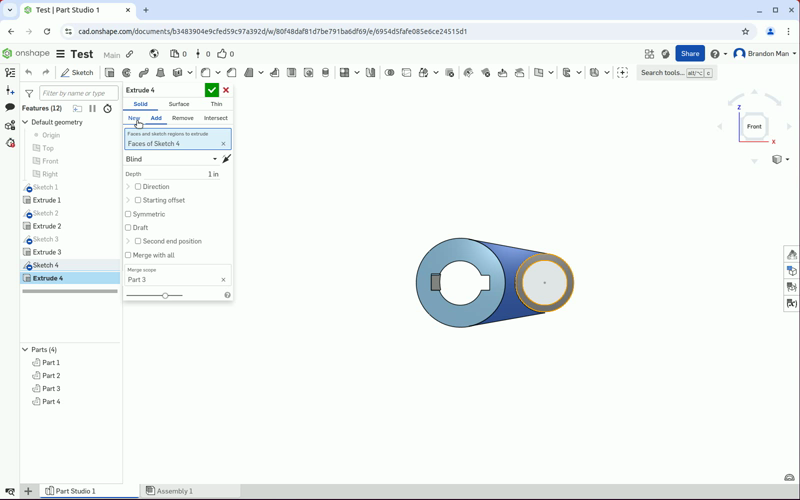
click(137, 120)
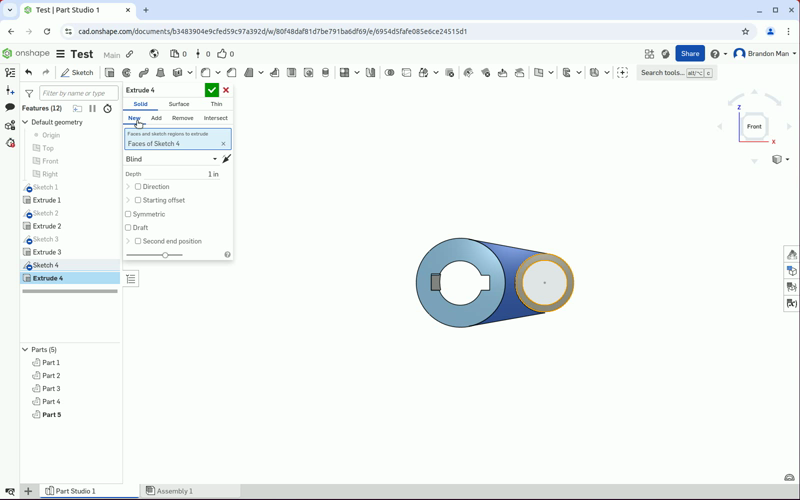
key(tab, 4)
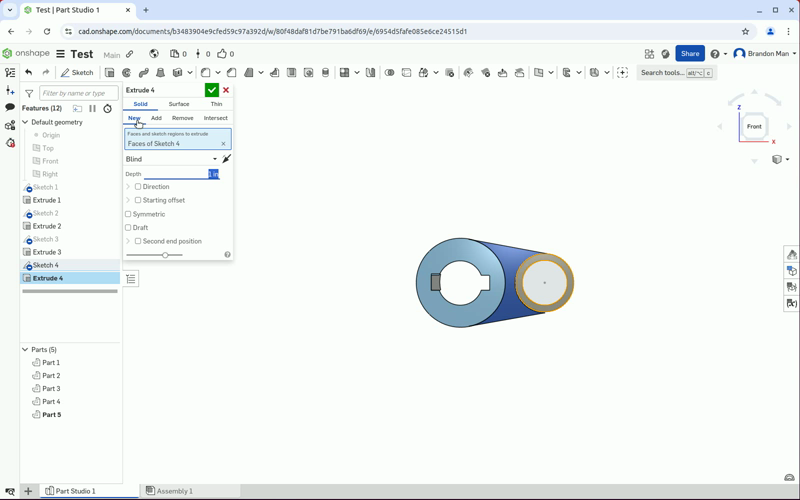
text(7.943)
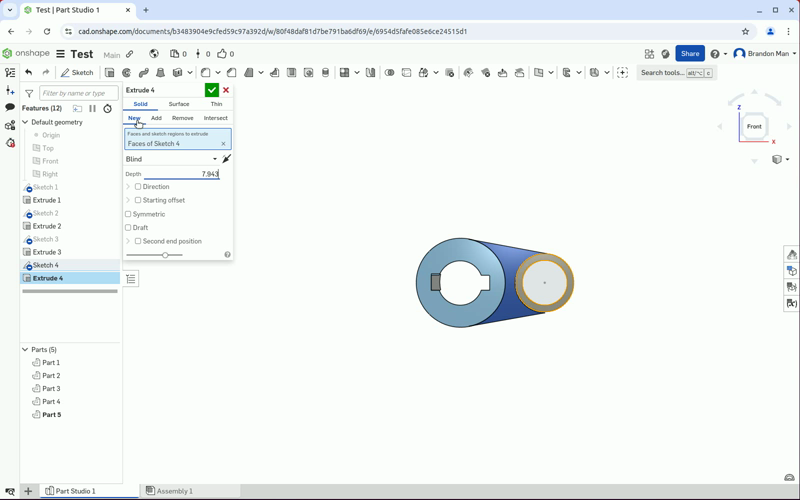
key(enter)
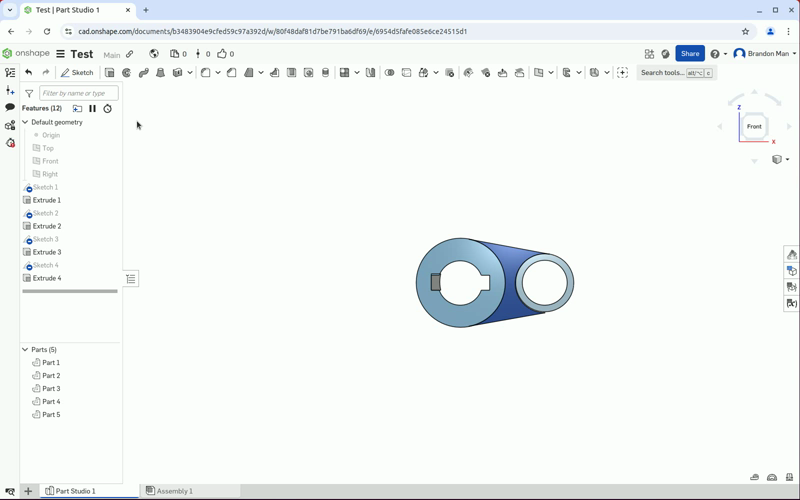
key(shift+h)
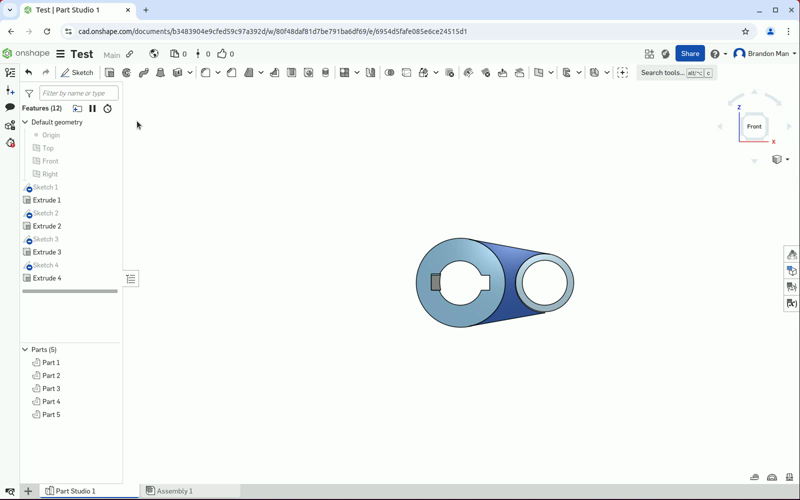
key(shift+h)
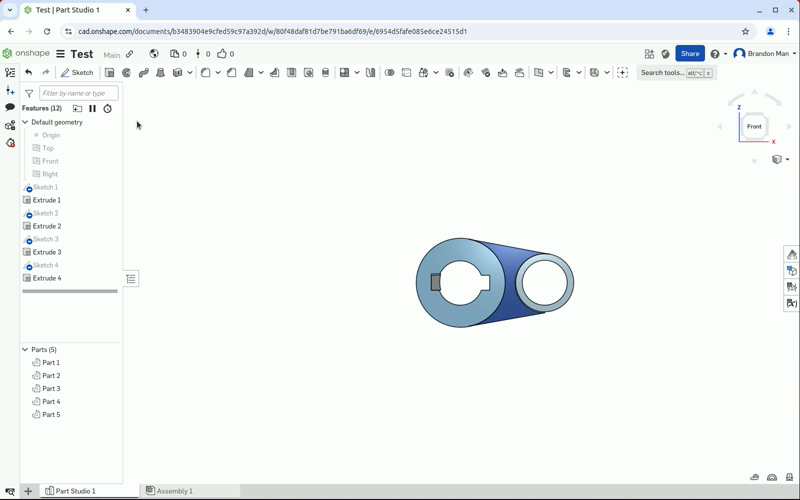
mouse_move(73, 189)
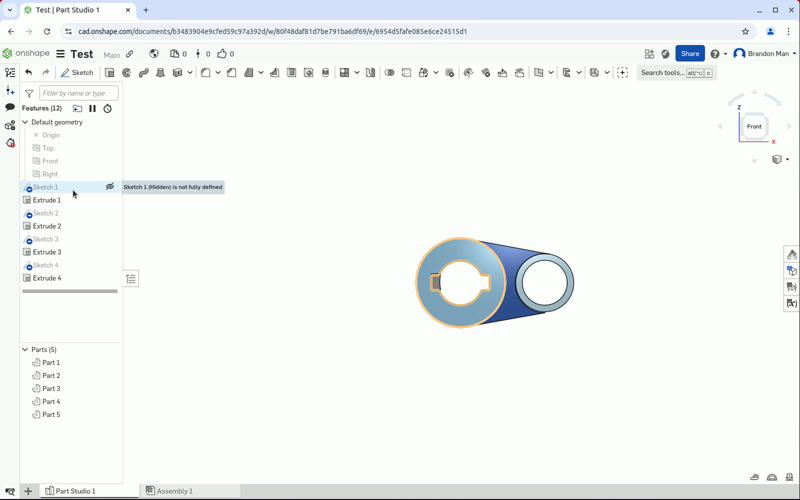
click(73, 189)
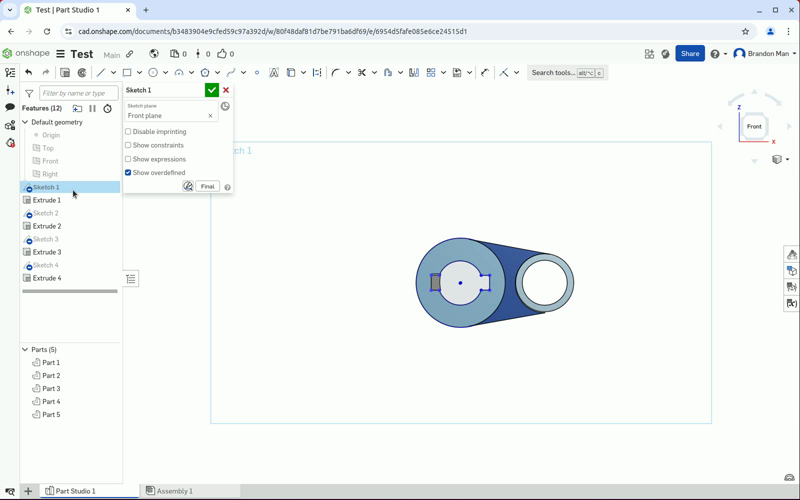
mouse_move(229, 92)
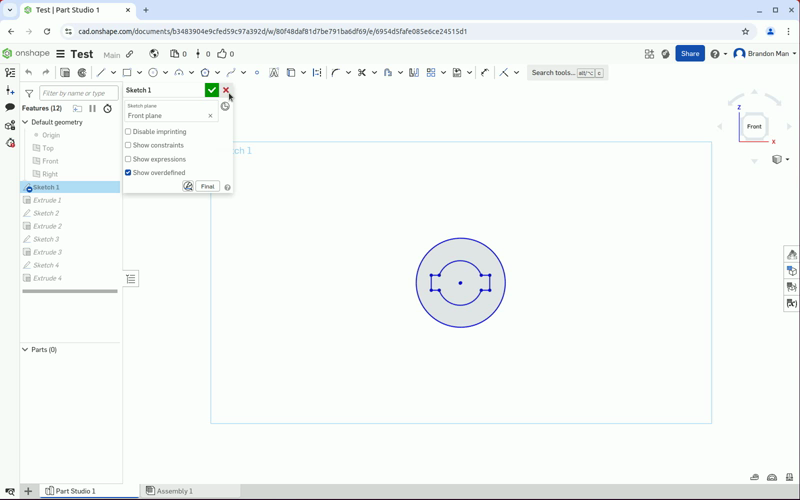
click(229, 92)
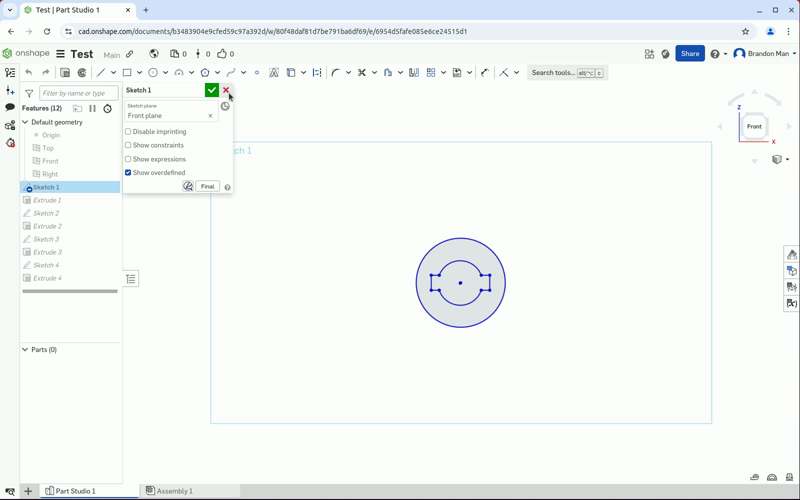
key(shift+s)
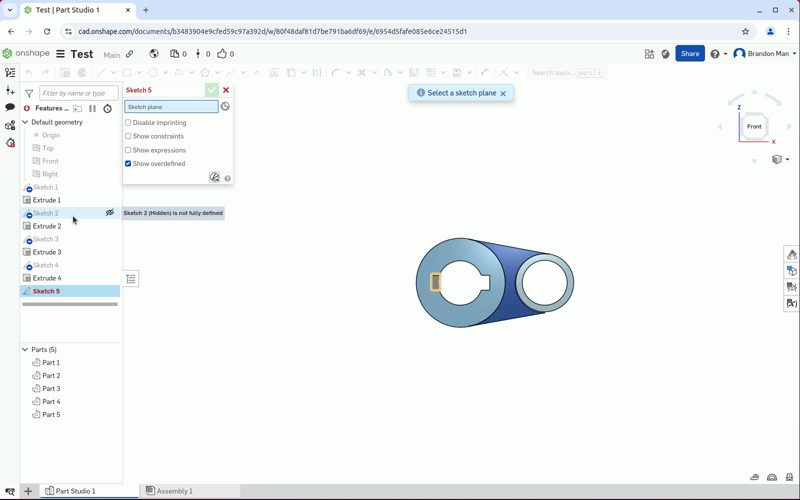
scroll(3)
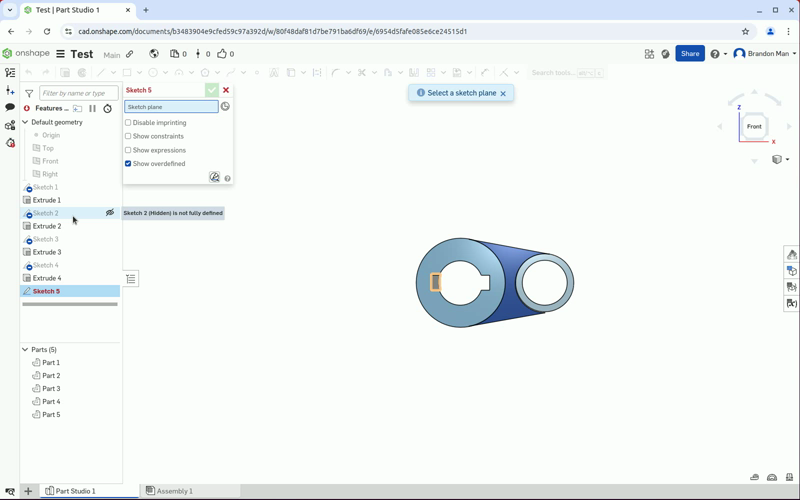
mouse_move(73, 163)
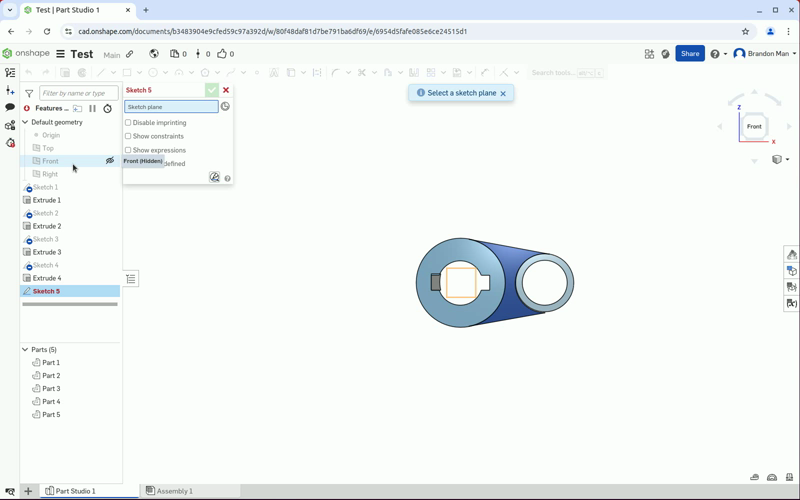
click(73, 163)
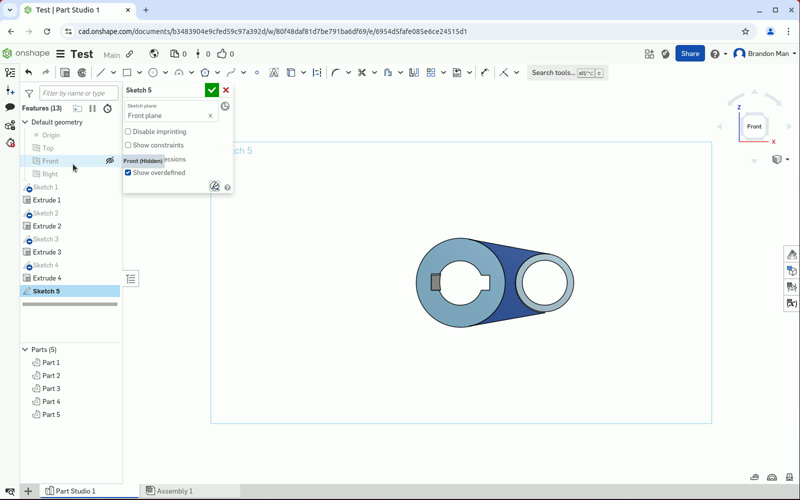
mouse_move(73, 352)
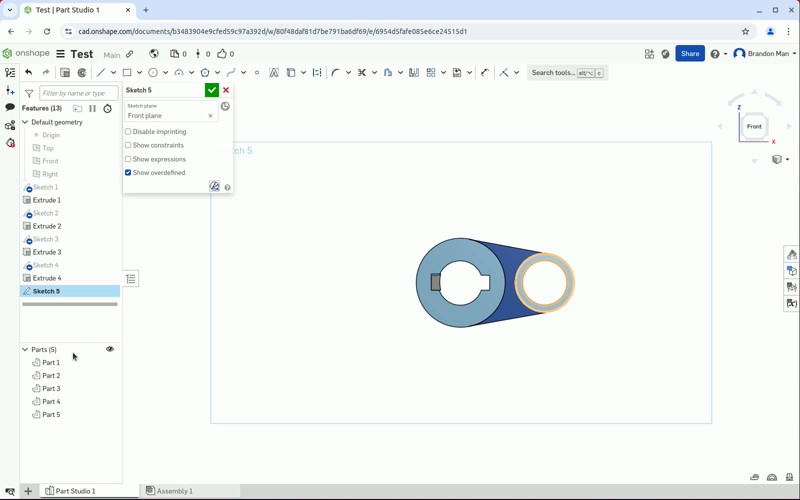
key(y)
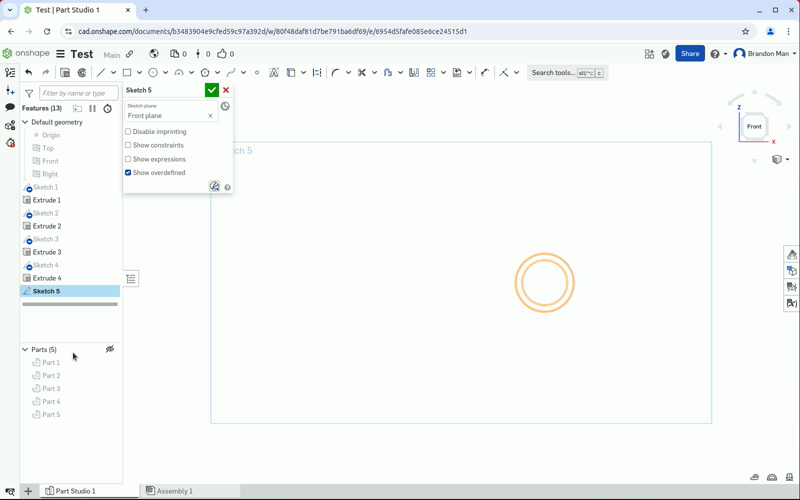
key(l)
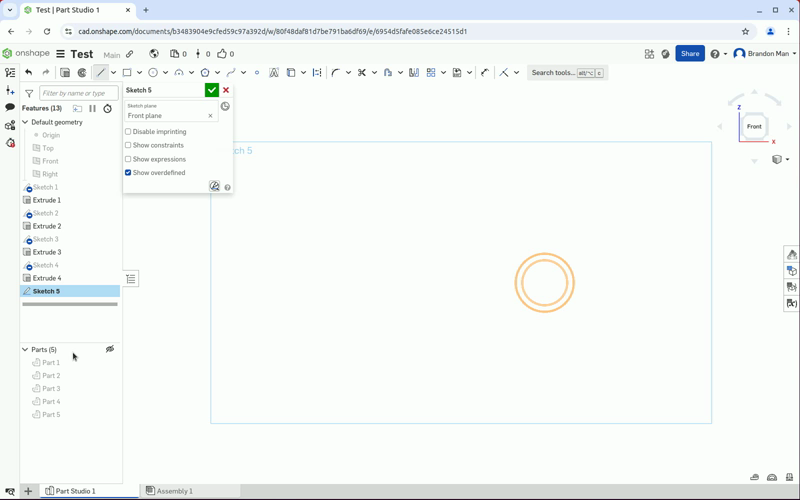
key_down(shift)
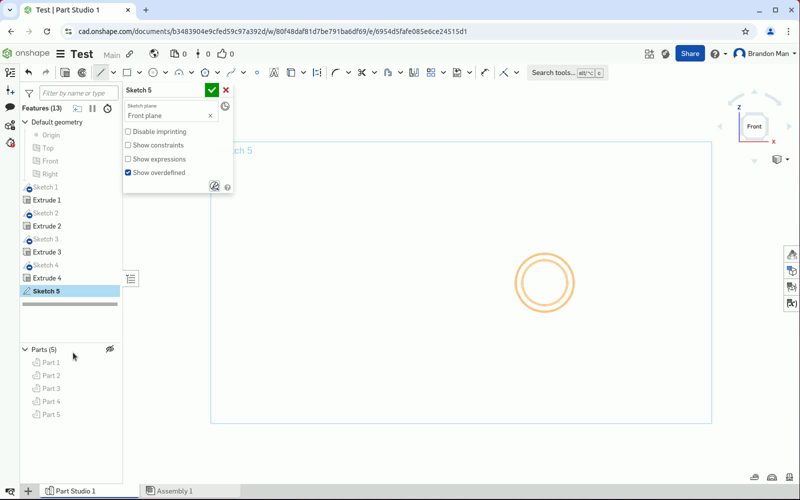
mouse_move(431, 290)
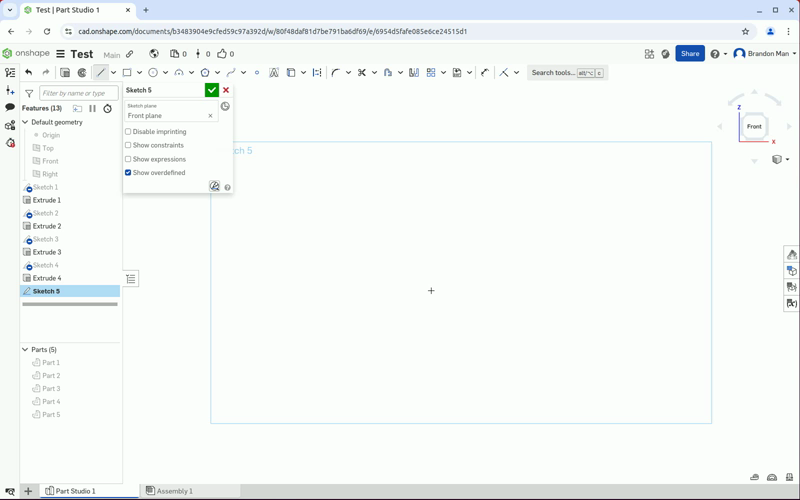
click(431, 290)
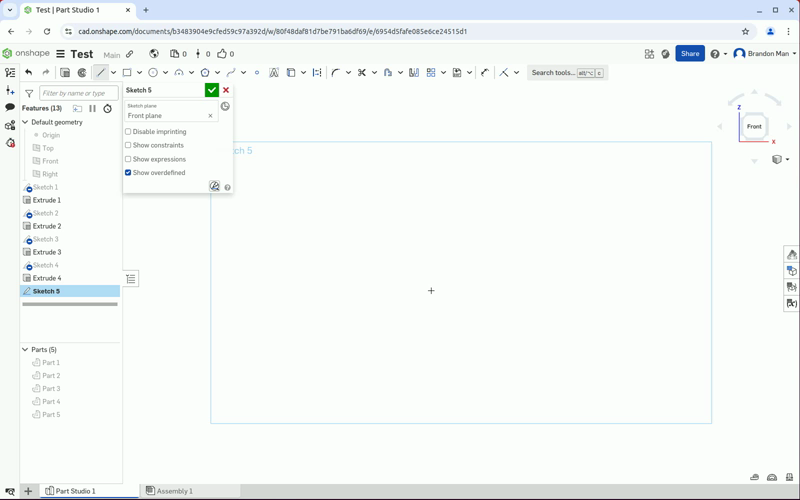
key_up(shift)
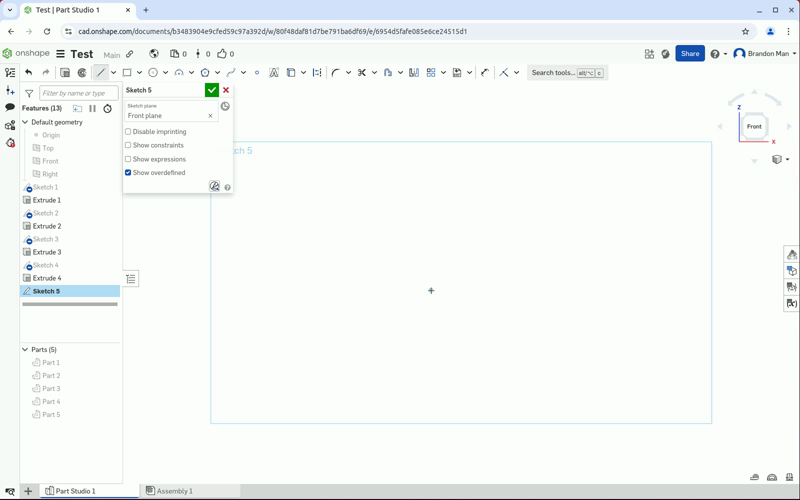
key_down(shift)
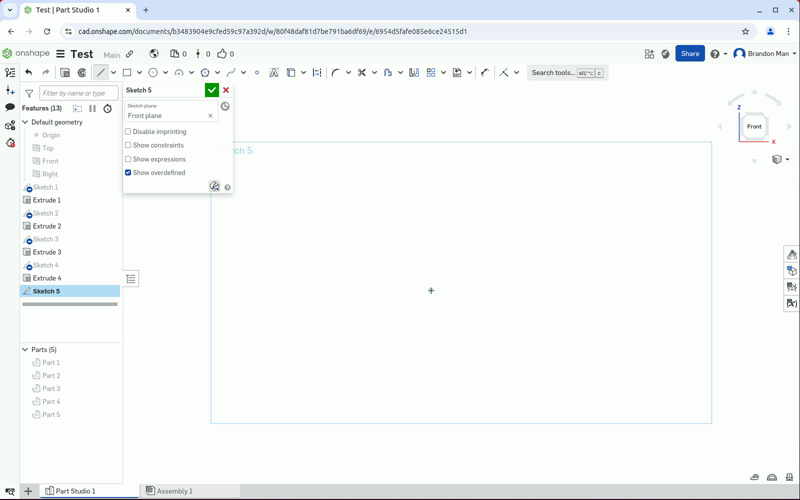
mouse_move(461, 290)
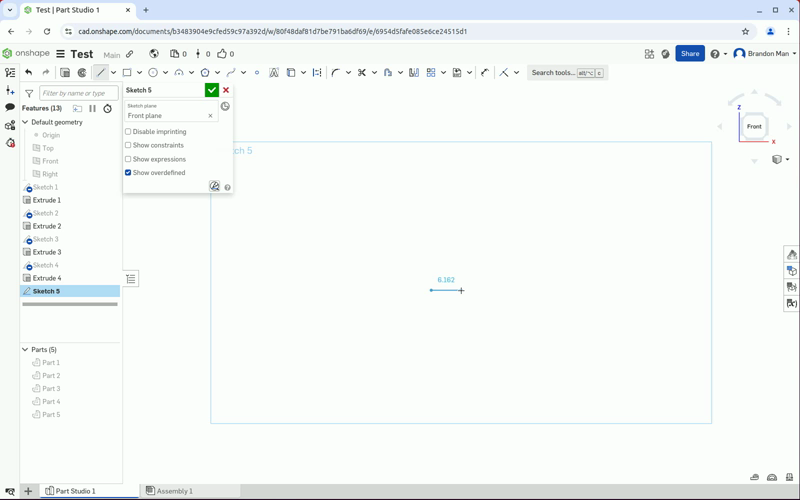
mouse_move(440, 290)
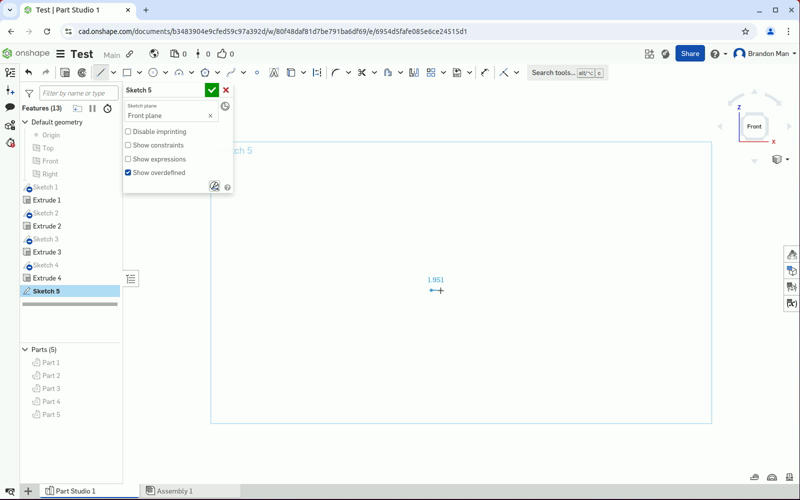
click(440, 290)
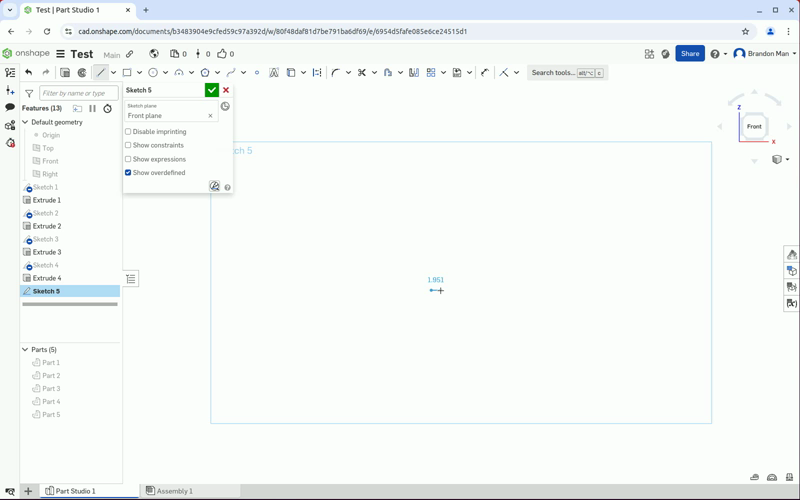
key_up(shift)
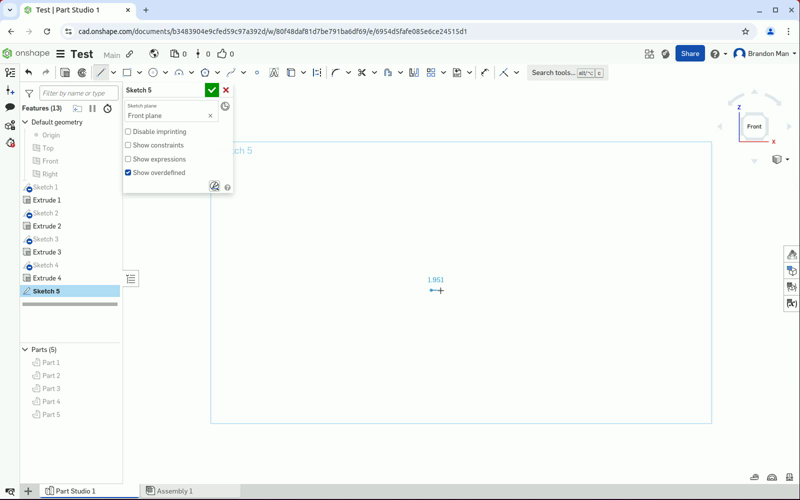
key(esc)
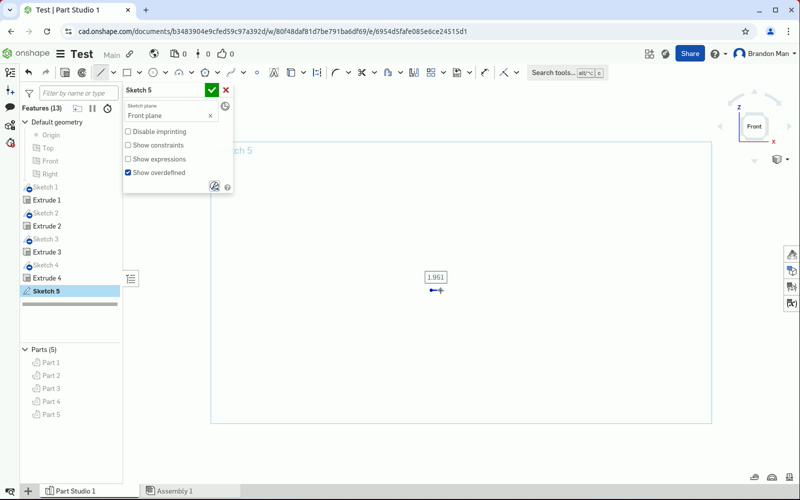
key(a)
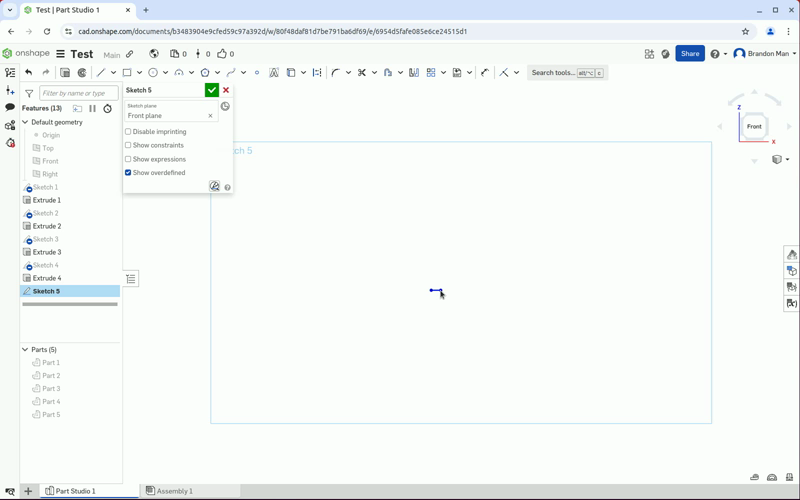
mouse_move(440, 290)
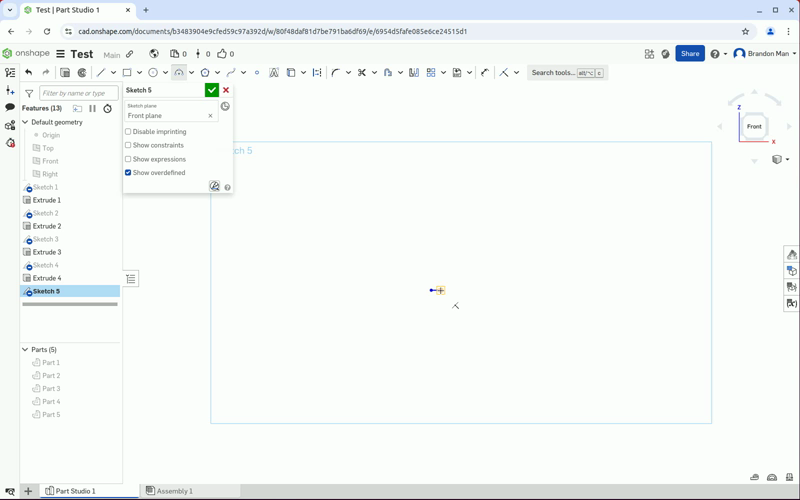
click(440, 290)
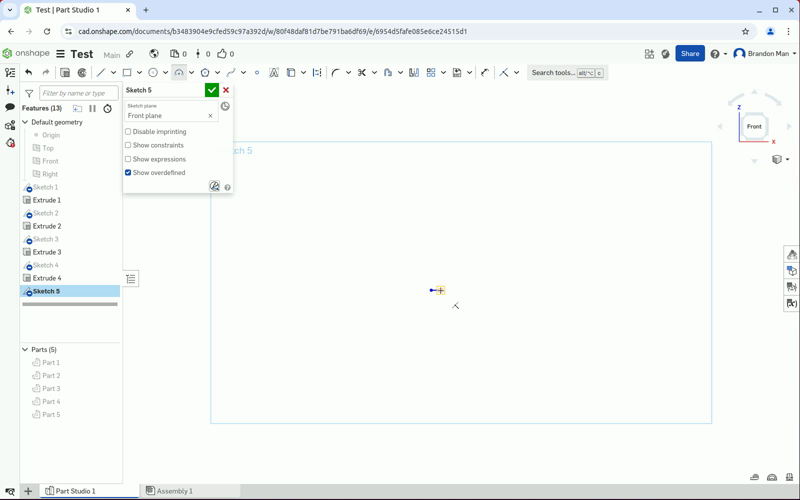
key_down(shift)
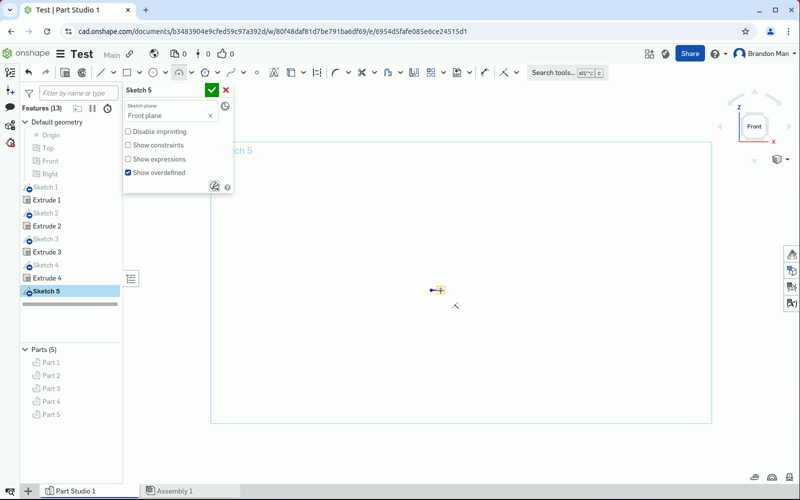
mouse_move(440, 273)
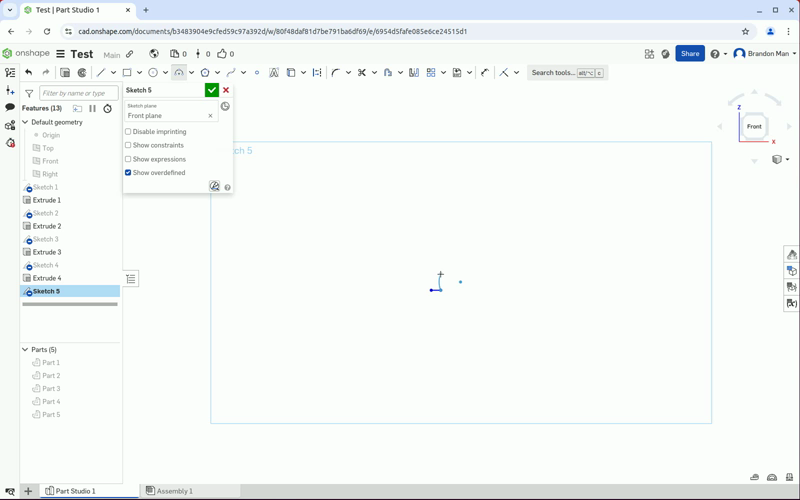
click(440, 273)
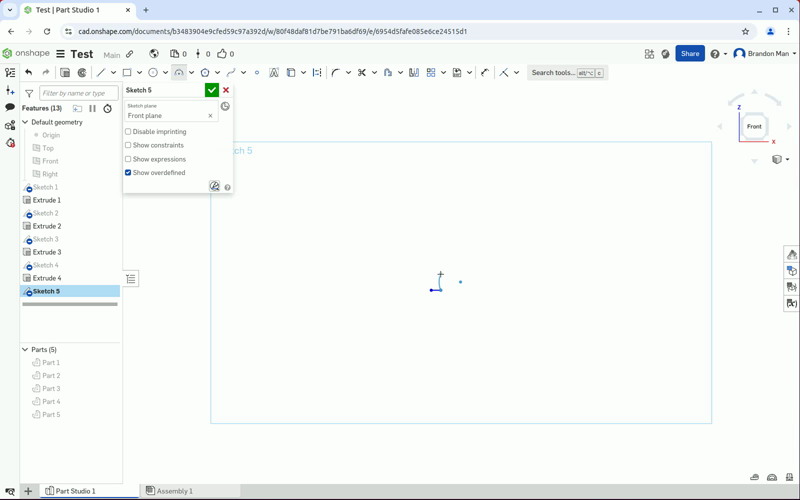
mouse_move(439, 281)
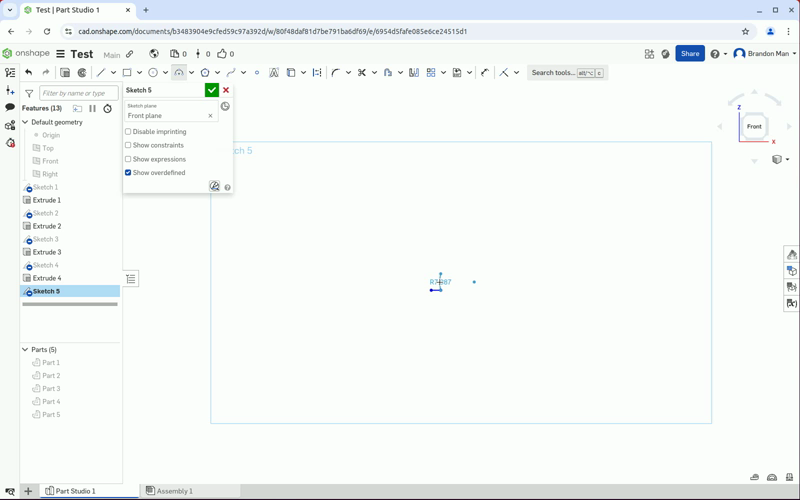
click(439, 281)
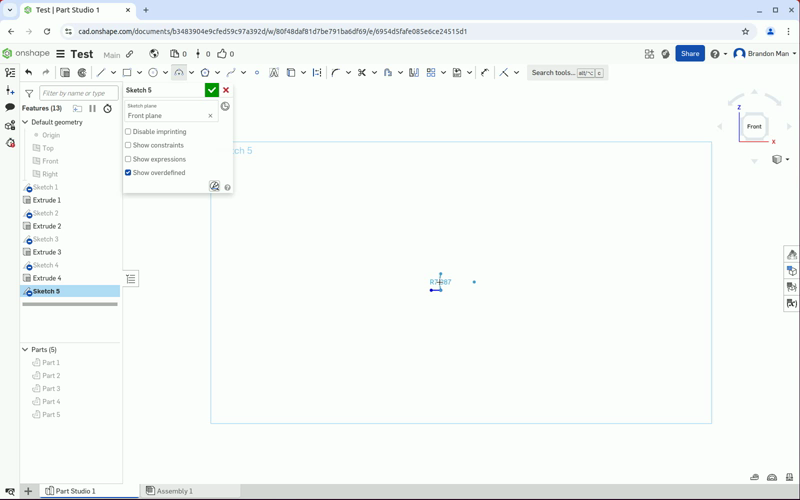
key_up(shift)
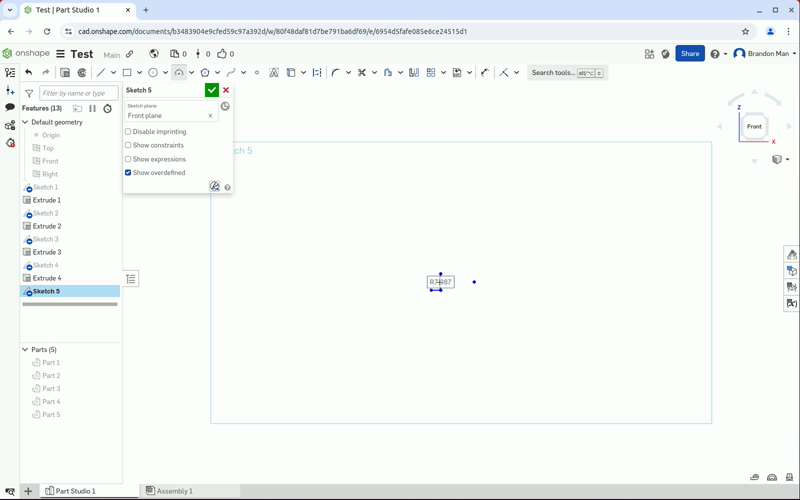
key(esc)
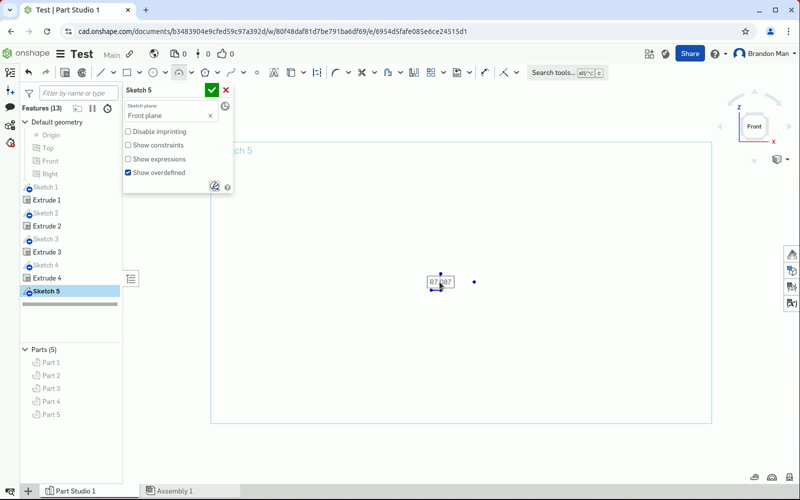
key(l)
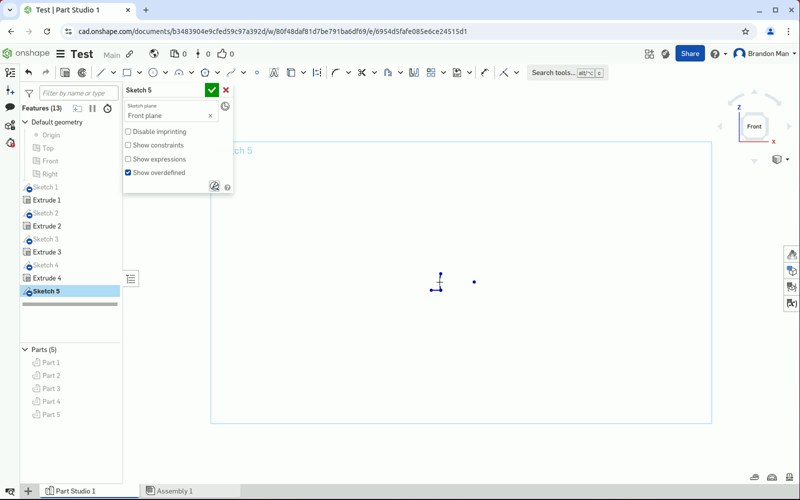
mouse_move(440, 273)
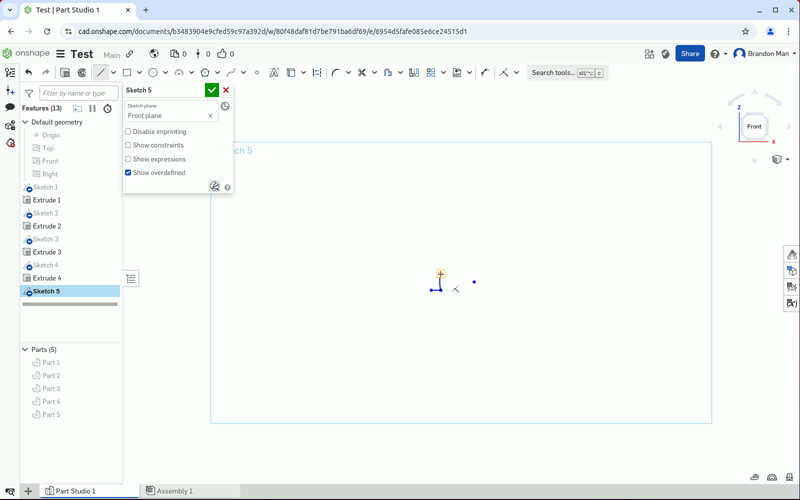
click(440, 273)
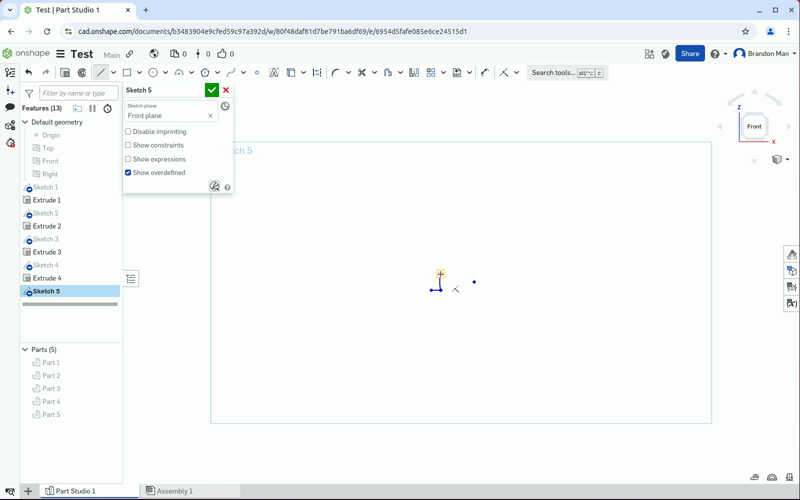
key_down(shift)
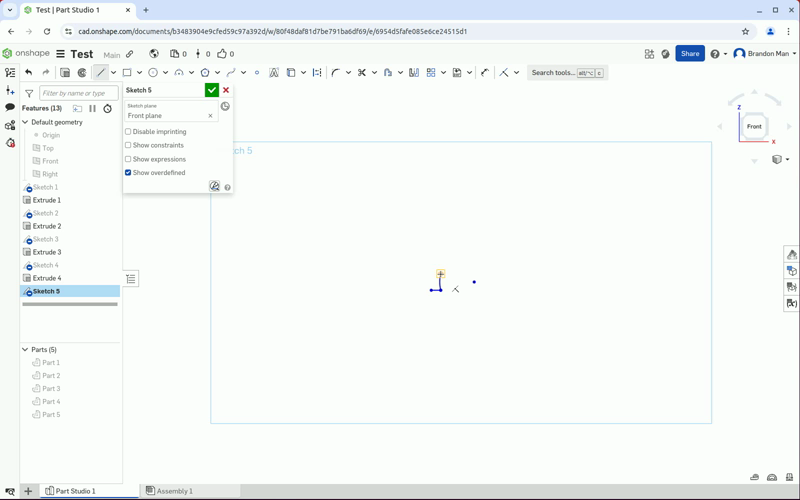
mouse_move(470, 273)
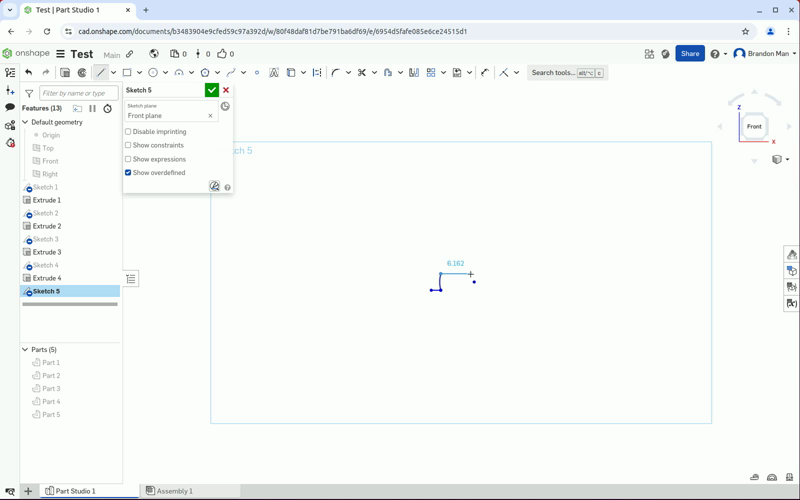
mouse_move(431, 273)
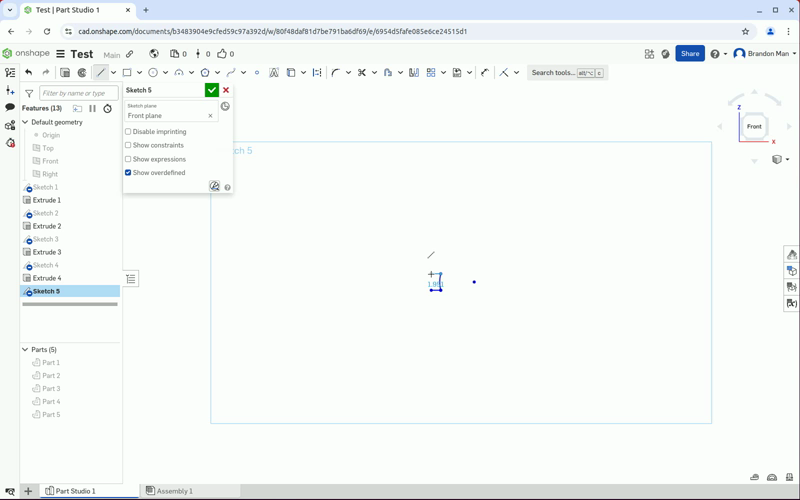
click(431, 273)
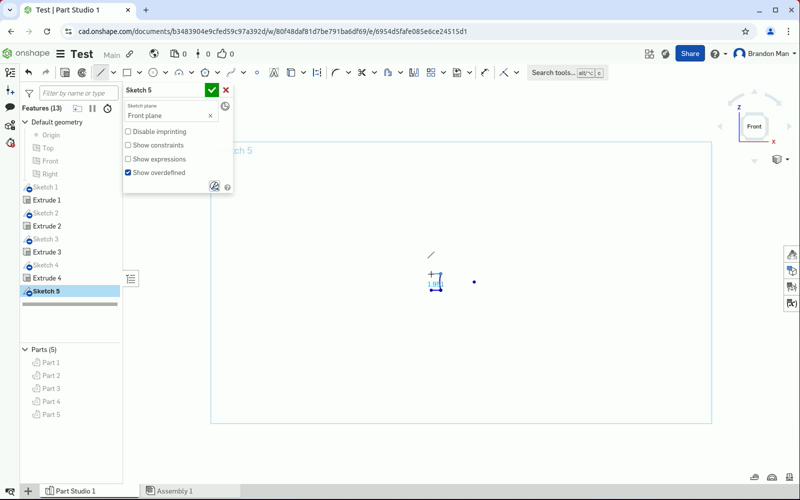
key_up(shift)
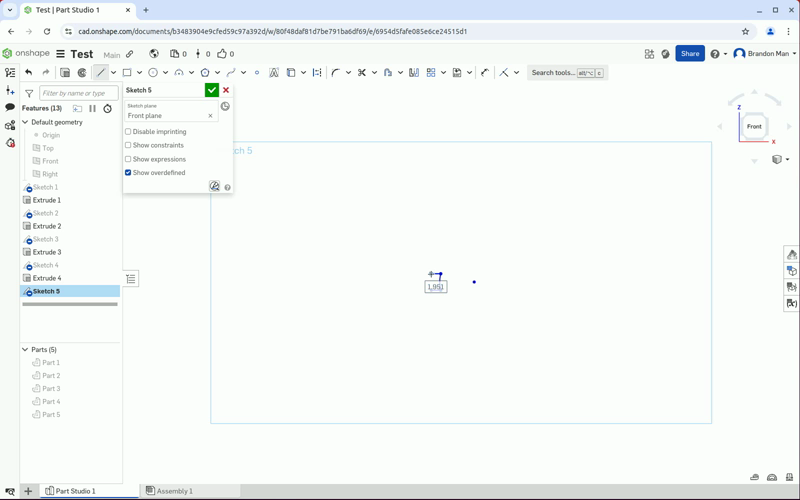
mouse_move(461, 273)
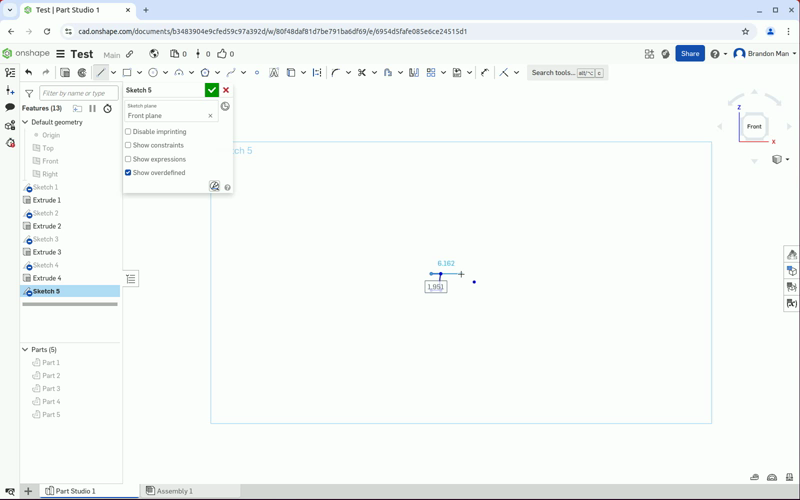
key_down(shift)
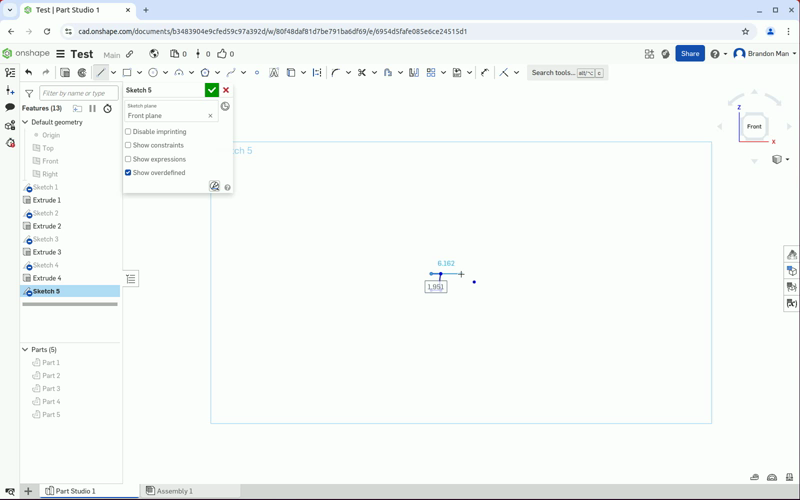
mouse_move(431, 290)
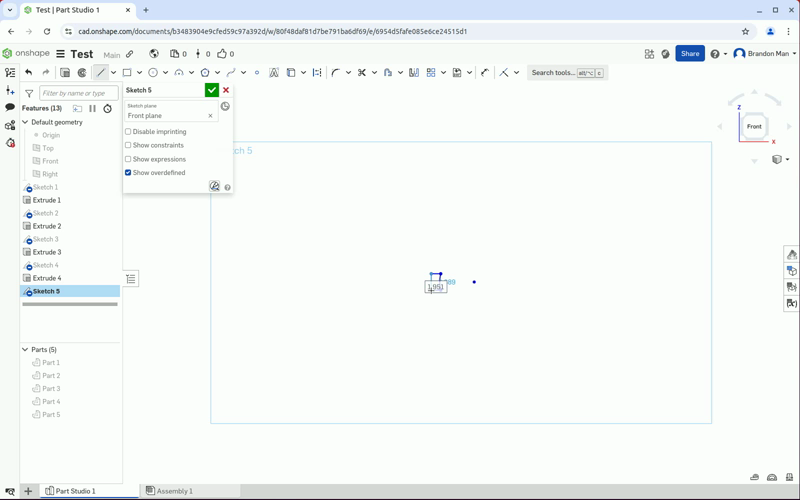
key_up(shift)
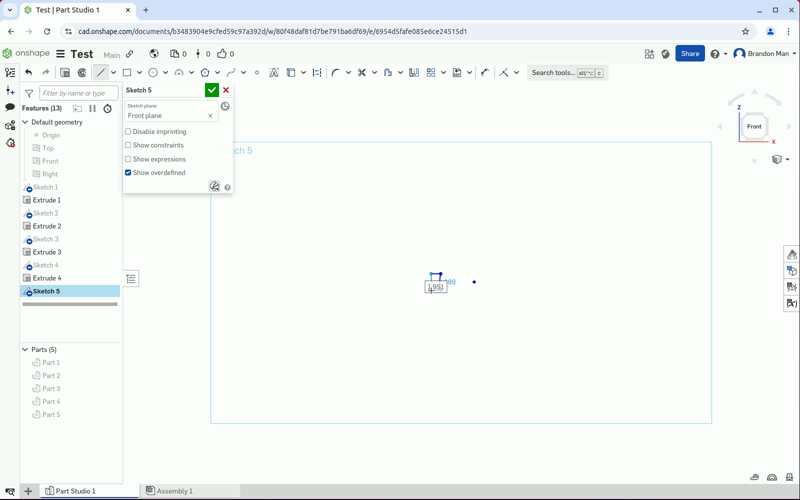
click(431, 290)
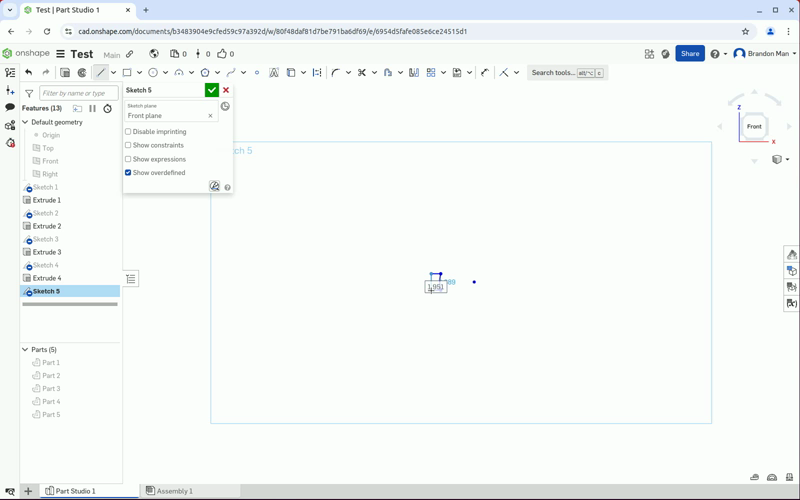
key(esc)
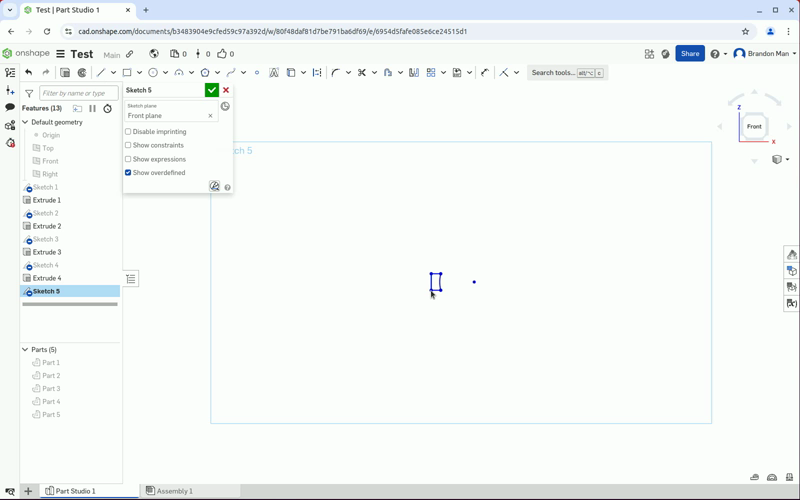
mouse_move(438, 281)
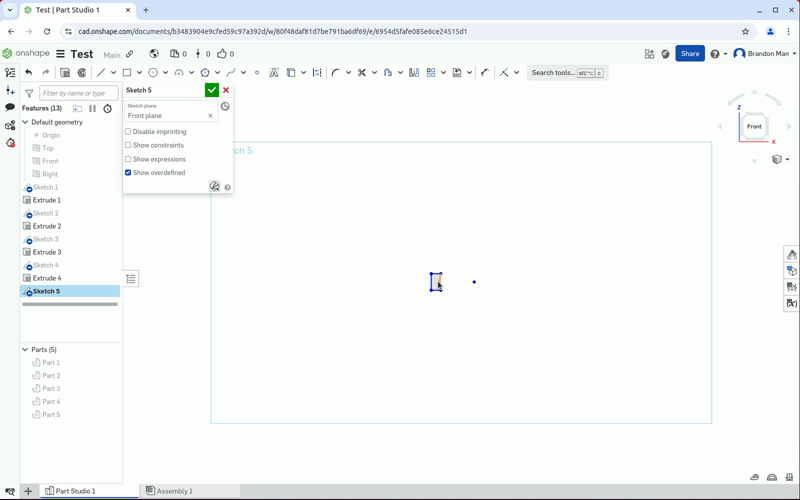
scroll(6)
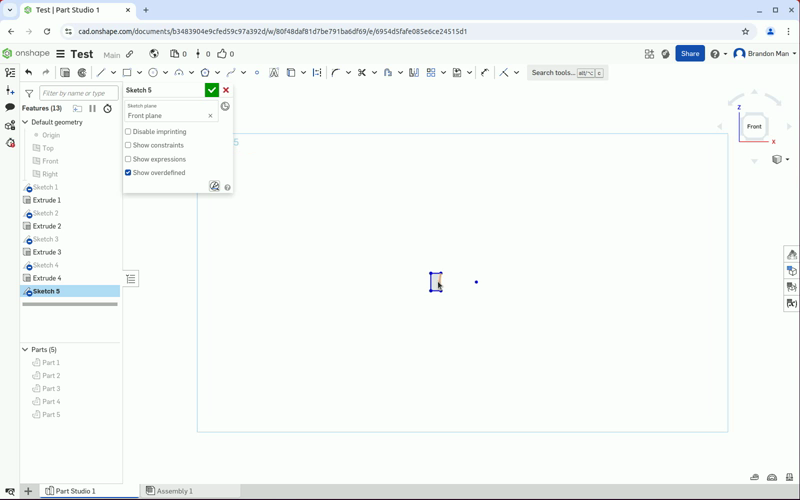
scroll(6)
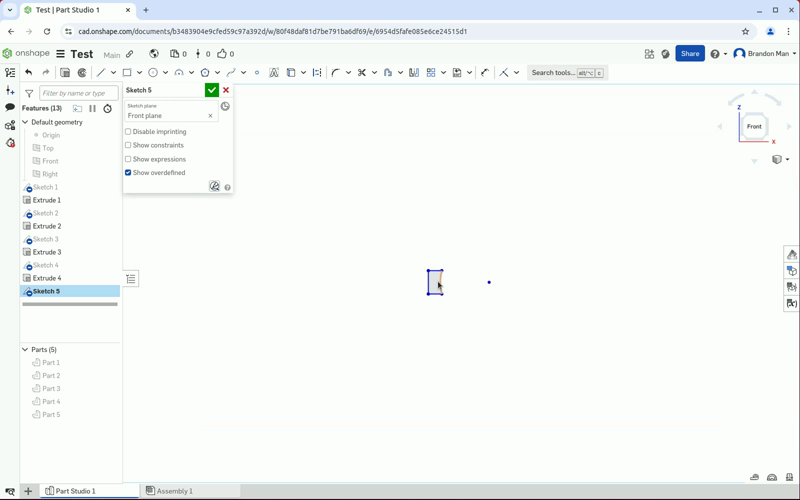
scroll(6)
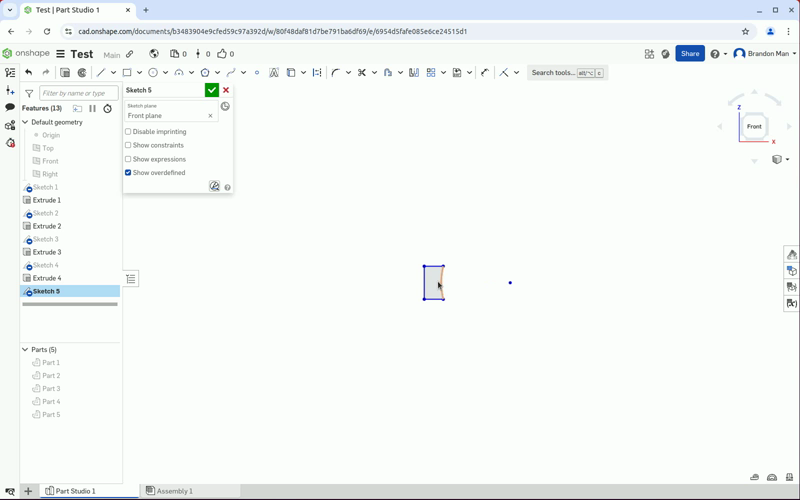
scroll(6)
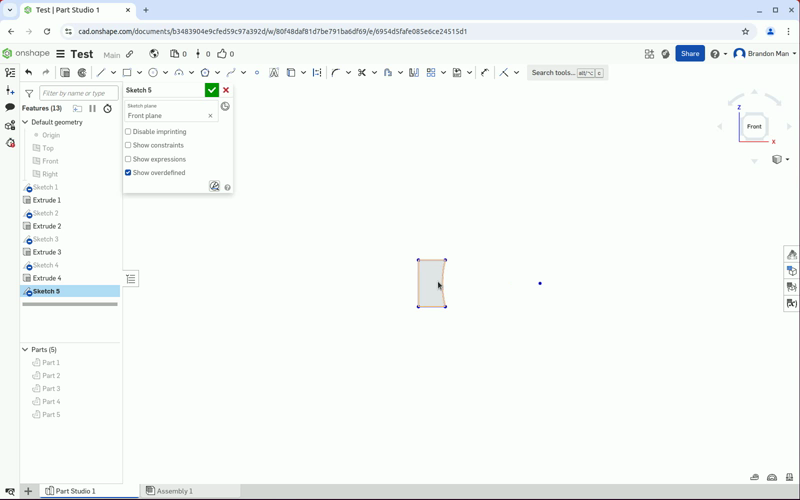
scroll(6)
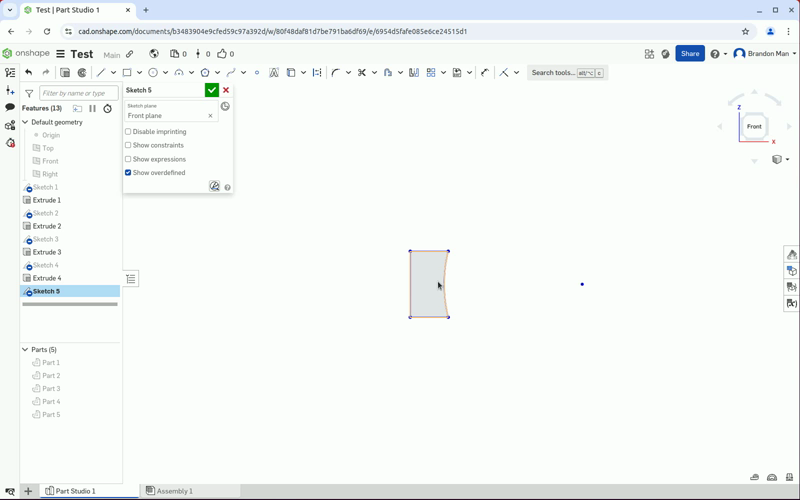
scroll(6)
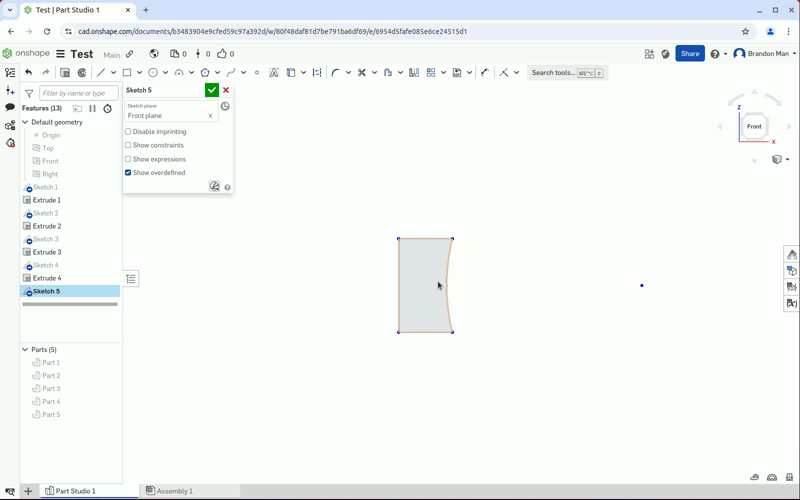
scroll(6)
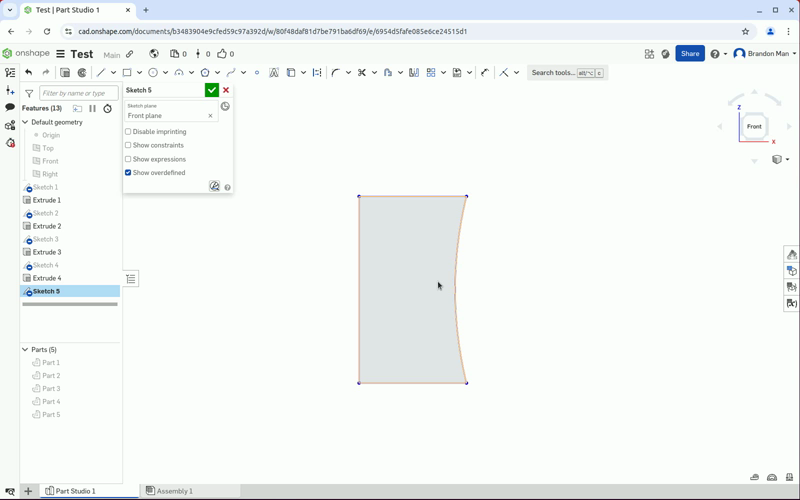
click(438, 281)
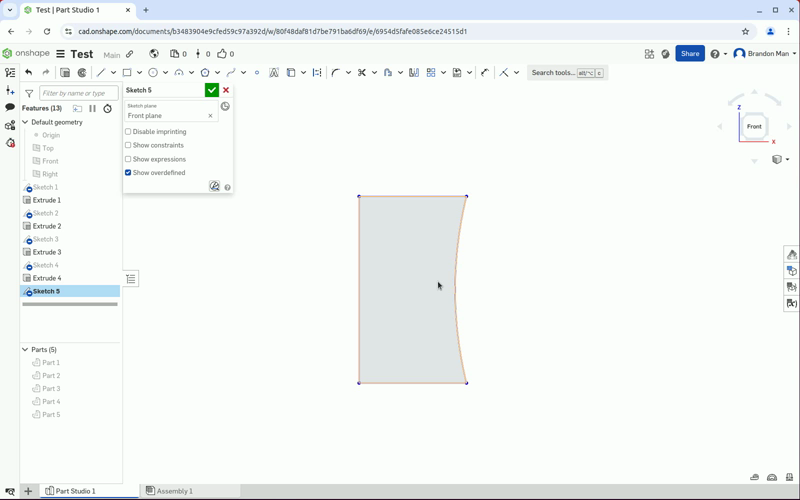
scroll(-6)
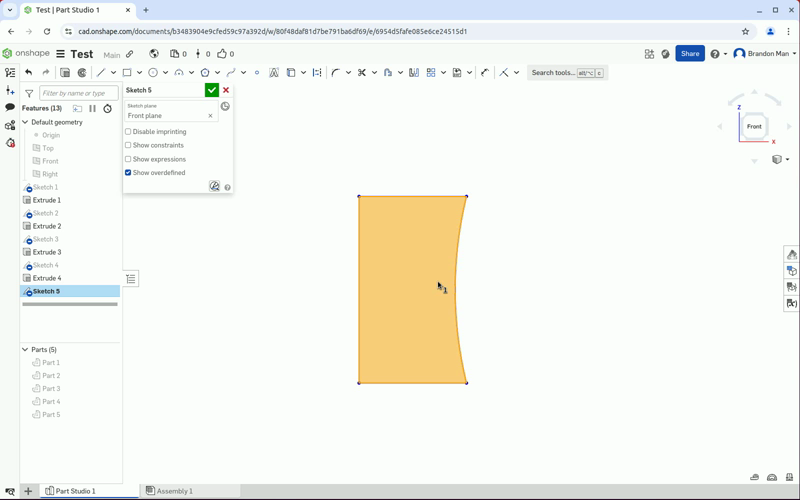
scroll(-6)
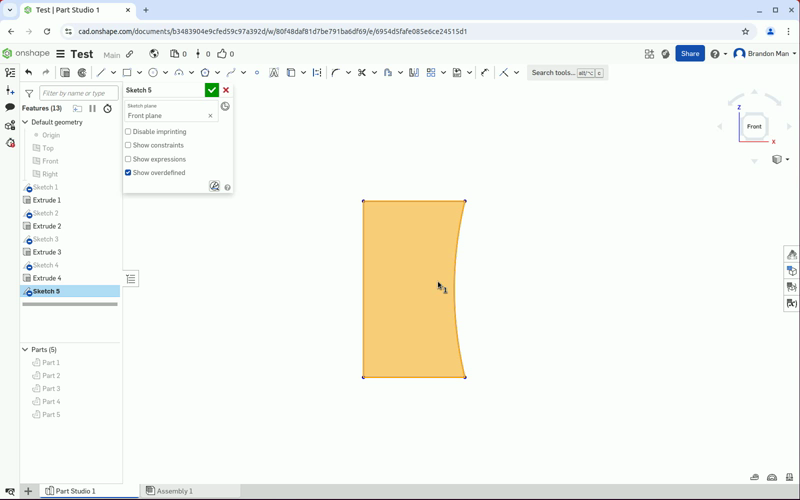
scroll(-6)
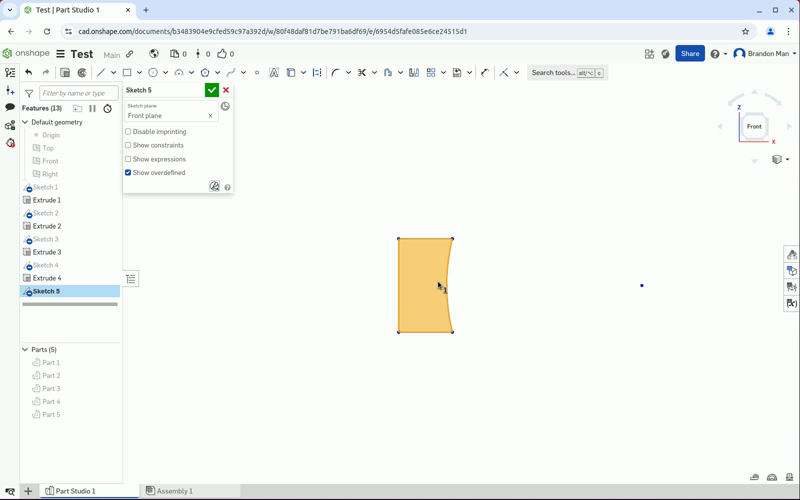
scroll(-6)
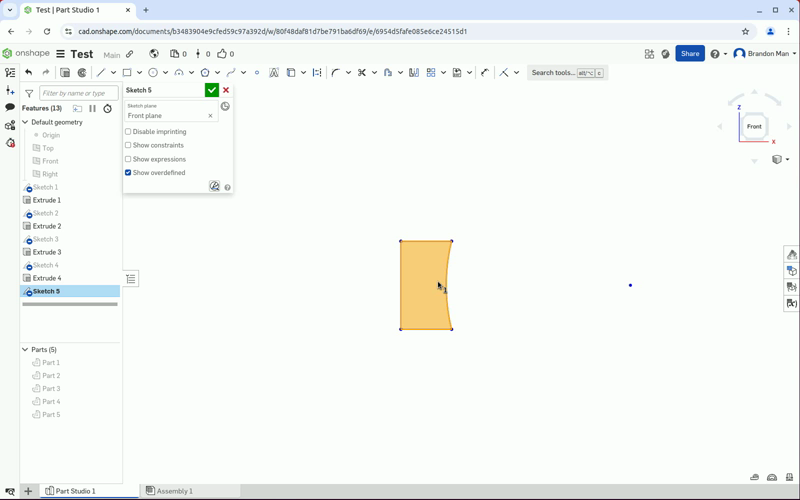
scroll(-6)
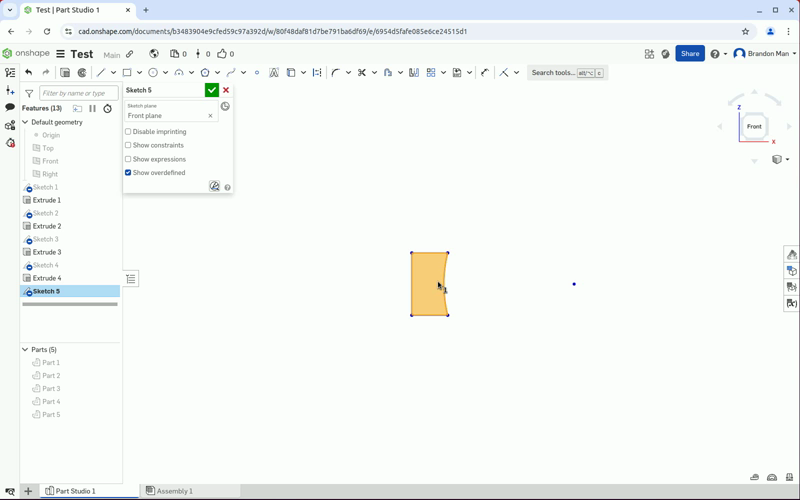
scroll(-6)
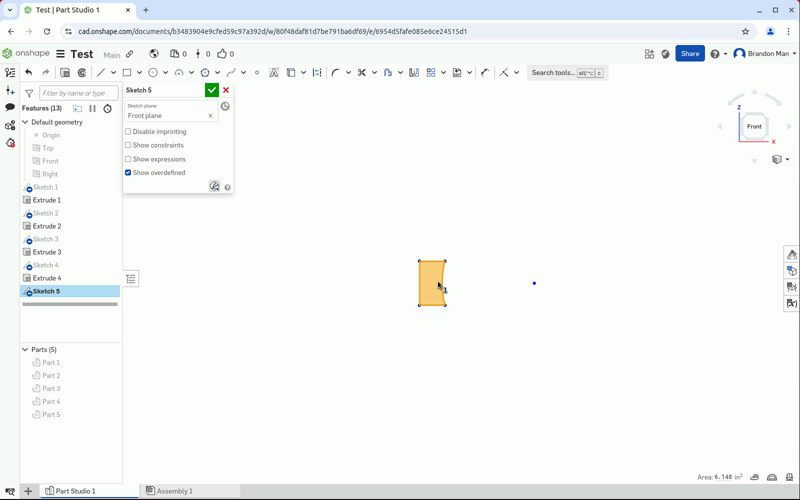
scroll(-6)
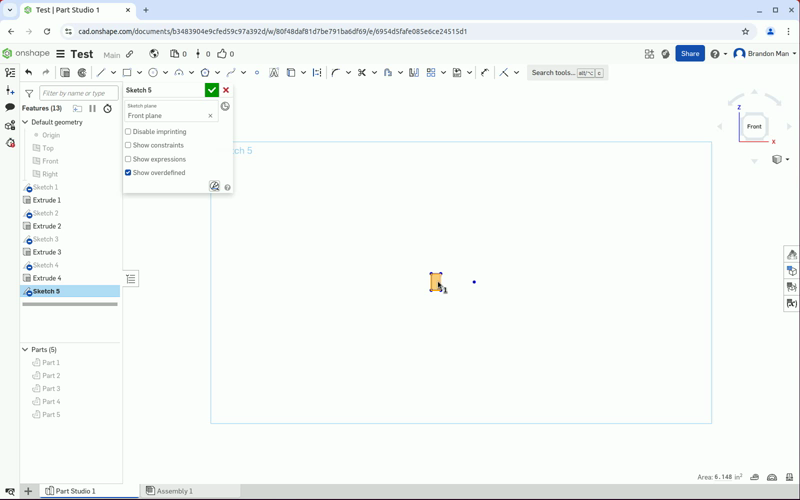
mouse_move(73, 352)
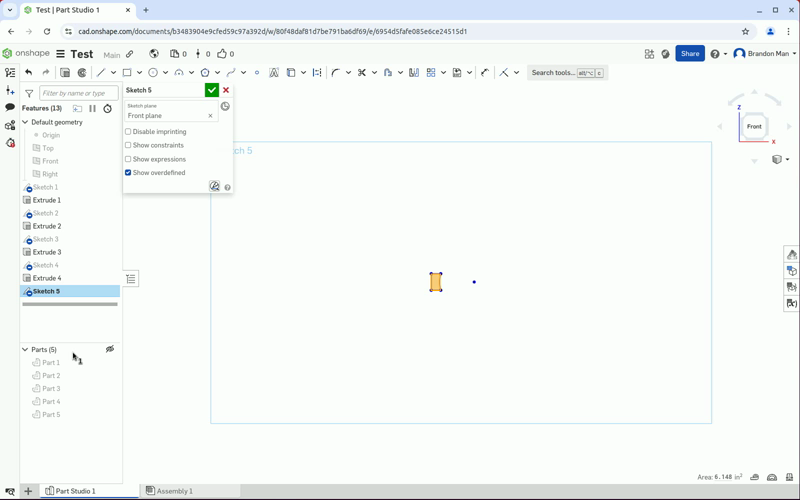
key(shift+y)
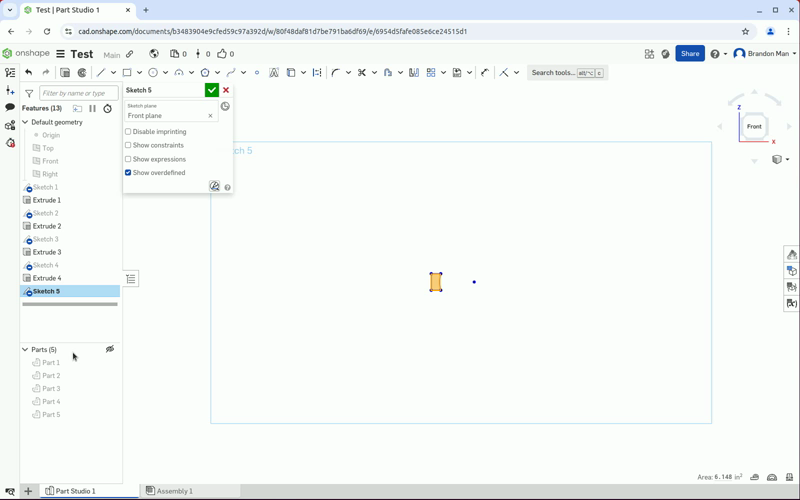
key(shift+e)
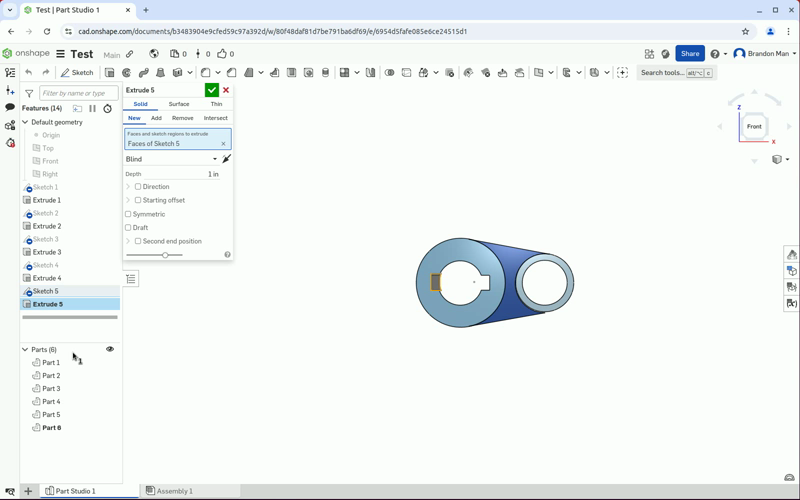
mouse_move(143, 106)
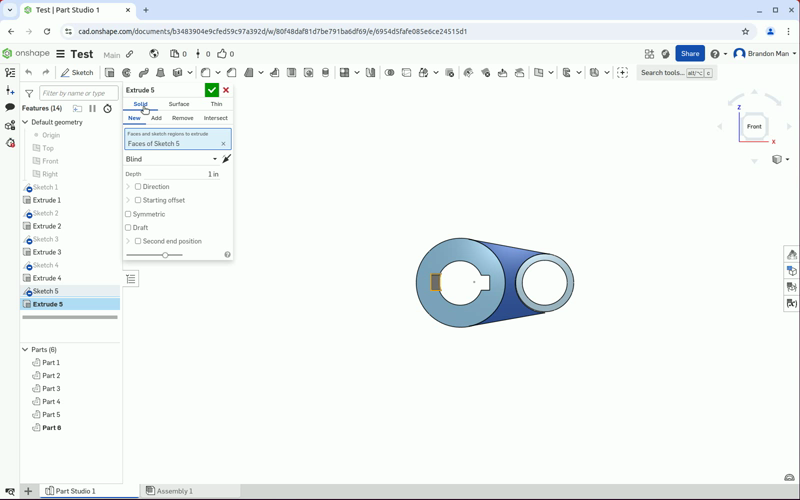
click(143, 106)
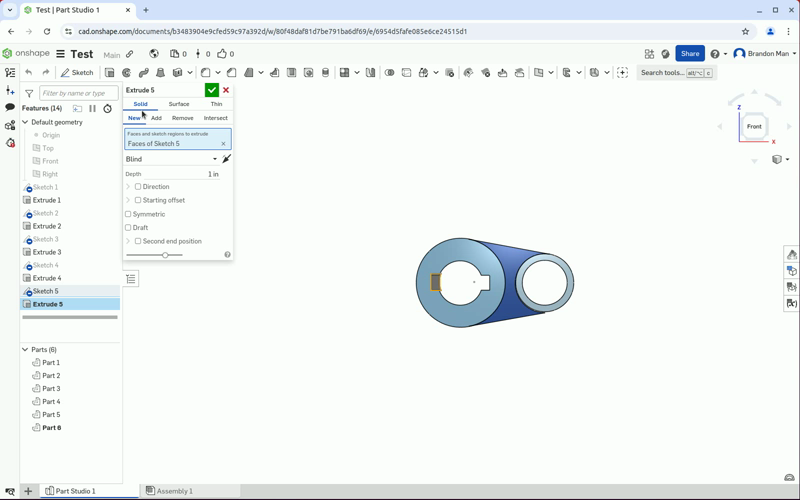
mouse_move(137, 120)
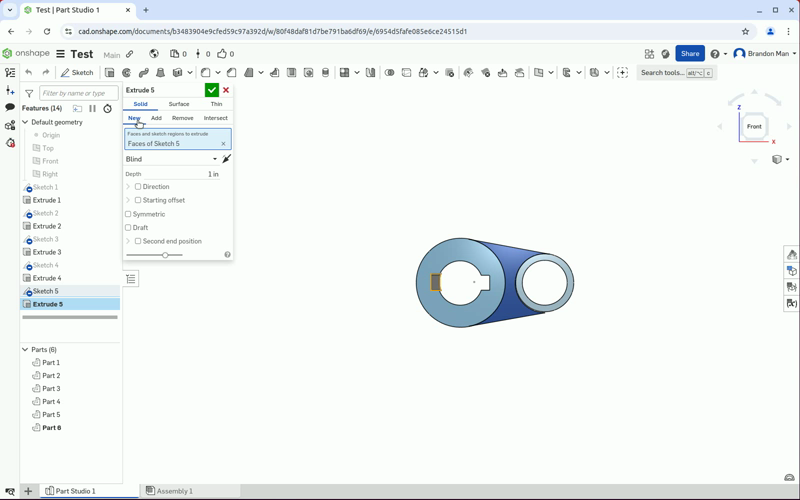
click(137, 120)
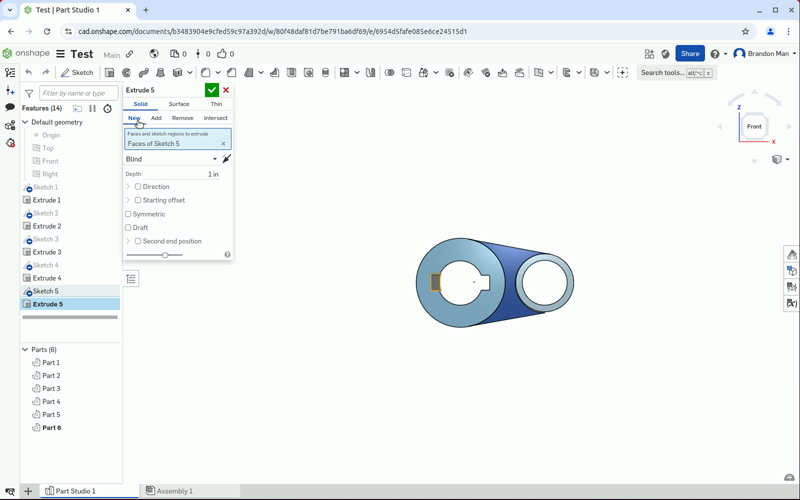
key(tab, 4)
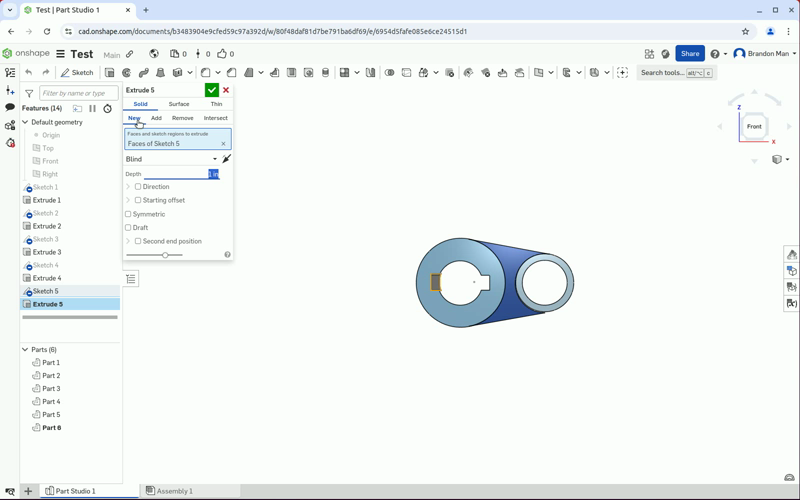
text(16.128)
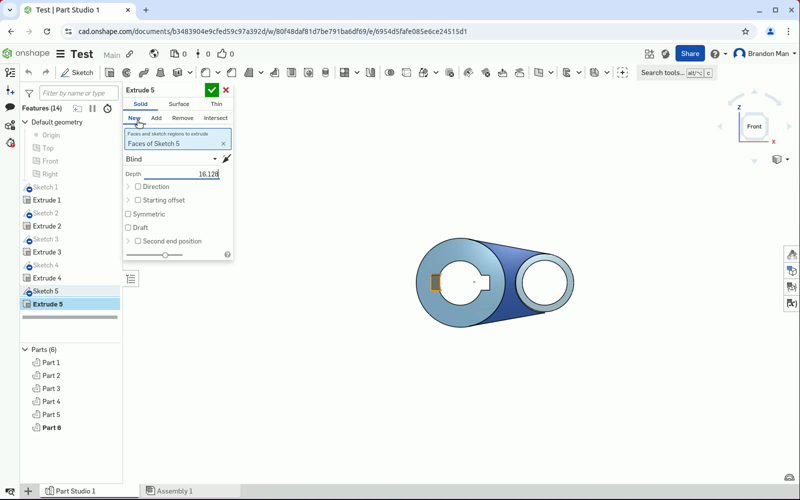
key(enter)
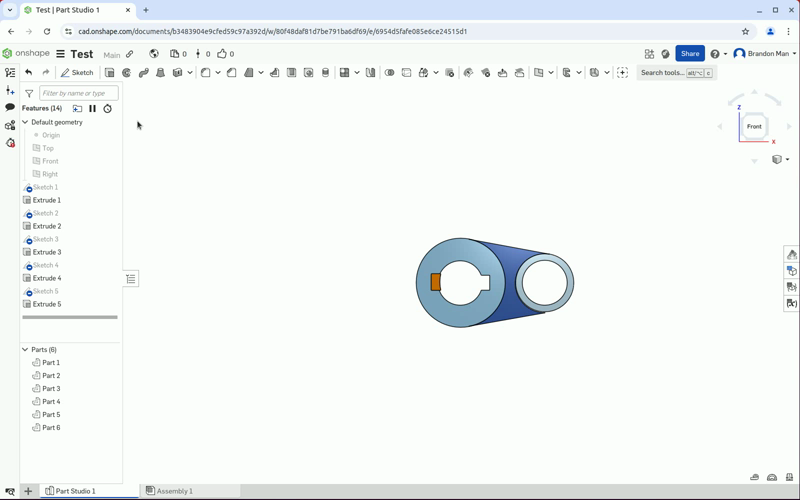
key(shift+h)
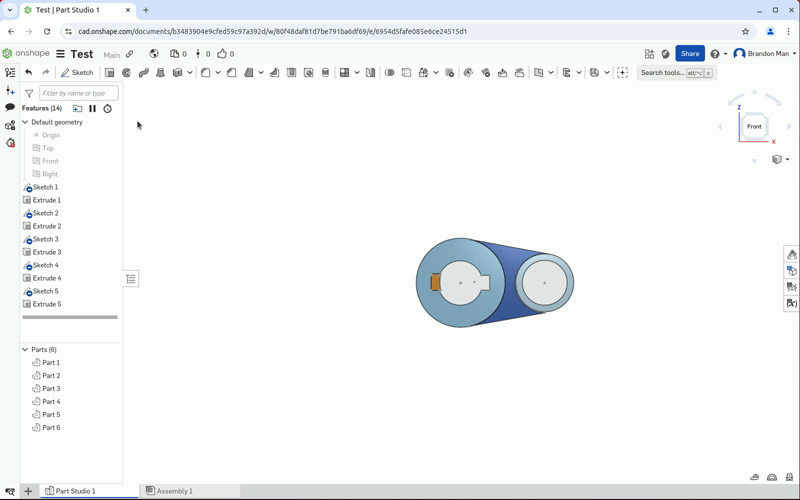
key(shift+h)
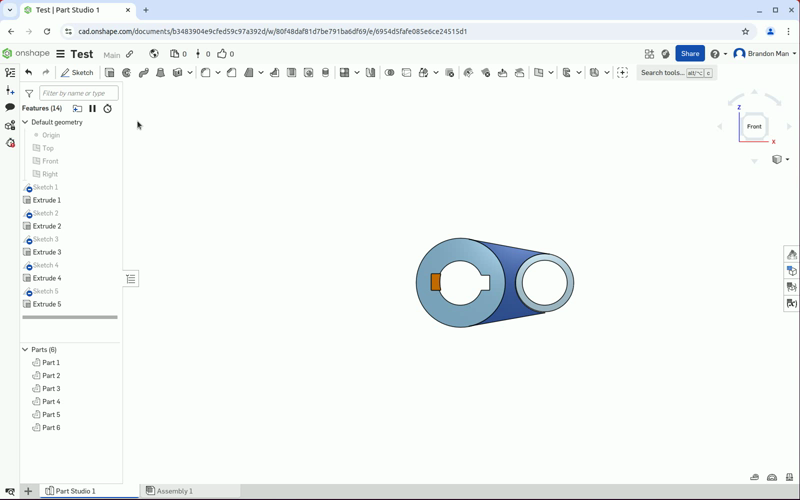
mouse_move(73, 189)
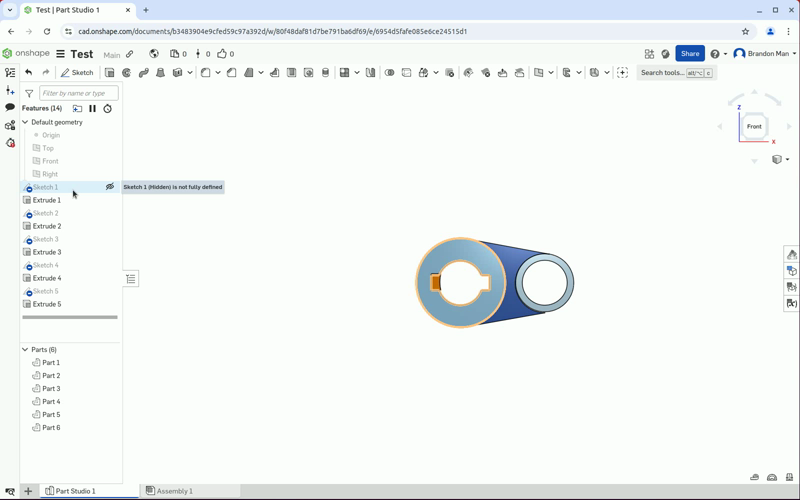
click(73, 189)
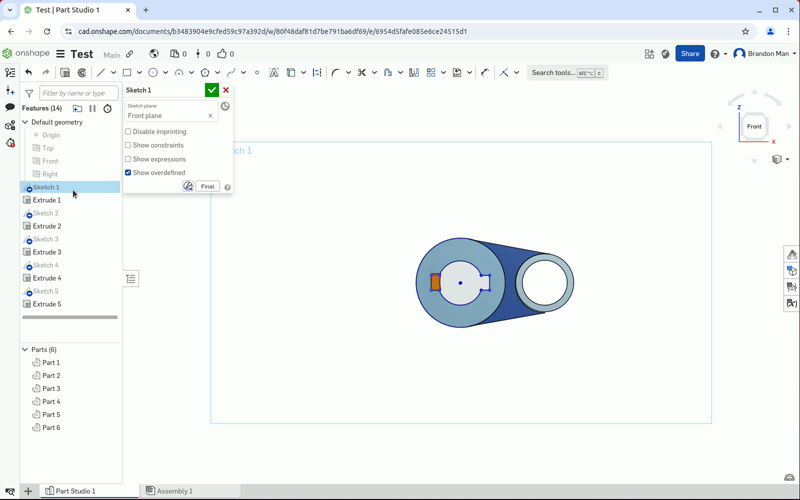
mouse_move(229, 92)
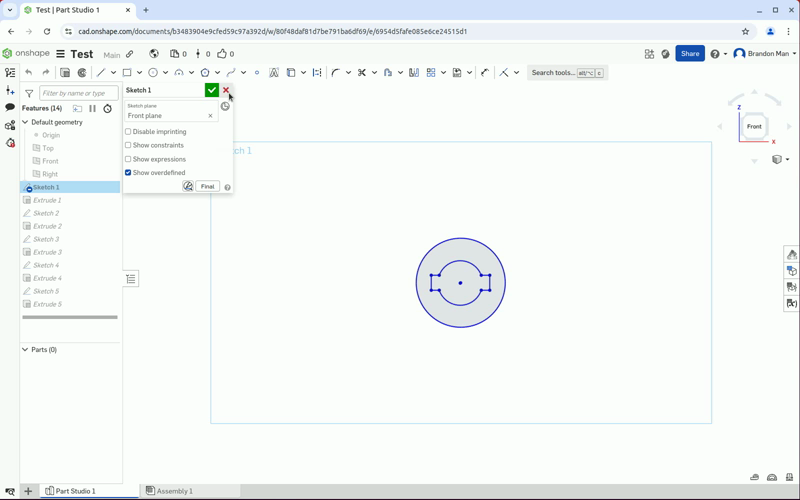
click(229, 92)
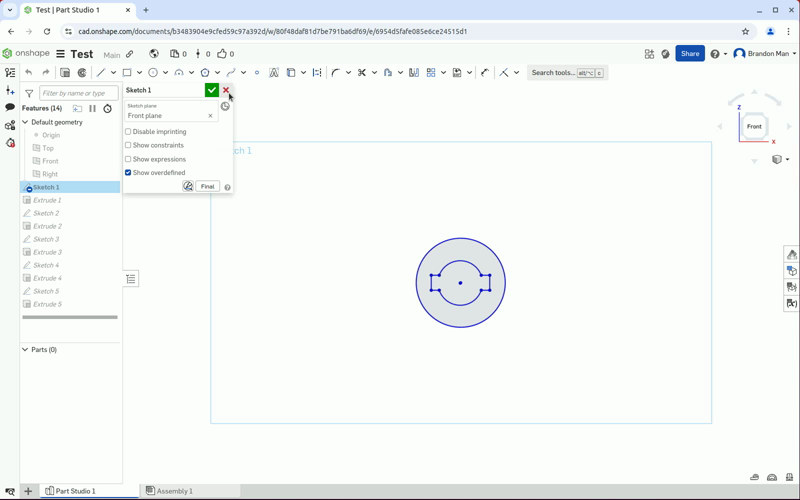
key(shift+s)
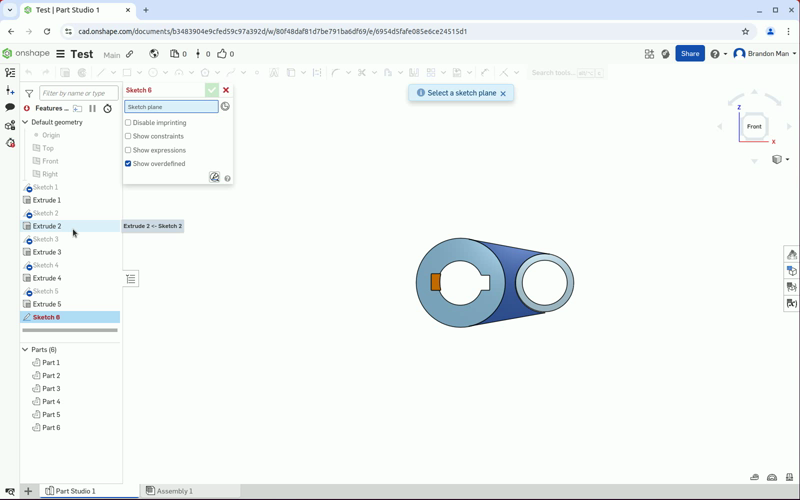
scroll(3)
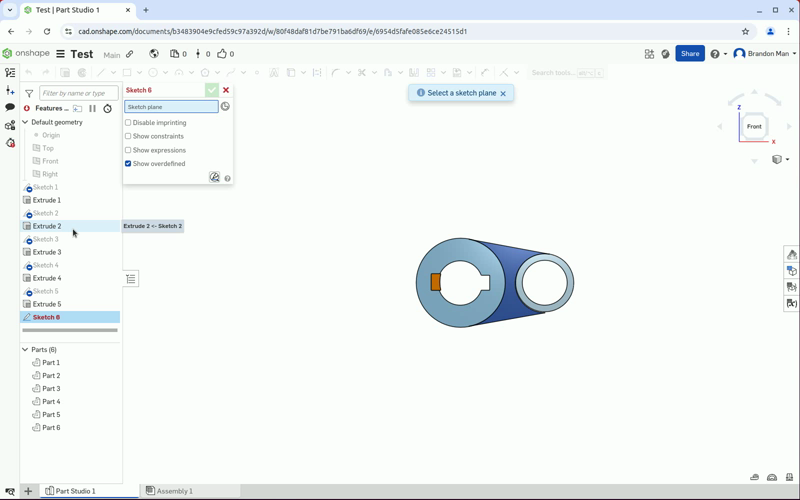
mouse_move(73, 163)
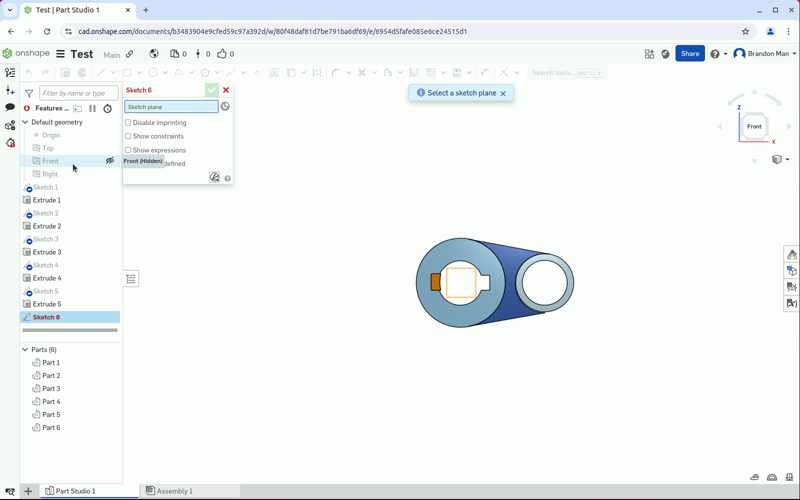
click(73, 163)
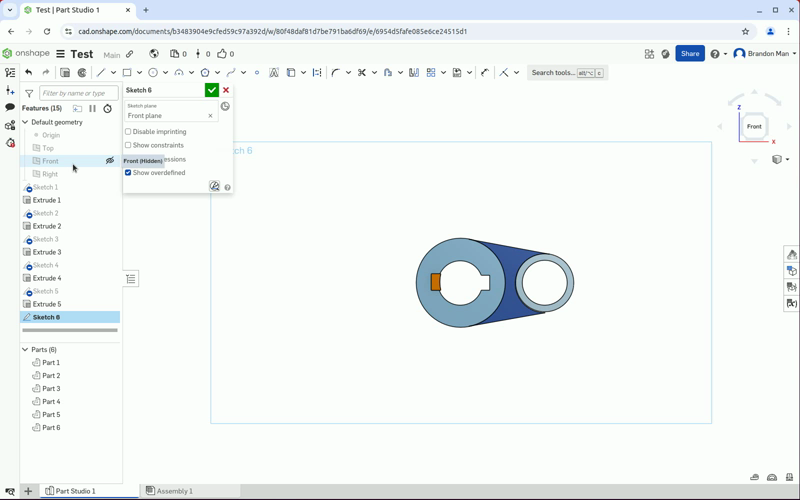
mouse_move(73, 352)
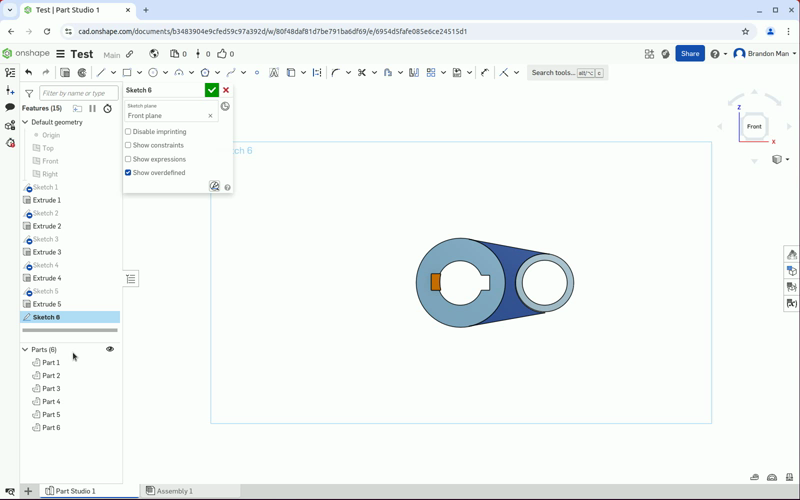
key(y)
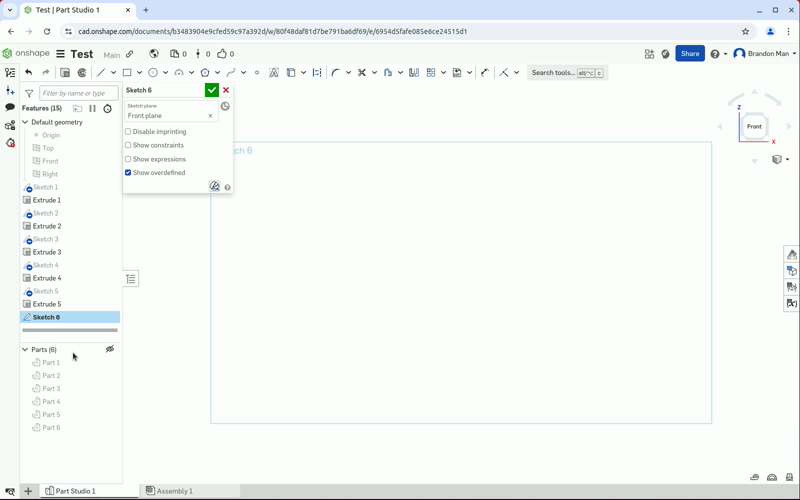
key(c)
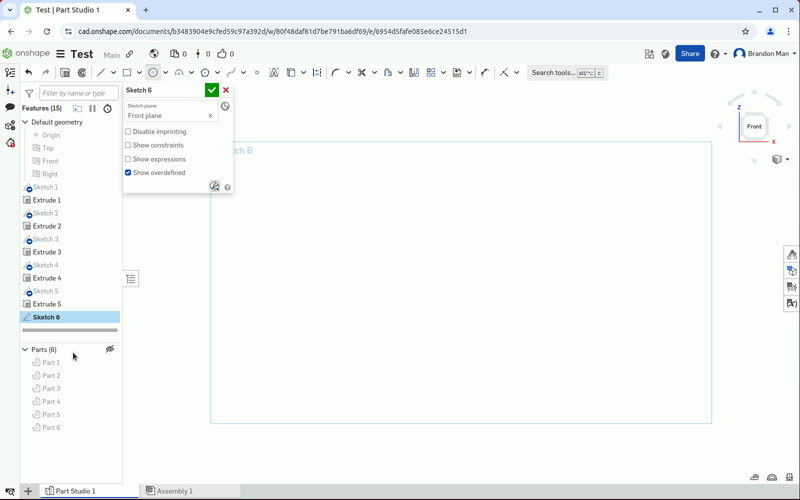
key_down(shift)
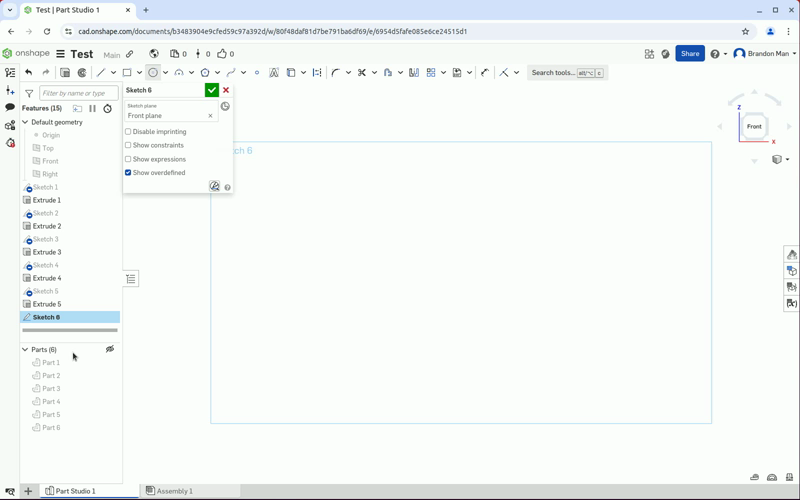
mouse_move(460, 282)
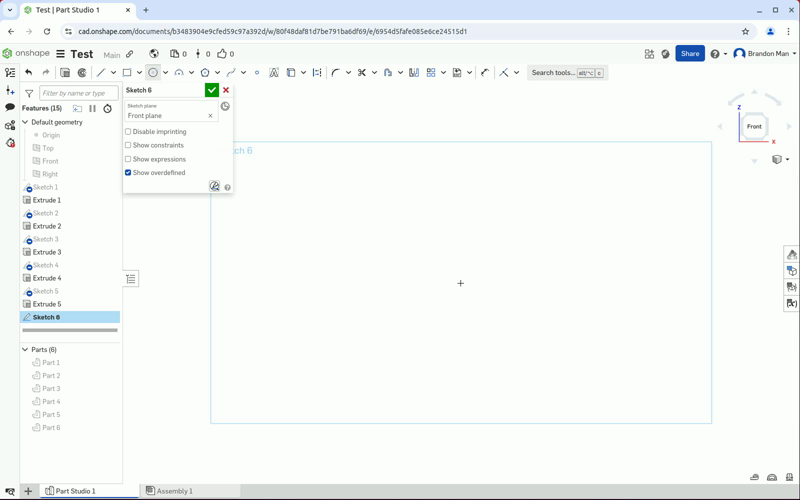
click(460, 282)
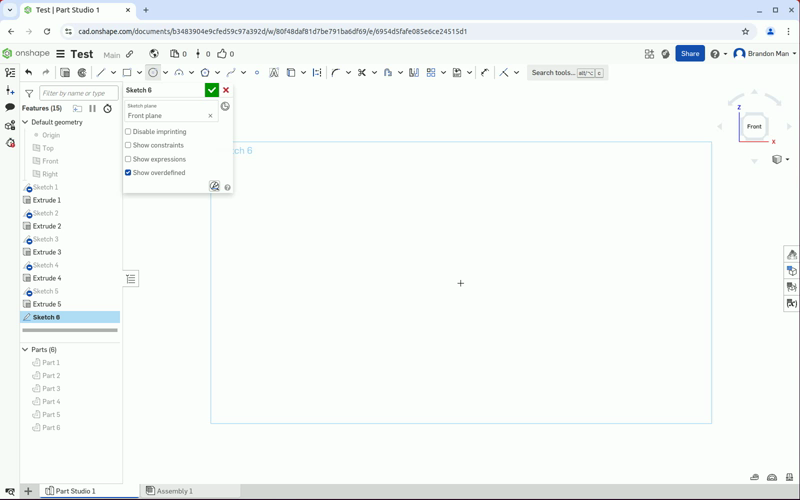
key_up(shift)
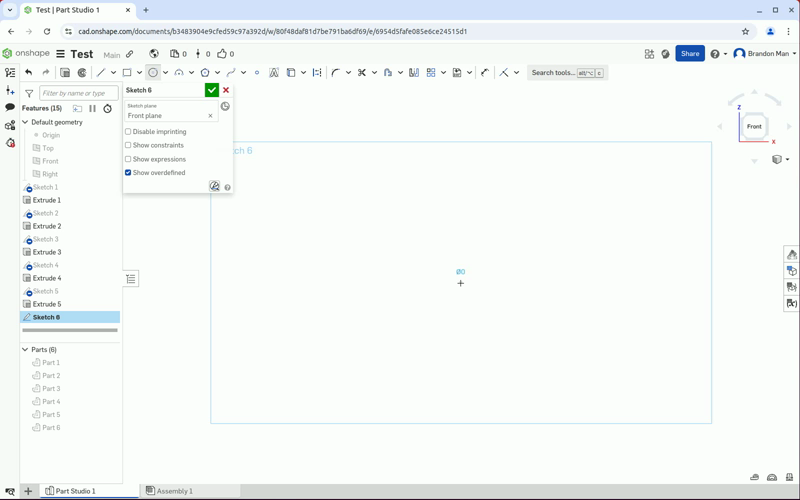
mouse_move(505, 282)
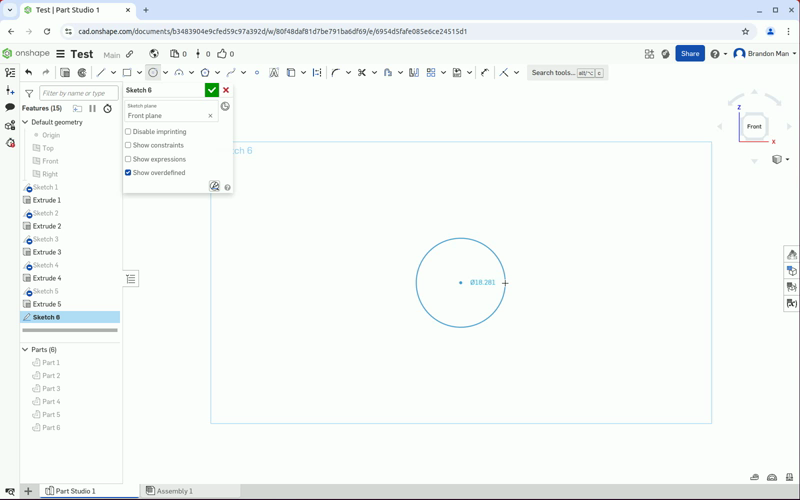
click(505, 282)
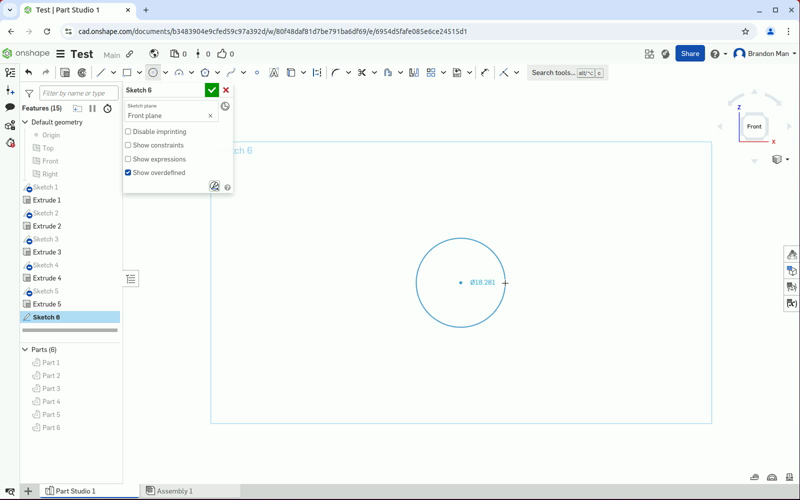
key(esc)
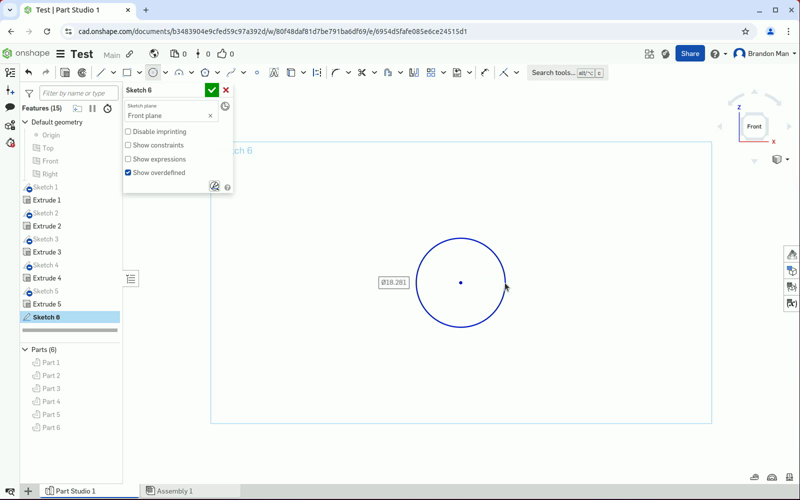
key(l)
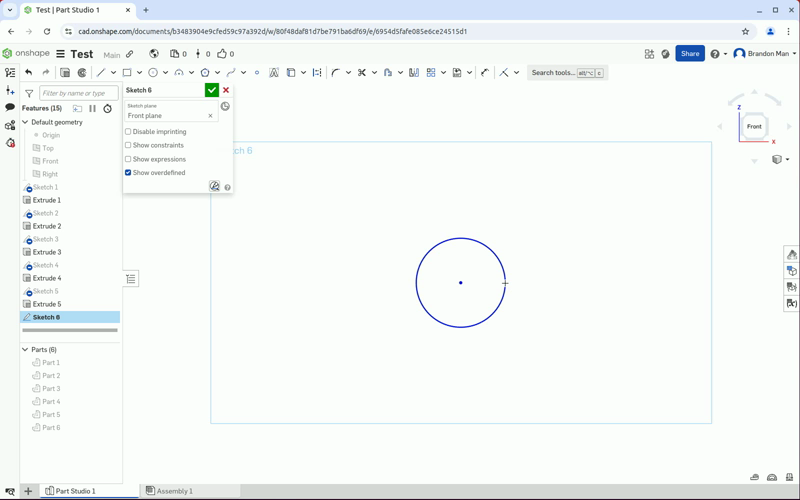
key_down(shift)
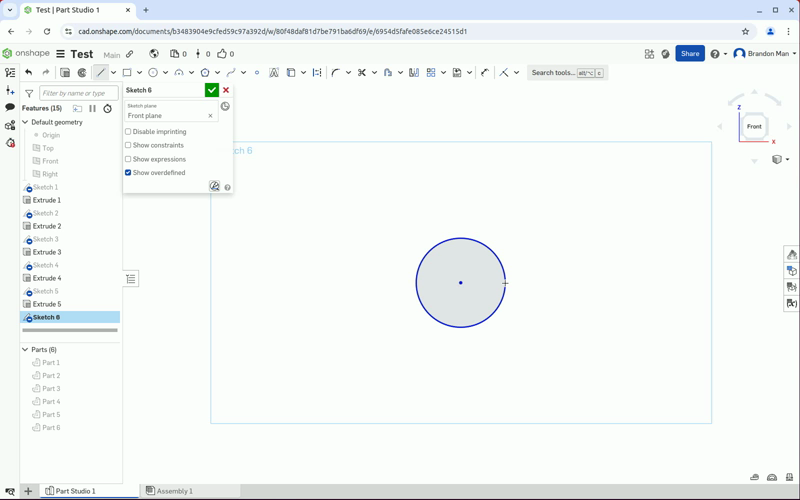
mouse_move(431, 290)
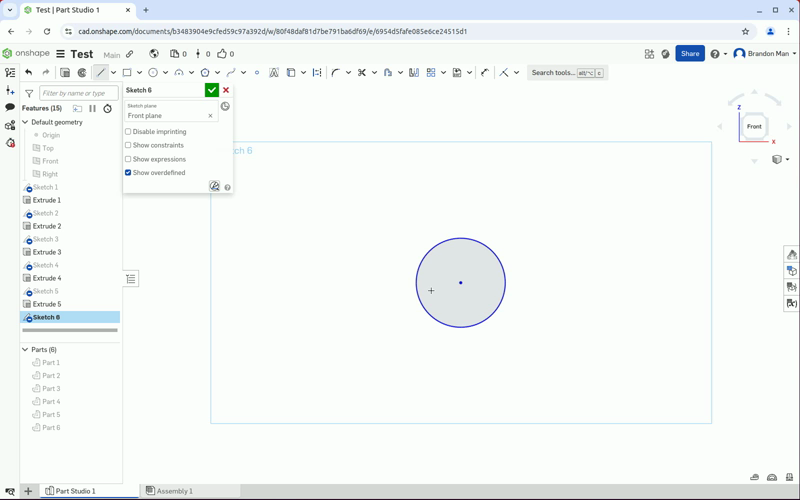
click(431, 290)
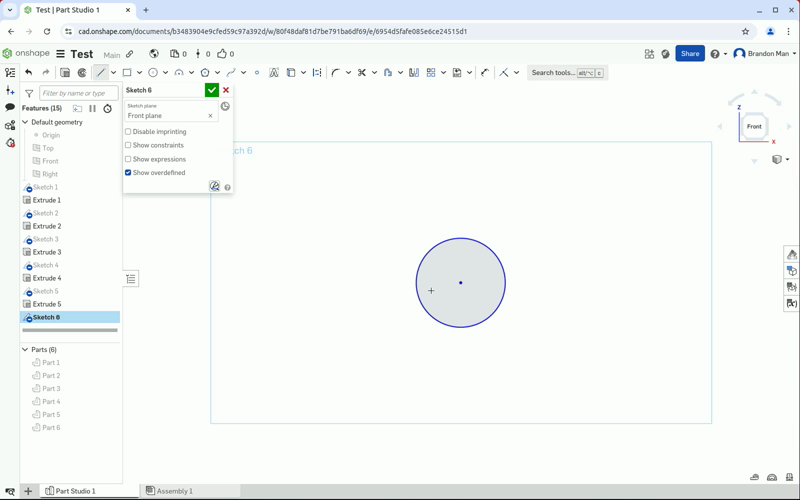
key_up(shift)
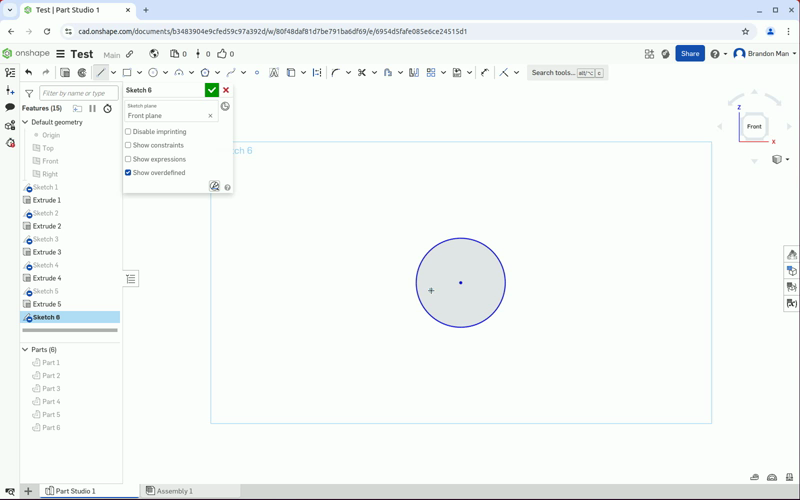
key_down(shift)
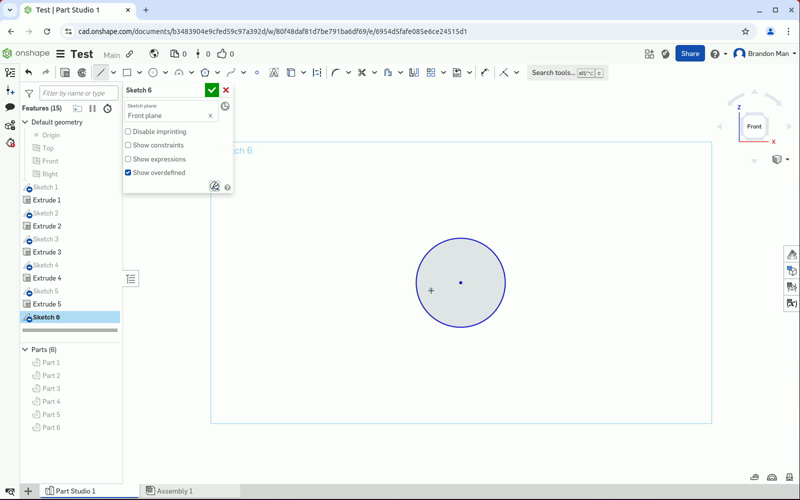
mouse_move(461, 290)
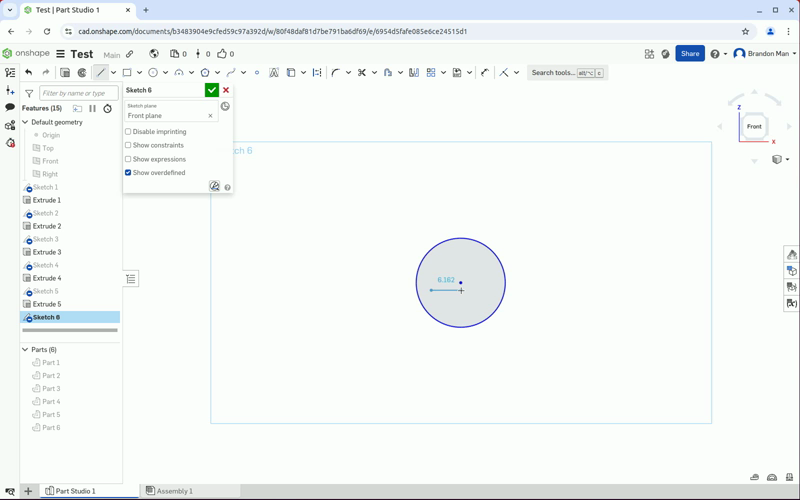
mouse_move(439, 290)
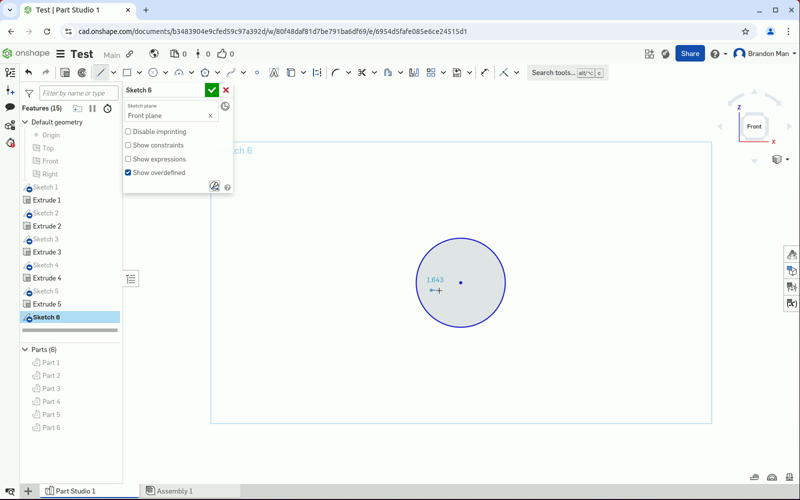
click(439, 290)
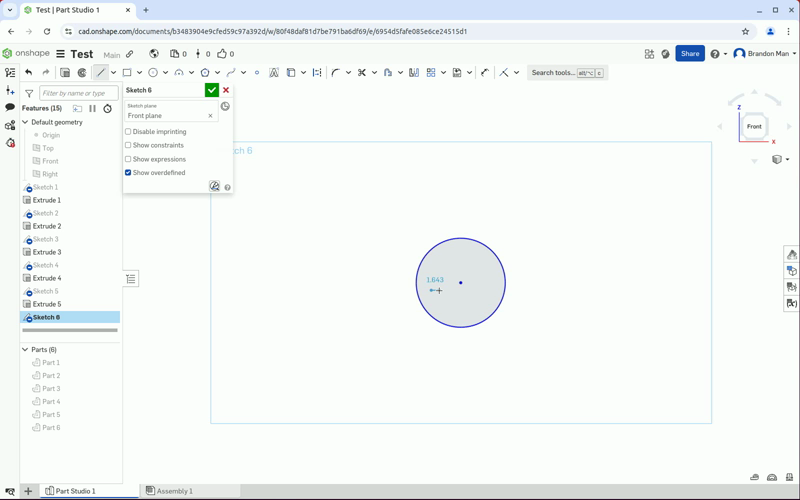
key_up(shift)
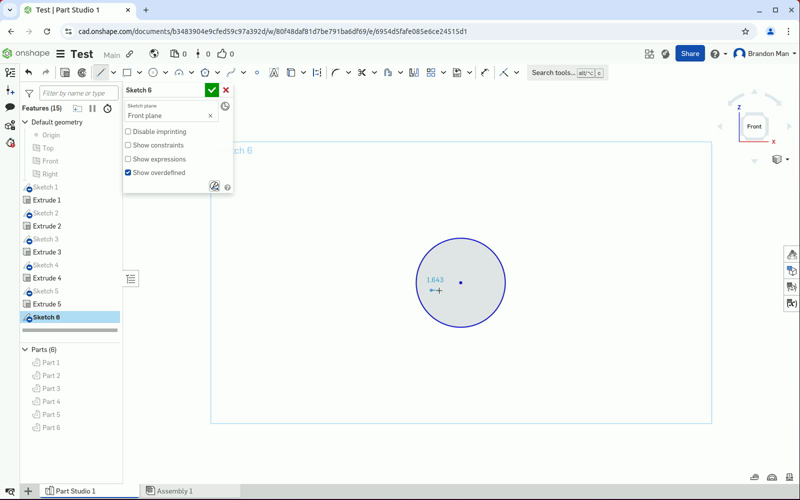
key(esc)
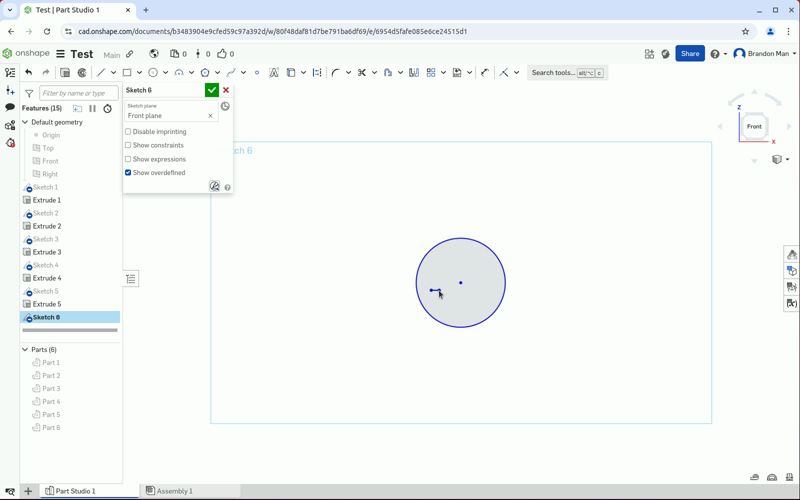
key(a)
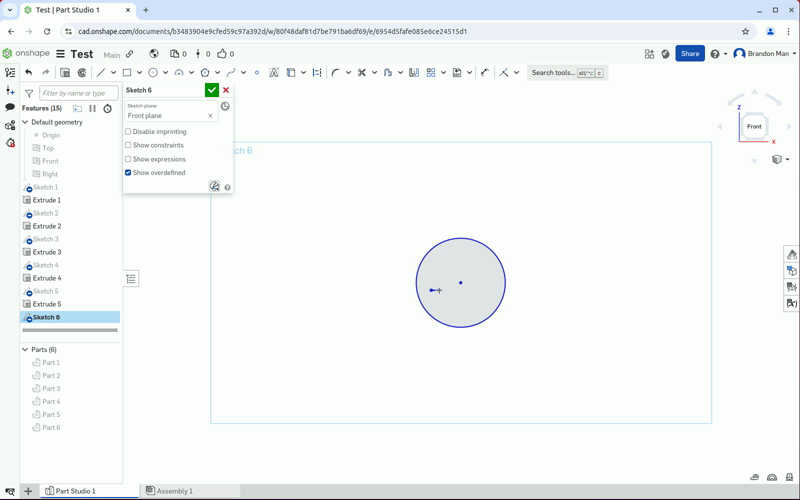
mouse_move(439, 290)
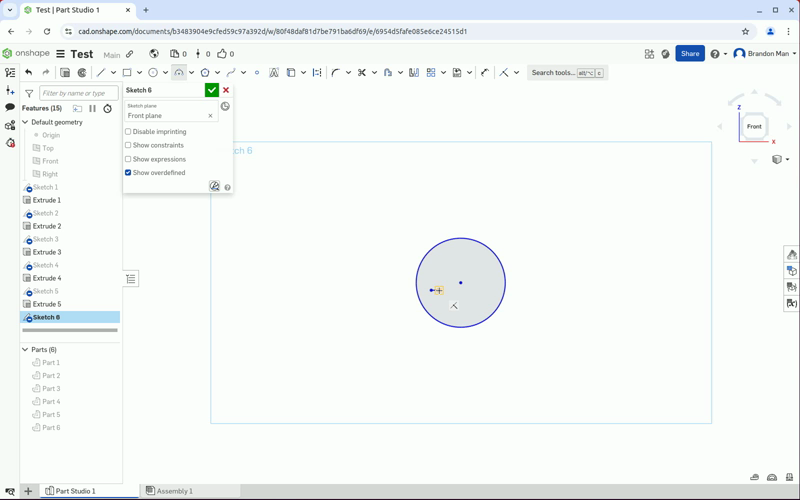
click(439, 290)
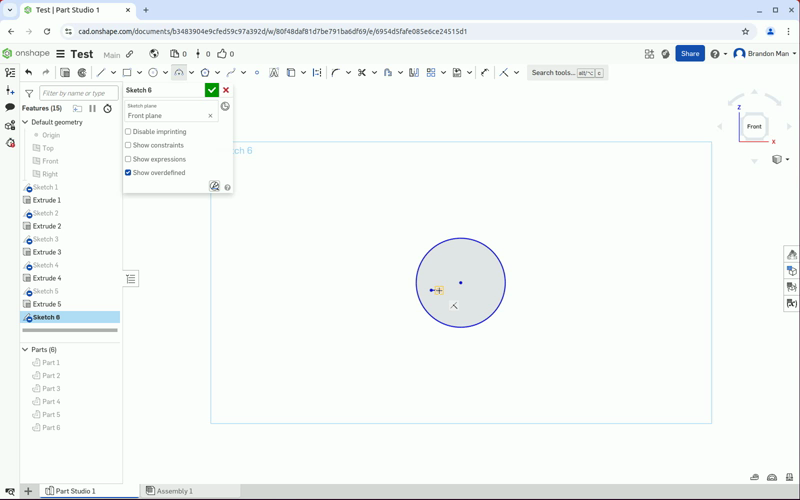
key_down(shift)
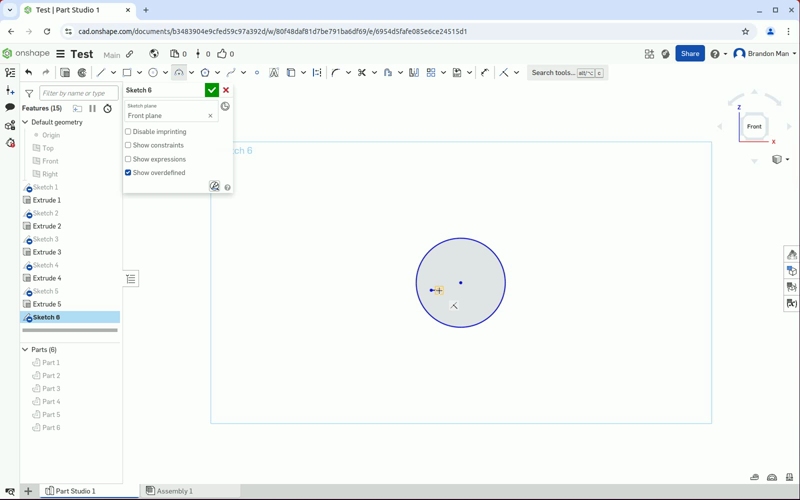
mouse_move(481, 290)
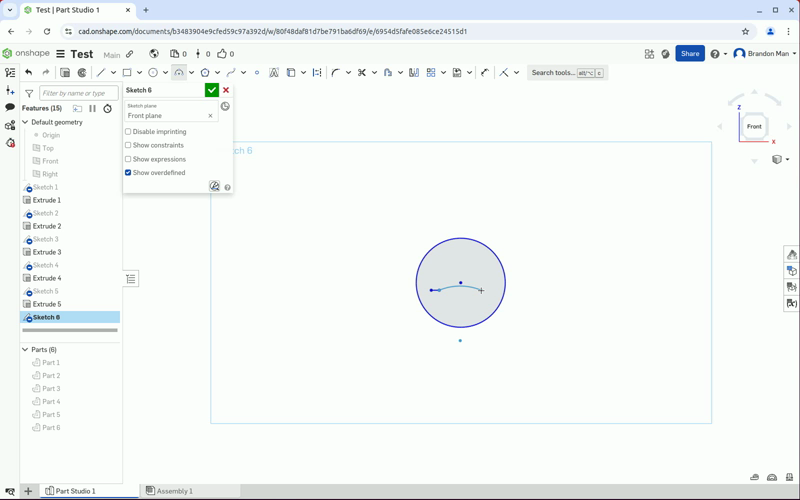
click(481, 290)
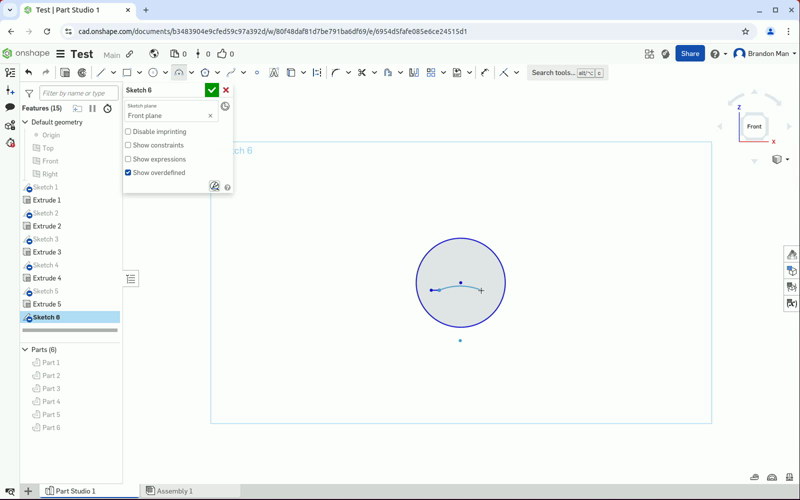
mouse_move(460, 305)
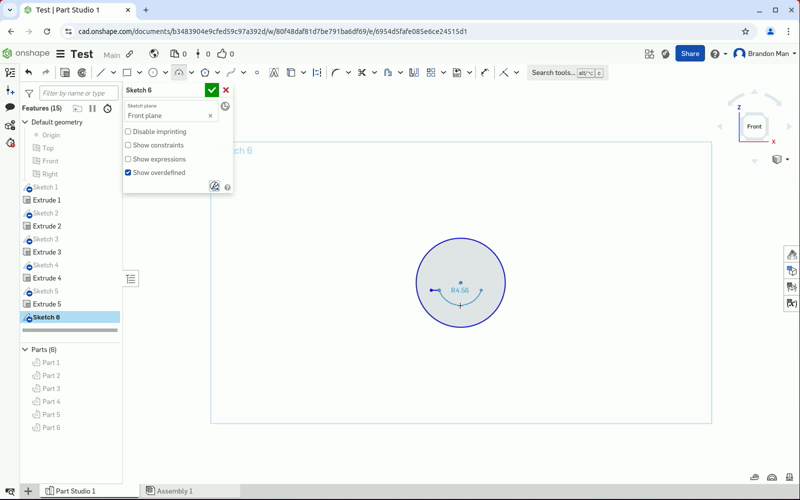
click(460, 305)
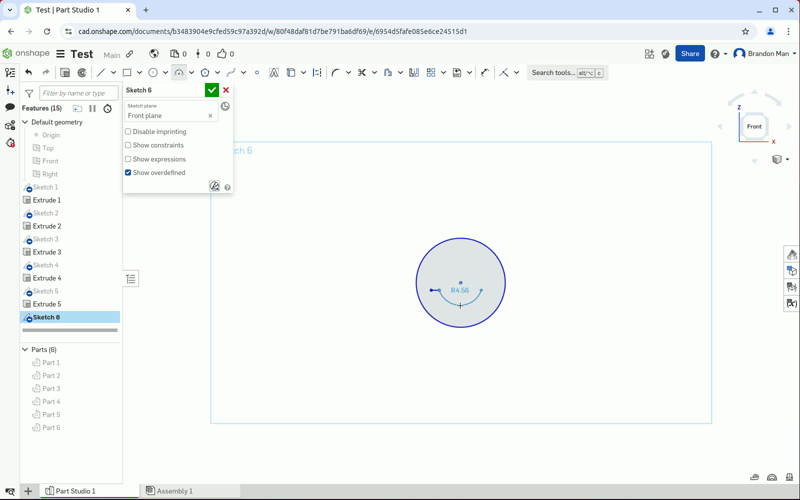
key_up(shift)
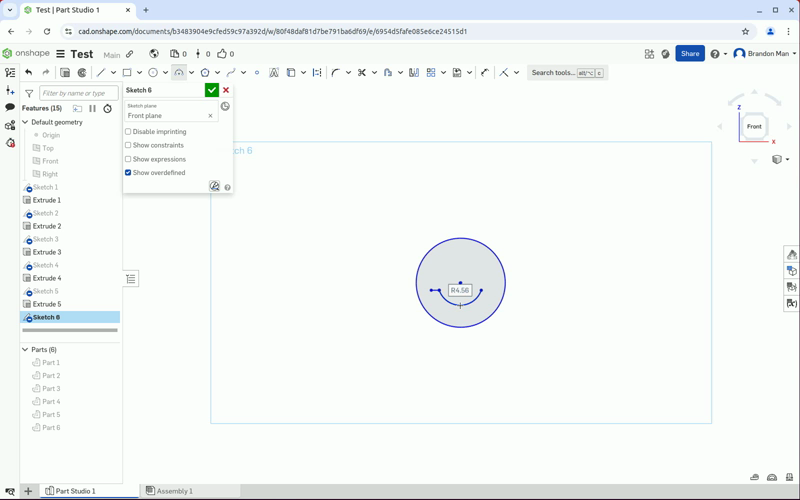
key(esc)
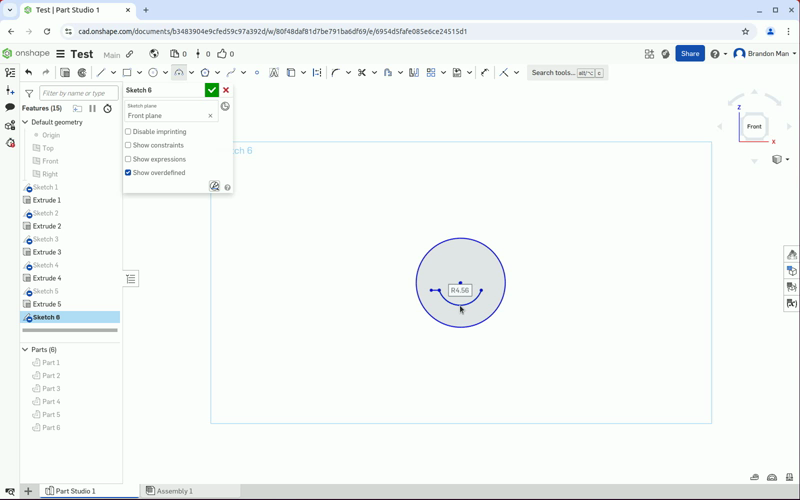
key(l)
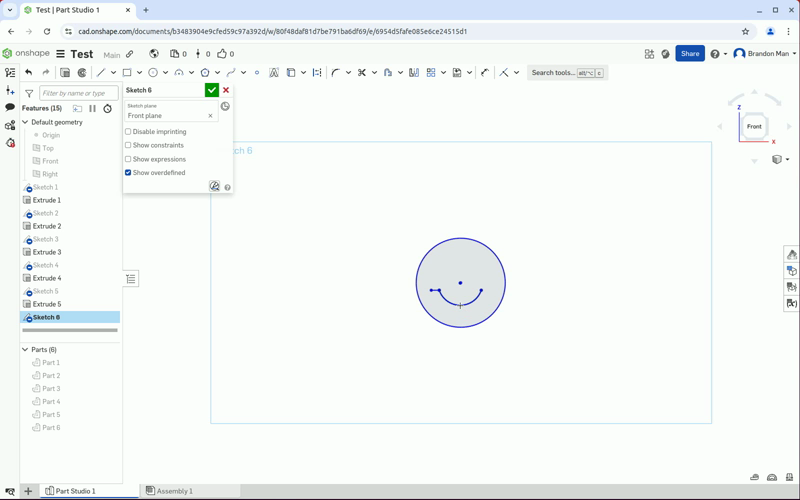
mouse_move(481, 290)
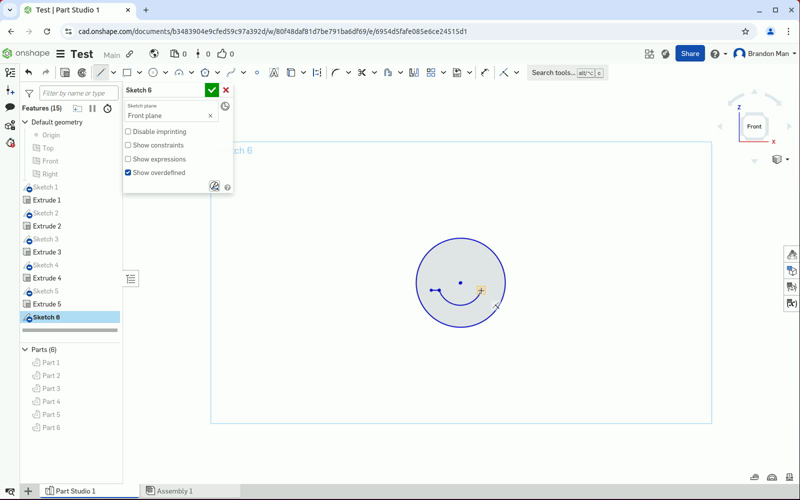
click(481, 290)
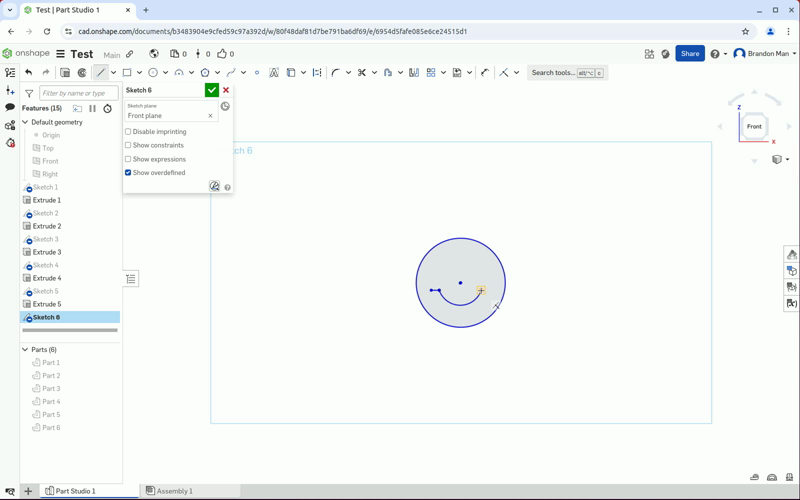
key_down(shift)
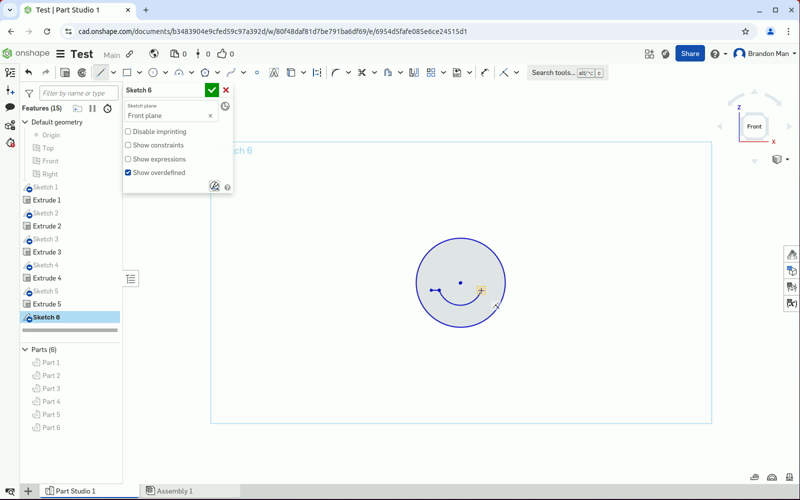
mouse_move(511, 290)
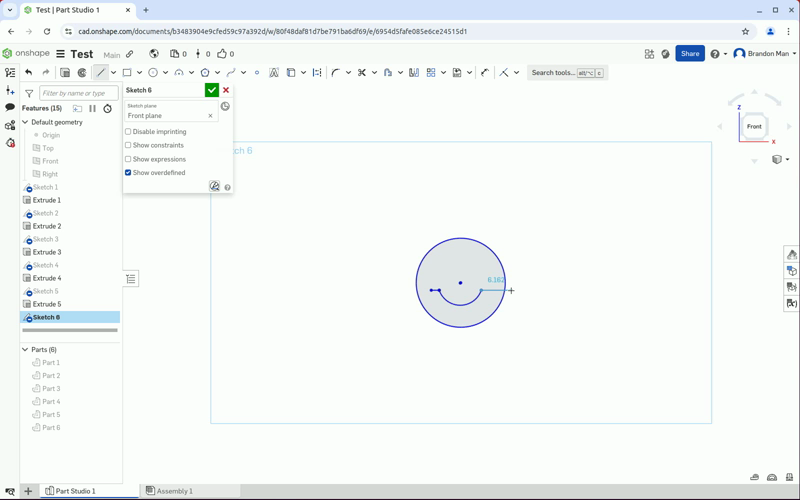
mouse_move(489, 290)
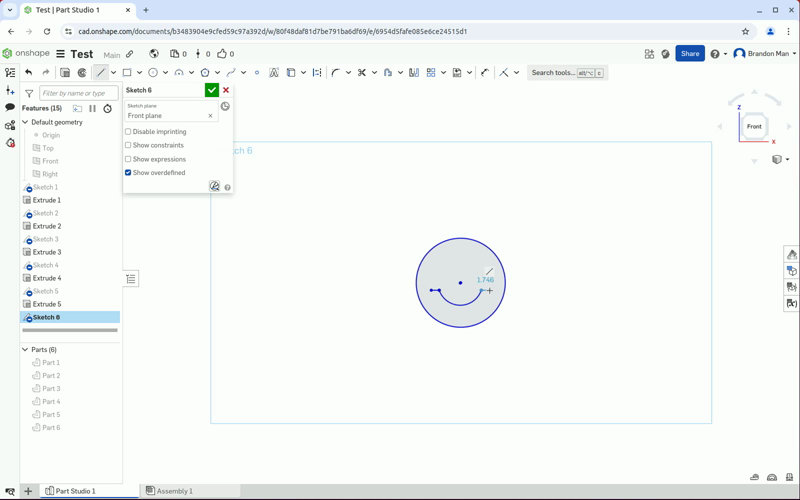
click(489, 290)
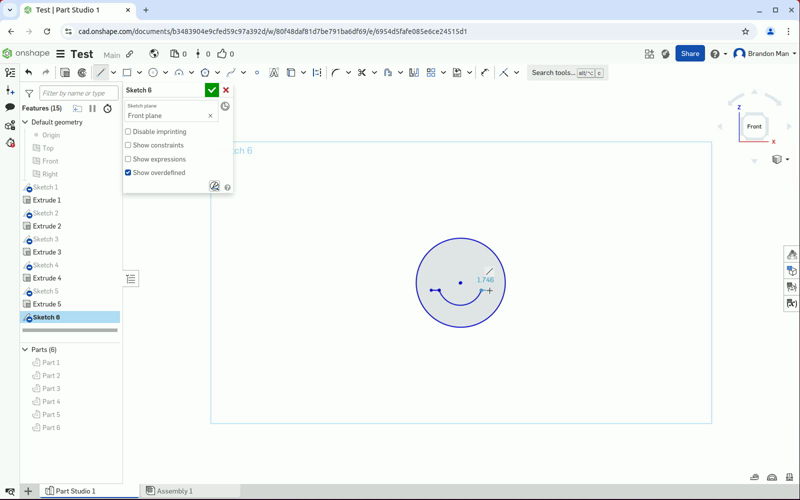
key_up(shift)
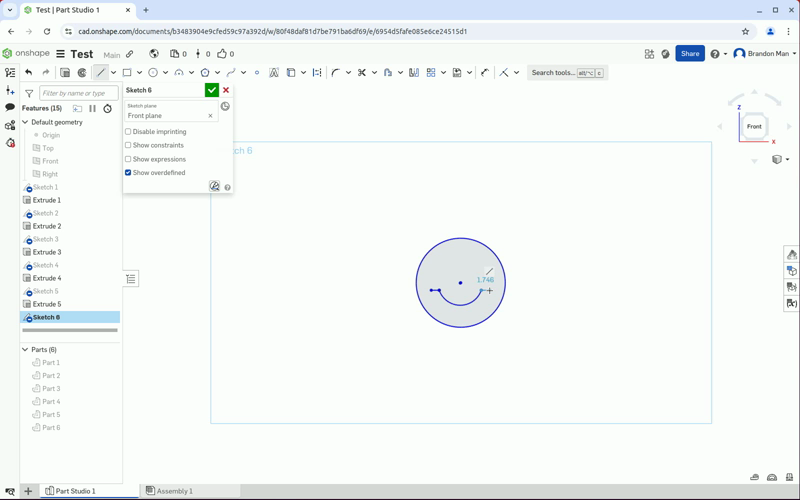
key_down(shift)
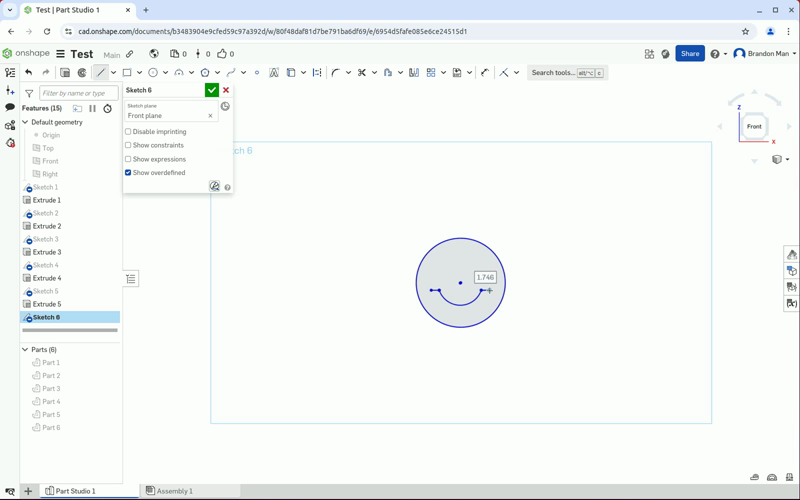
mouse_move(519, 290)
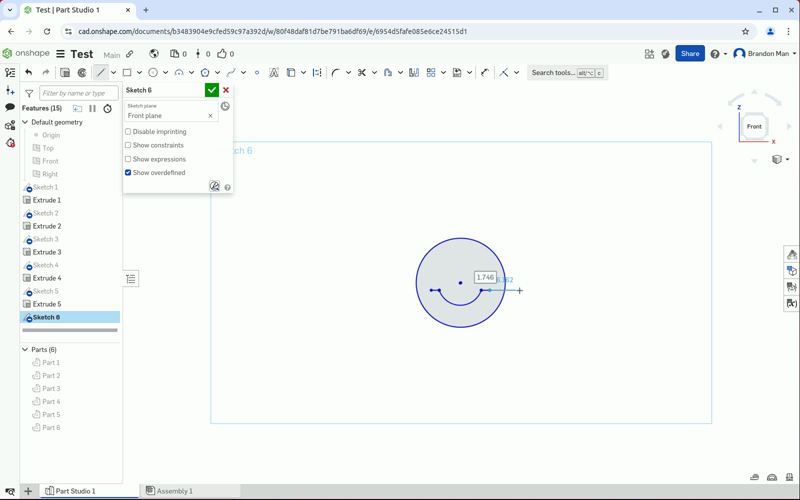
mouse_move(489, 275)
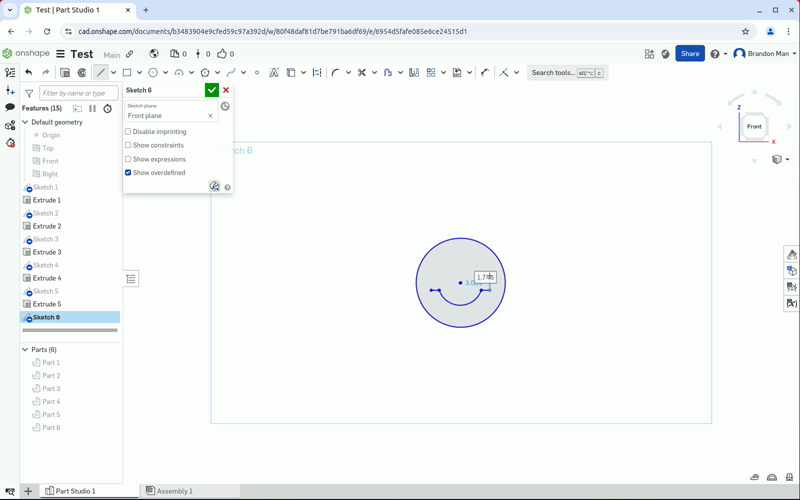
click(489, 275)
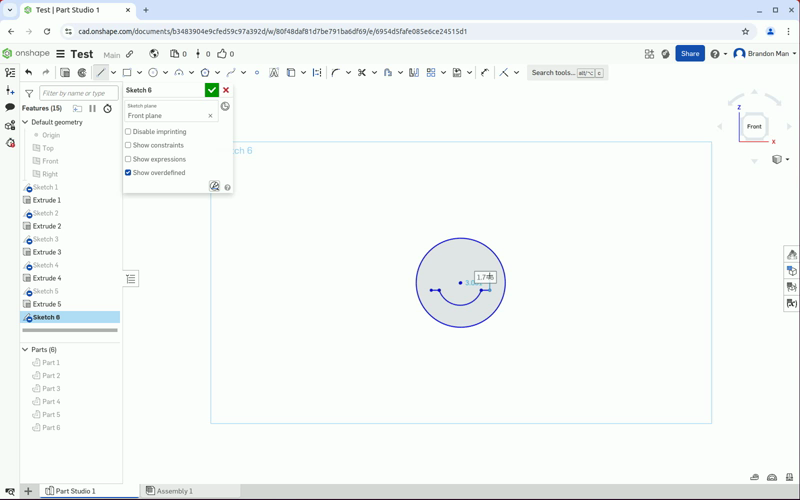
key_up(shift)
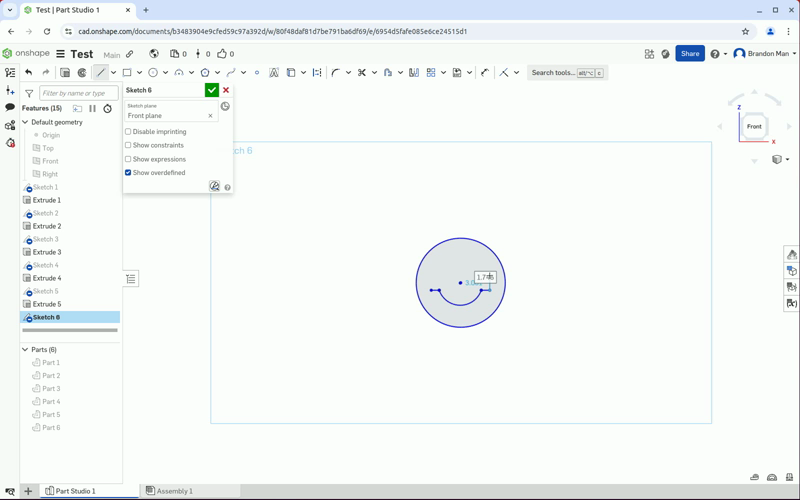
key_down(shift)
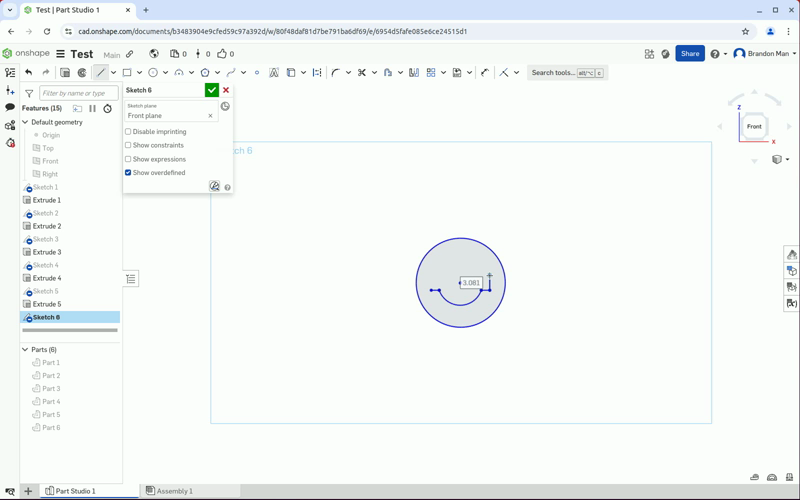
mouse_move(519, 275)
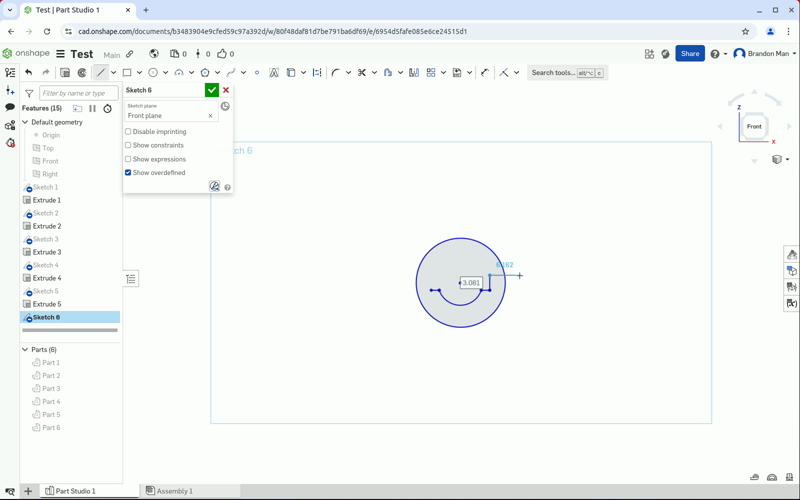
mouse_move(481, 275)
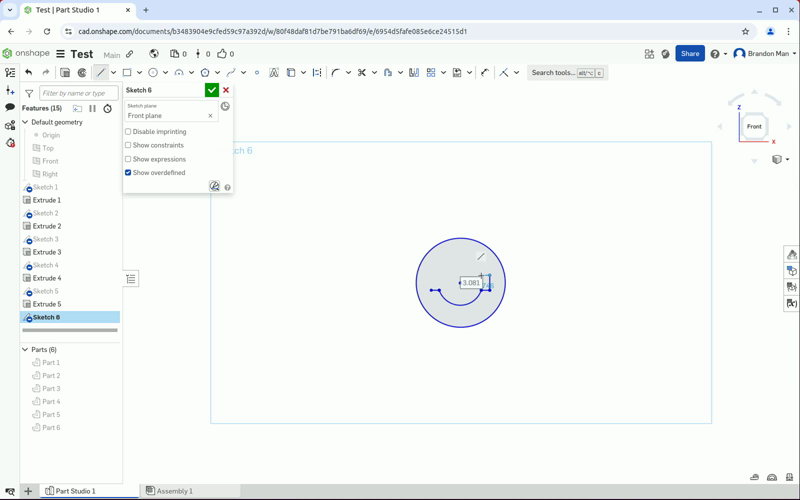
click(481, 275)
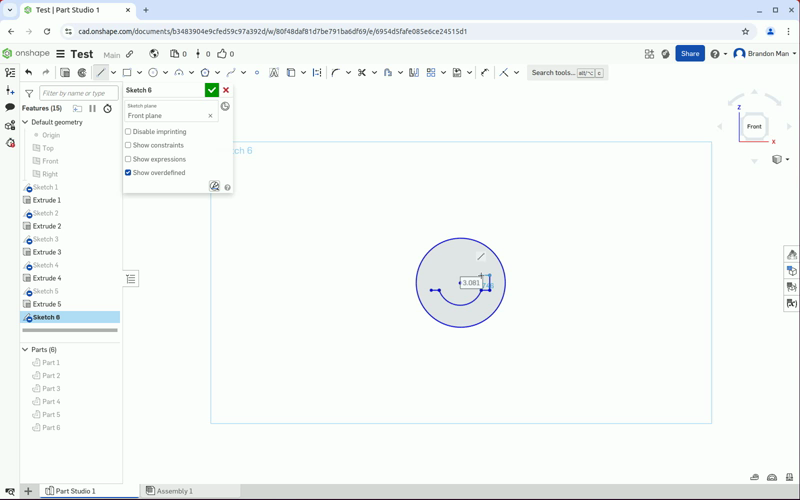
key_up(shift)
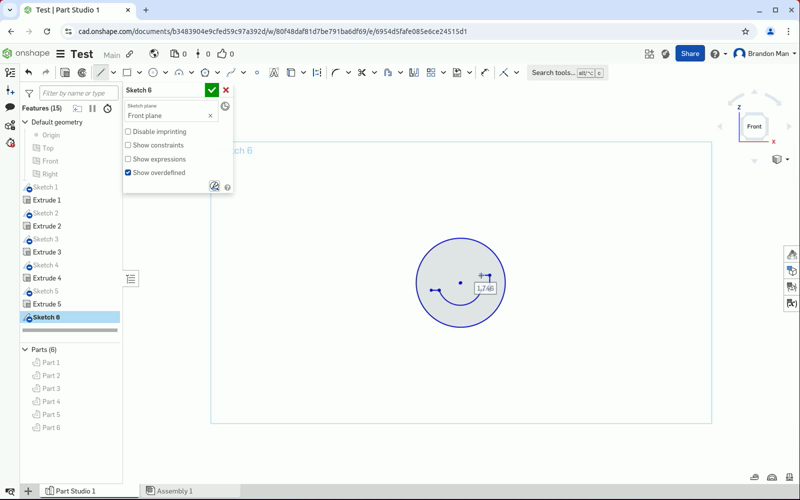
key(esc)
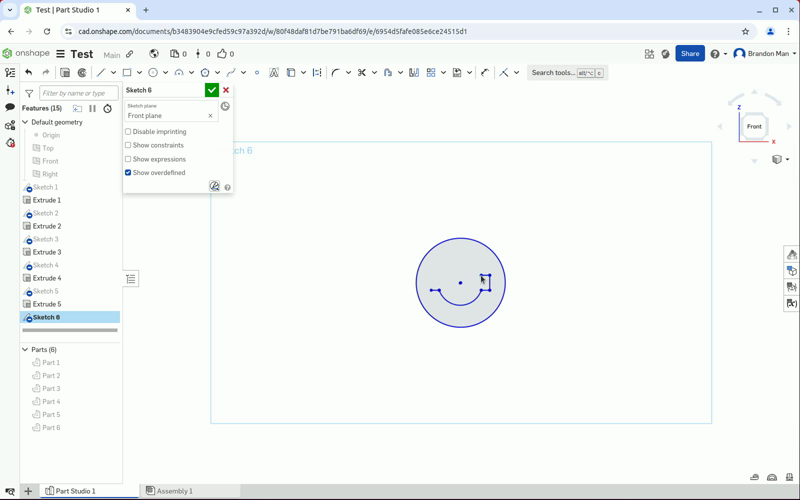
key(a)
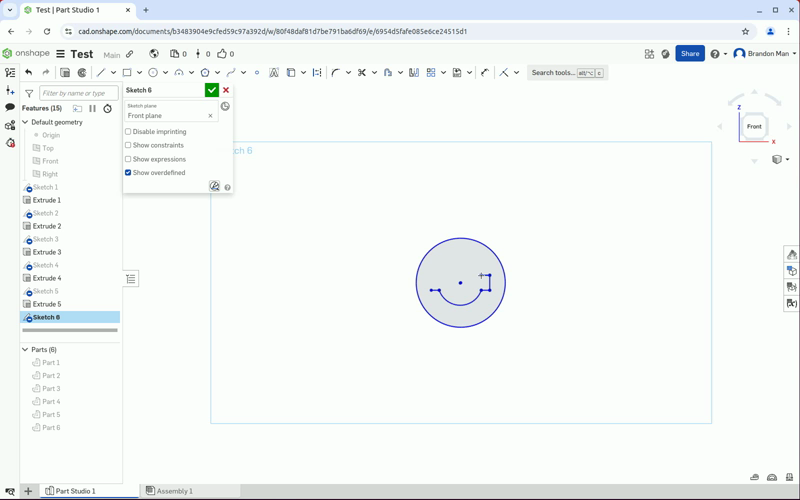
mouse_move(481, 275)
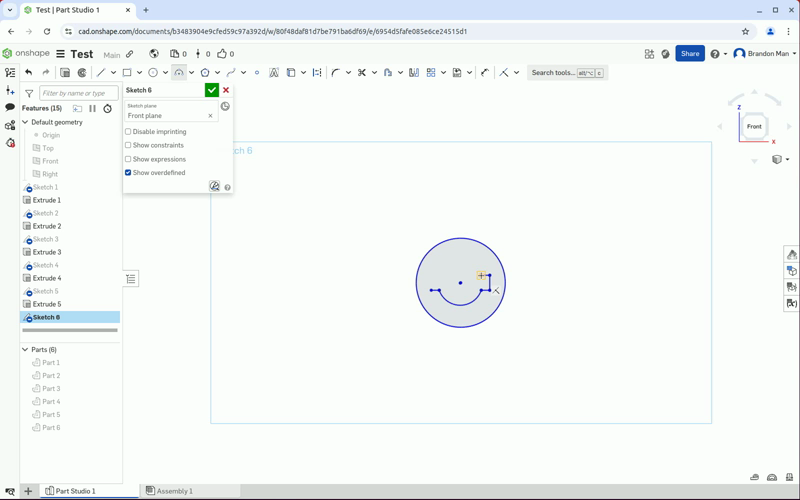
click(481, 275)
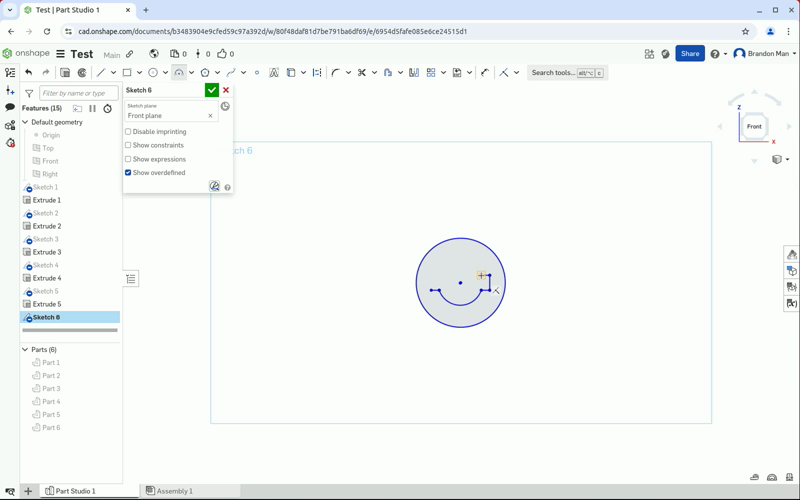
key_down(shift)
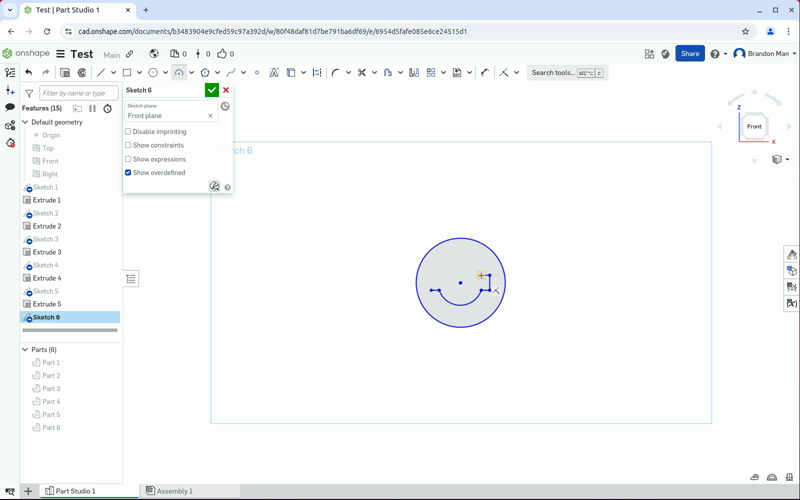
mouse_move(439, 275)
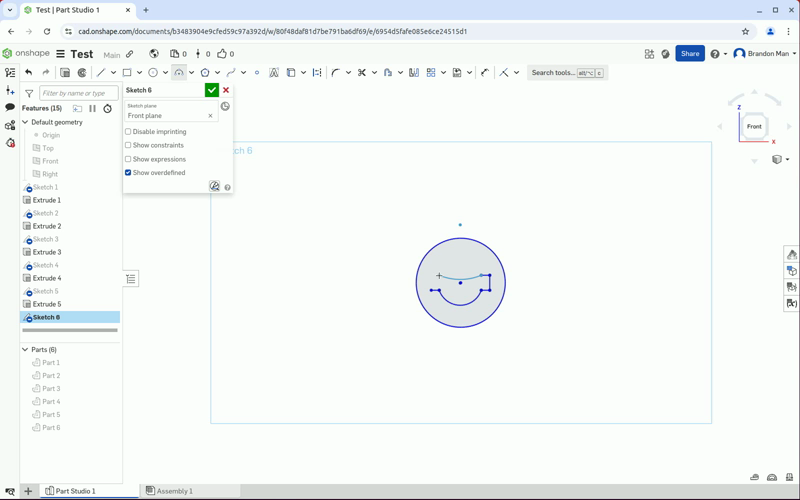
click(439, 275)
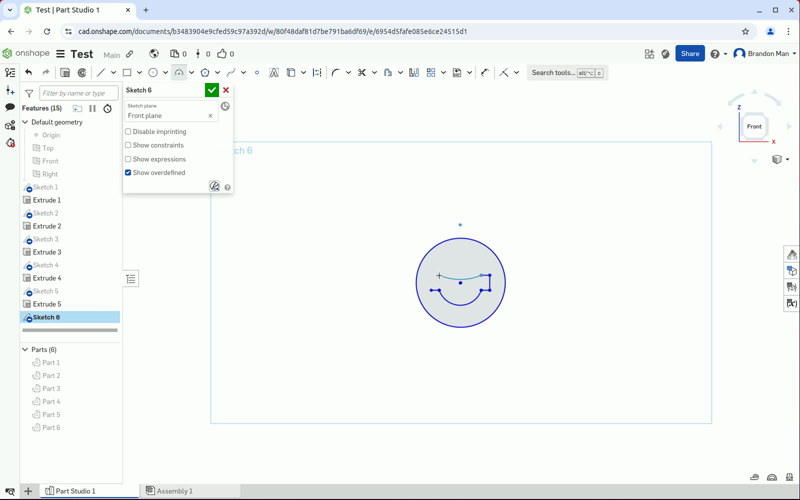
mouse_move(460, 260)
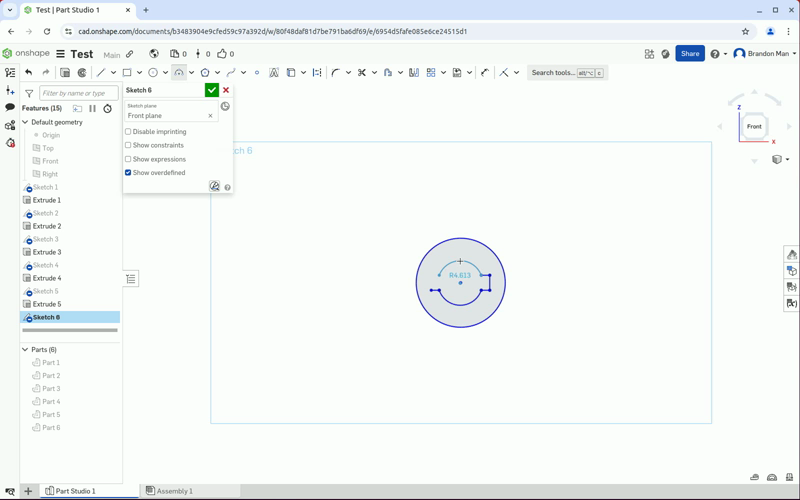
click(460, 260)
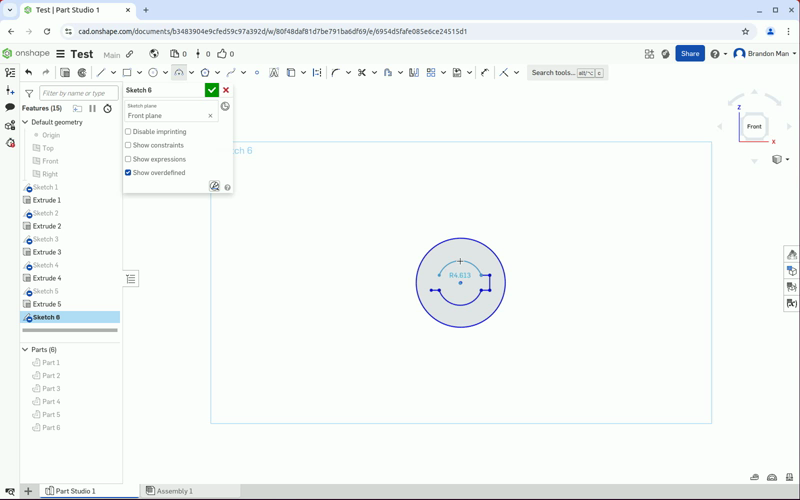
key_up(shift)
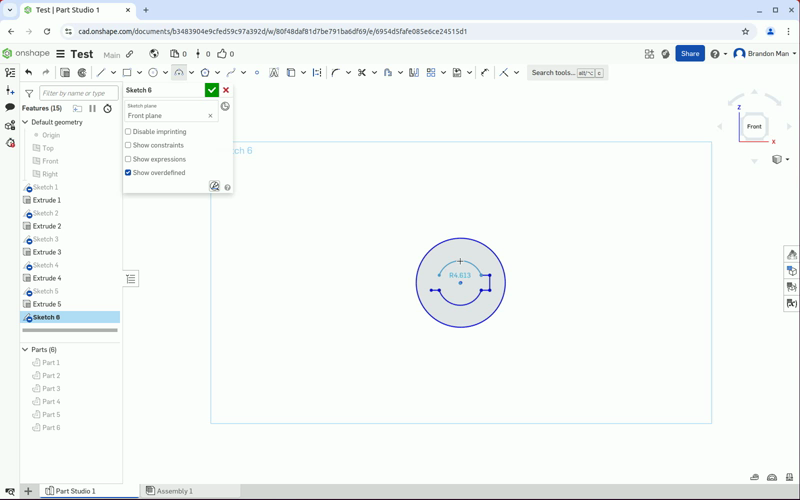
key(esc)
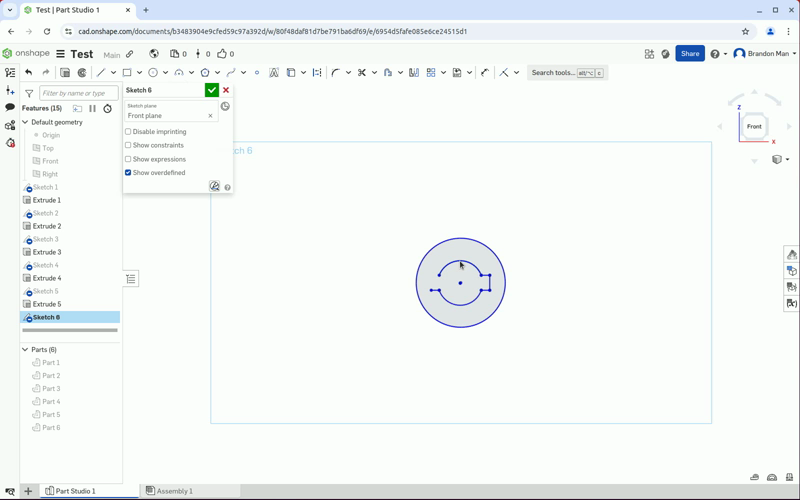
key(l)
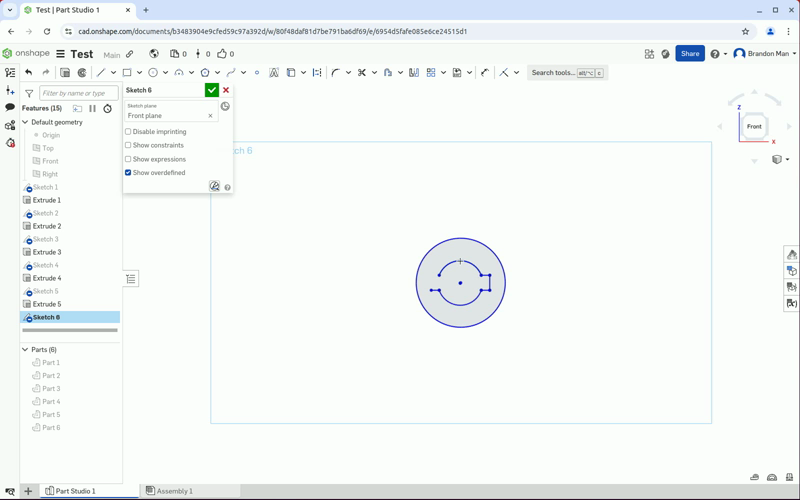
mouse_move(439, 275)
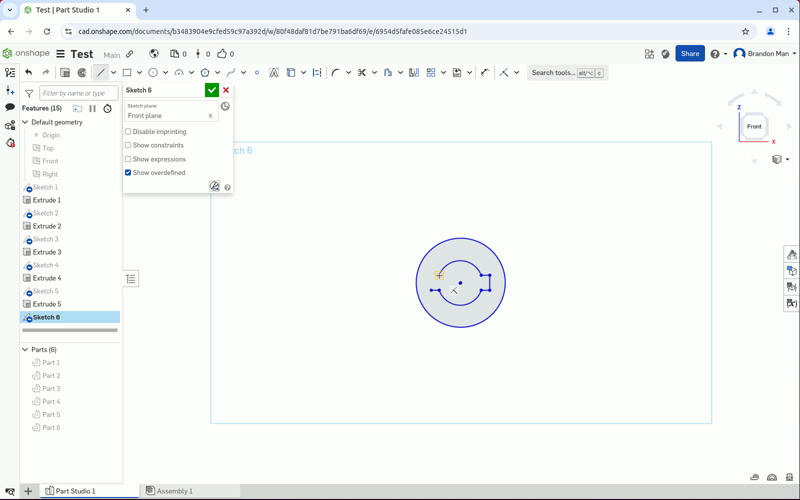
click(439, 275)
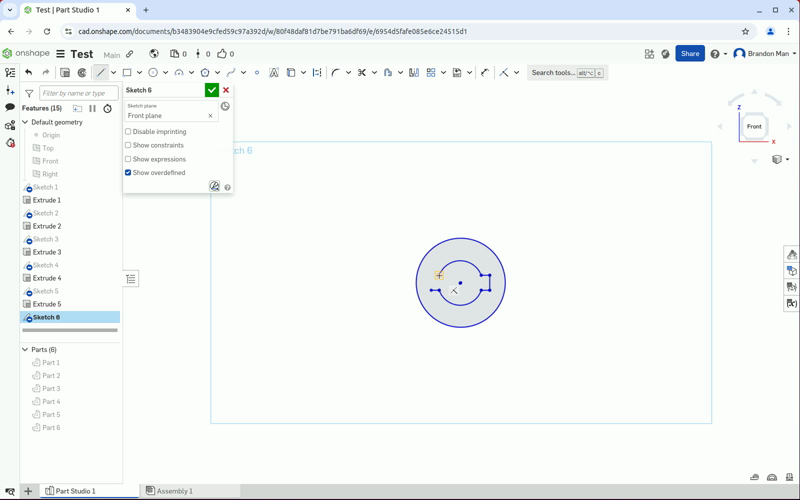
key_down(shift)
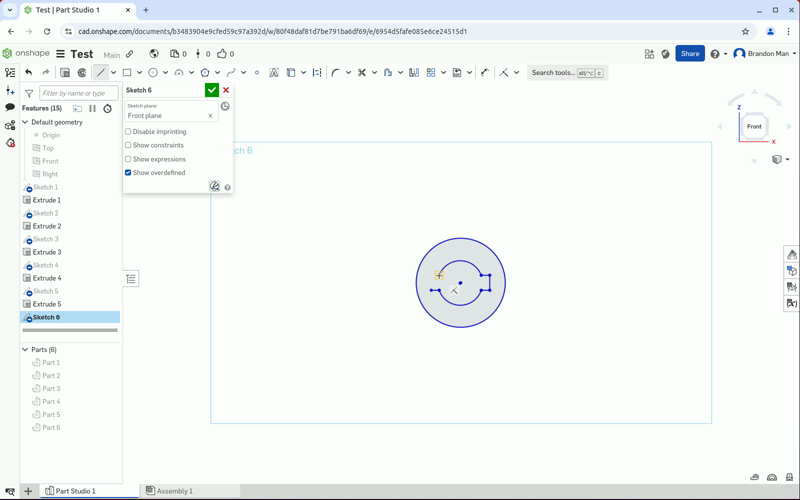
mouse_move(469, 275)
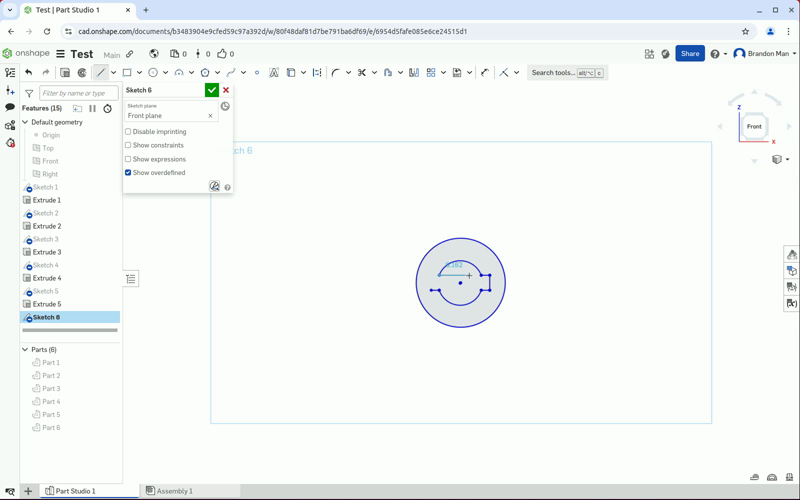
mouse_move(431, 275)
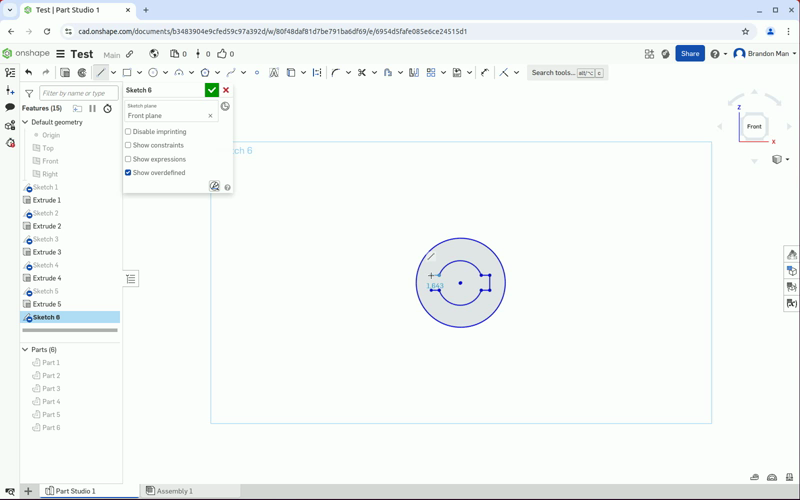
click(431, 275)
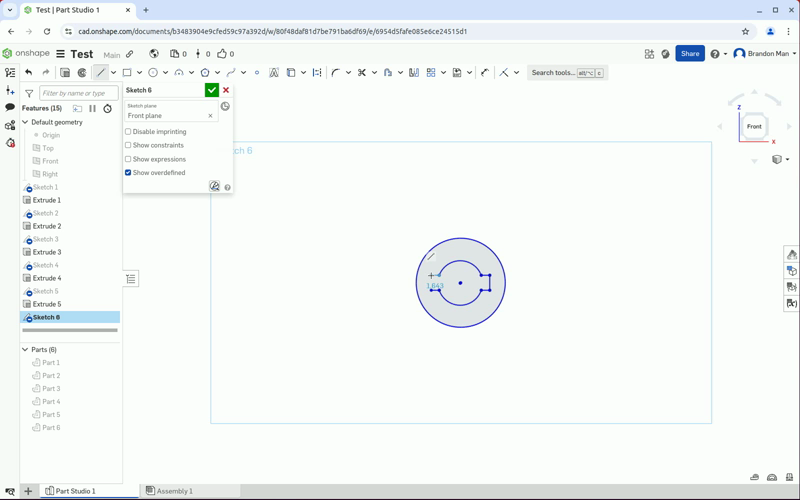
key_up(shift)
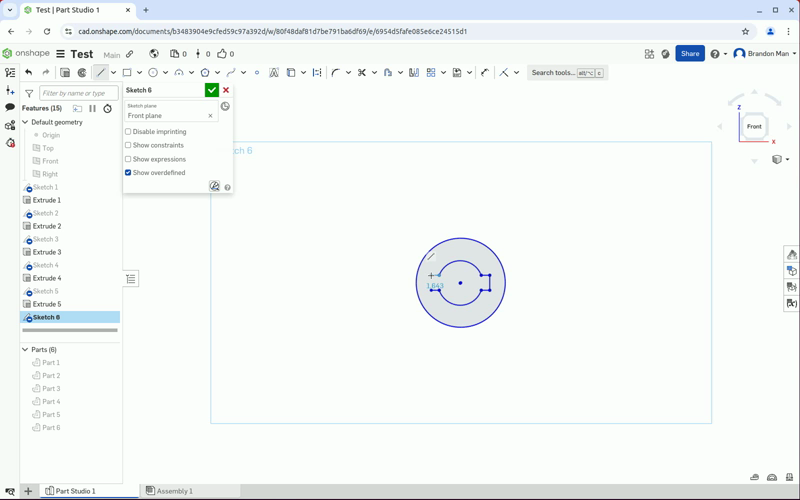
mouse_move(461, 275)
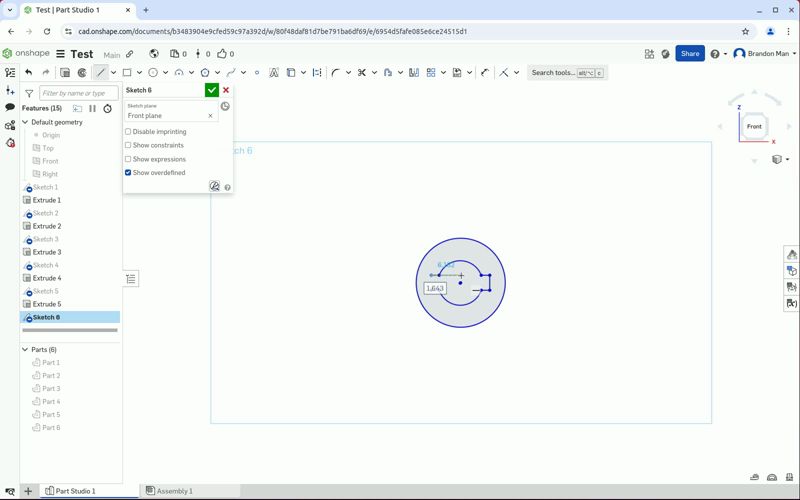
key_down(shift)
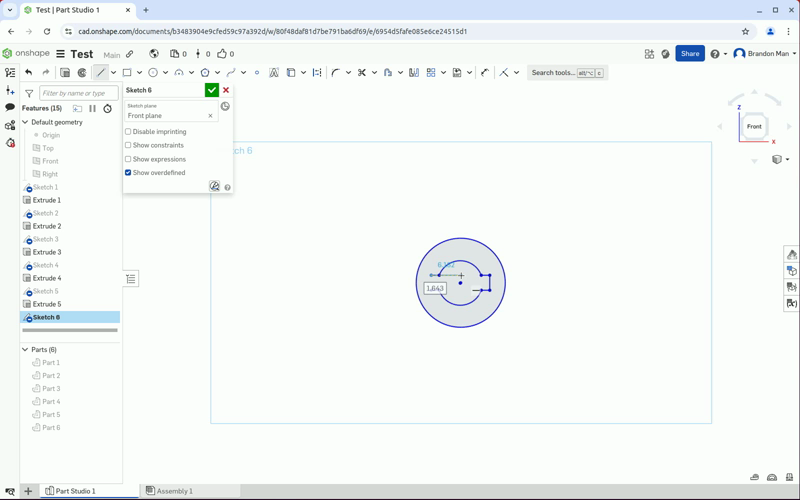
mouse_move(431, 290)
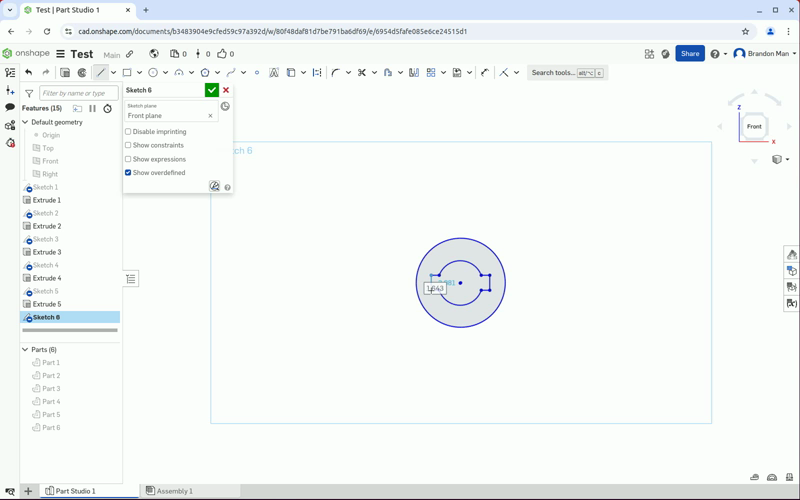
key_up(shift)
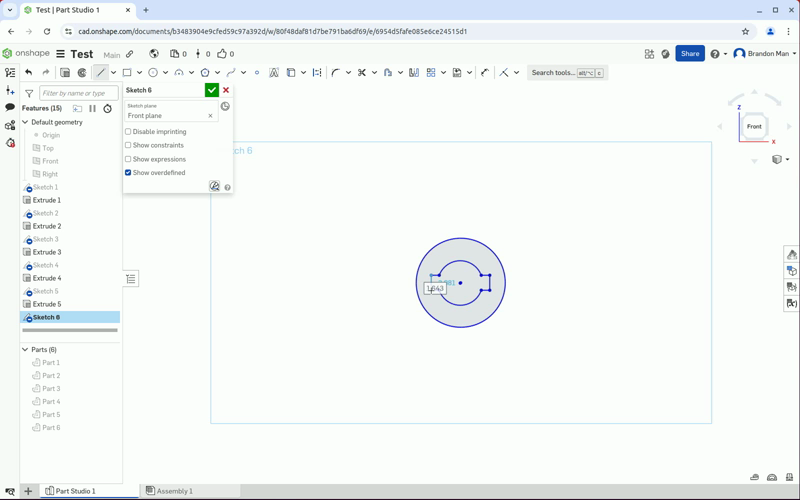
click(431, 290)
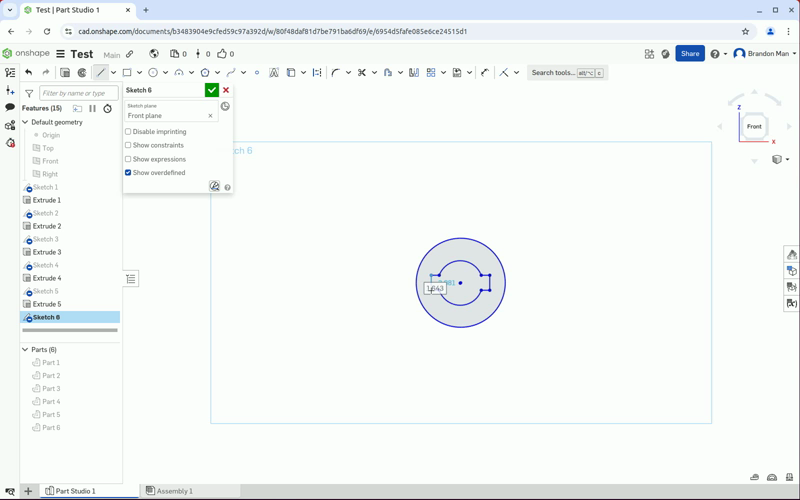
key(esc)
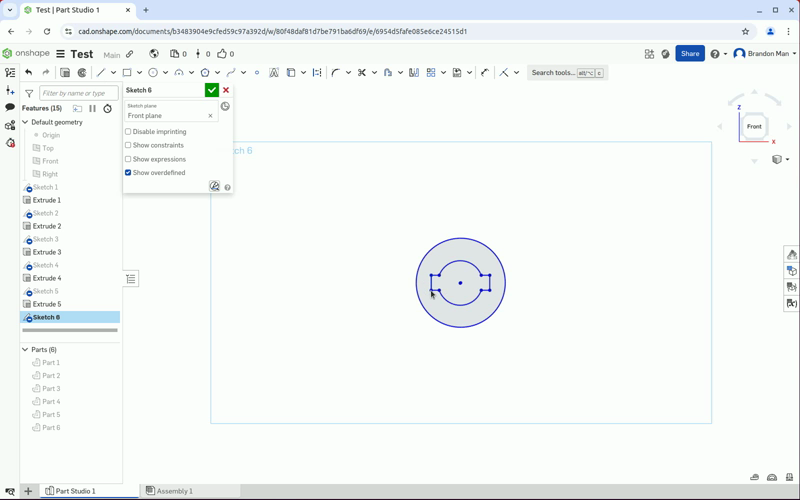
mouse_move(425, 278)
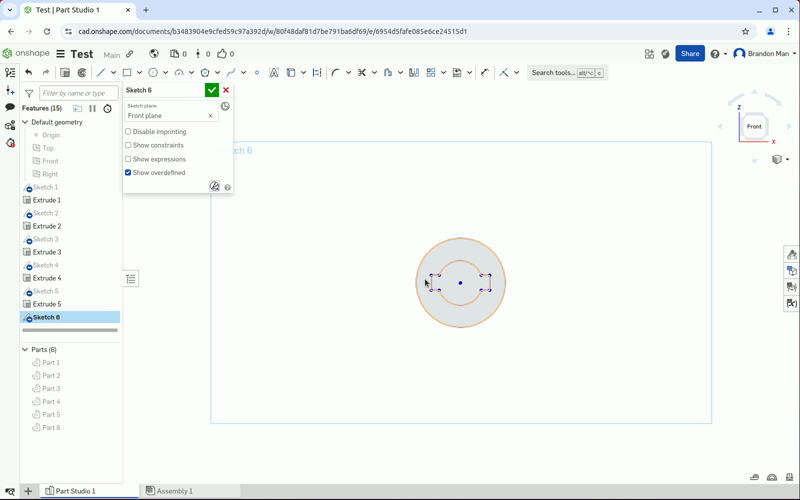
click(425, 278)
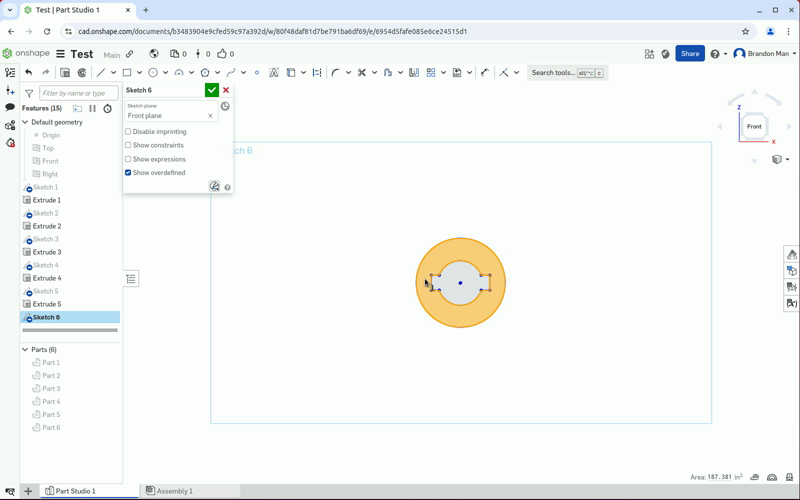
mouse_move(73, 352)
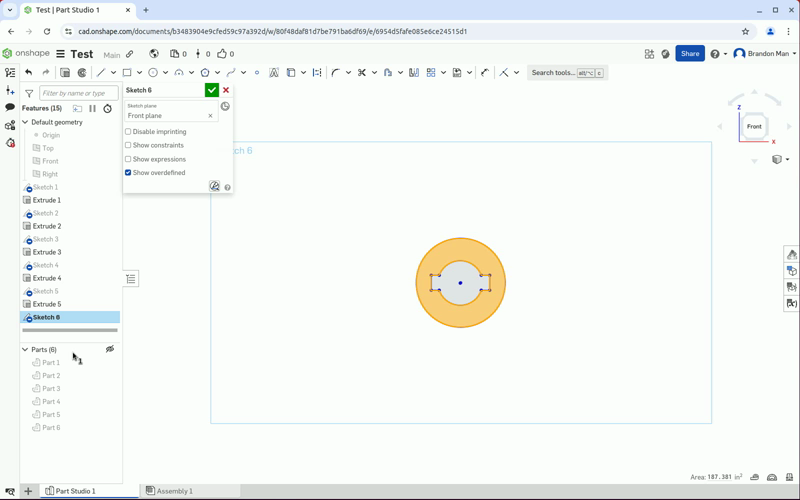
key(shift+y)
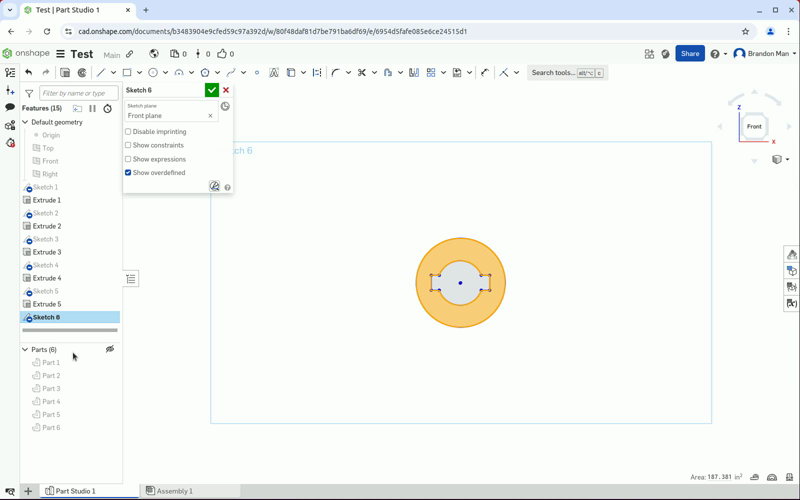
key(shift+e)
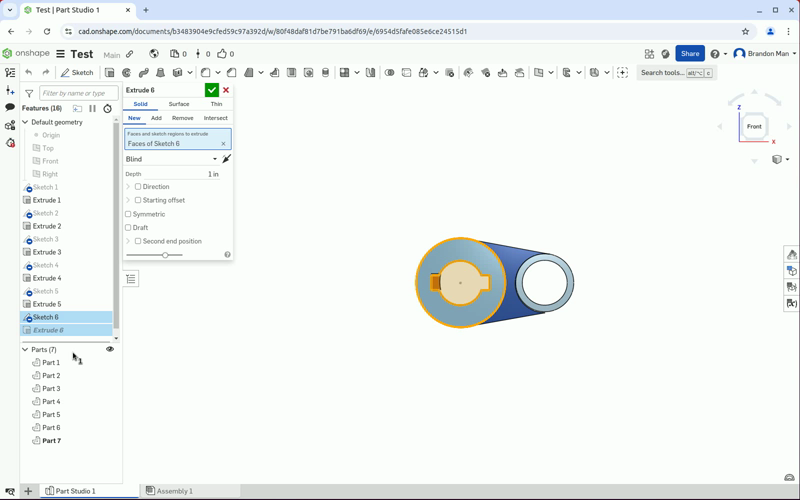
mouse_move(143, 106)
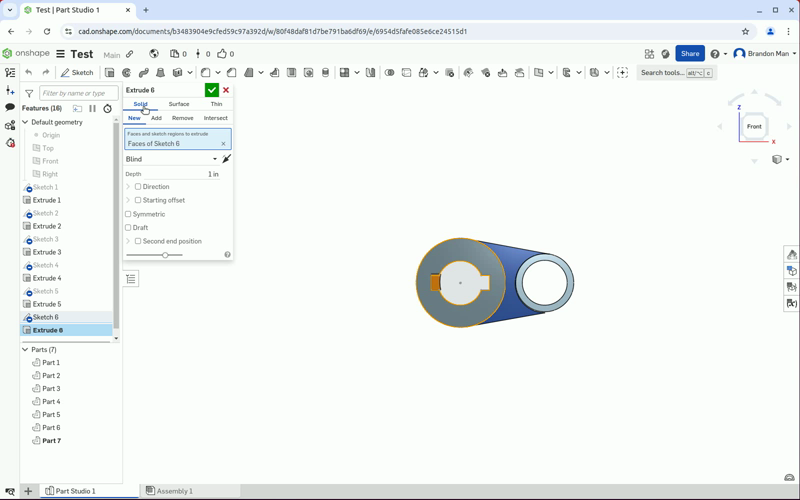
click(143, 106)
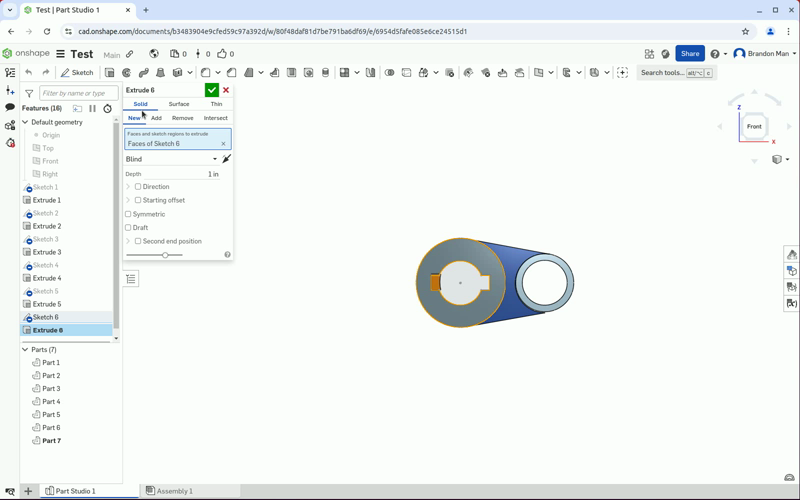
mouse_move(137, 120)
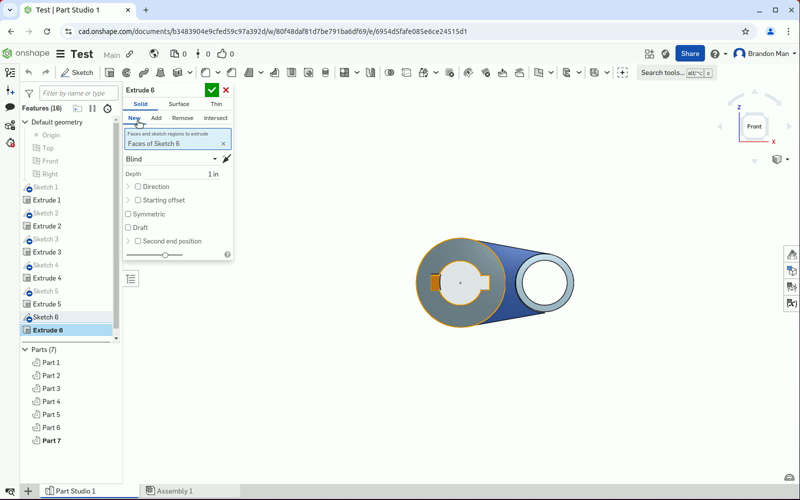
click(137, 120)
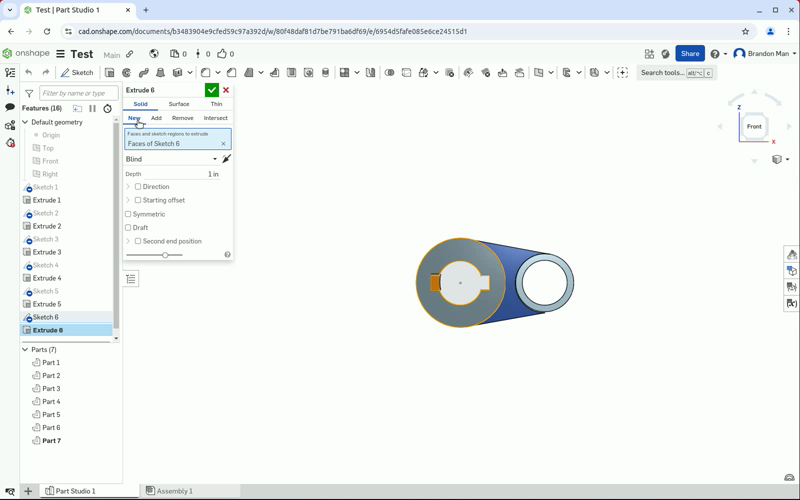
key(tab, 4)
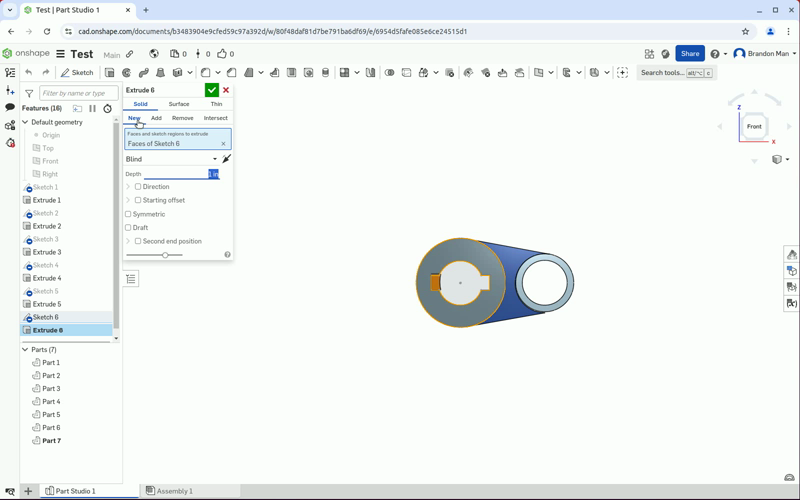
text(16.128)
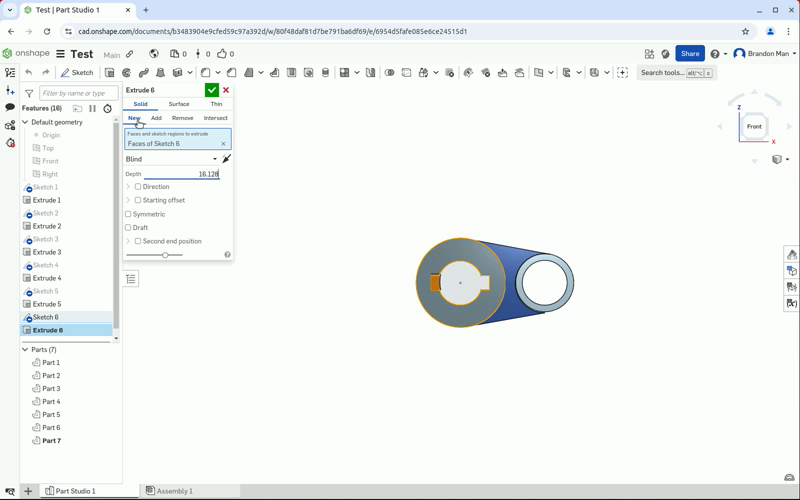
key(enter)
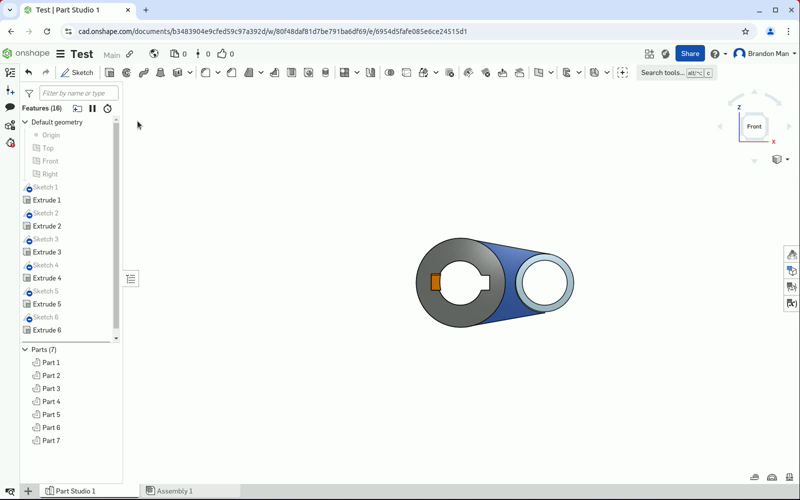
key(shift+h)
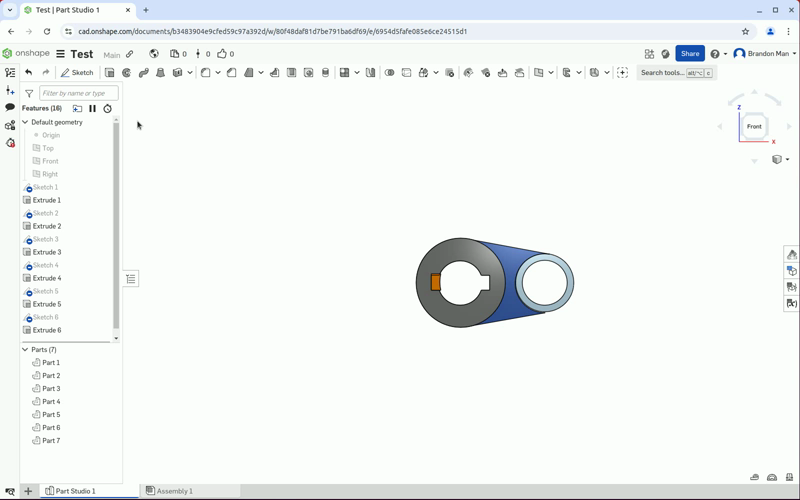
key(shift+h)
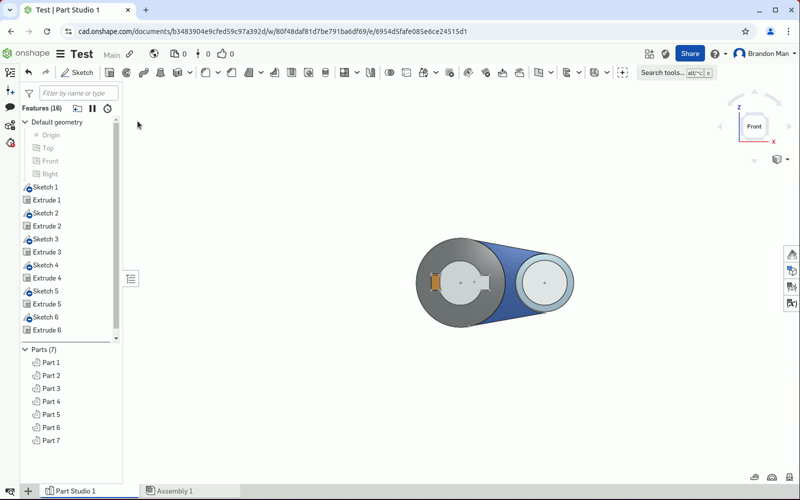
key(shift+7)
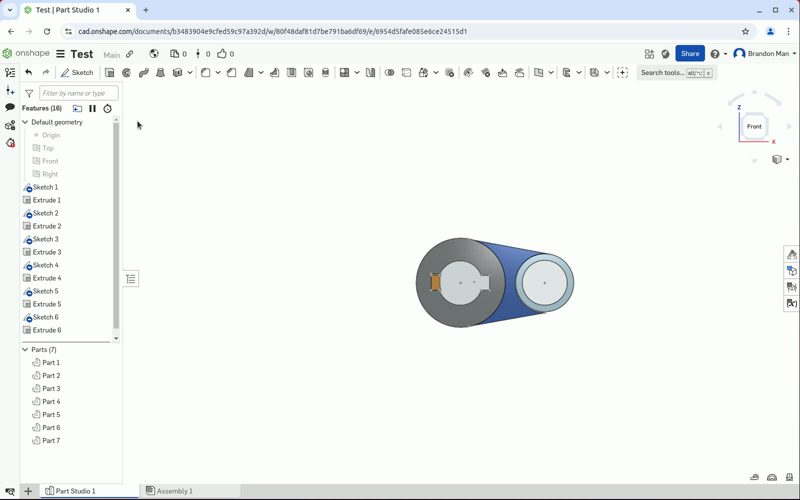
key(left, 2)
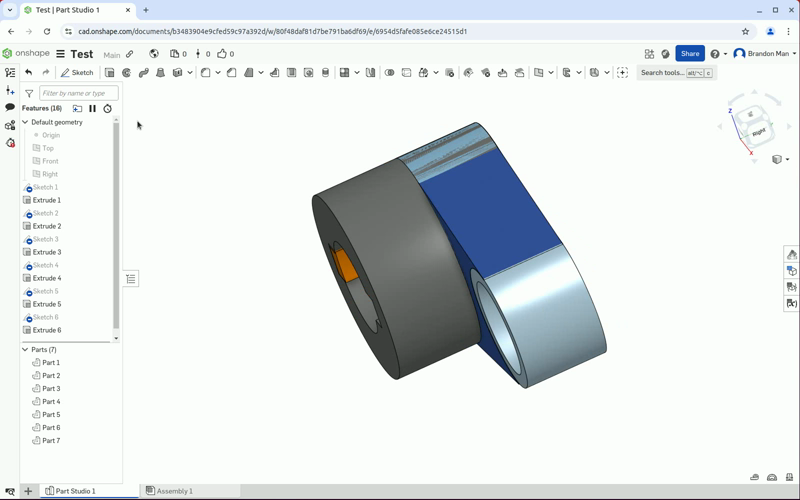
key(down, 2)
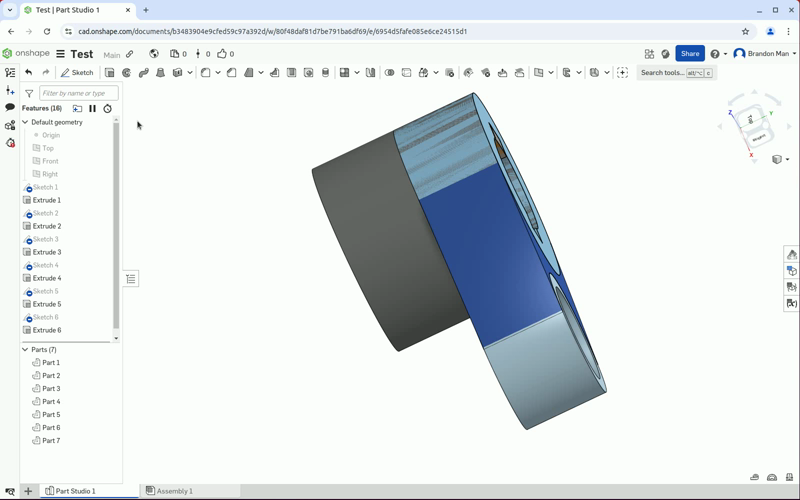
key(up, 2)
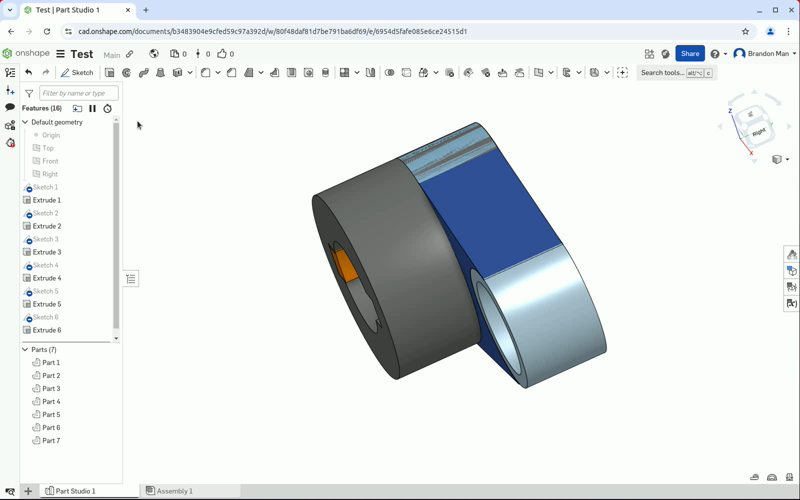
key(right, 2)
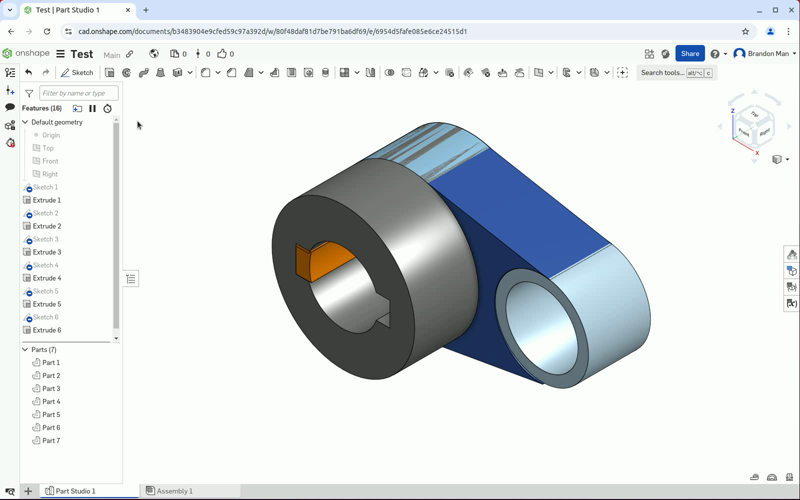
mouse_move(69, 189)
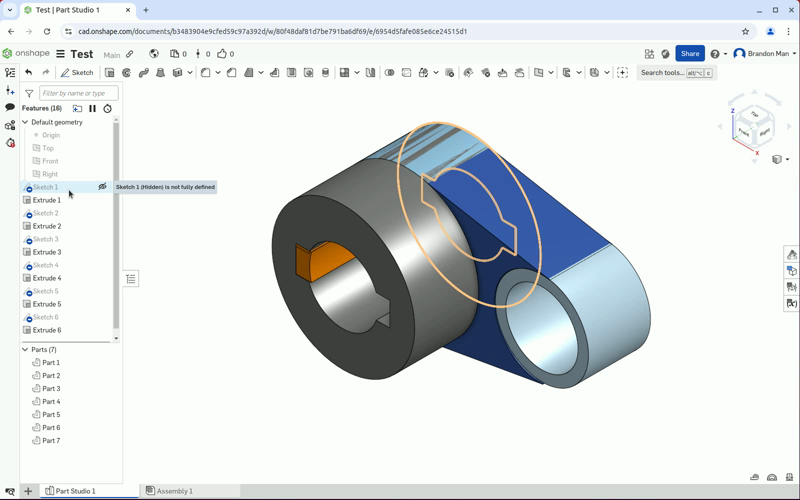
click(69, 189)